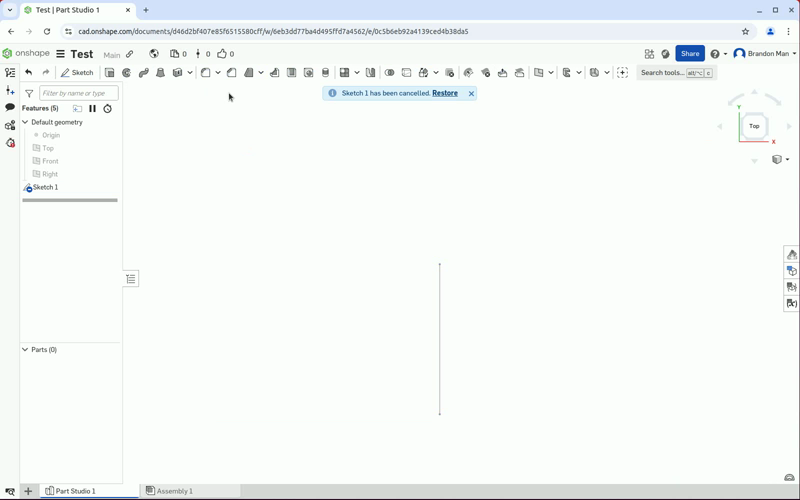
key(shift+h)
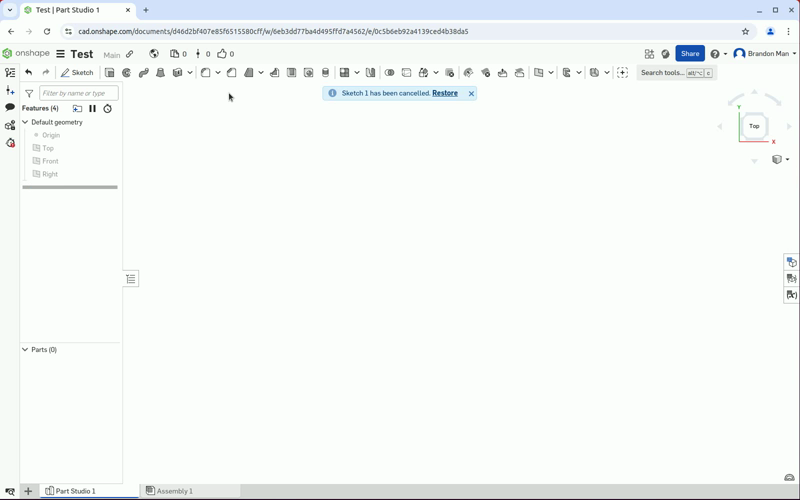
mouse_move(73, 352)
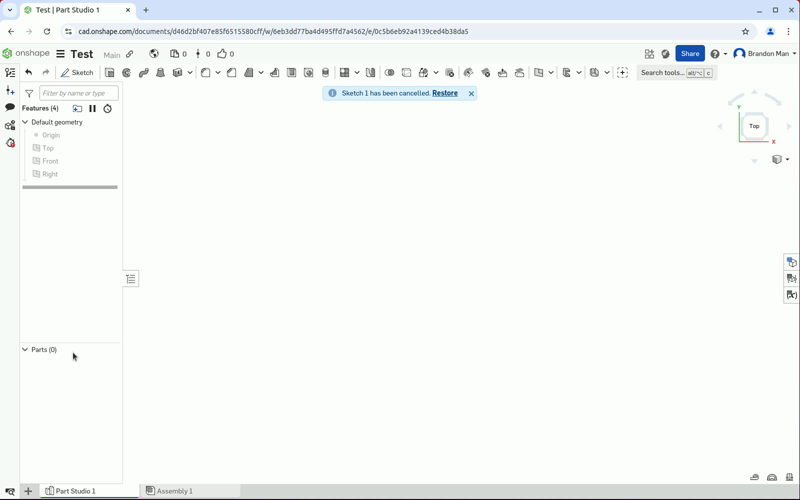
key(y)
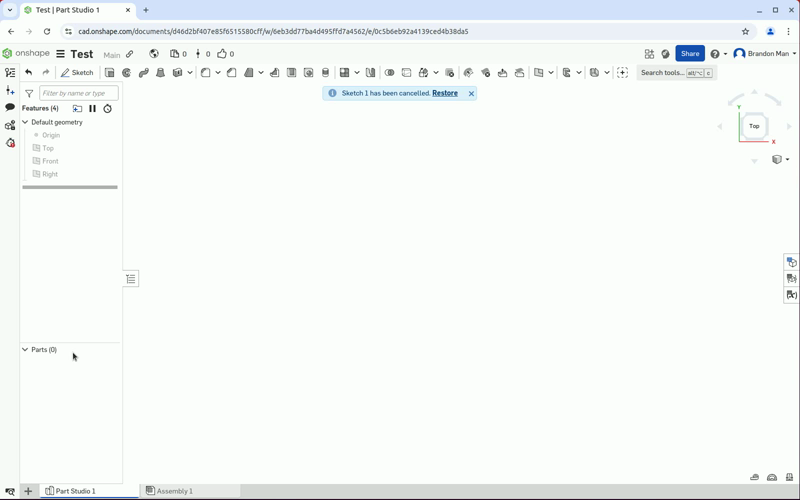
key(shift+p)
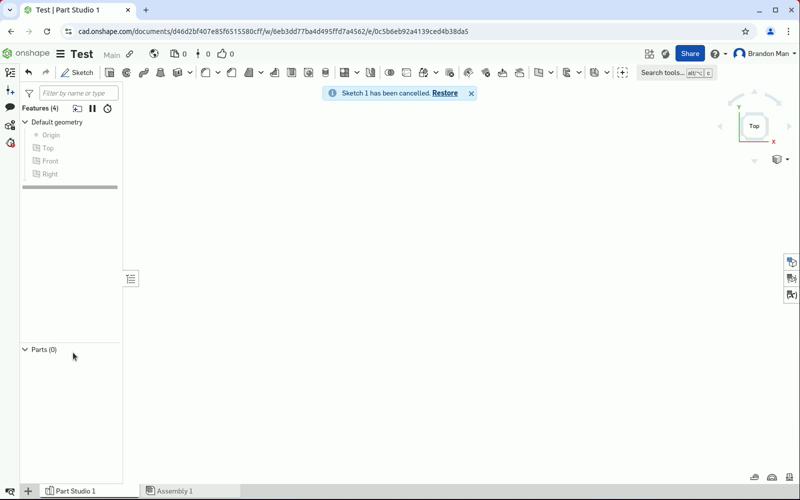
key(space)
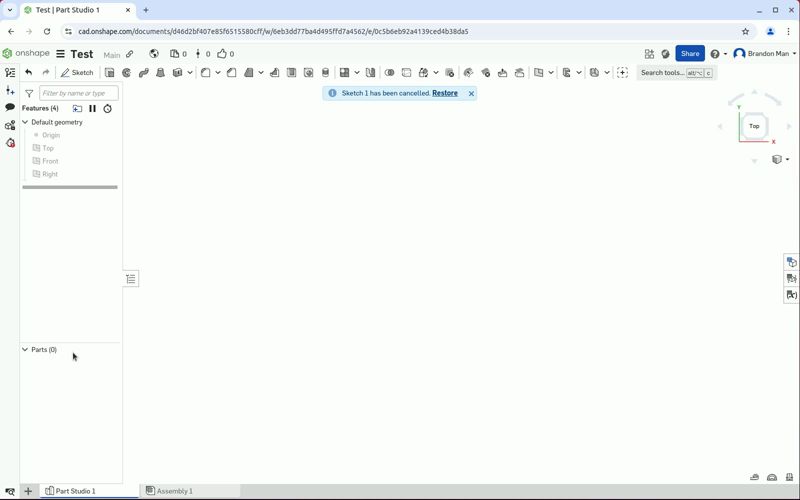
key_down(shift)
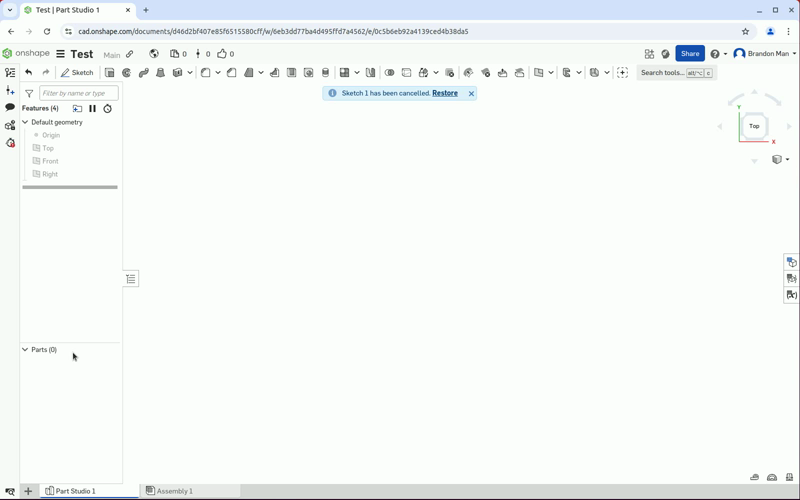
key(up)
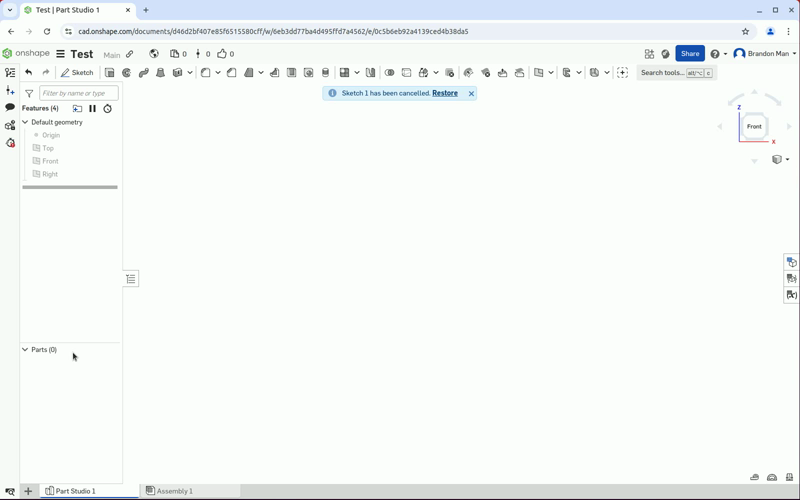
key_up(shift)
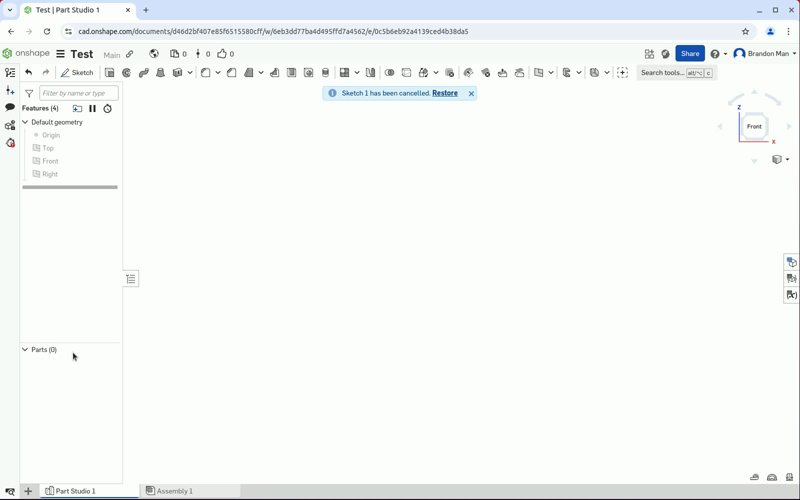
key(space)
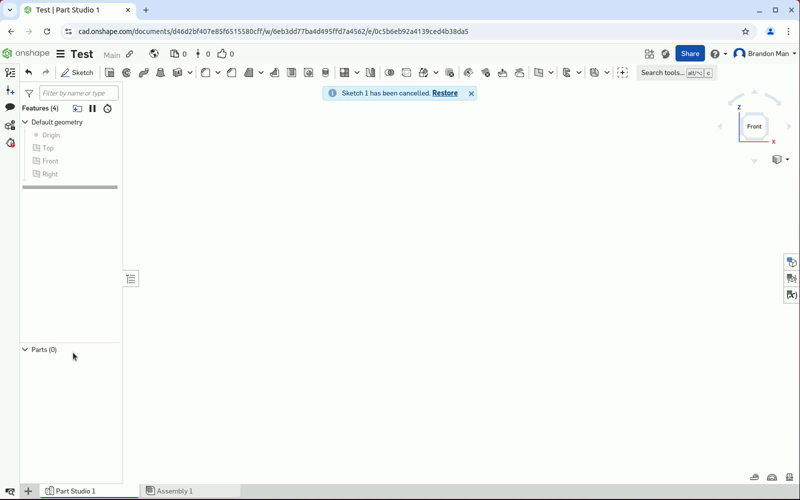
key_down(shift)
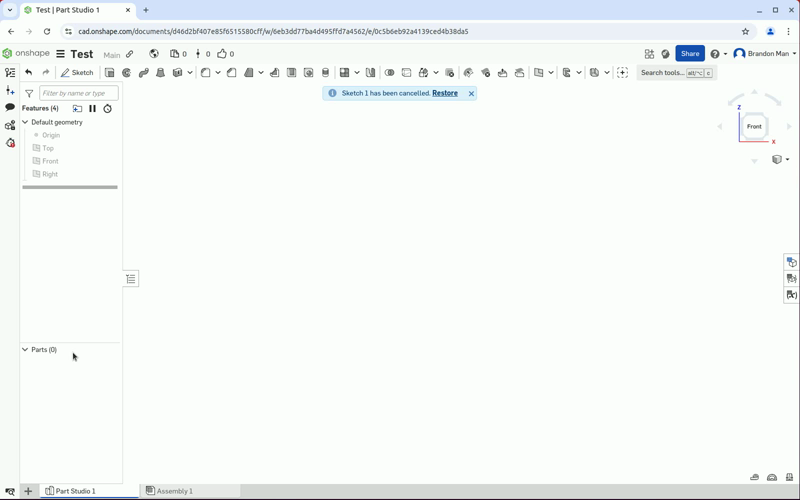
key(left)
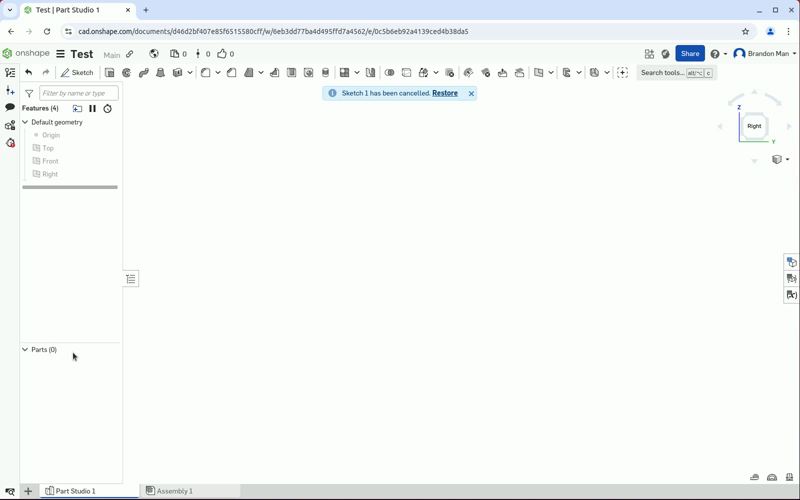
key_up(shift)
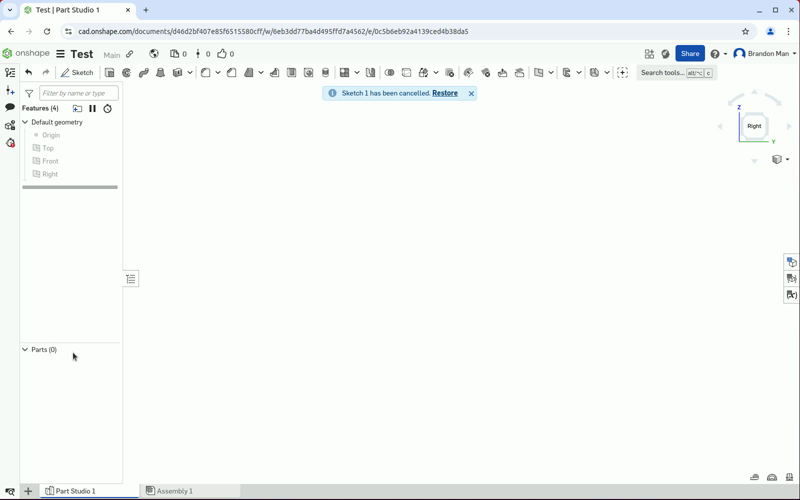
mouse_move(73, 352)
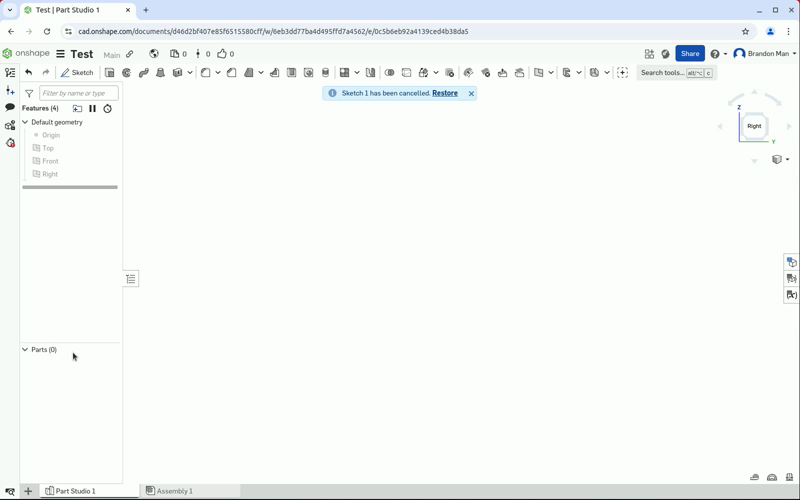
key(shift+y)
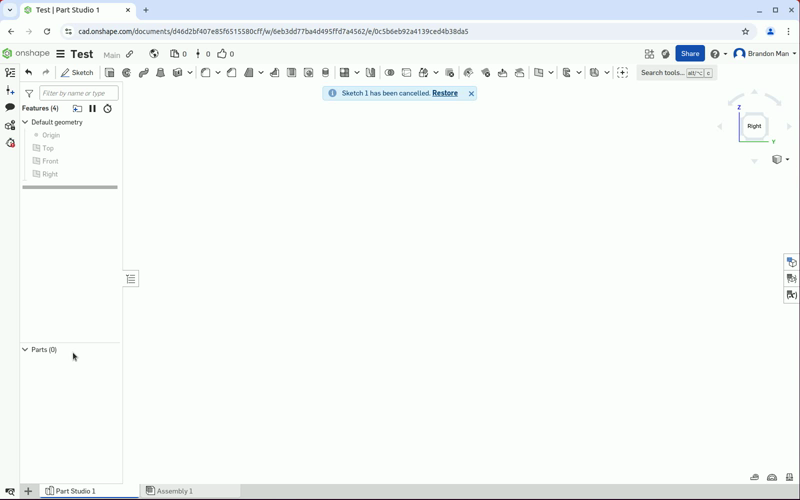
key(shift+s)
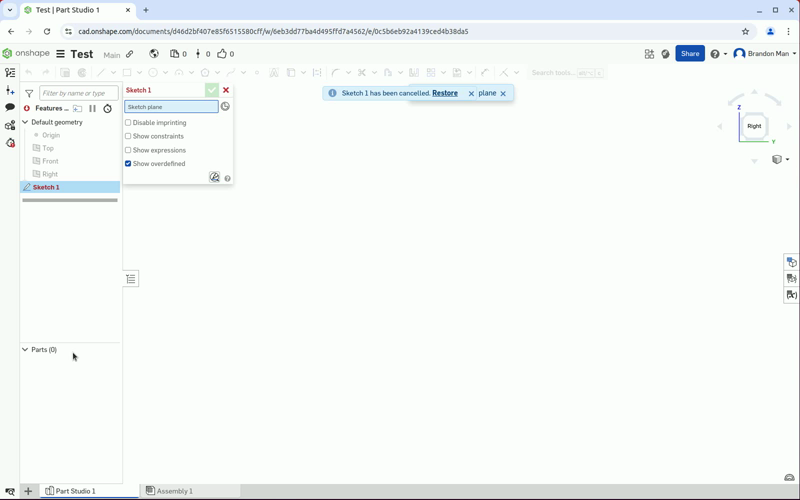
mouse_move(73, 176)
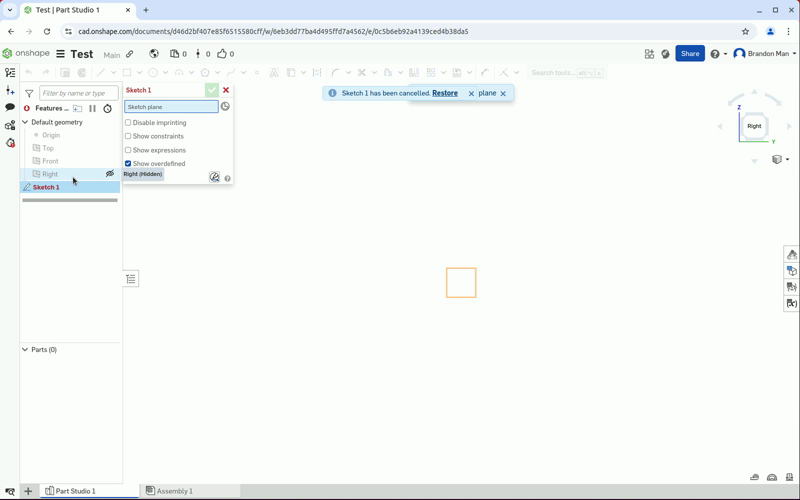
click(73, 176)
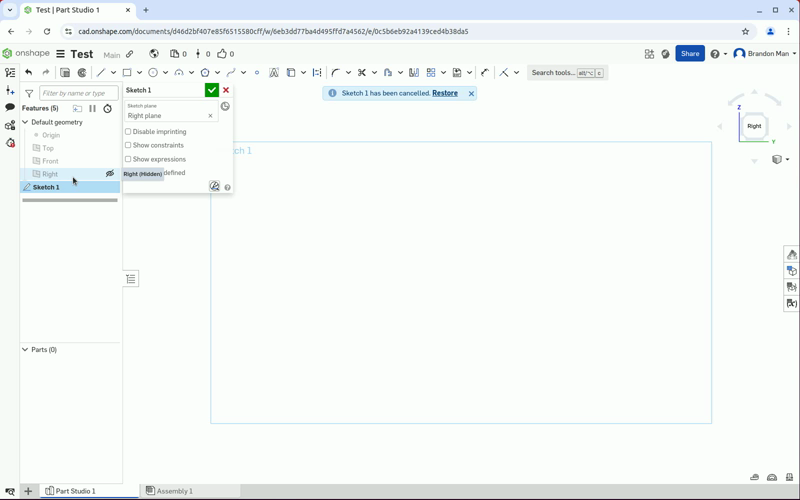
mouse_move(73, 352)
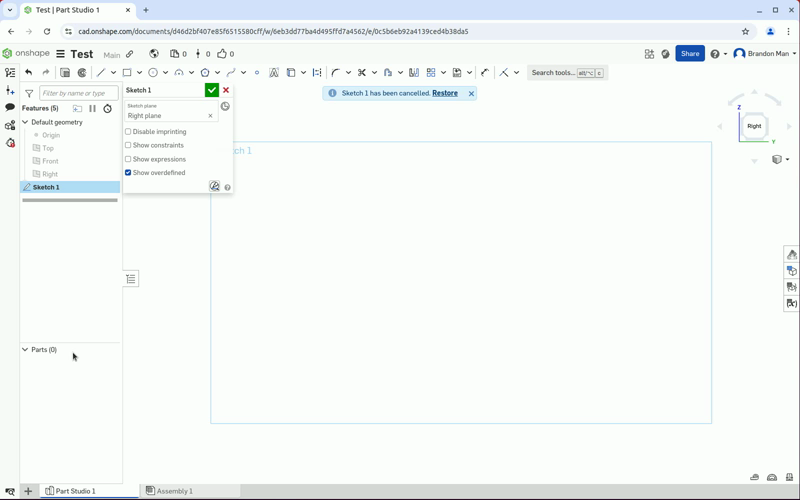
key(y)
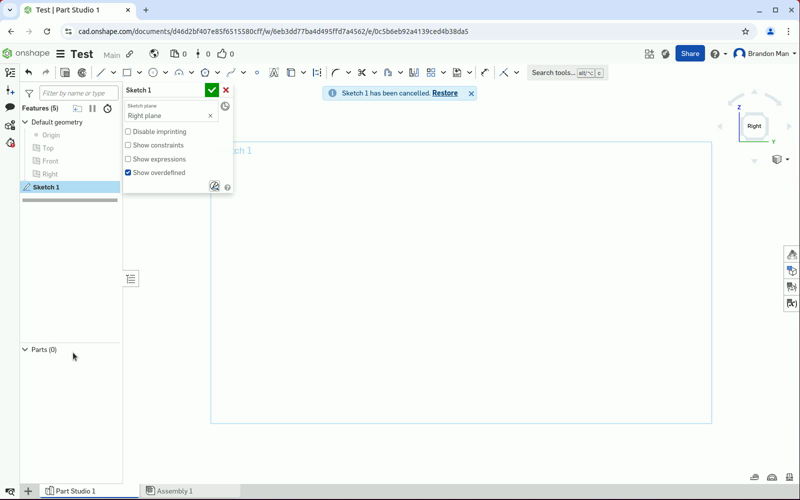
key(l)
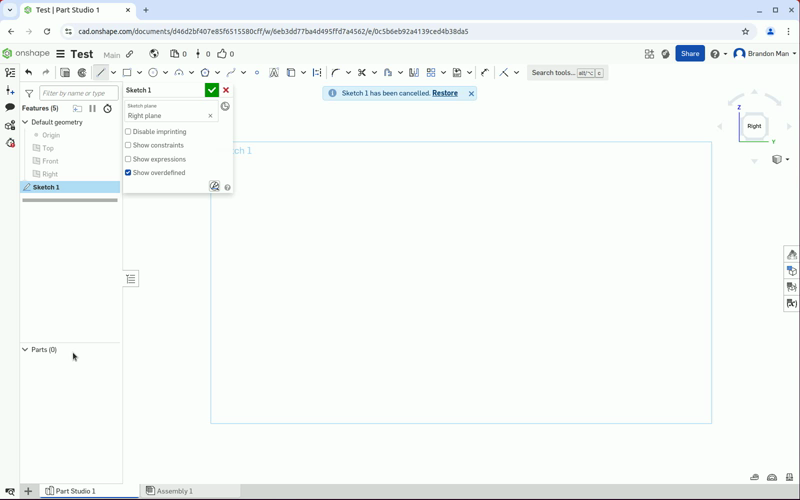
key_down(shift)
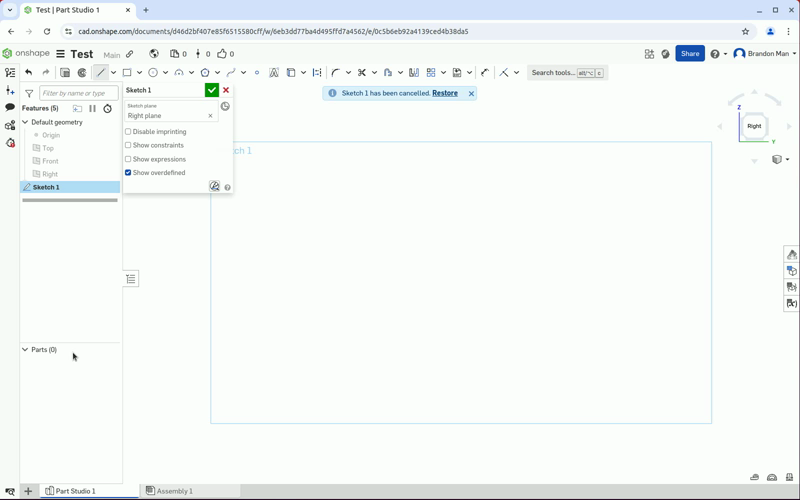
mouse_move(380, 282)
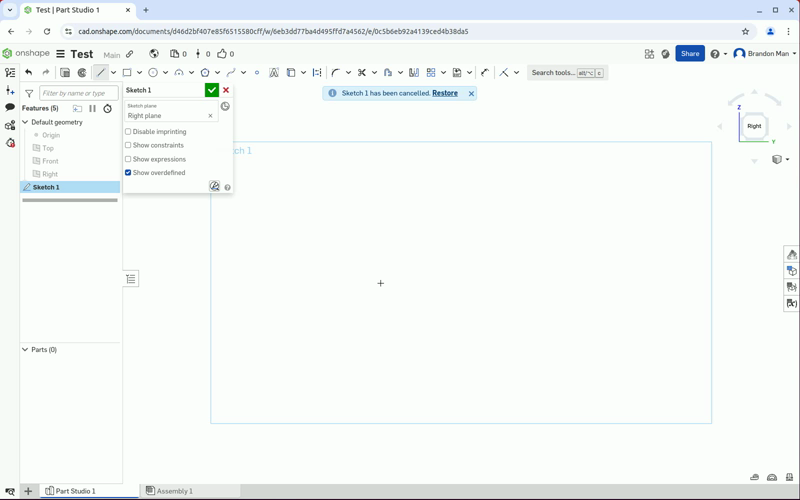
click(380, 282)
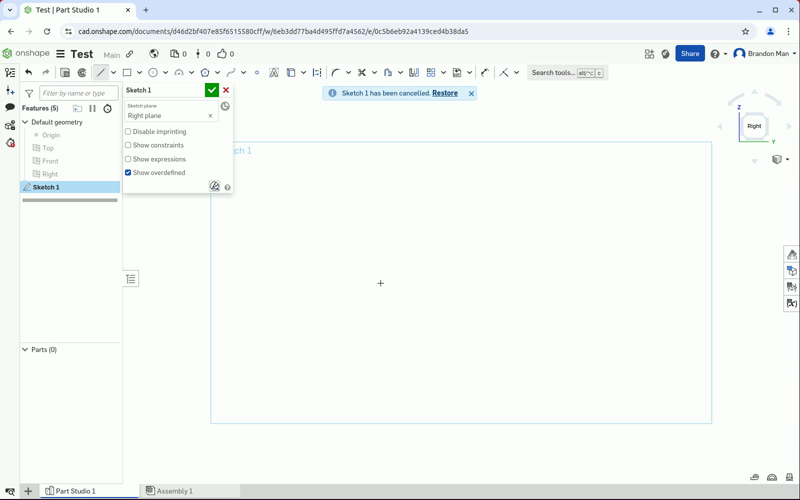
key_up(shift)
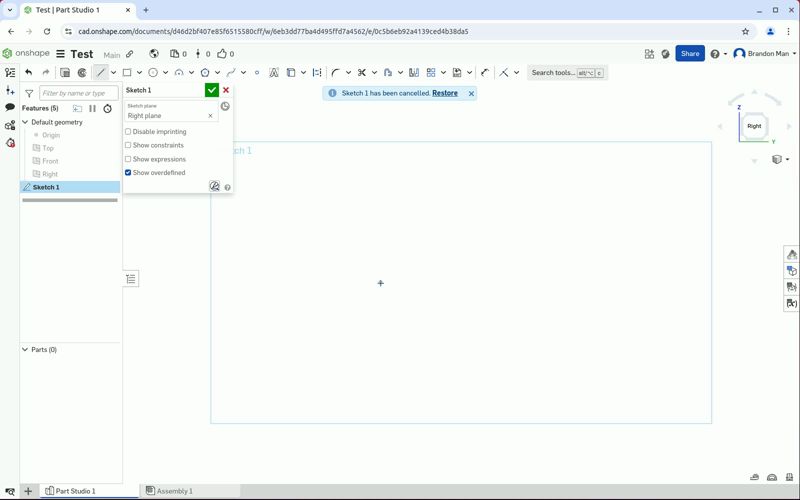
key_down(shift)
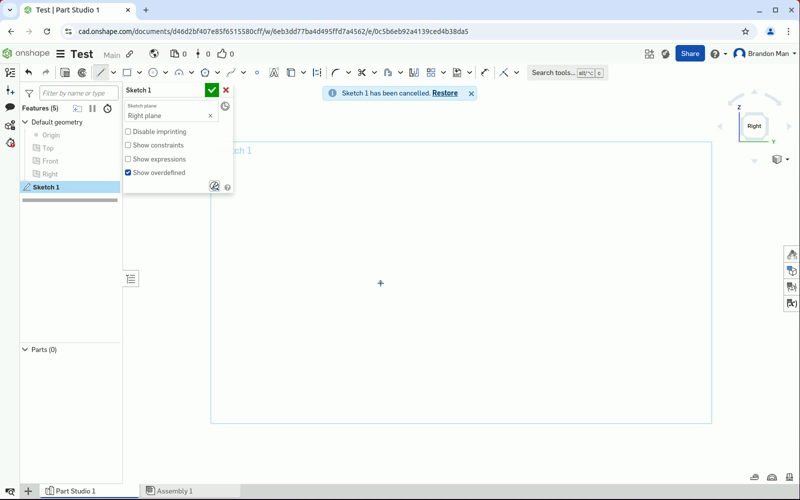
mouse_move(410, 282)
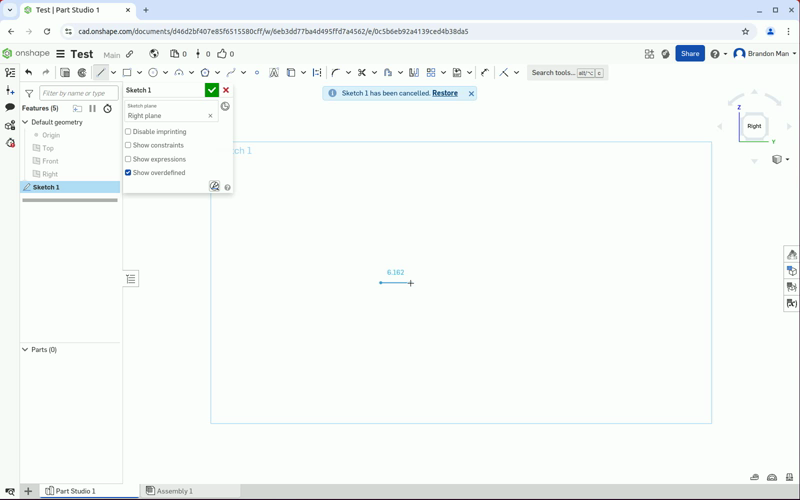
mouse_move(426, 282)
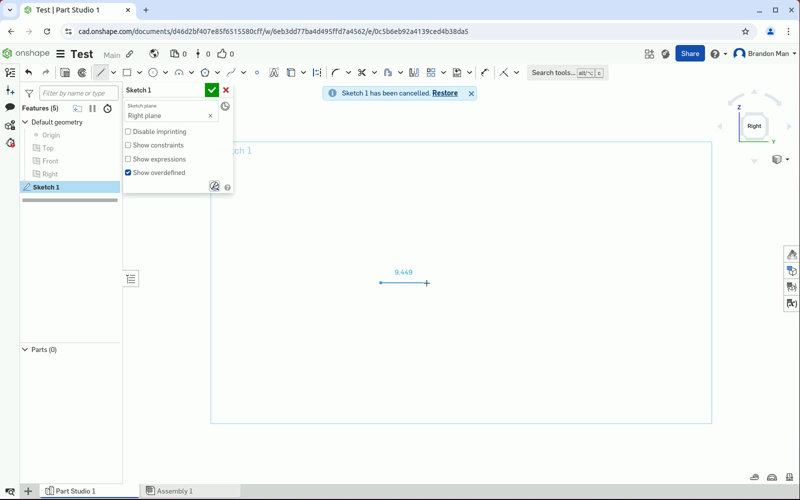
click(426, 282)
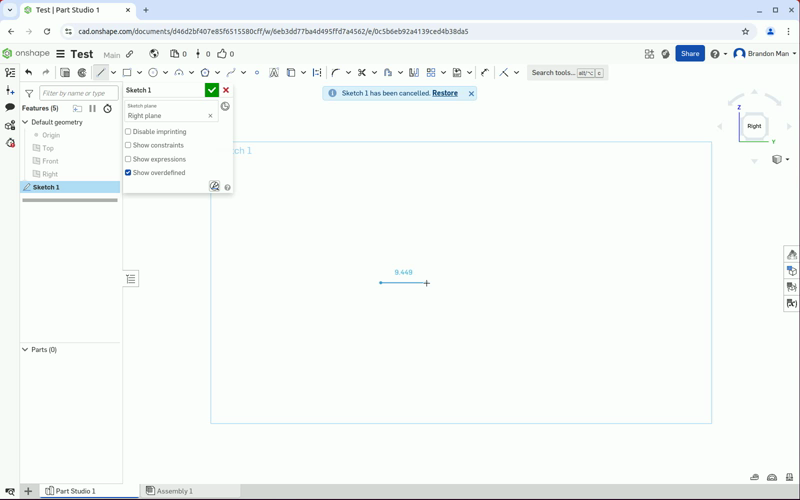
key_up(shift)
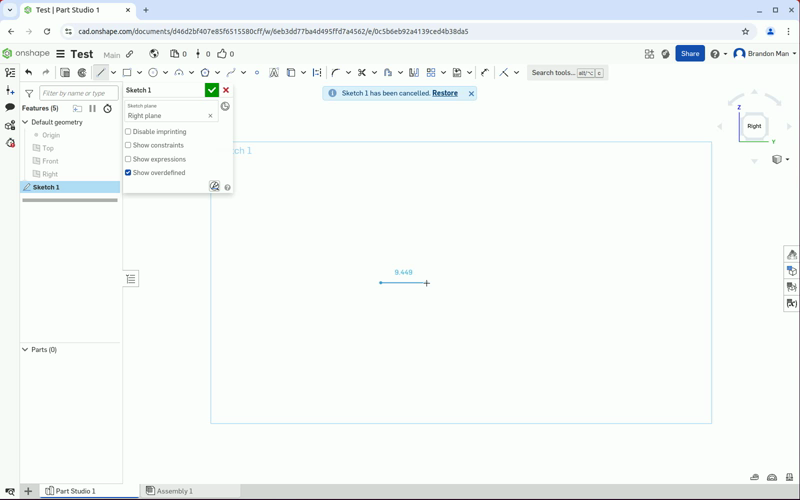
key_down(shift)
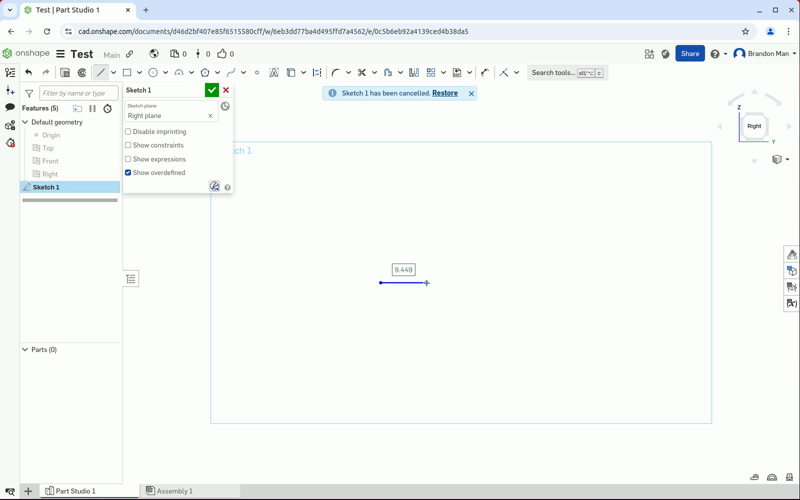
mouse_move(456, 282)
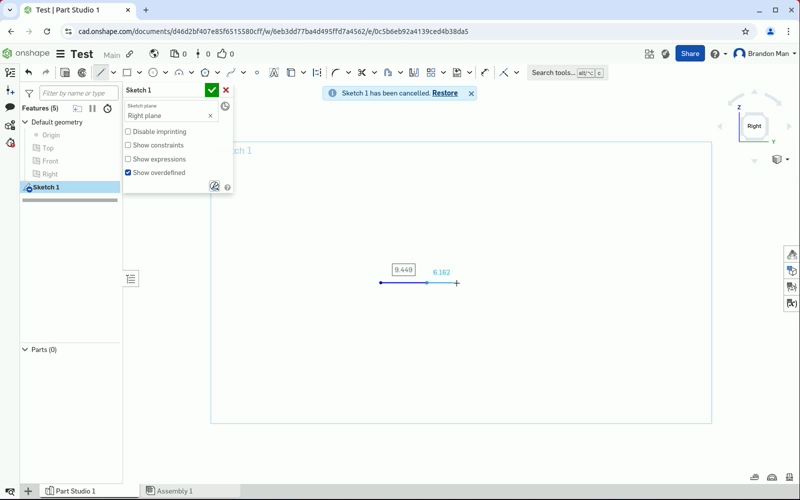
mouse_move(470, 282)
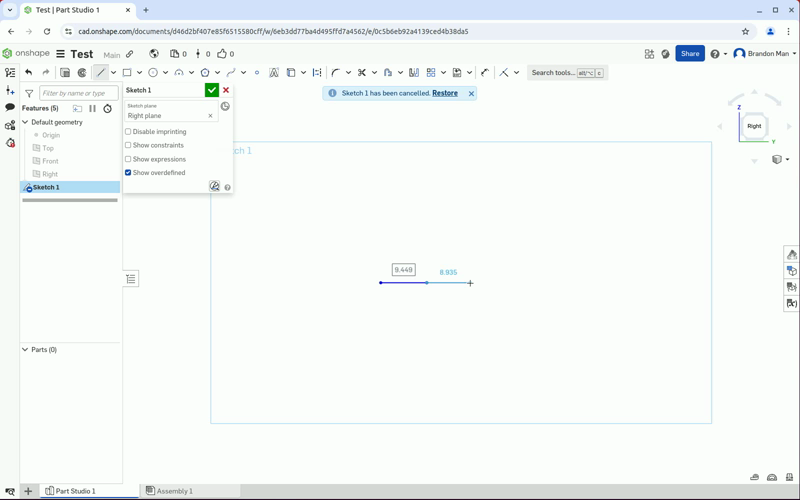
click(470, 282)
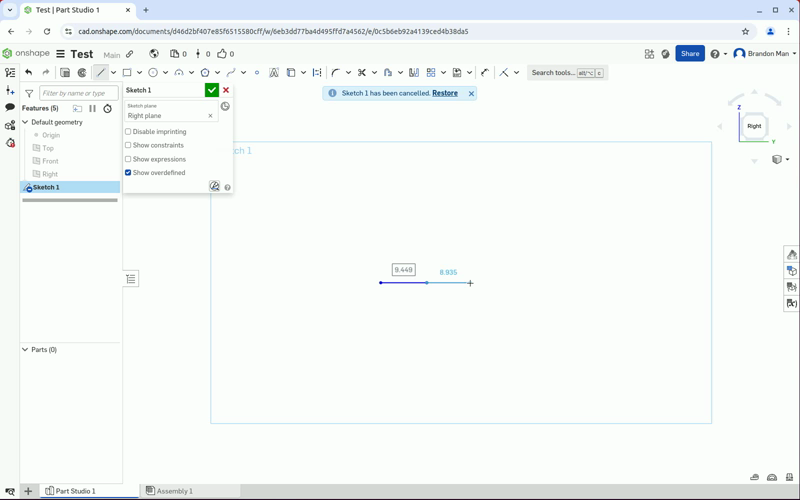
key_up(shift)
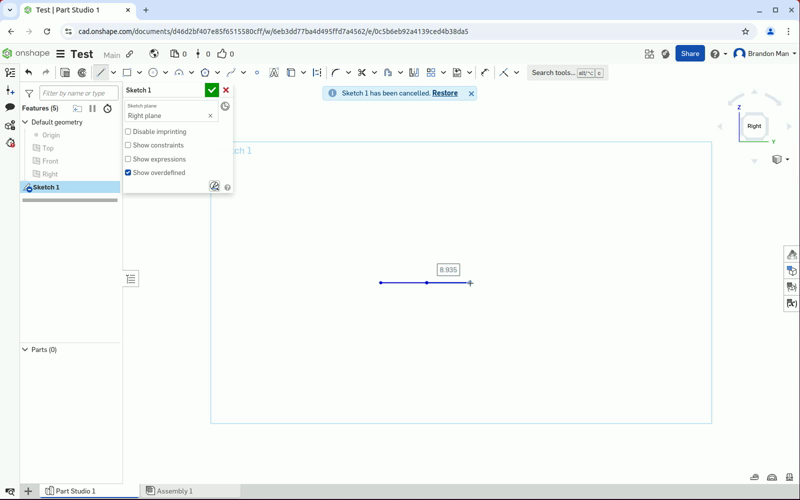
key_down(shift)
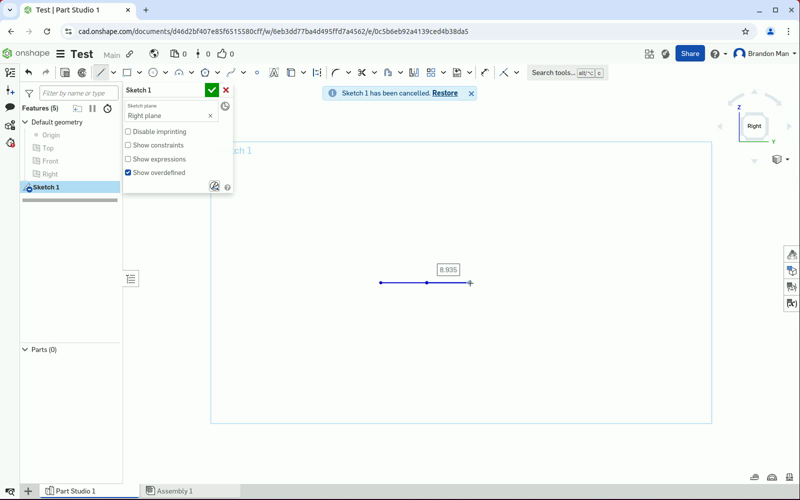
mouse_move(500, 282)
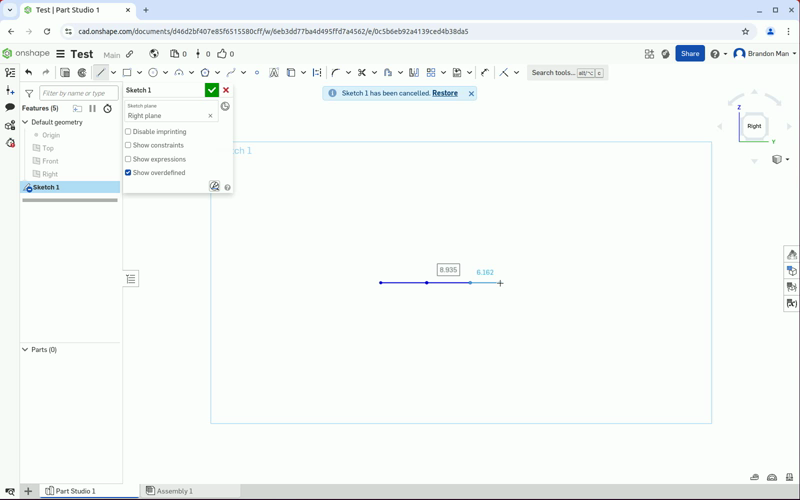
mouse_move(515, 282)
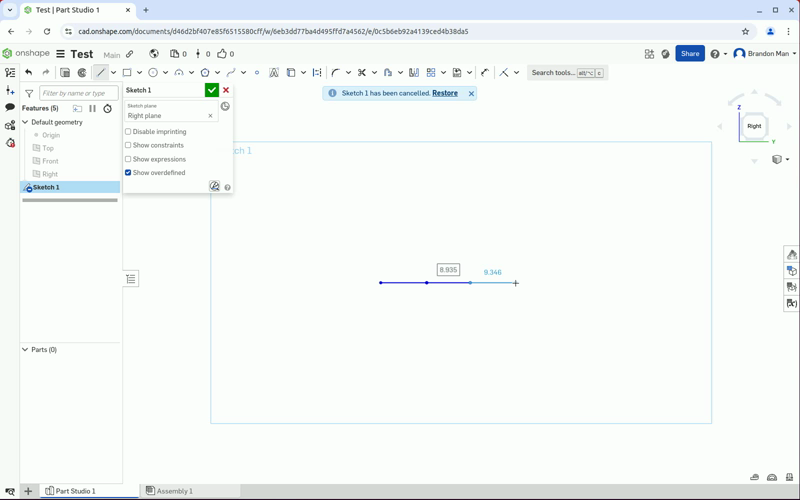
click(515, 282)
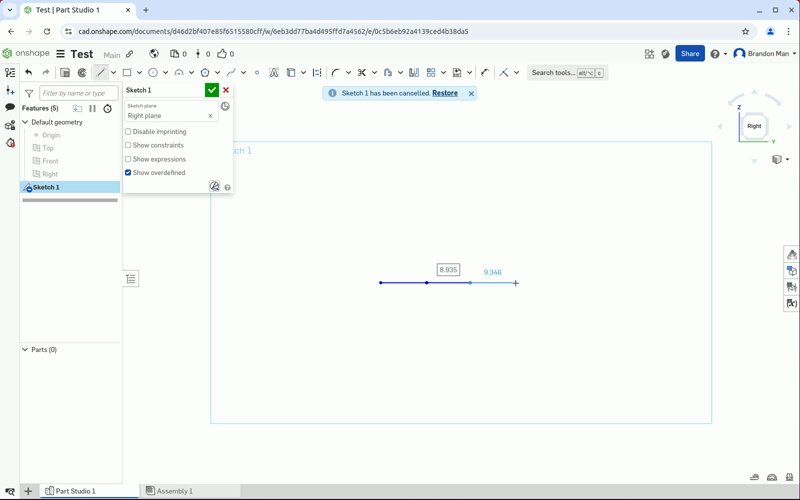
key_up(shift)
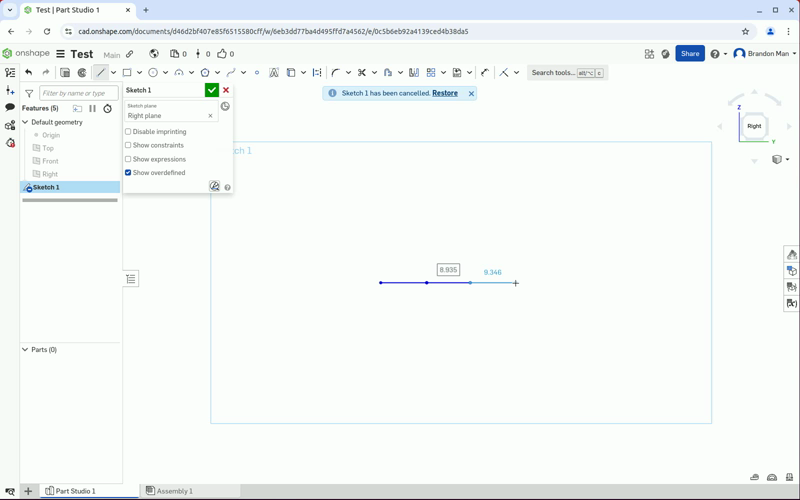
key_down(shift)
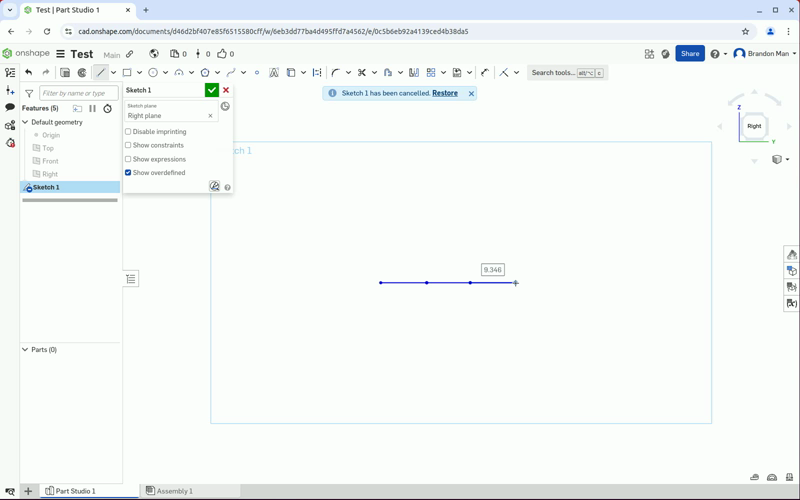
mouse_move(545, 282)
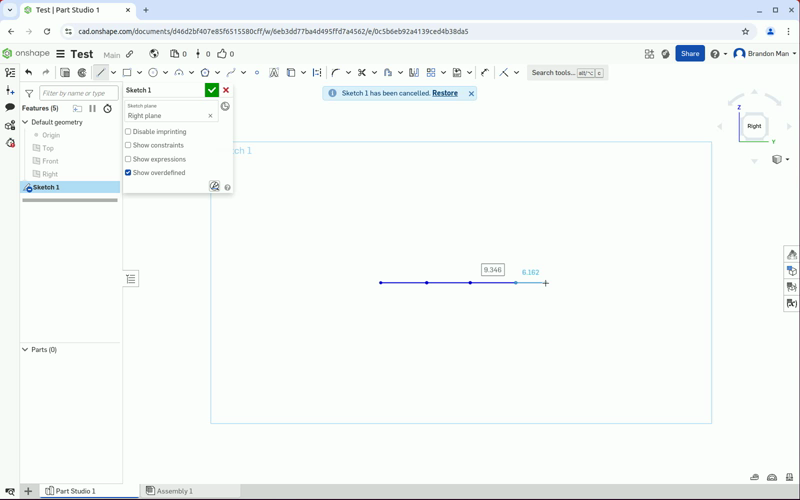
mouse_move(515, 263)
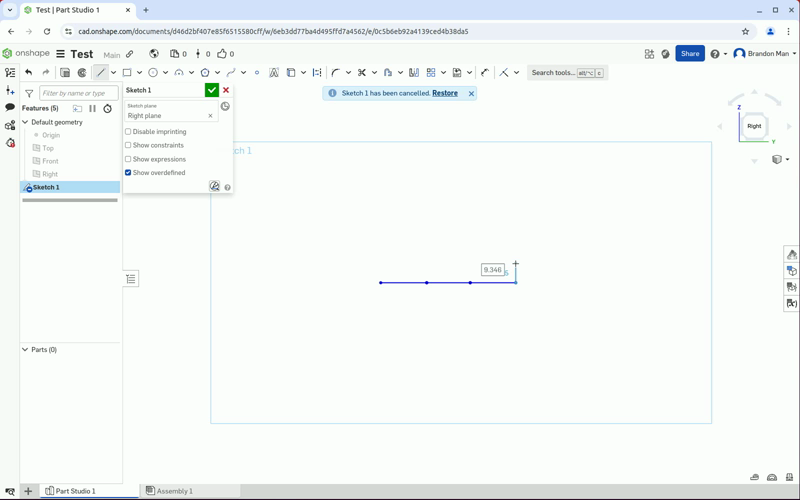
click(515, 263)
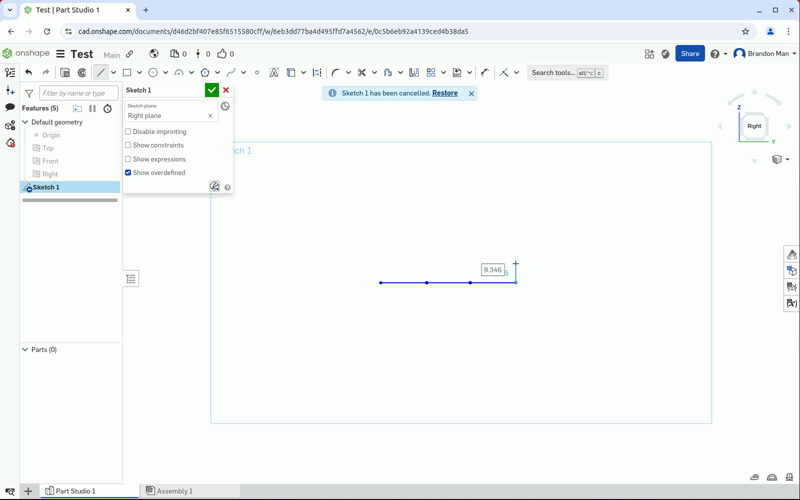
key_up(shift)
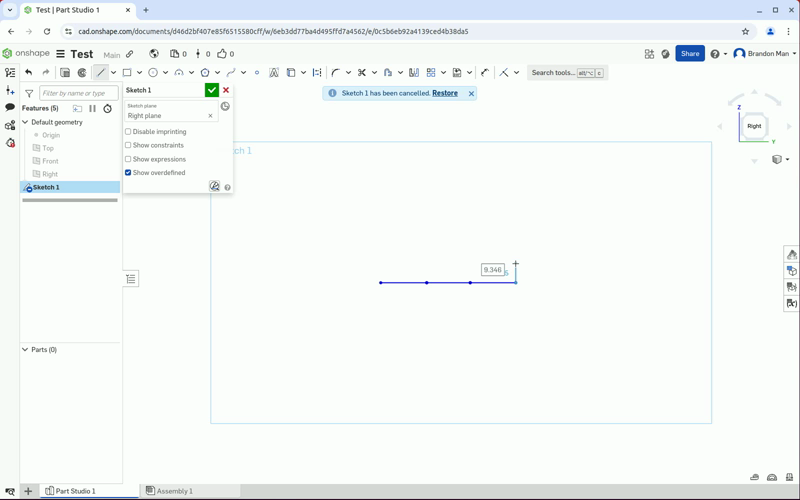
key_down(shift)
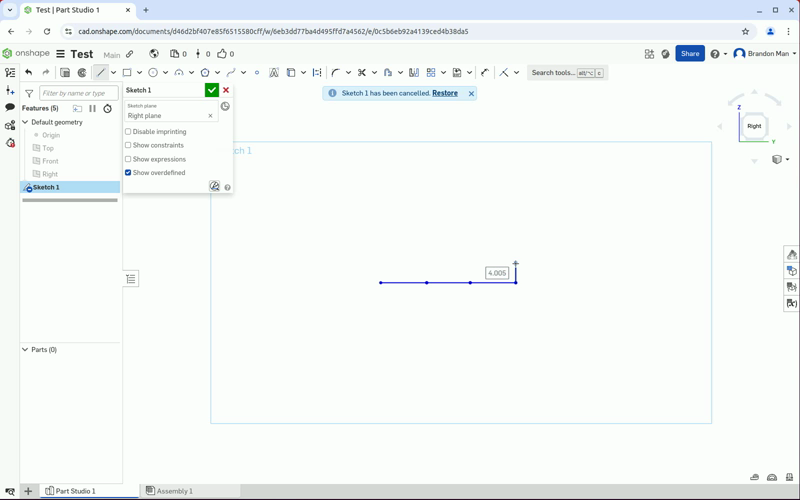
mouse_move(545, 263)
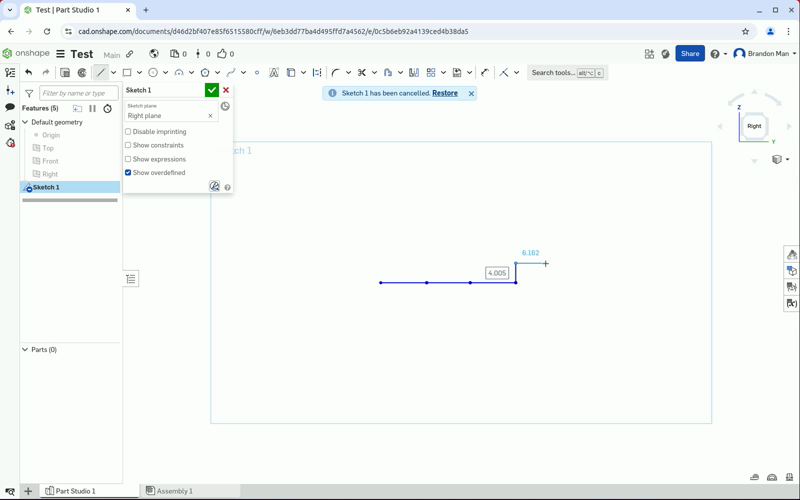
mouse_move(487, 263)
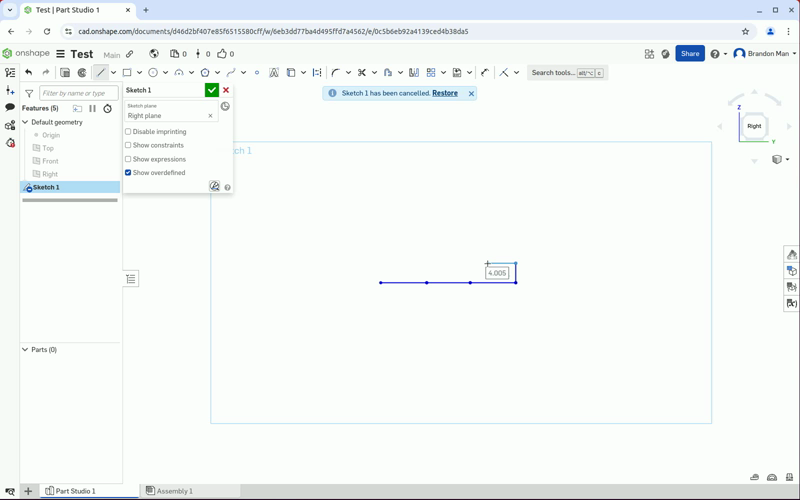
click(487, 263)
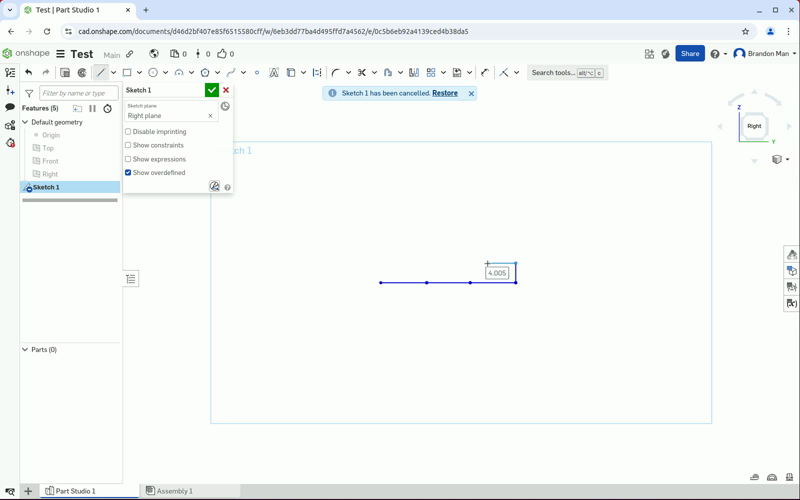
key_up(shift)
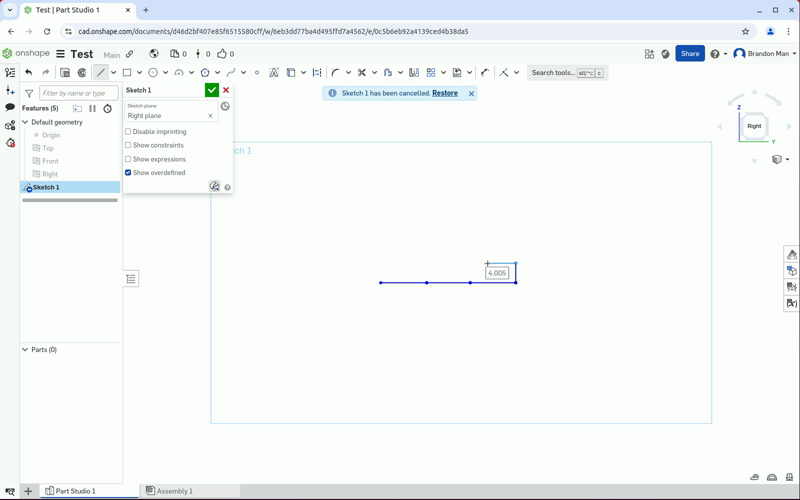
key_down(shift)
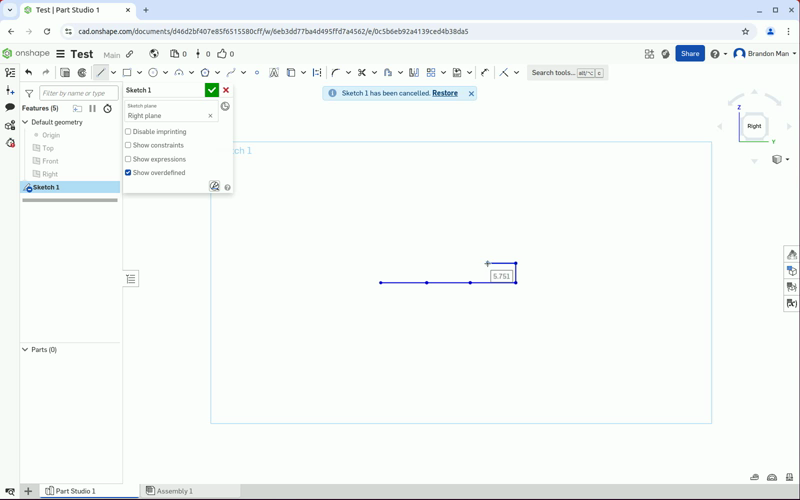
mouse_move(409, 263)
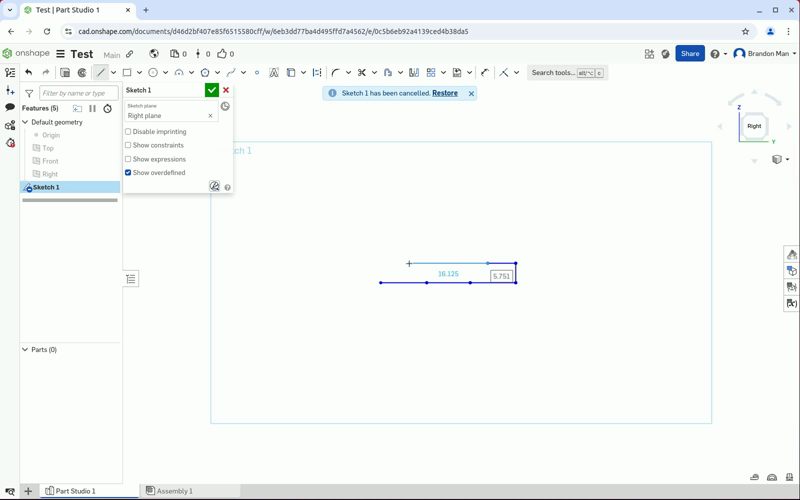
click(409, 263)
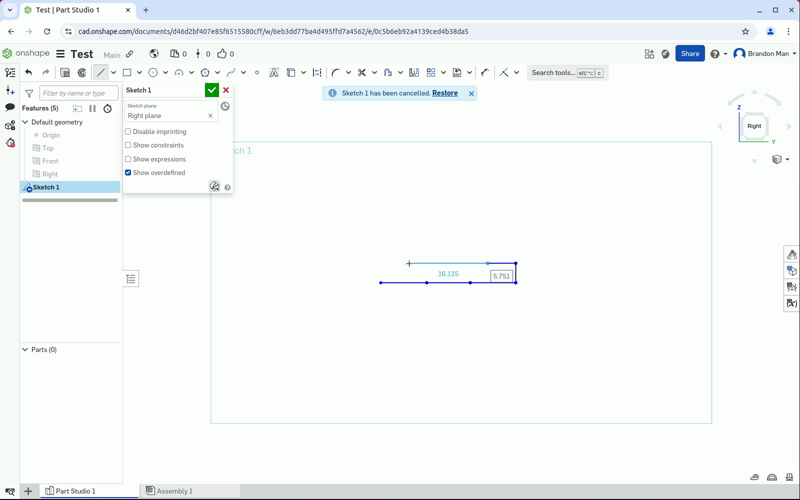
key_up(shift)
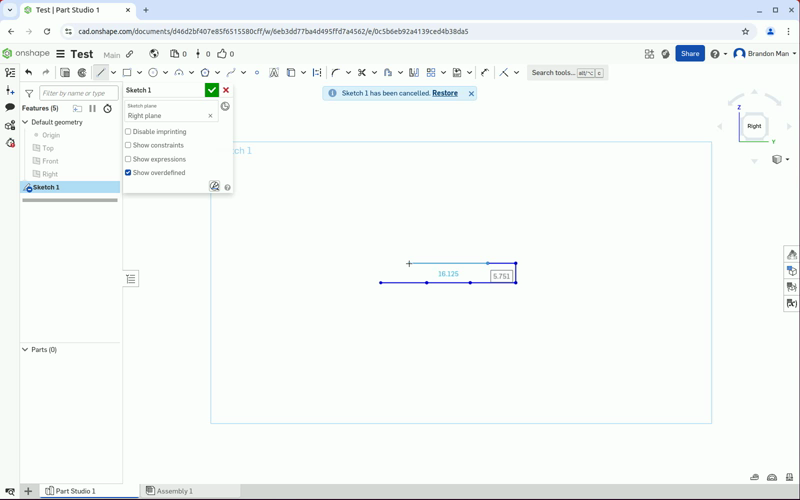
key_down(shift)
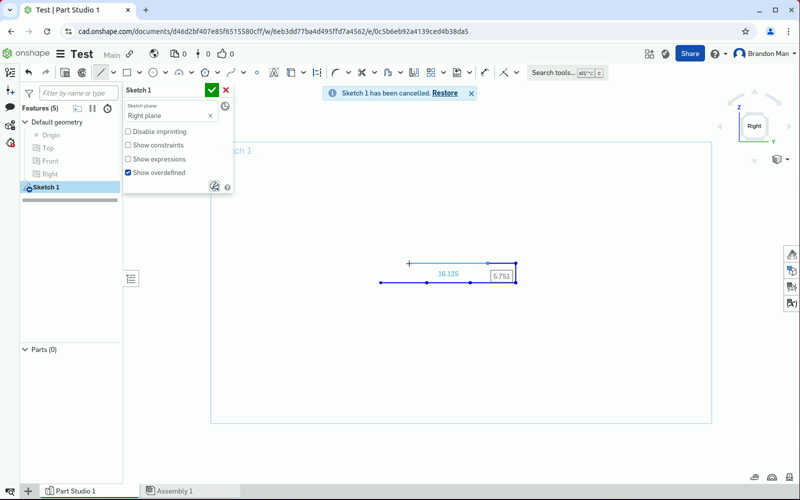
mouse_move(439, 263)
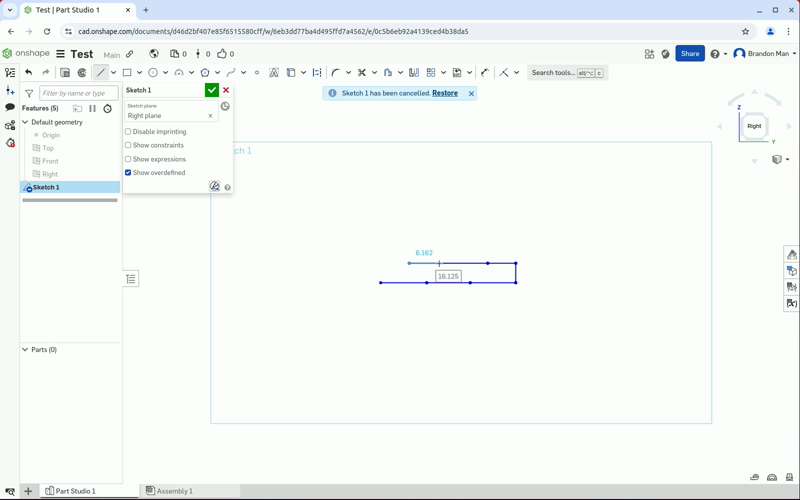
mouse_move(380, 263)
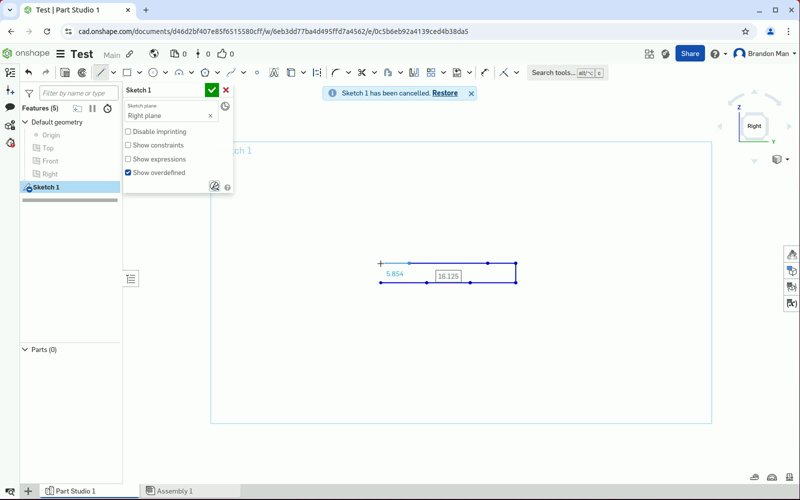
click(380, 263)
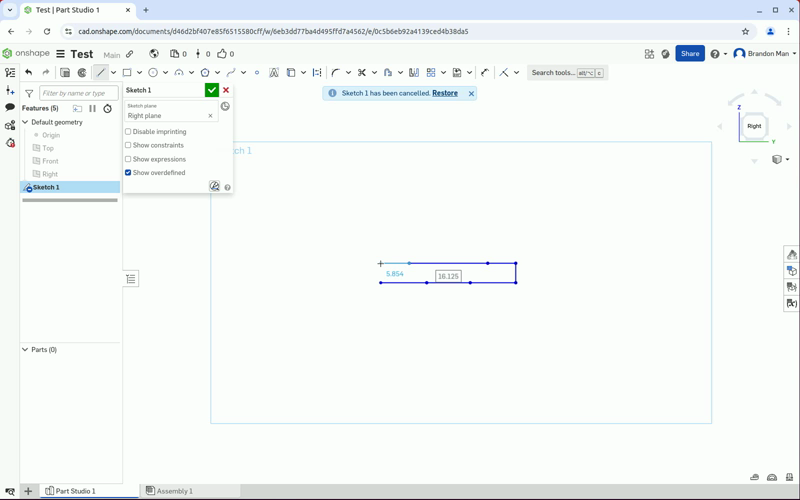
key_up(shift)
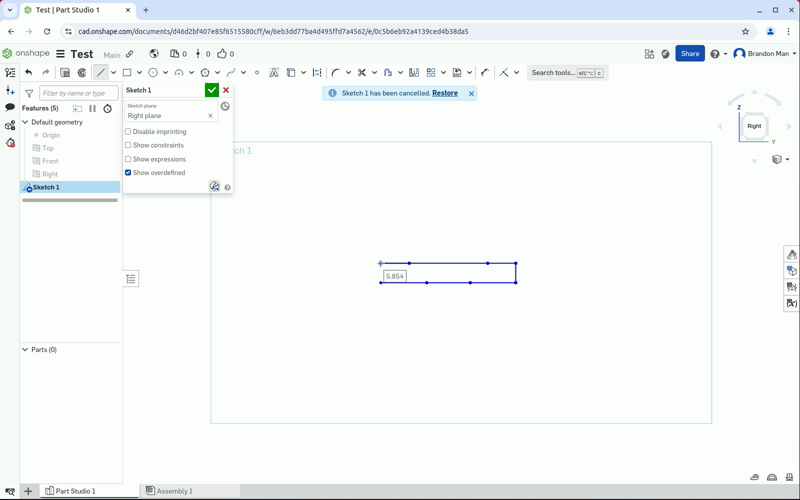
mouse_move(410, 263)
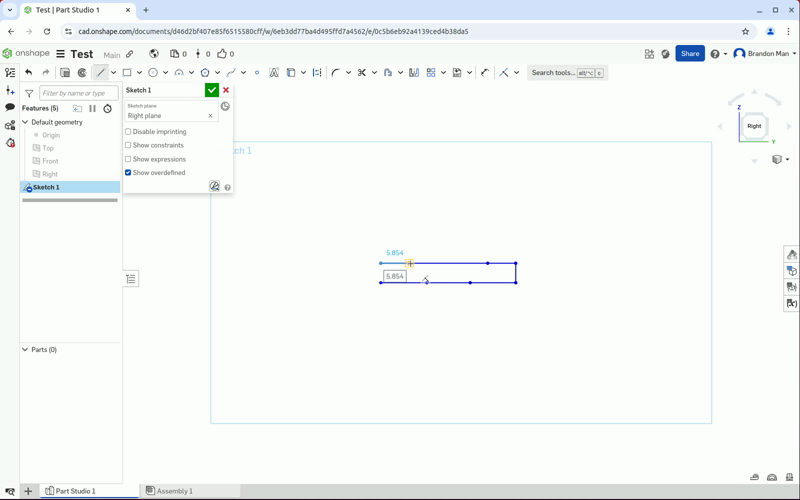
key_down(shift)
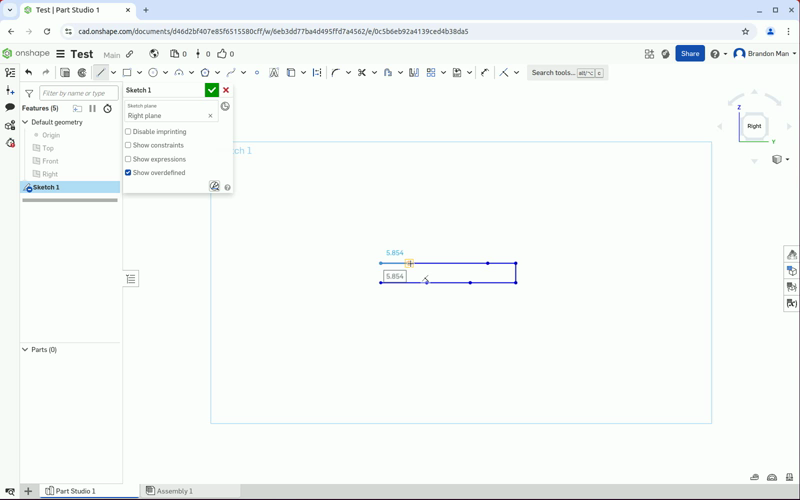
mouse_move(380, 282)
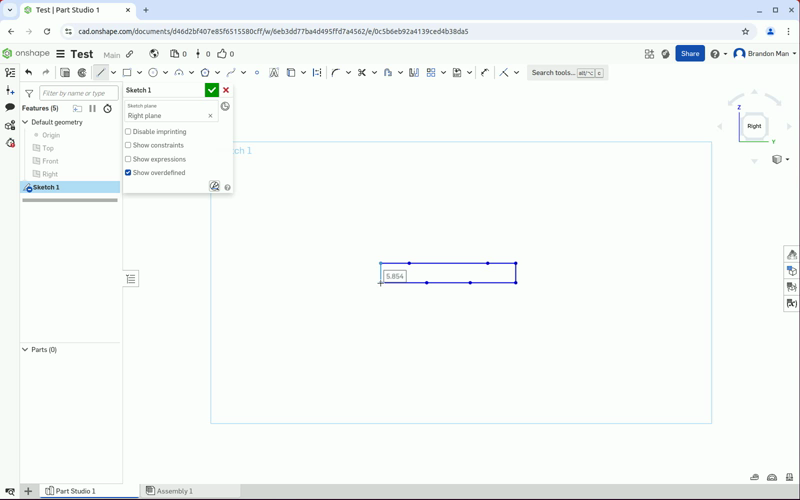
key_up(shift)
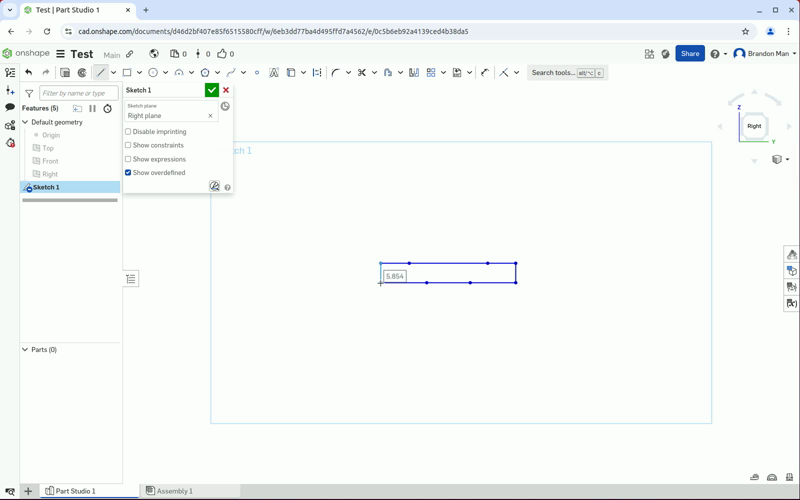
click(380, 282)
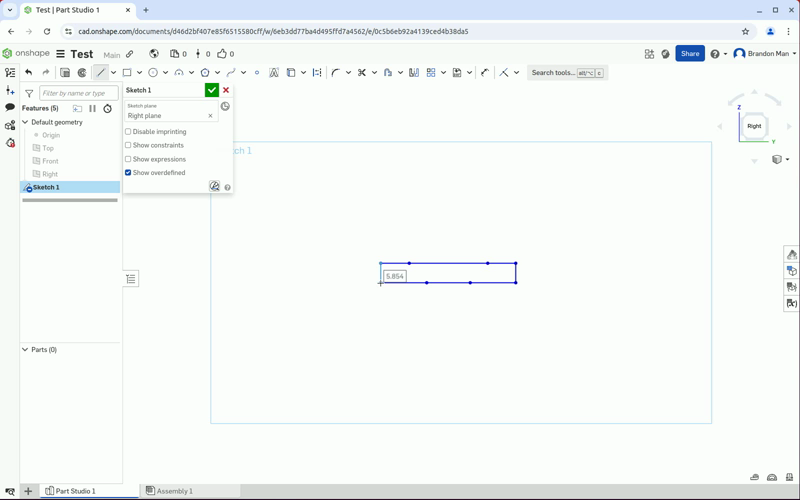
key(esc)
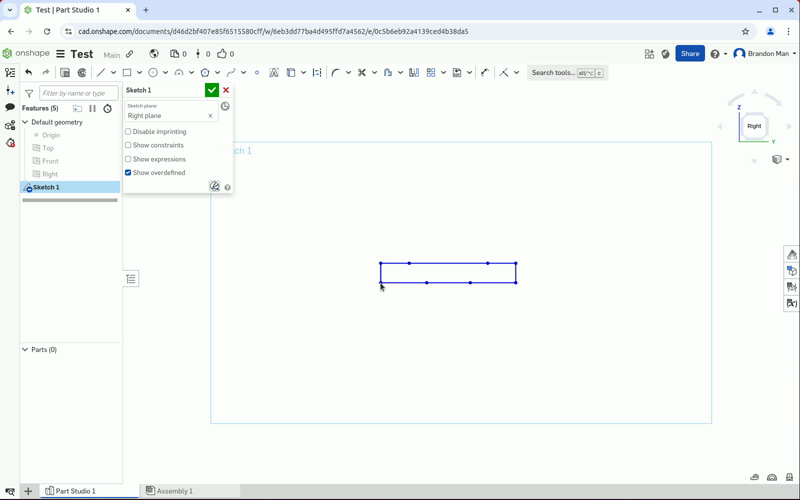
mouse_move(432, 265)
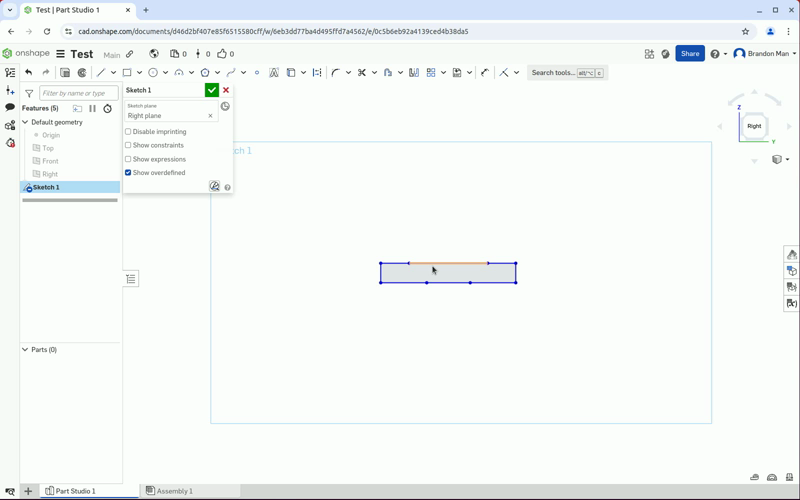
click(432, 265)
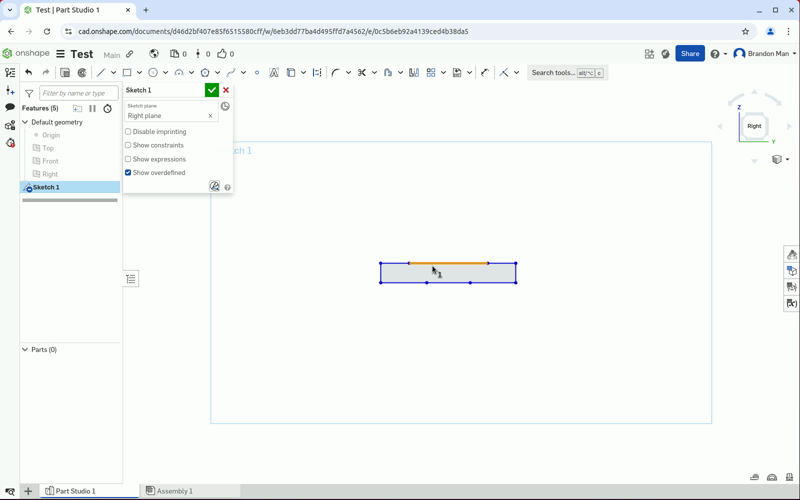
mouse_move(73, 352)
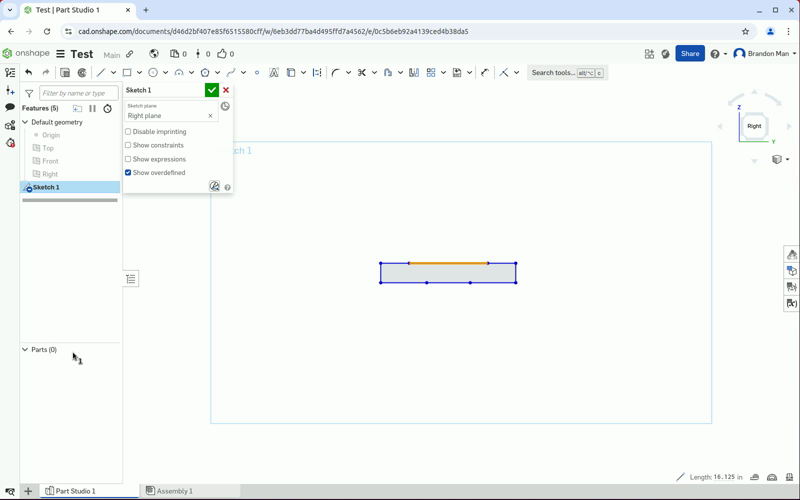
key(shift+y)
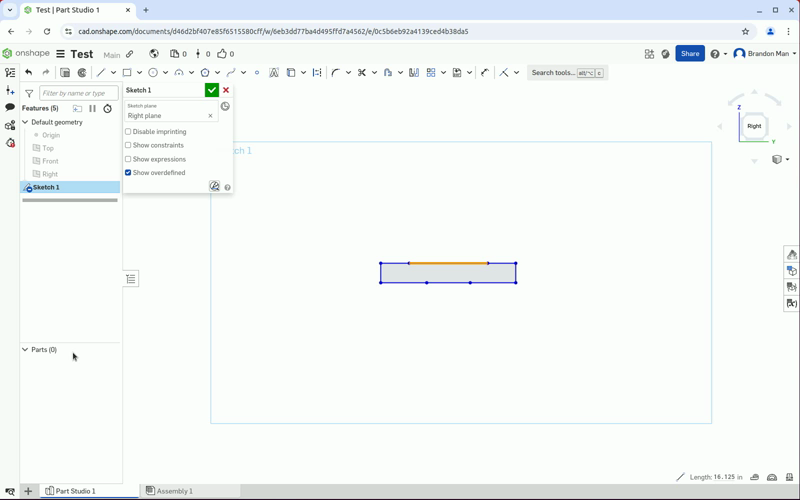
key(shift+e)
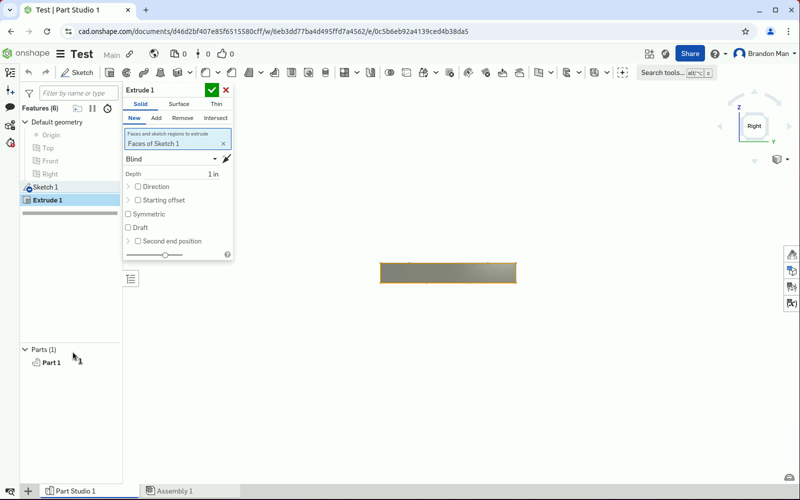
mouse_move(143, 106)
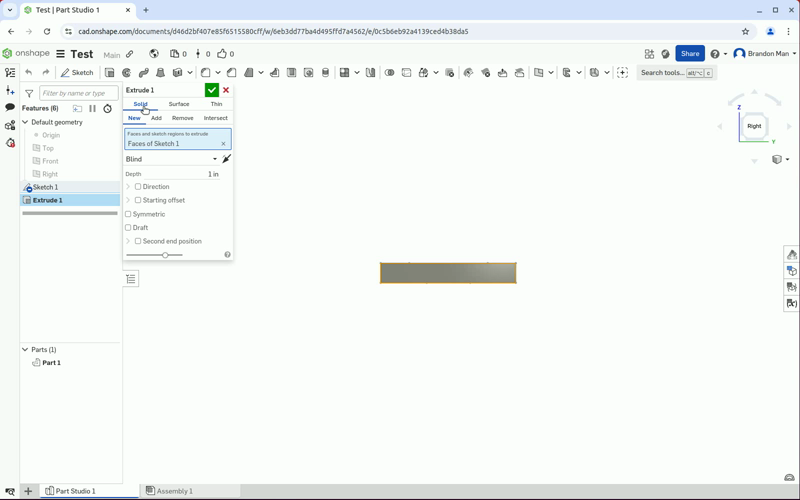
click(143, 106)
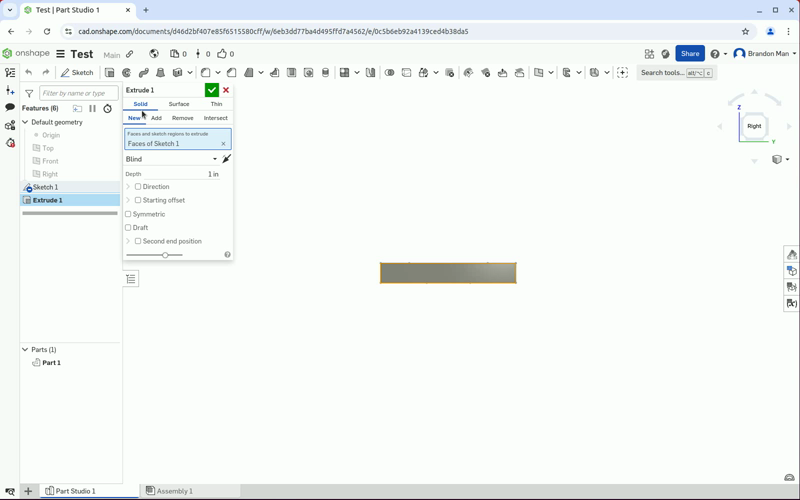
mouse_move(137, 120)
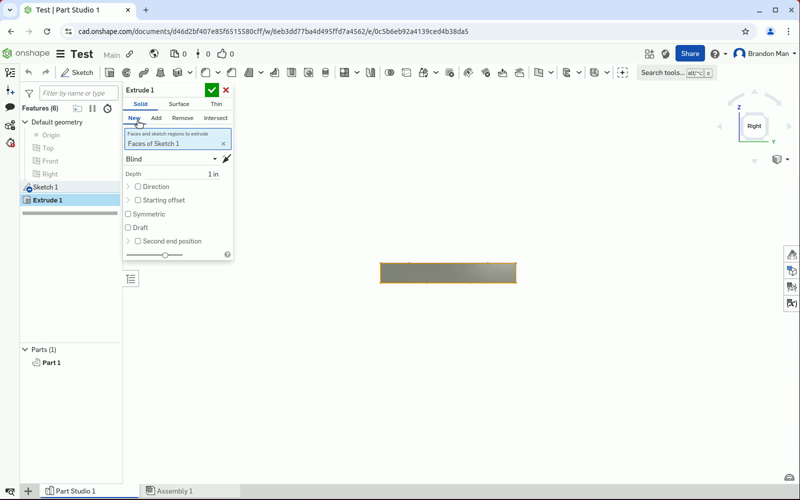
click(137, 120)
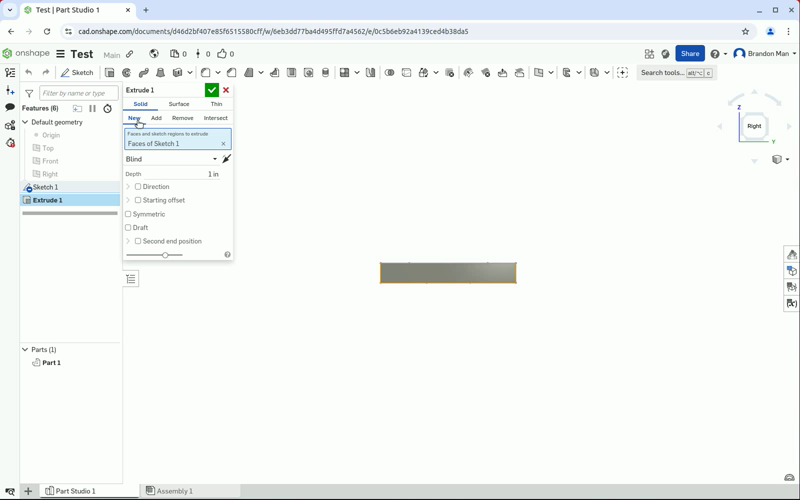
key(tab, 4)
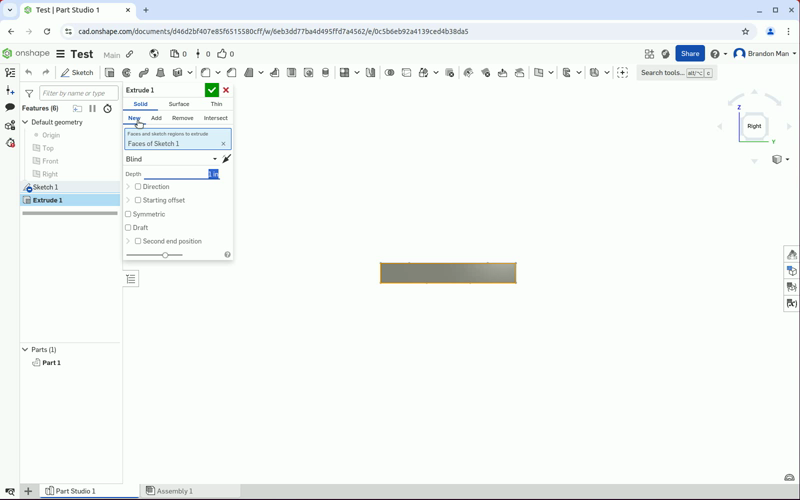
text(12.758)
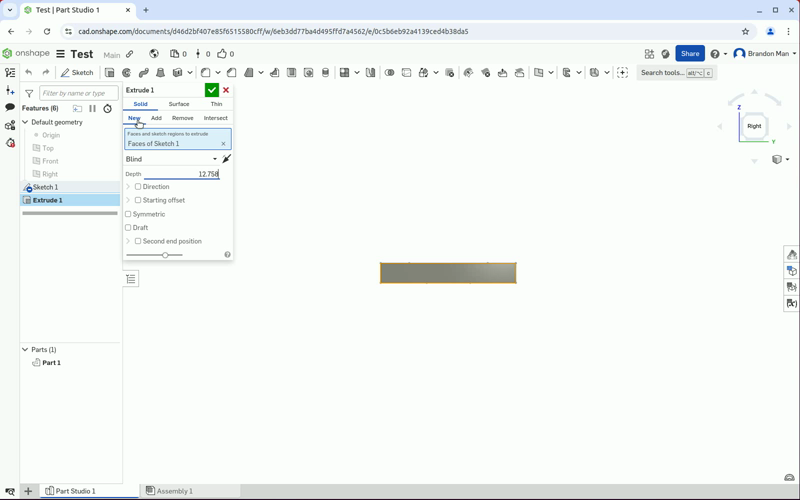
key(tab, 3)
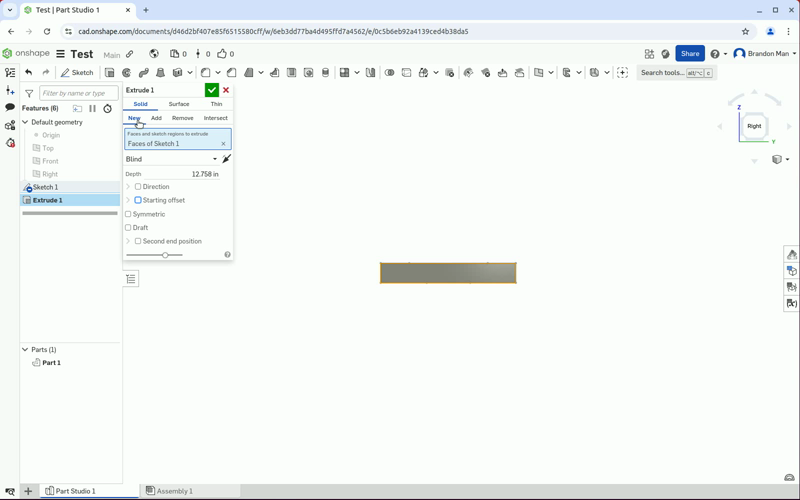
key(tab, 2)
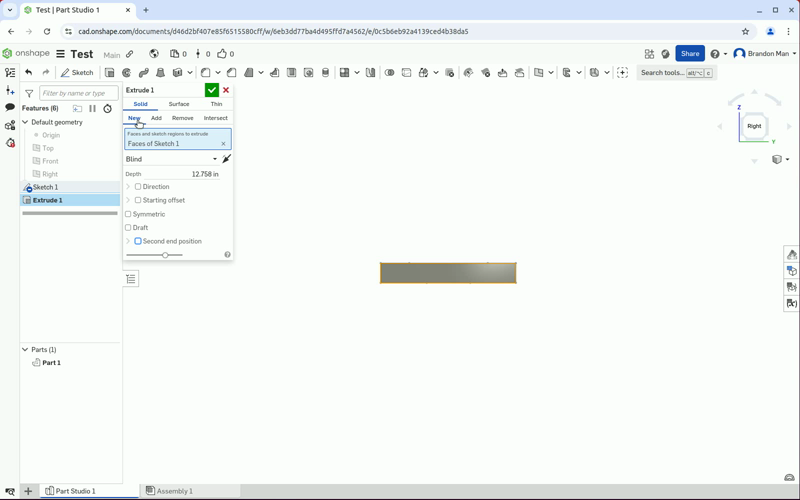
key(space)
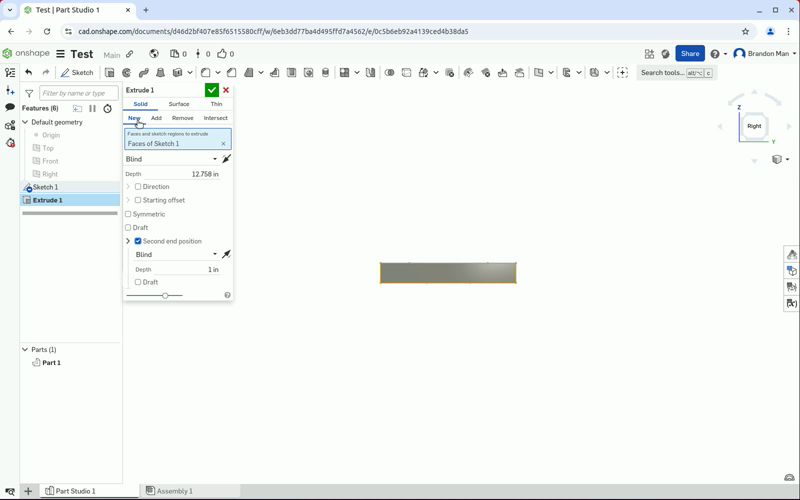
key(tab, 3)
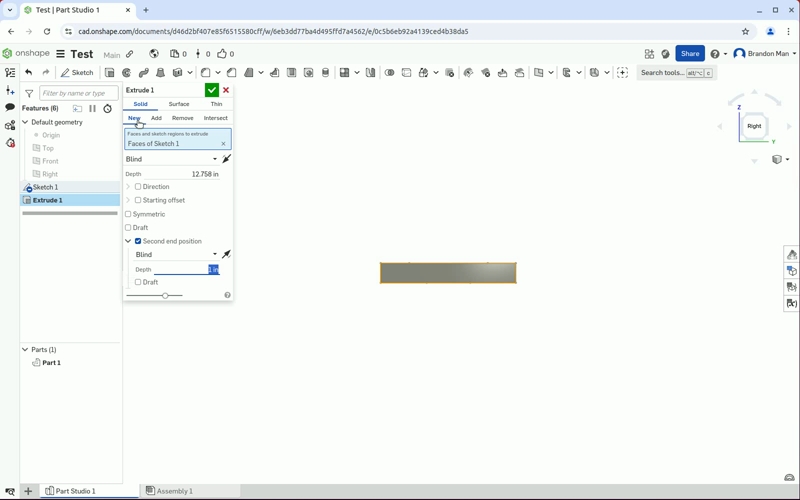
text(12.758)
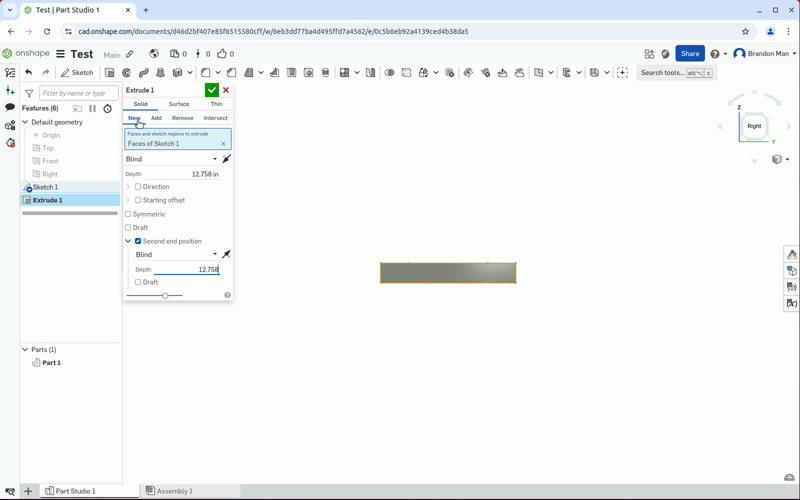
key(enter)
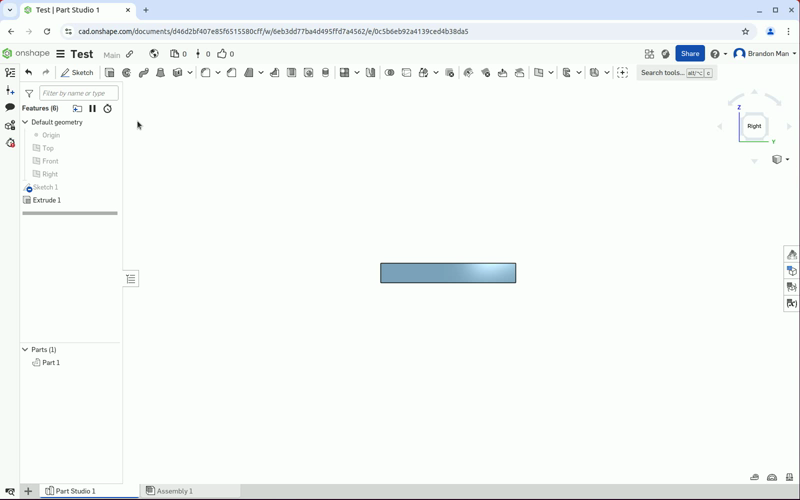
key(shift+h)
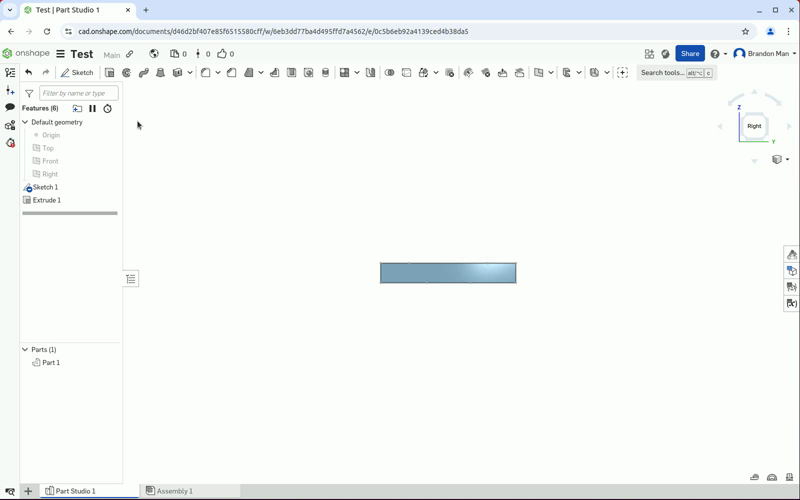
key(shift+h)
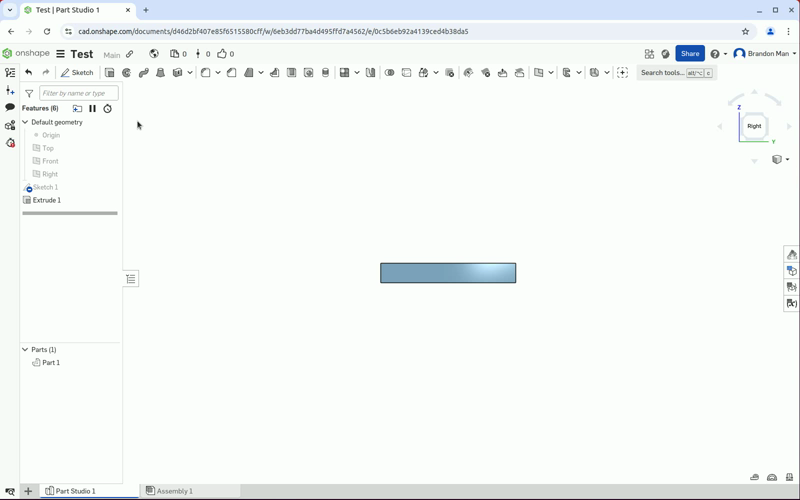
mouse_move(73, 189)
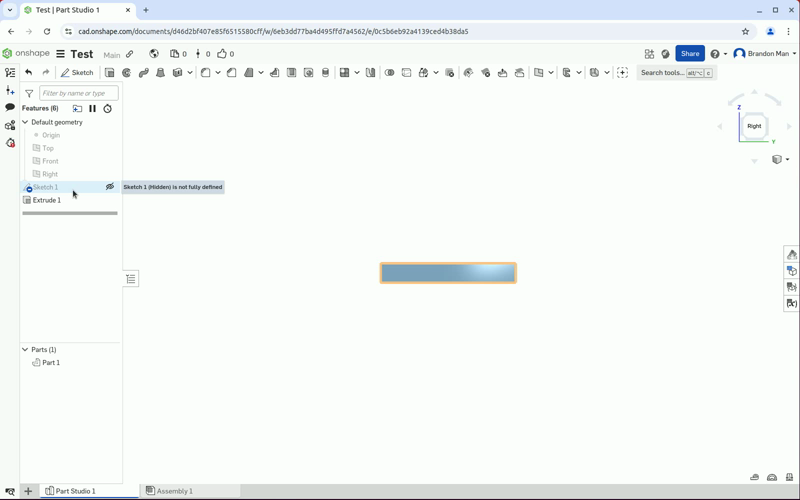
click(73, 189)
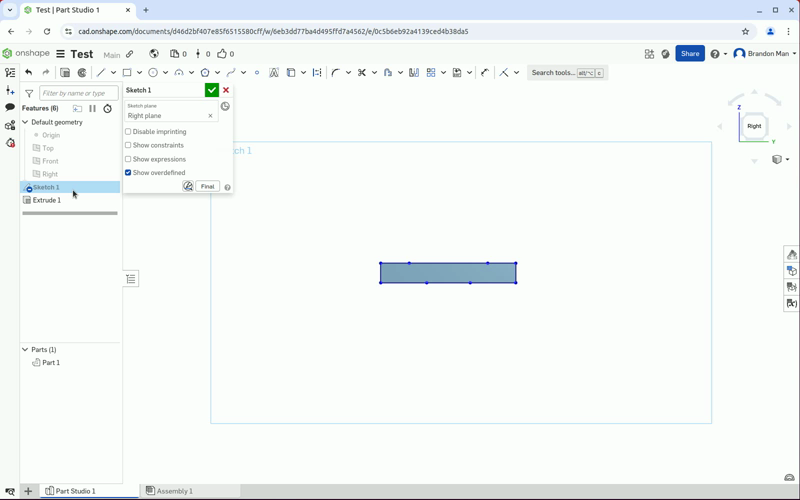
mouse_move(229, 92)
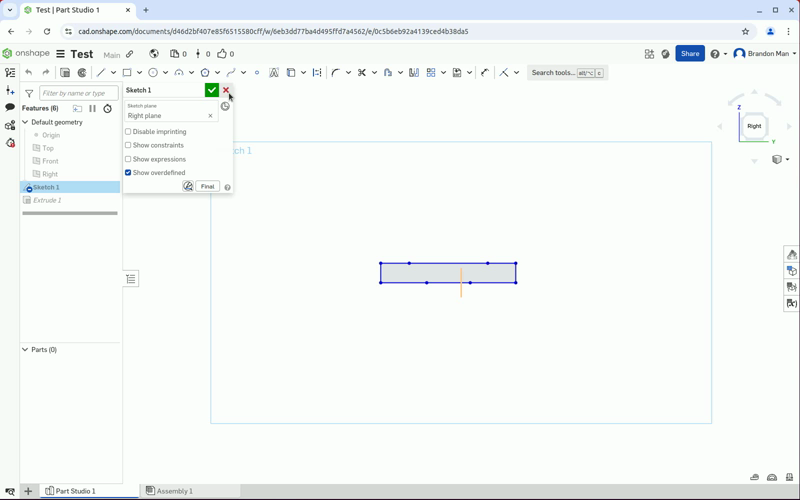
click(229, 92)
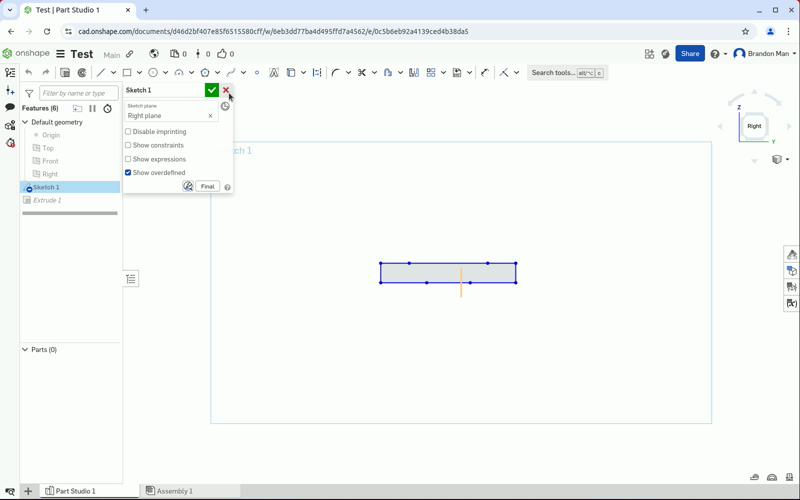
key(shift+s)
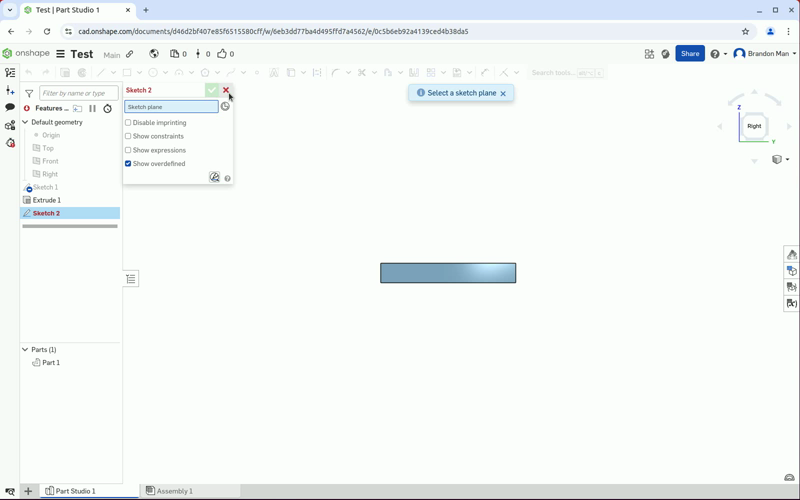
mouse_move(73, 176)
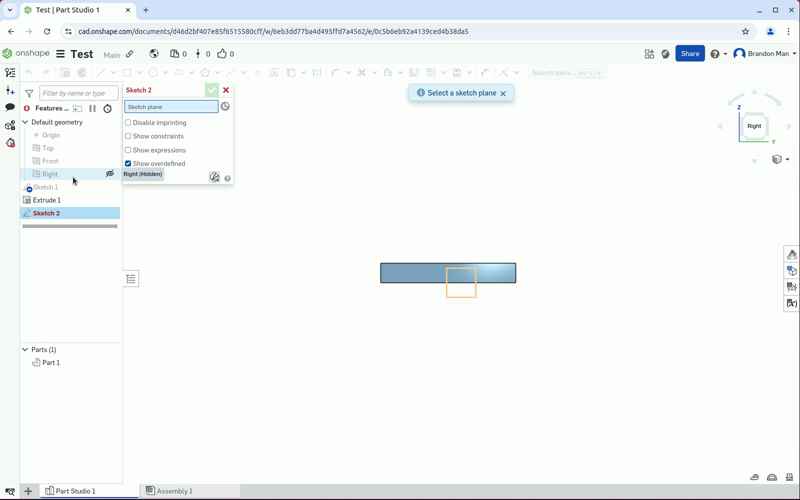
click(73, 176)
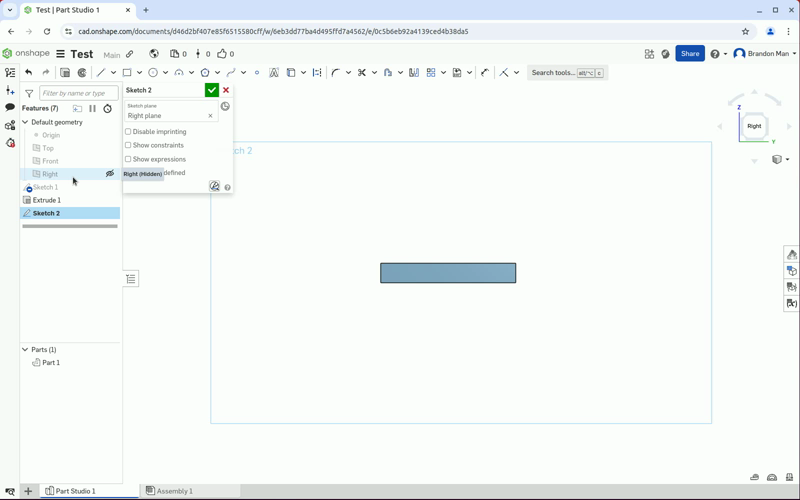
mouse_move(73, 352)
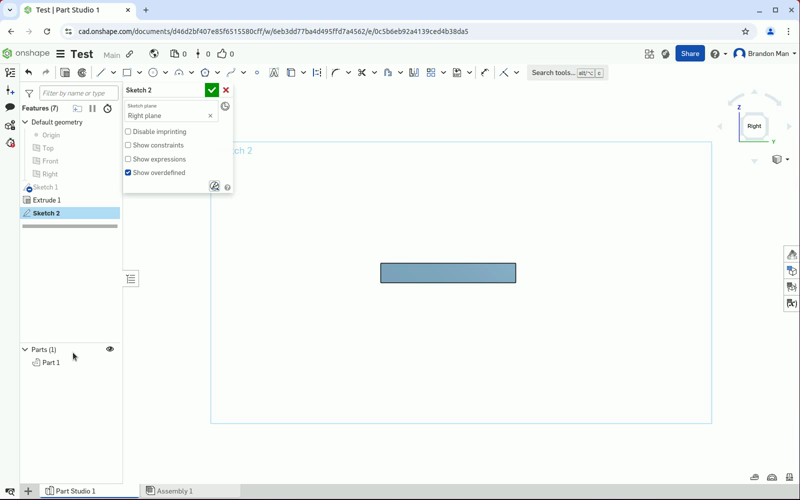
key(y)
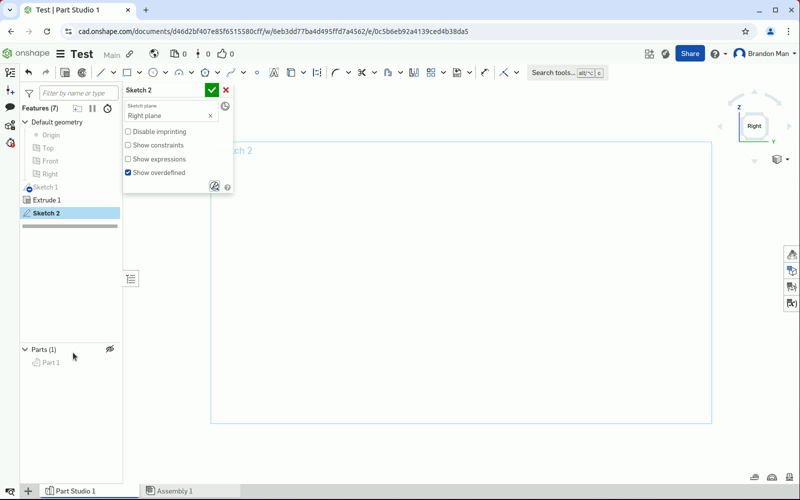
key(l)
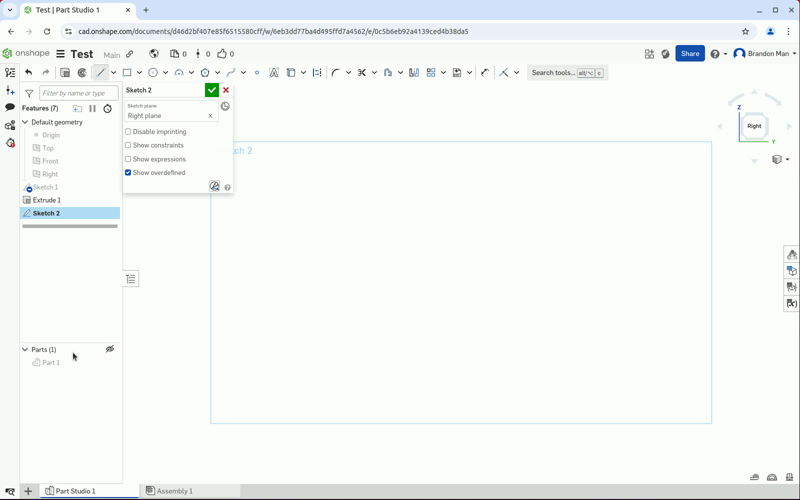
key_down(shift)
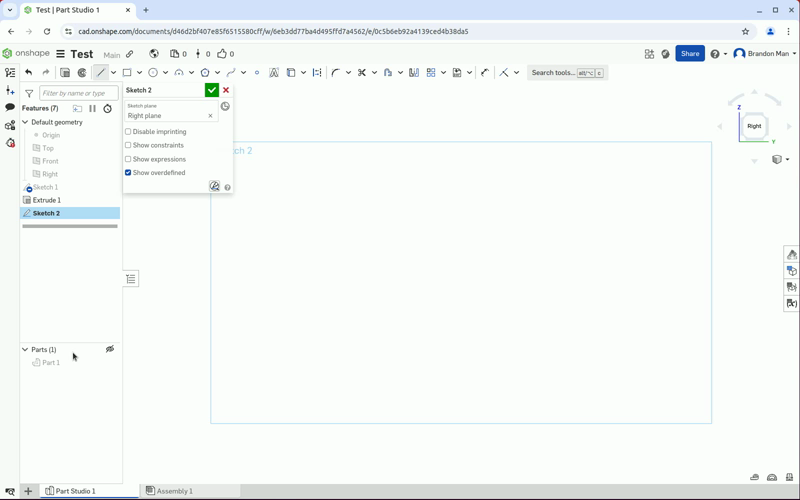
mouse_move(426, 311)
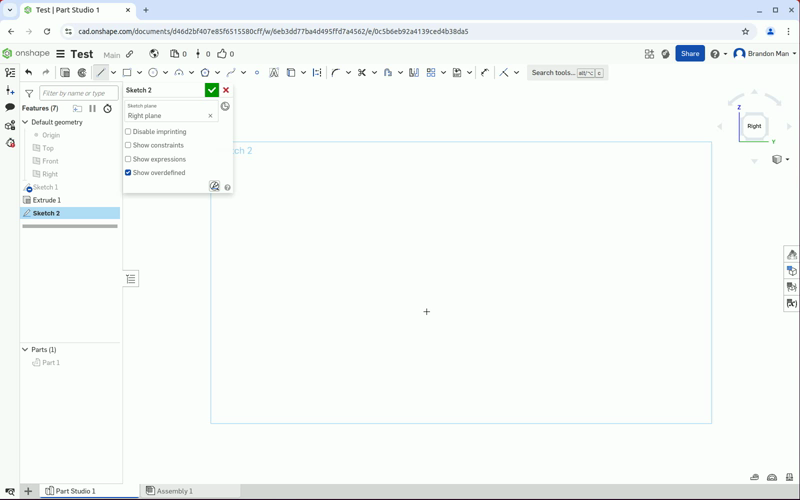
click(426, 311)
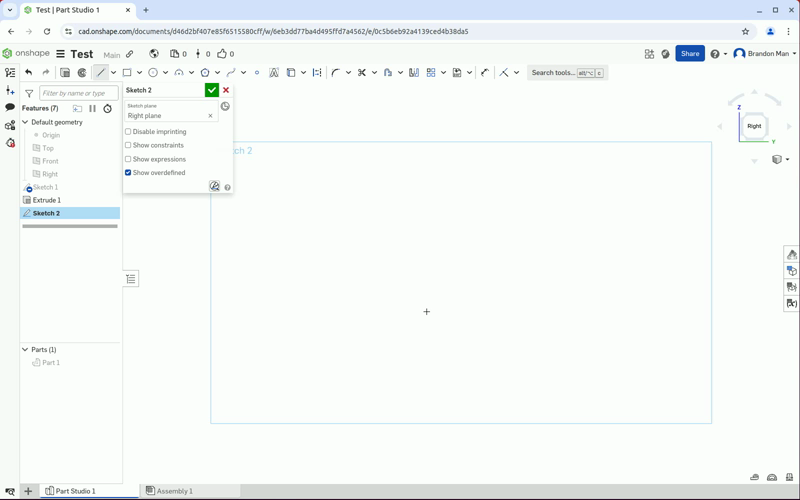
key_up(shift)
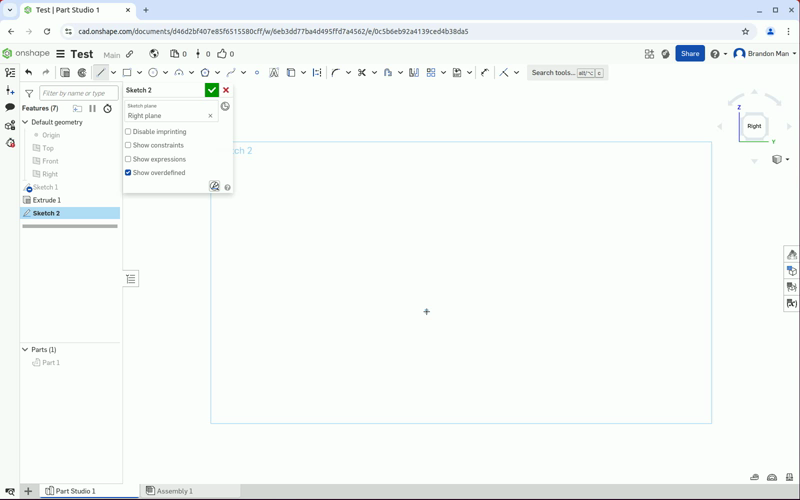
key_down(shift)
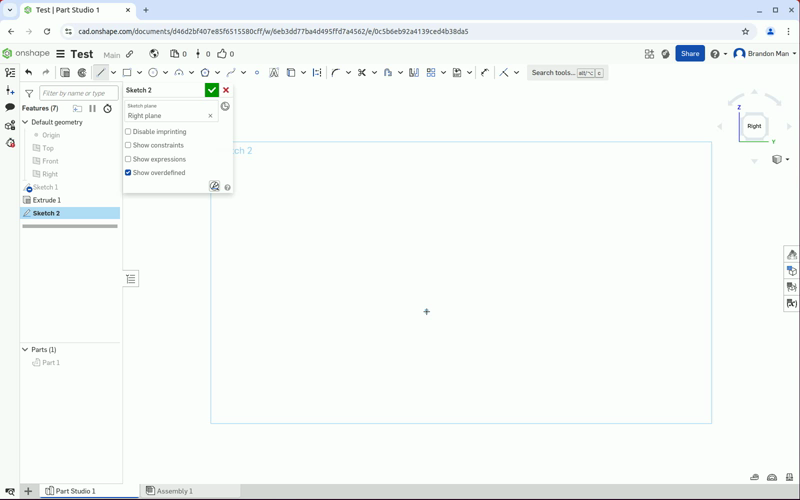
mouse_move(456, 311)
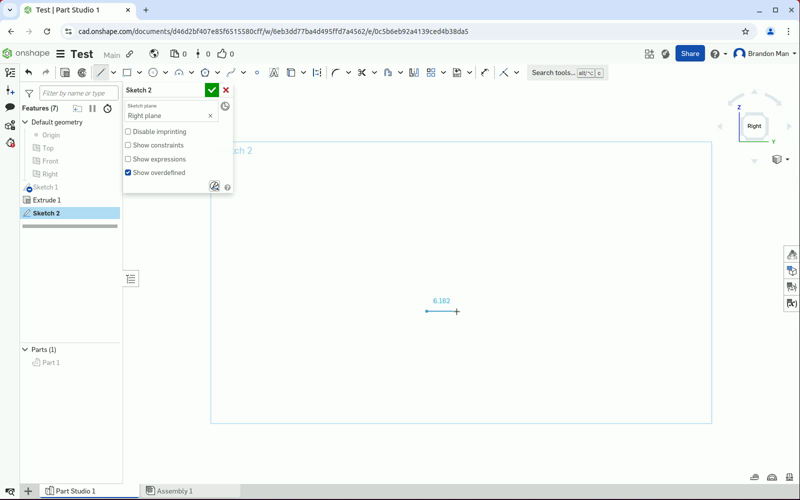
mouse_move(471, 311)
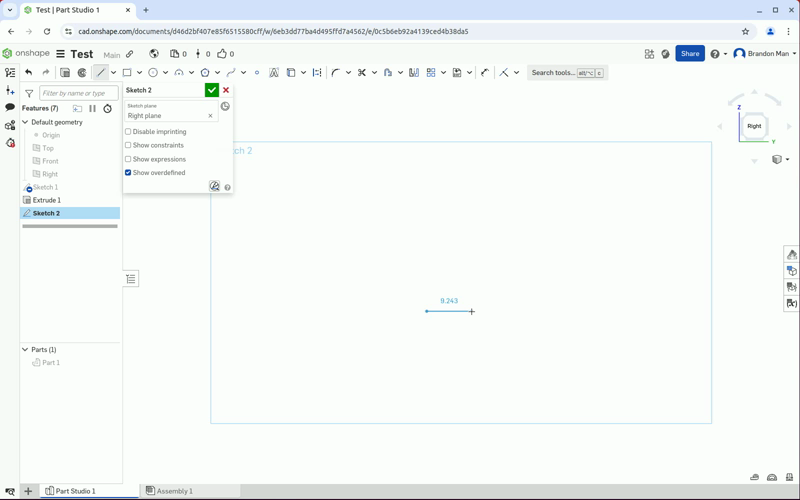
click(471, 311)
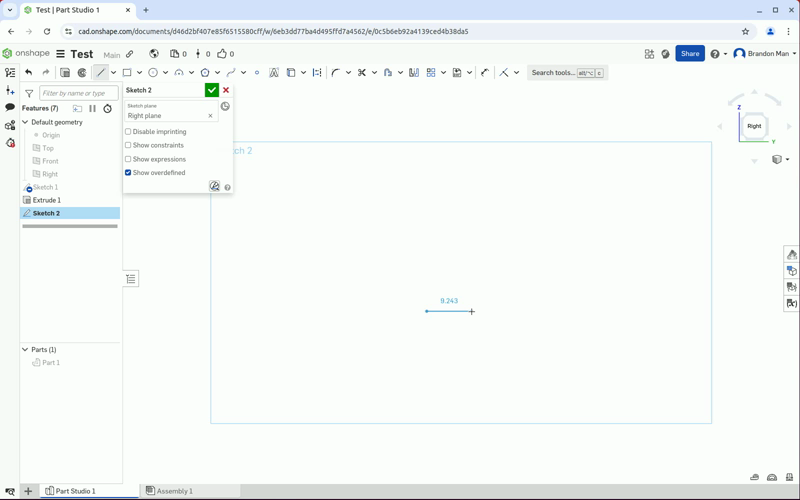
key_up(shift)
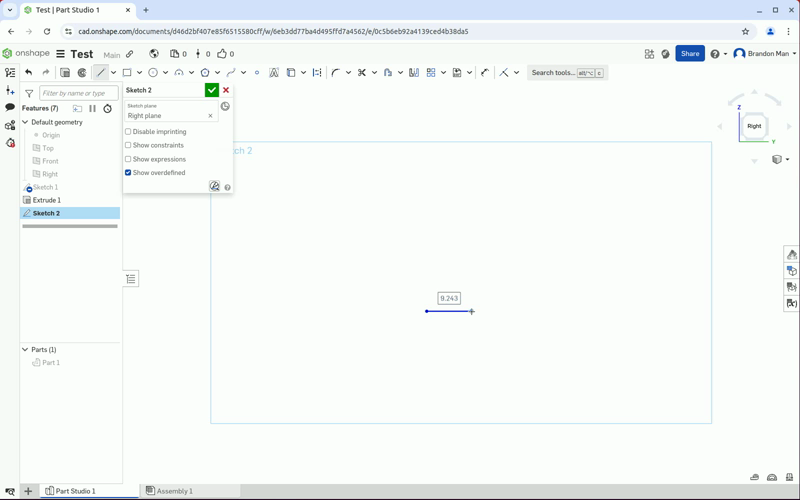
key_down(shift)
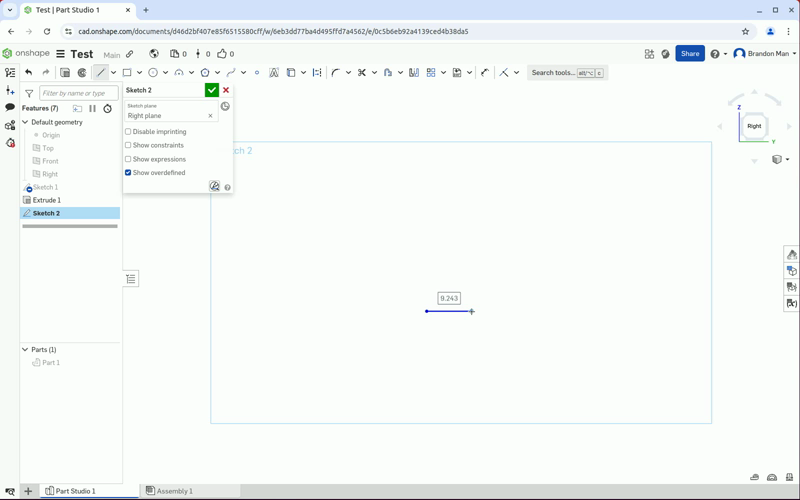
mouse_move(501, 311)
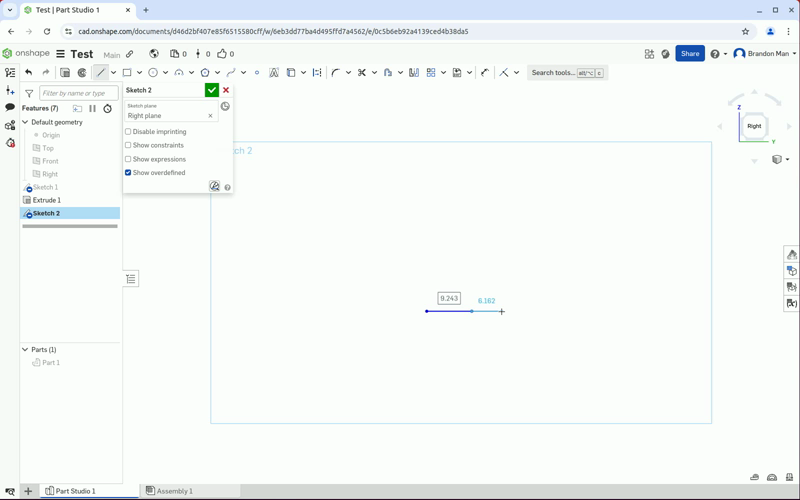
mouse_move(471, 282)
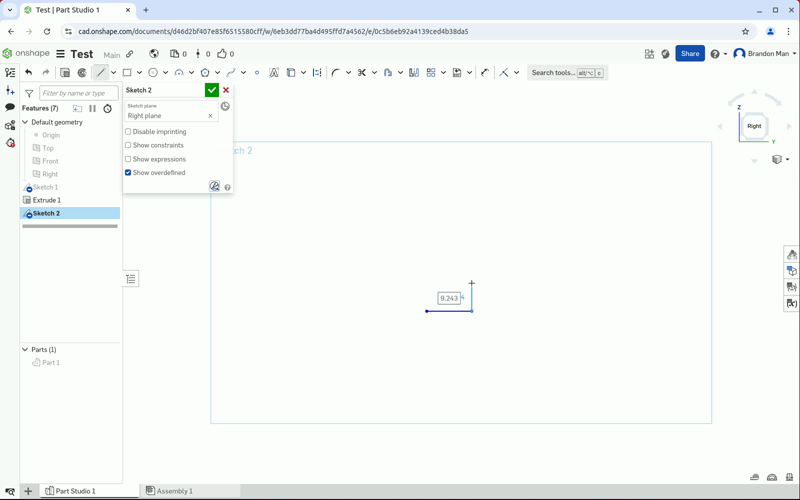
click(471, 282)
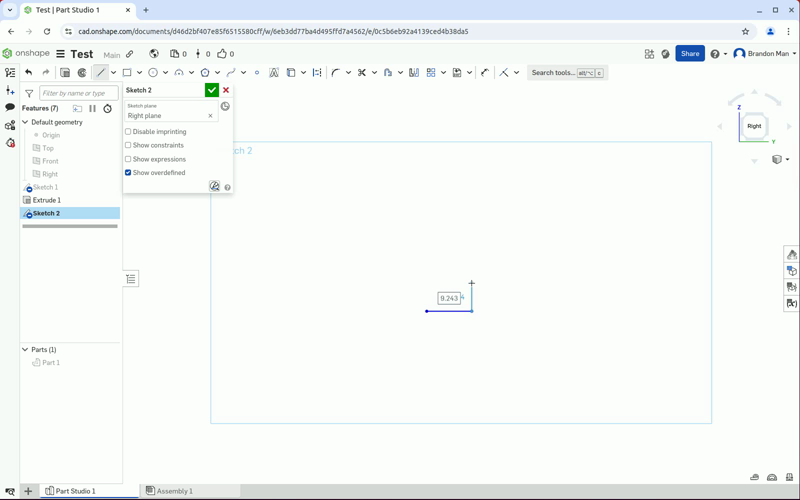
key_up(shift)
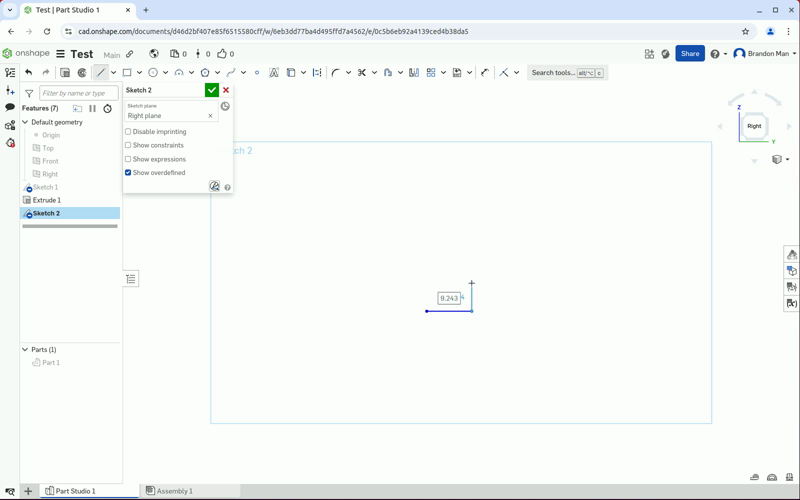
key_down(shift)
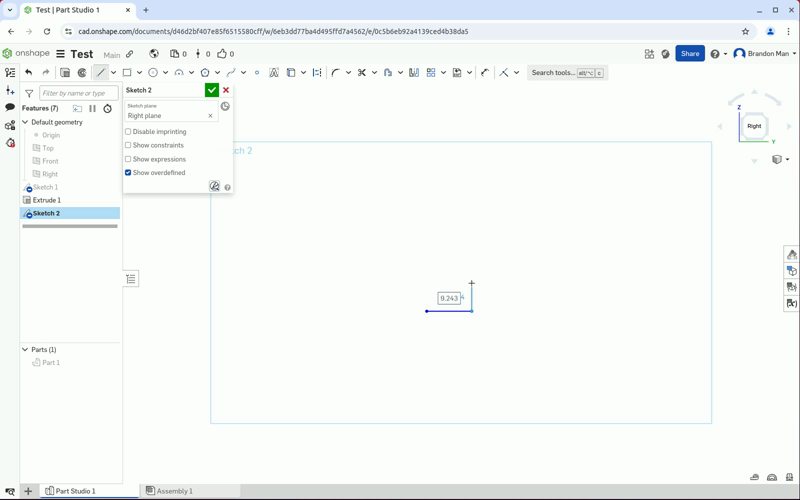
mouse_move(501, 282)
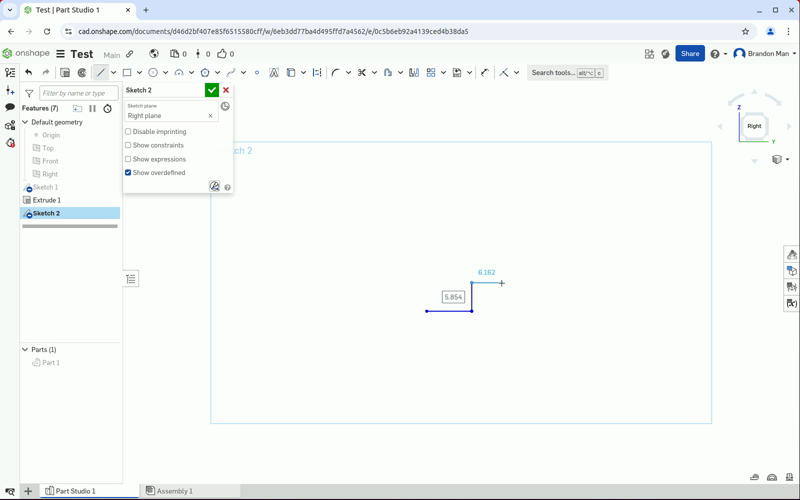
mouse_move(426, 282)
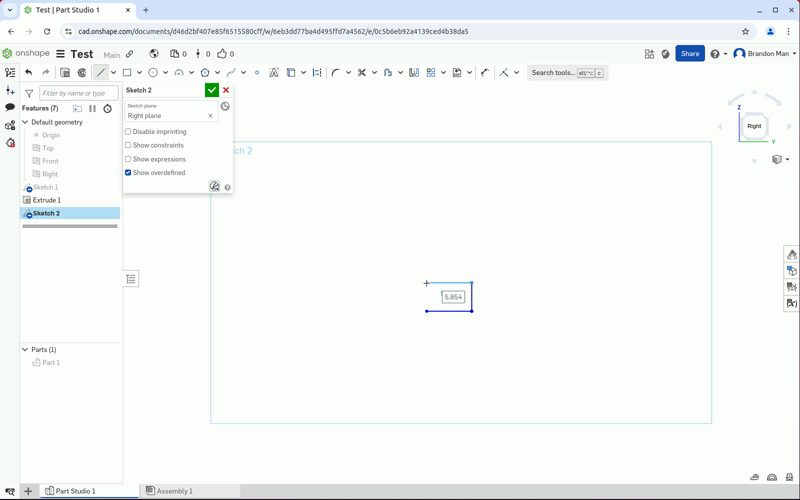
click(426, 282)
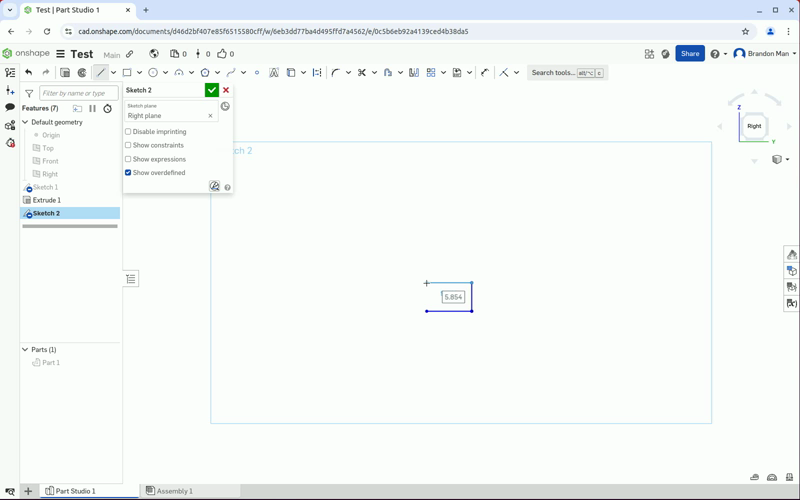
key_up(shift)
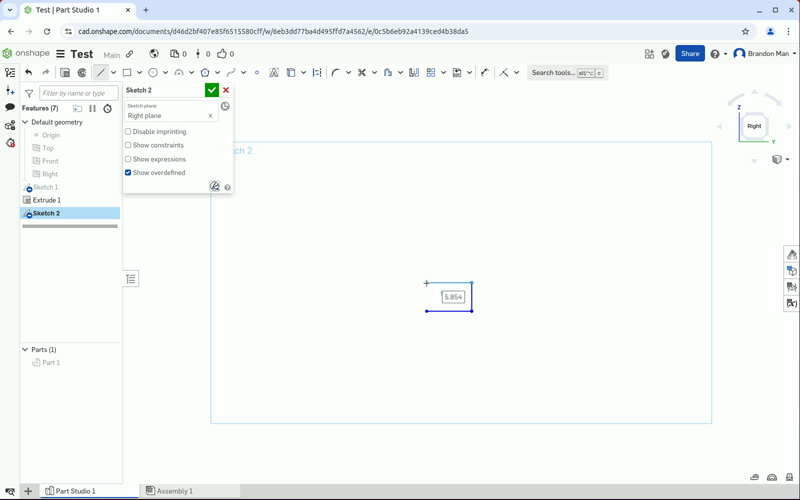
mouse_move(456, 282)
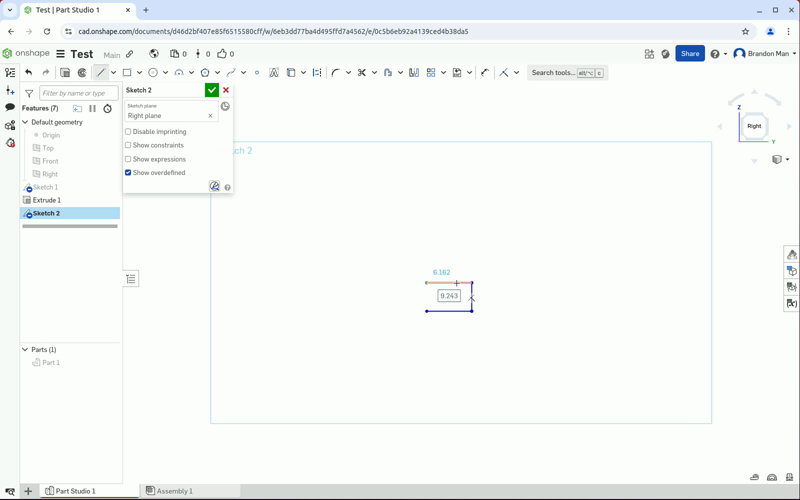
key_down(shift)
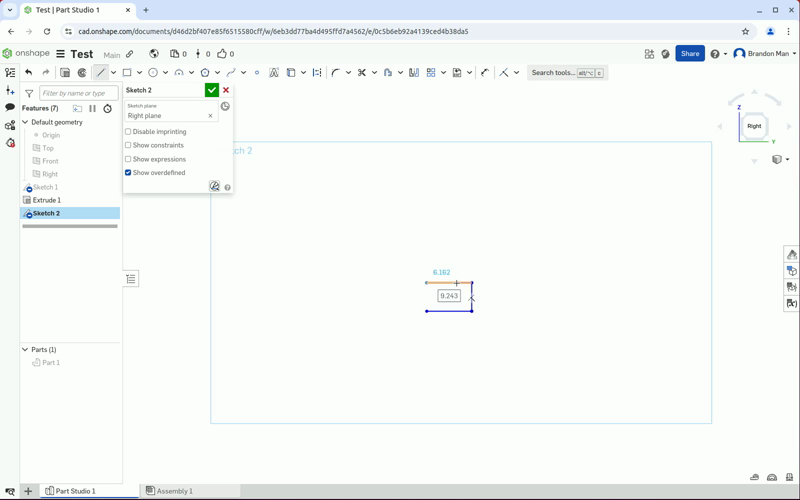
mouse_move(426, 311)
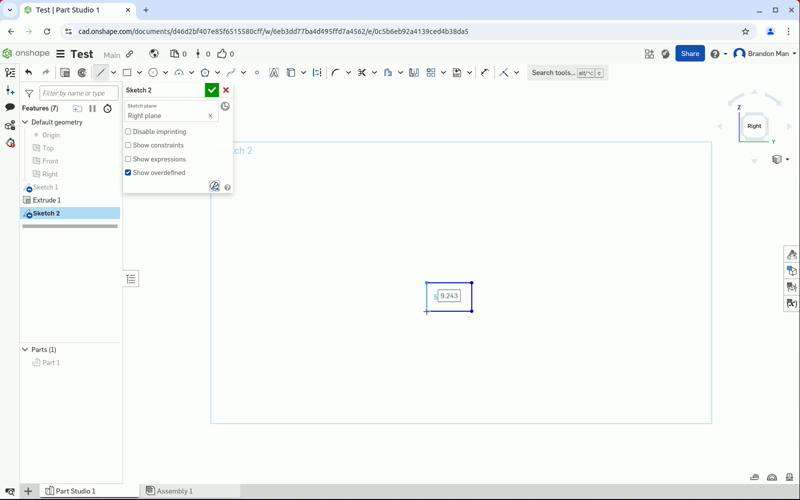
key_up(shift)
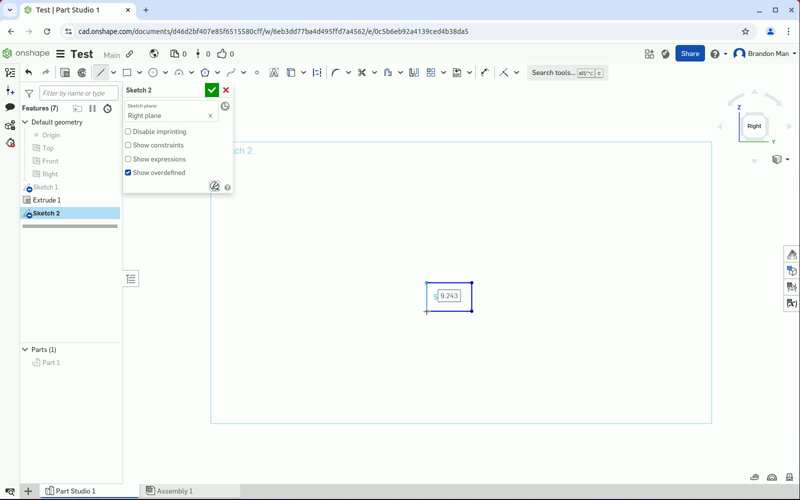
click(426, 311)
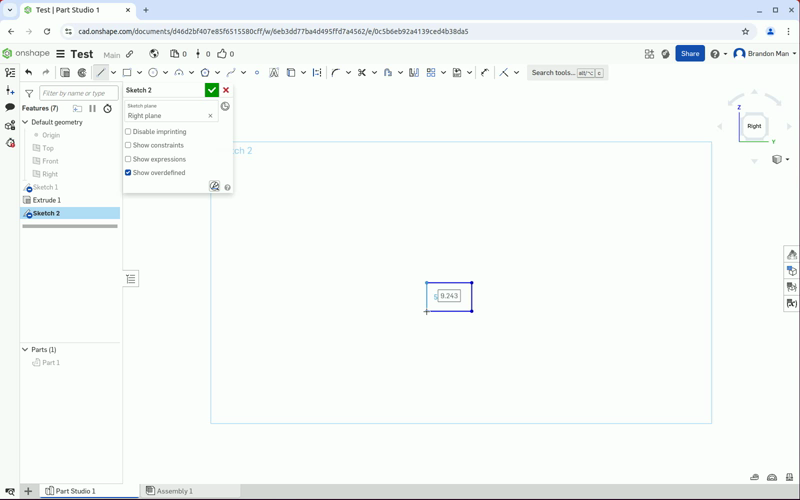
key(esc)
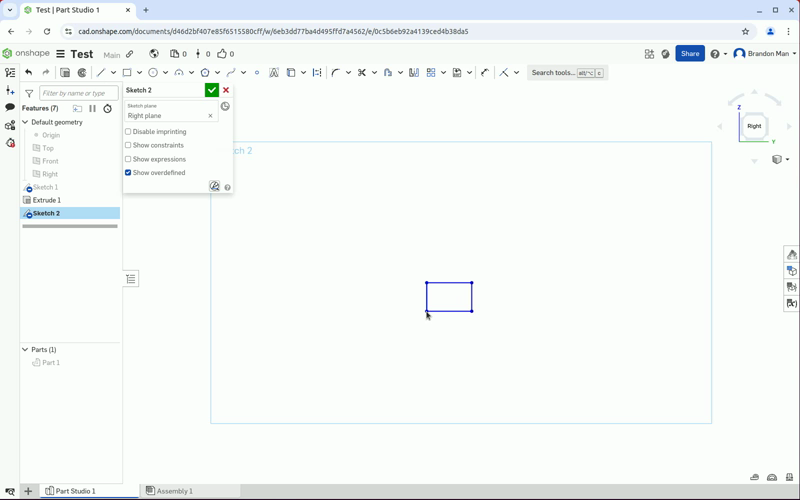
mouse_move(466, 291)
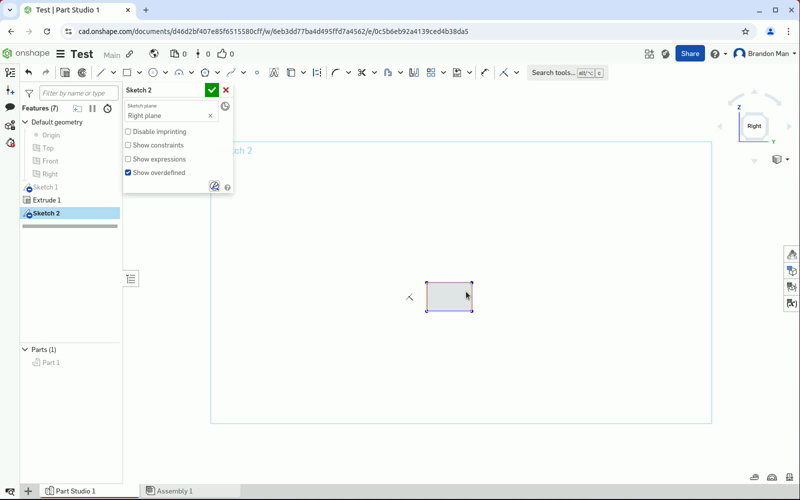
scroll(6)
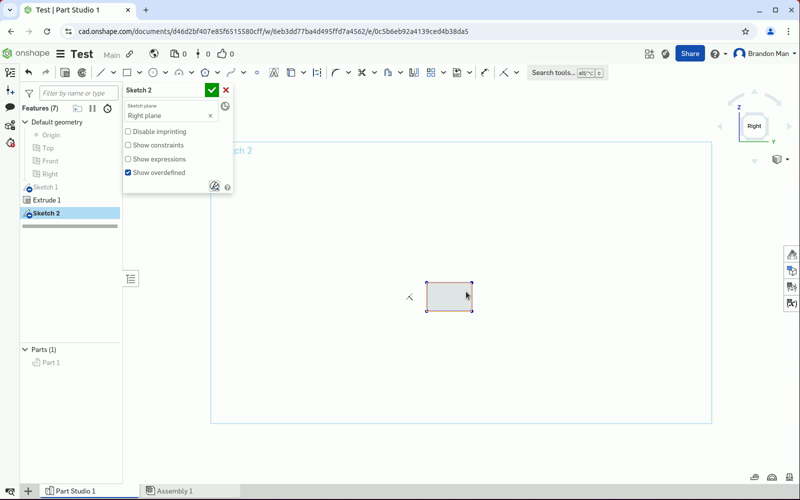
scroll(6)
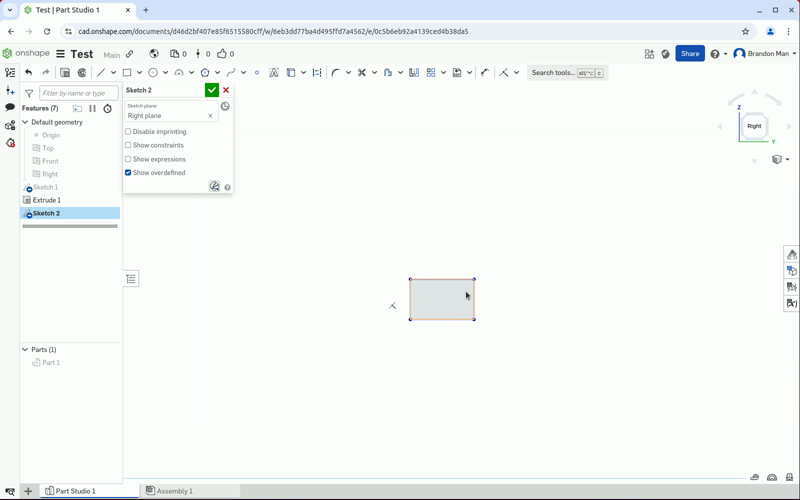
scroll(6)
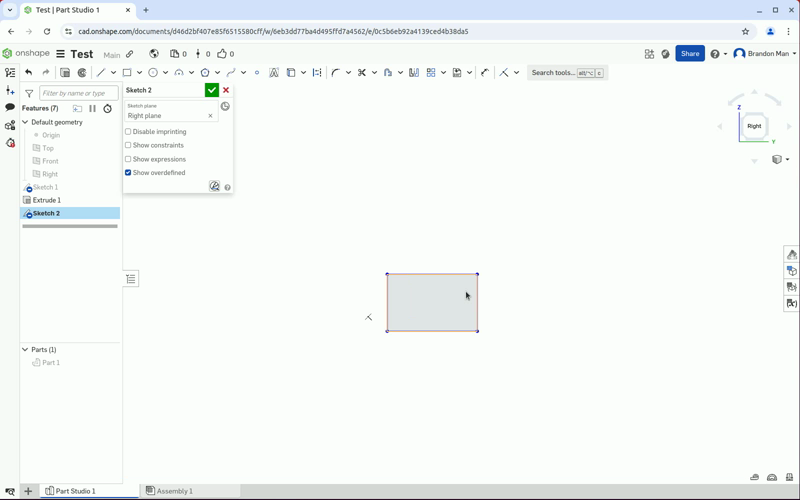
scroll(6)
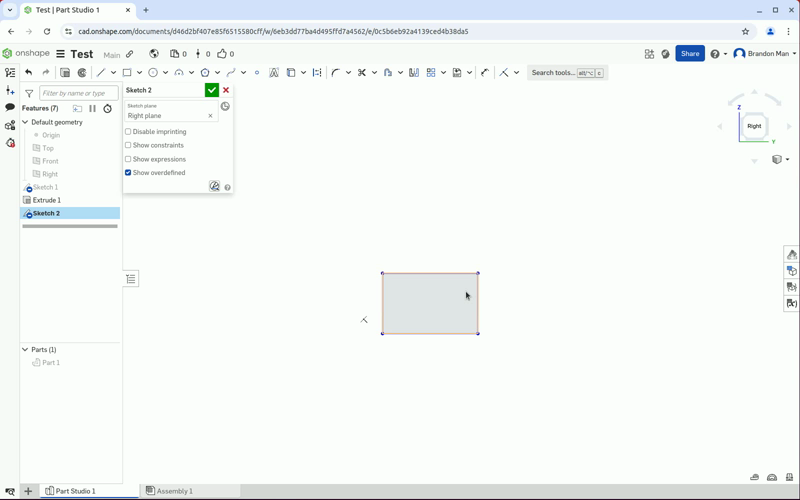
scroll(6)
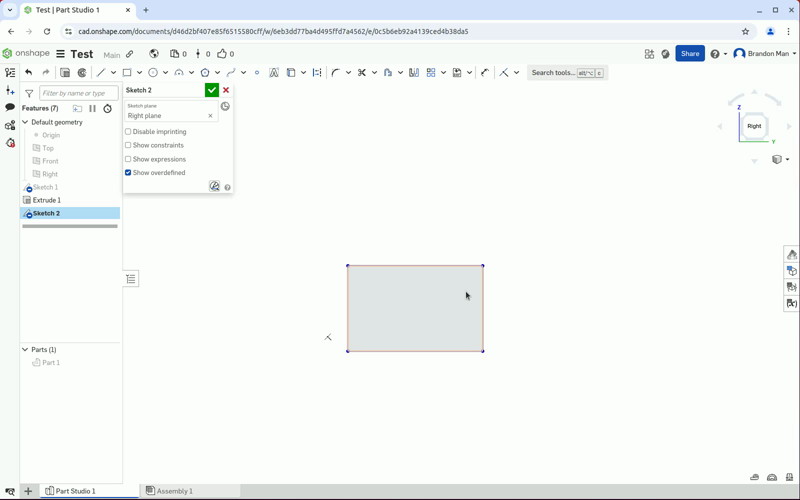
scroll(6)
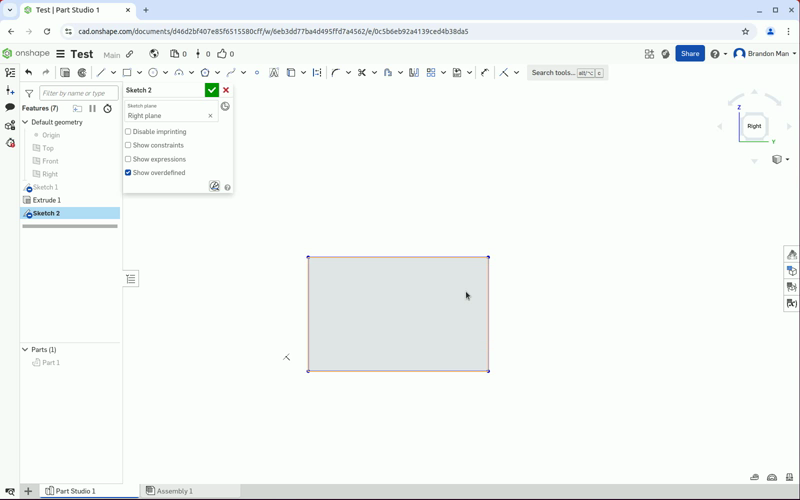
scroll(6)
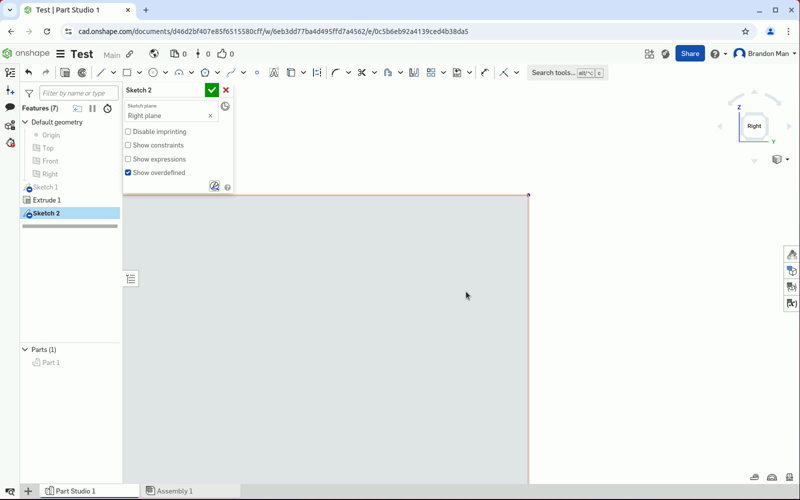
click(466, 291)
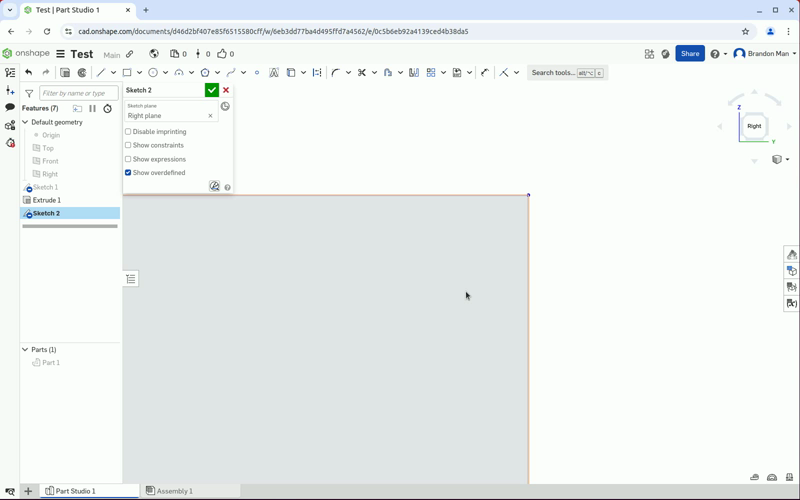
scroll(-6)
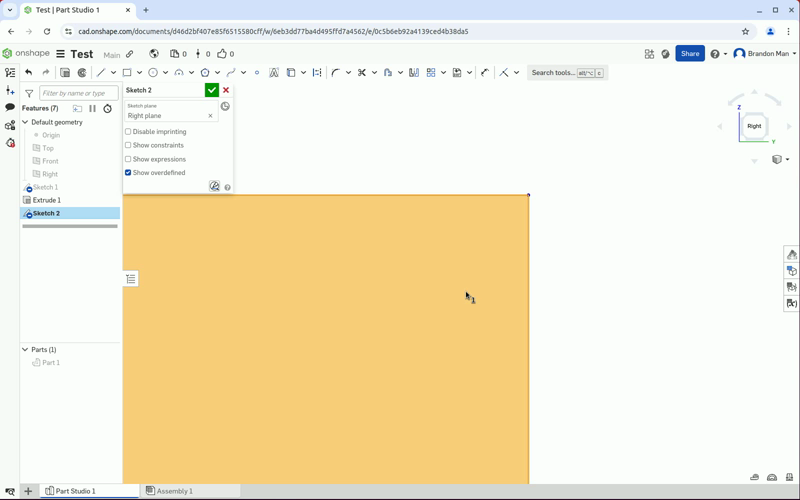
scroll(-6)
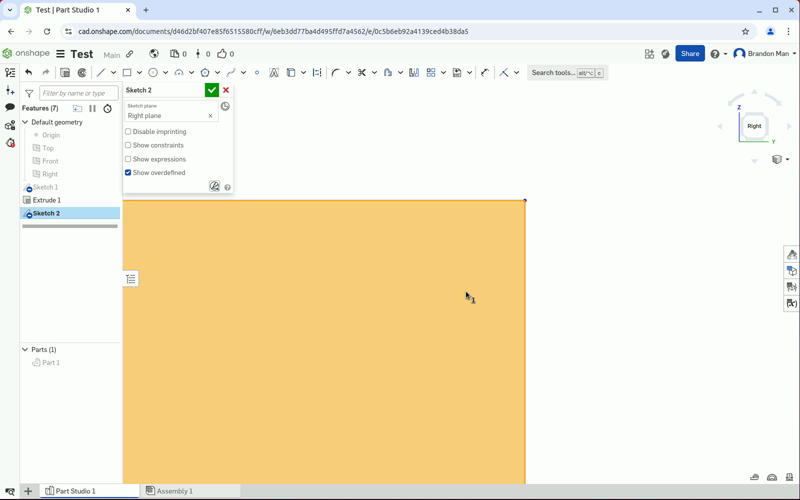
scroll(-6)
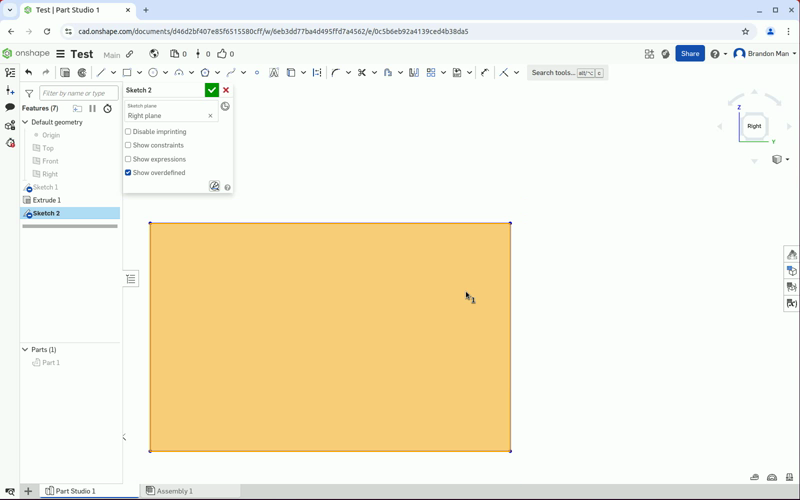
scroll(-6)
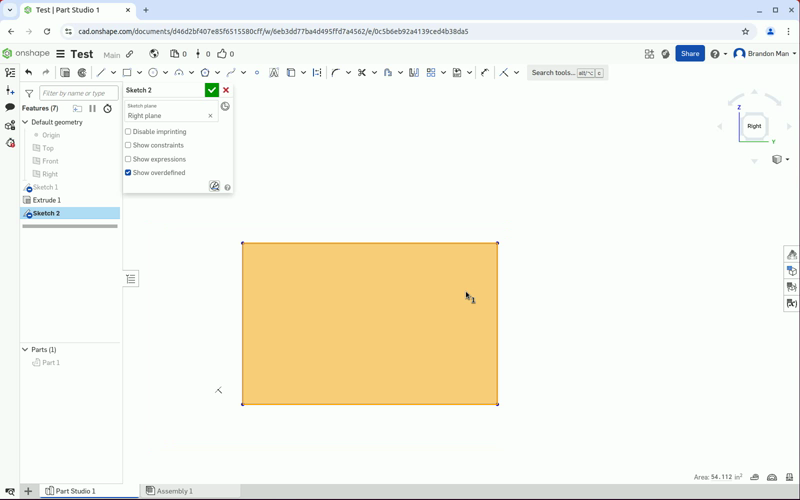
scroll(-6)
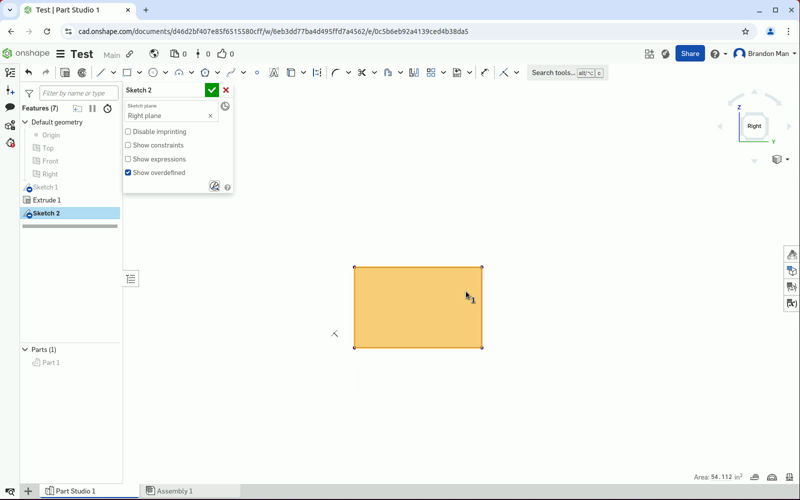
scroll(-6)
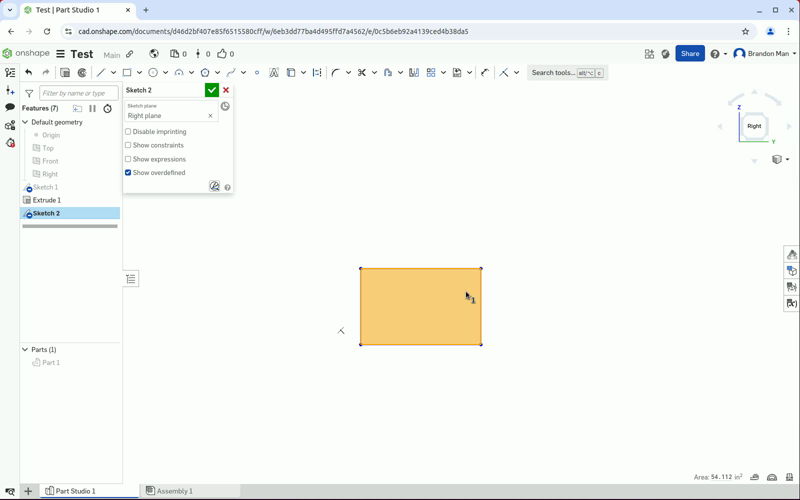
scroll(-6)
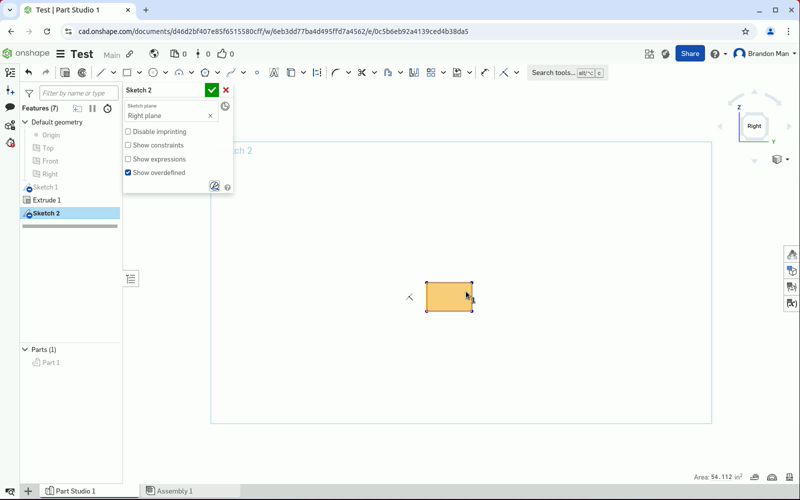
mouse_move(73, 352)
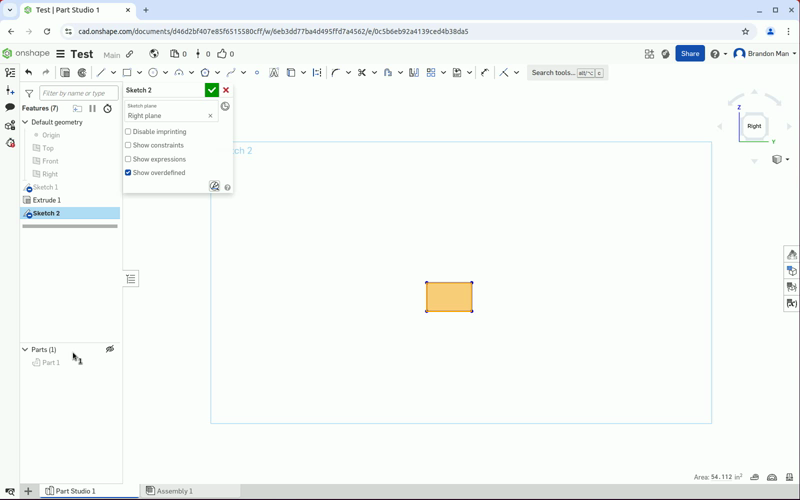
key(shift+y)
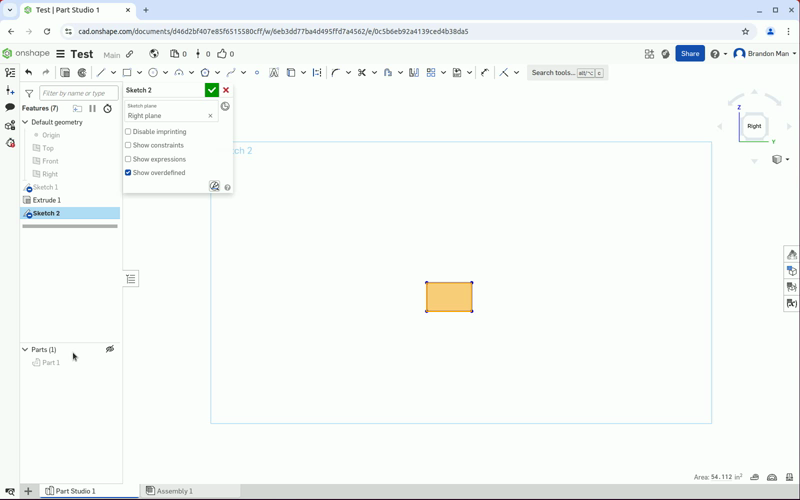
key(shift+e)
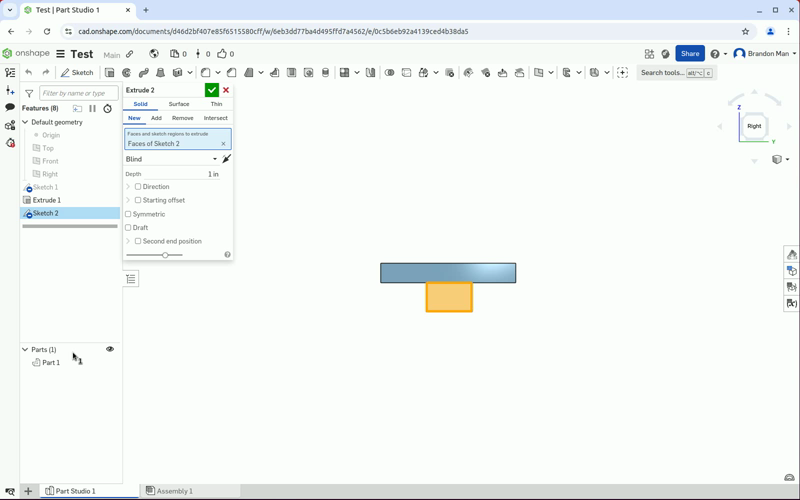
mouse_move(143, 106)
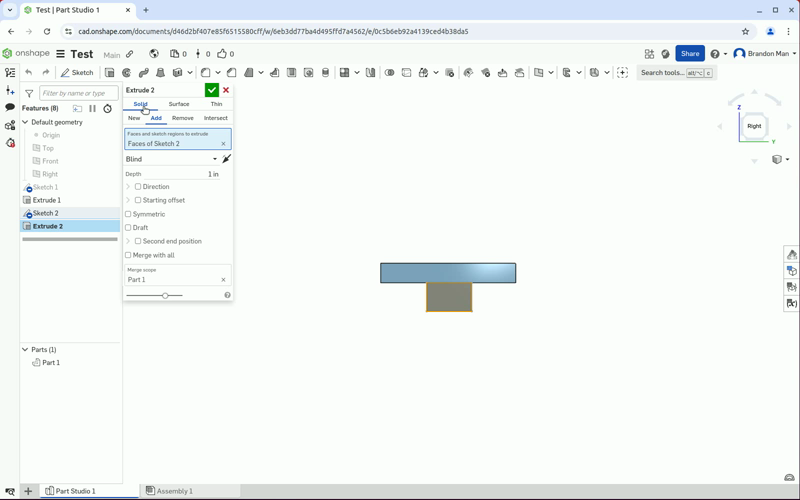
click(143, 106)
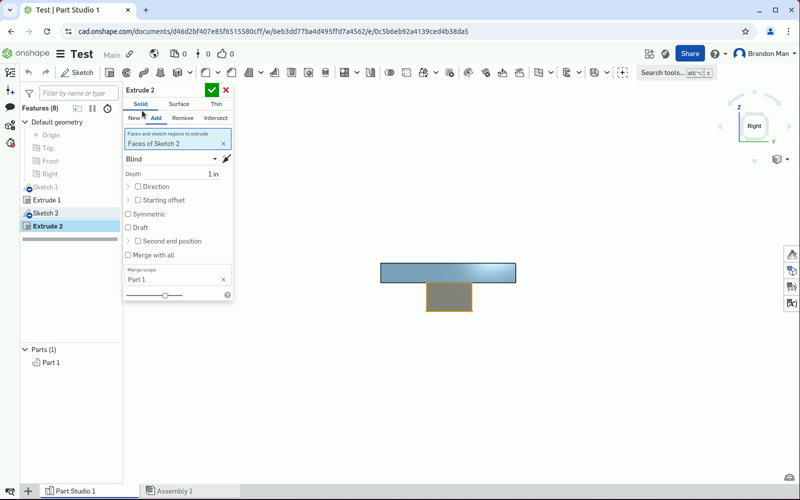
mouse_move(137, 120)
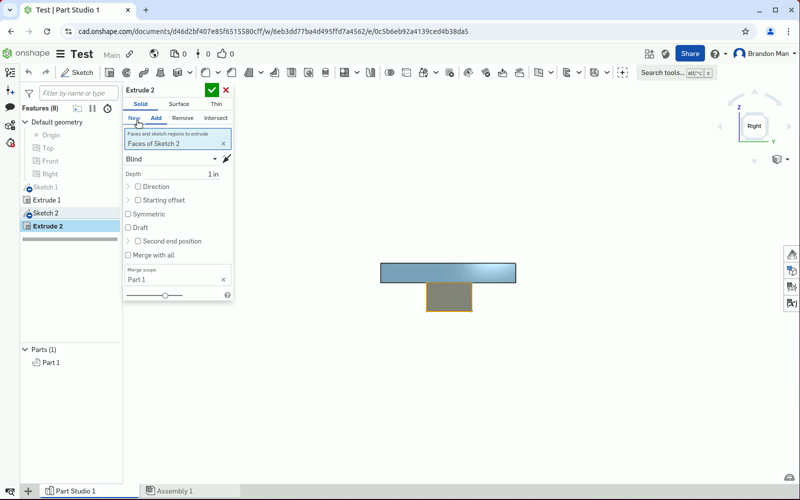
click(137, 120)
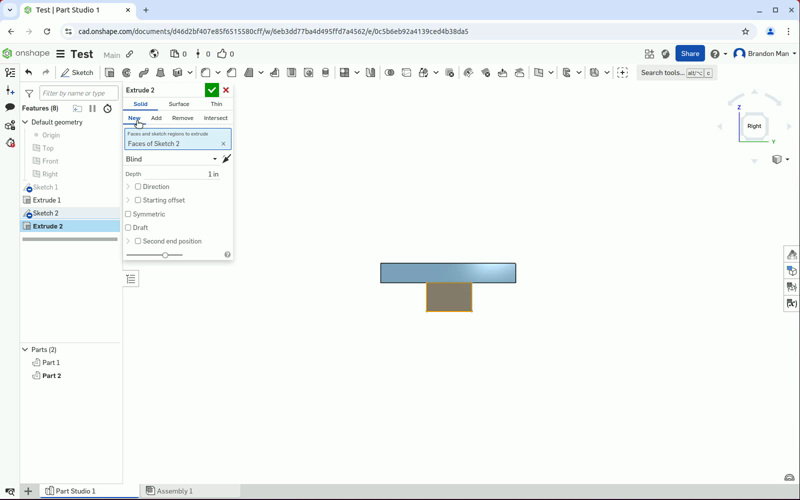
key(tab, 4)
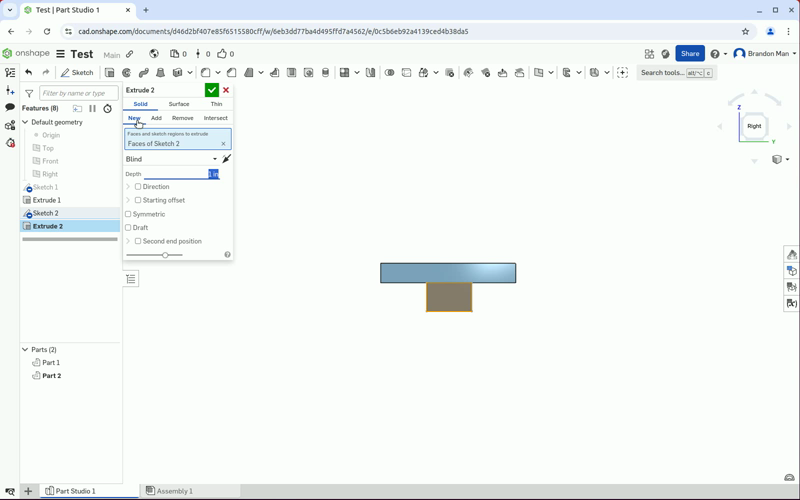
text(15.646)
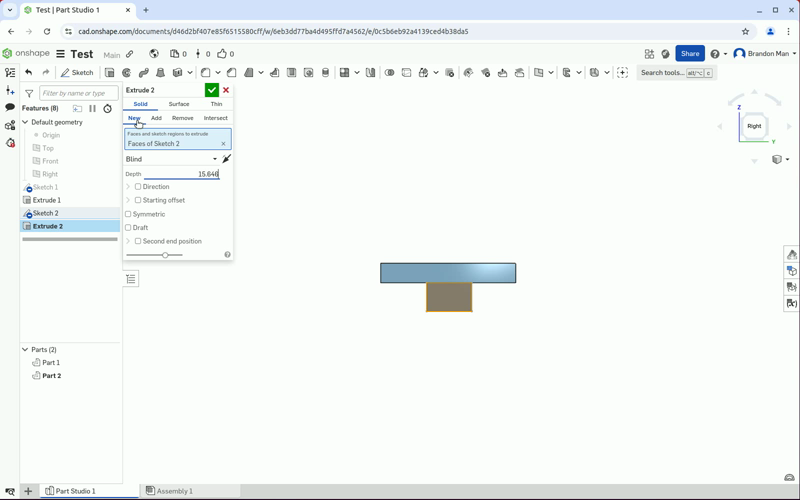
key(enter)
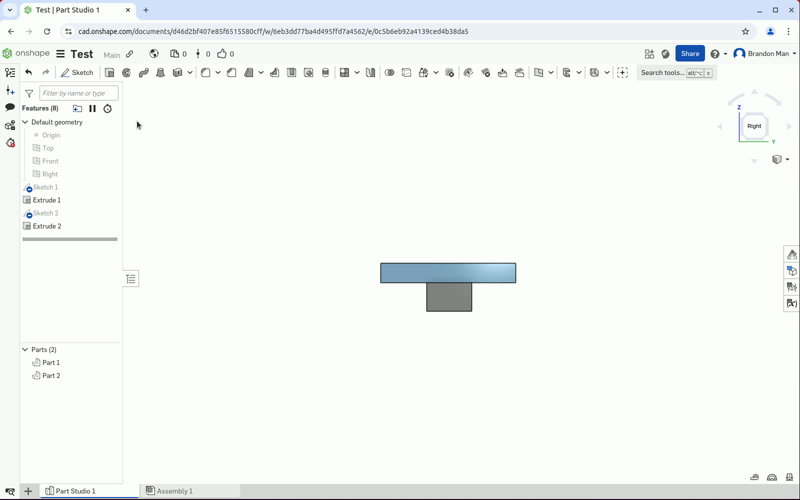
key(shift+h)
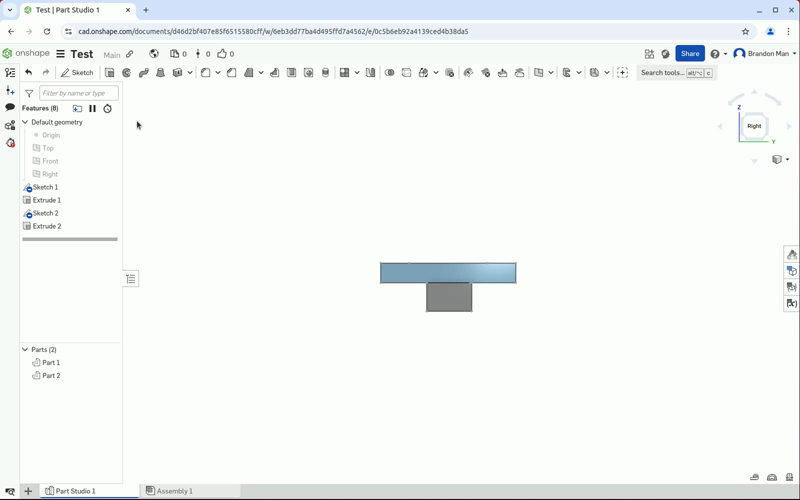
key(shift+h)
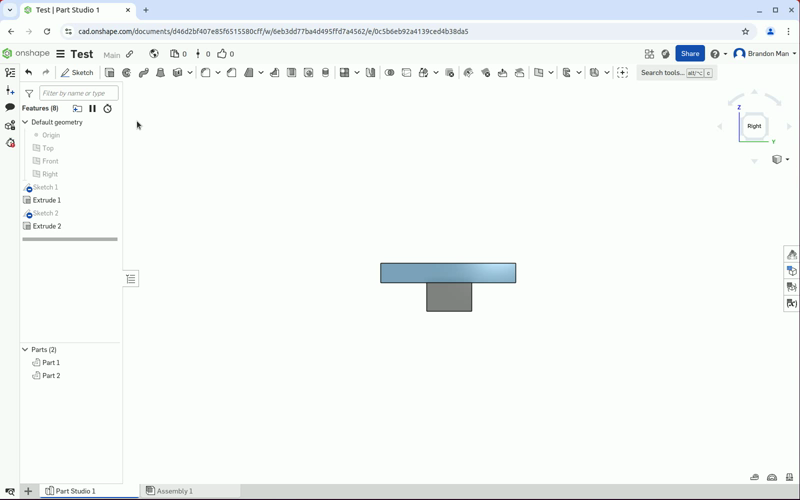
mouse_move(73, 189)
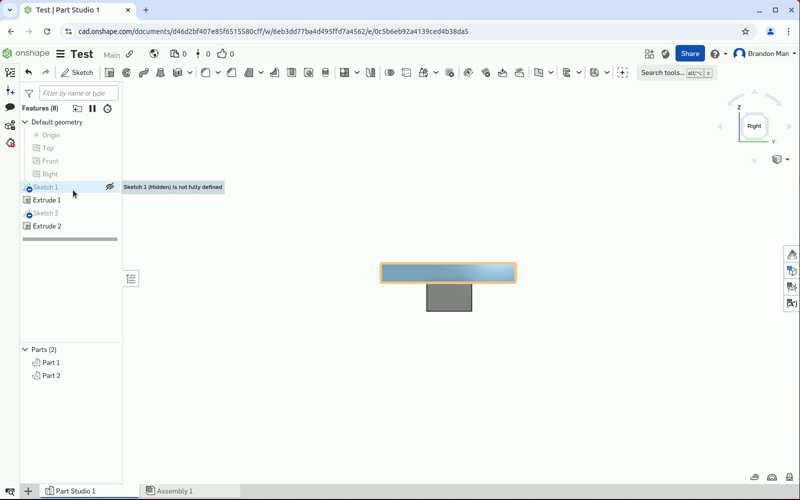
click(73, 189)
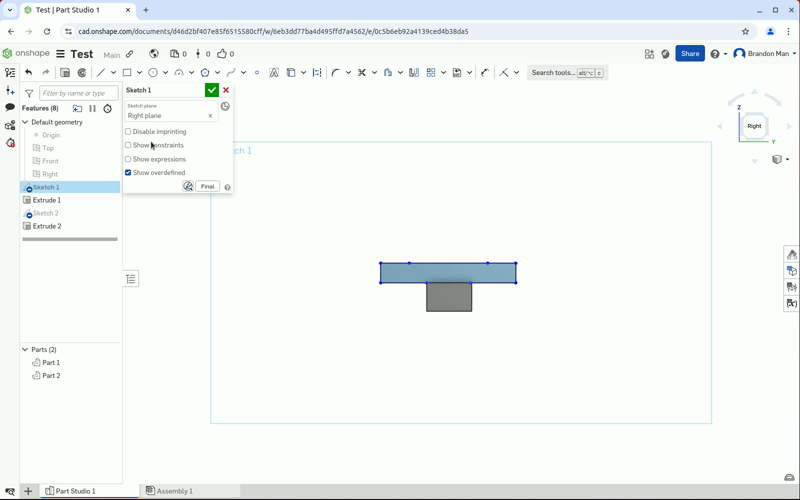
mouse_move(229, 92)
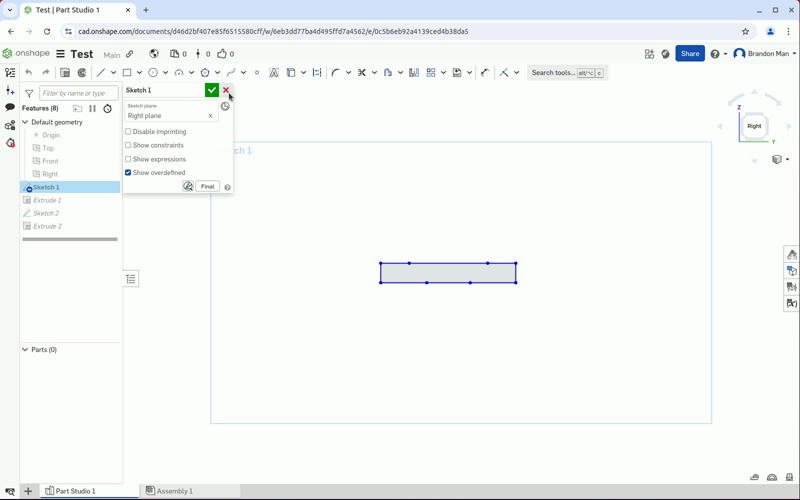
click(229, 92)
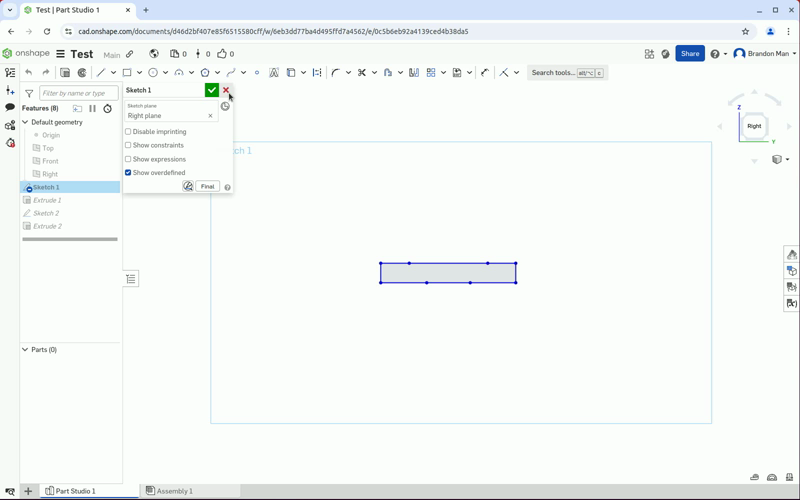
key(shift+s)
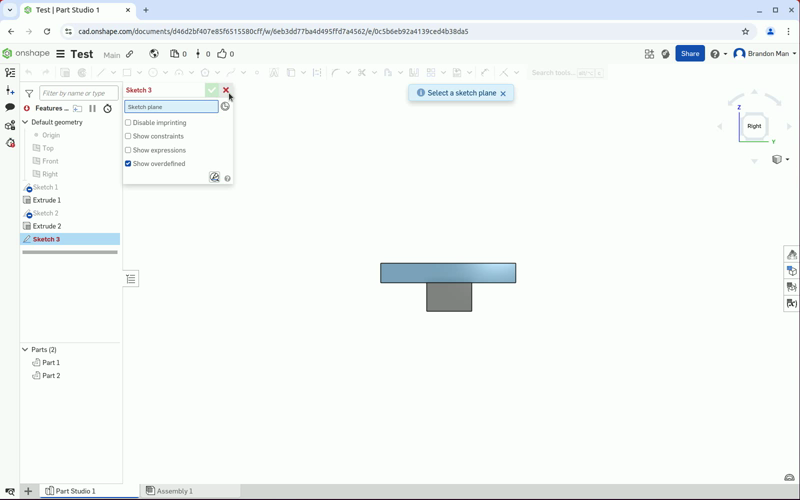
mouse_move(73, 176)
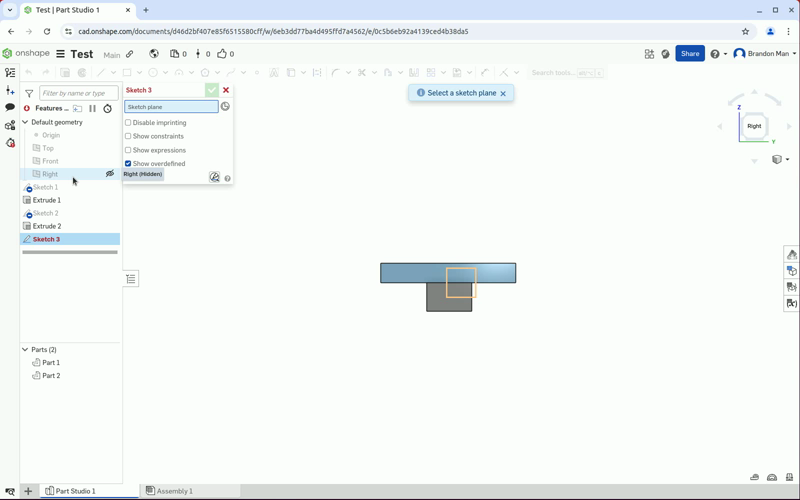
click(73, 176)
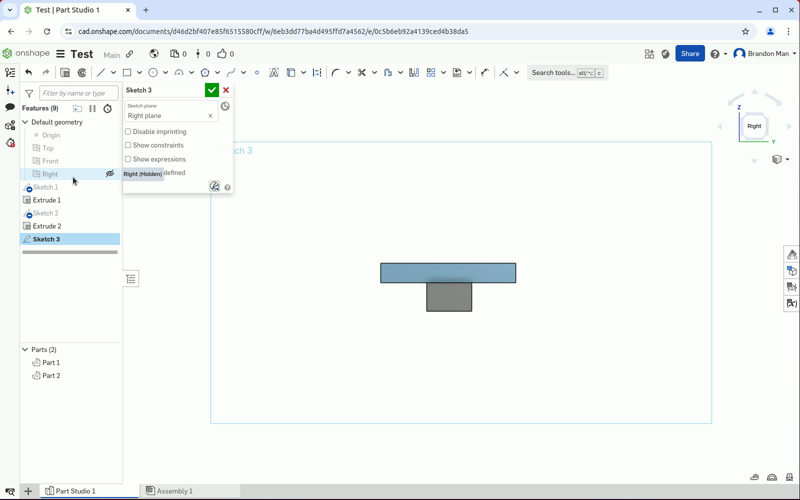
mouse_move(73, 352)
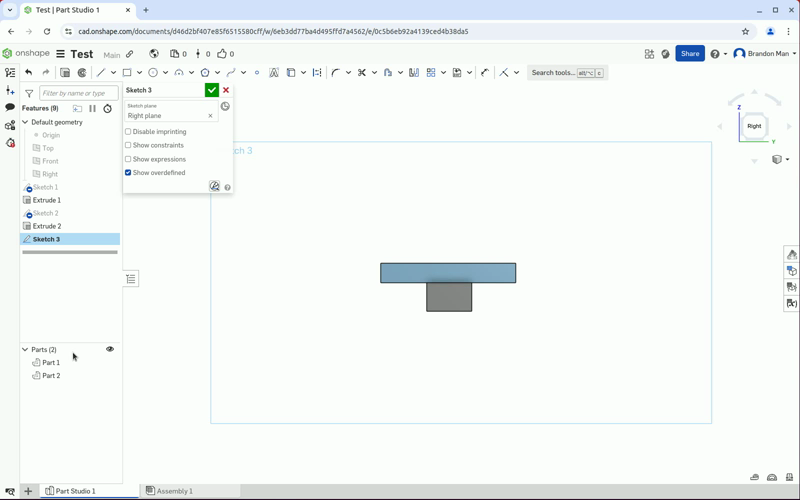
key(y)
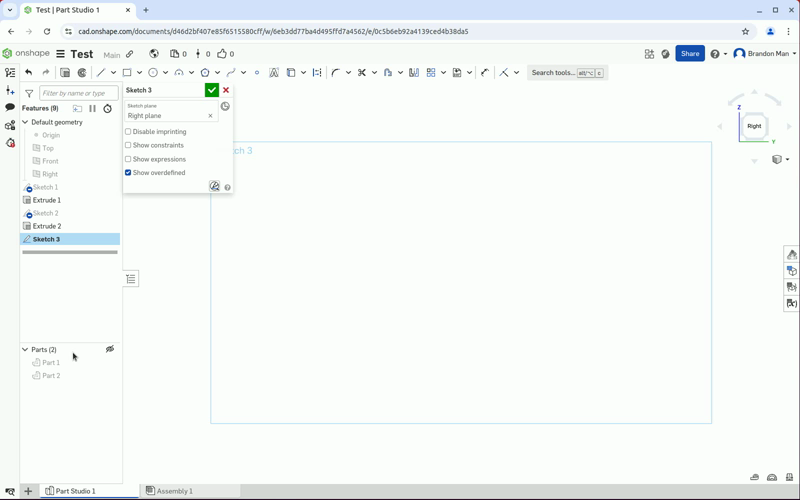
key(l)
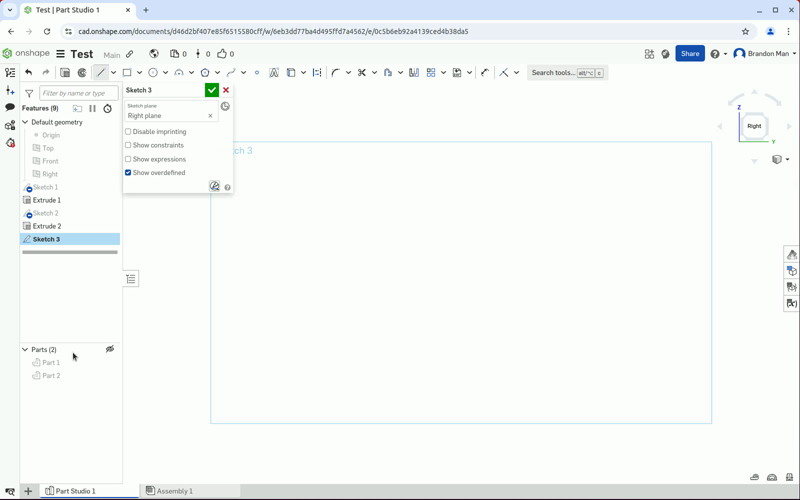
key_down(shift)
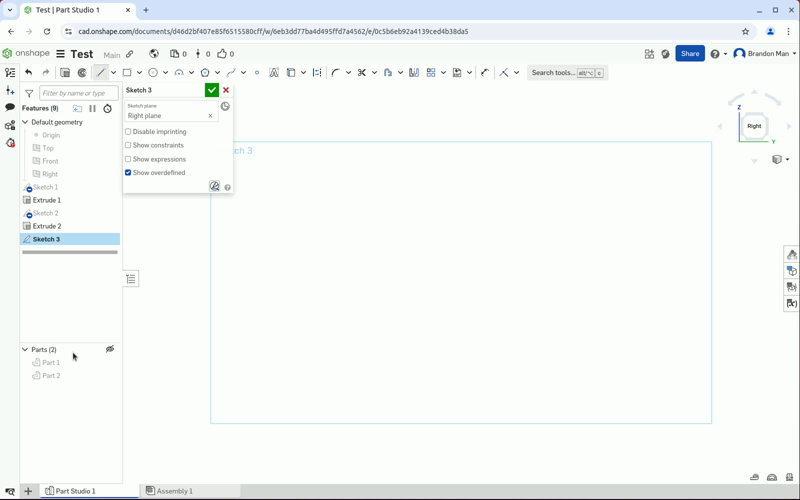
mouse_move(380, 311)
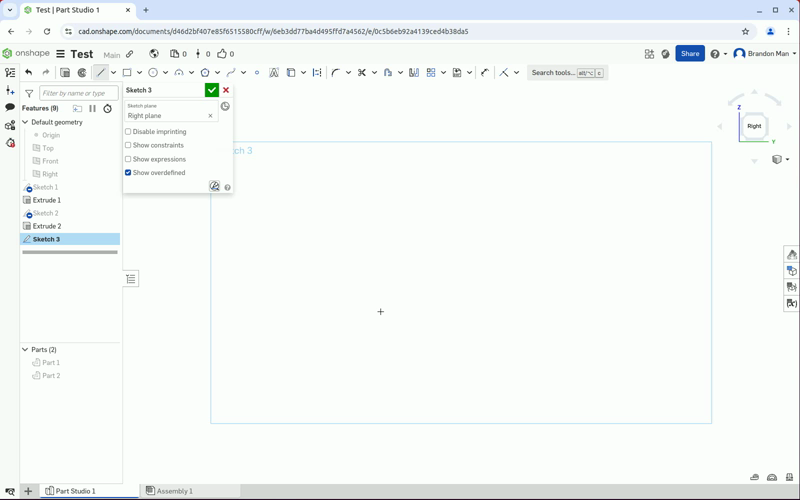
click(380, 311)
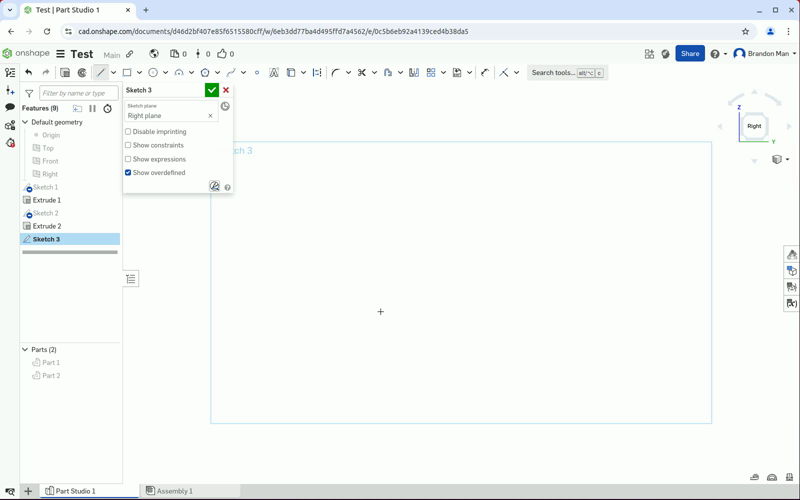
key_up(shift)
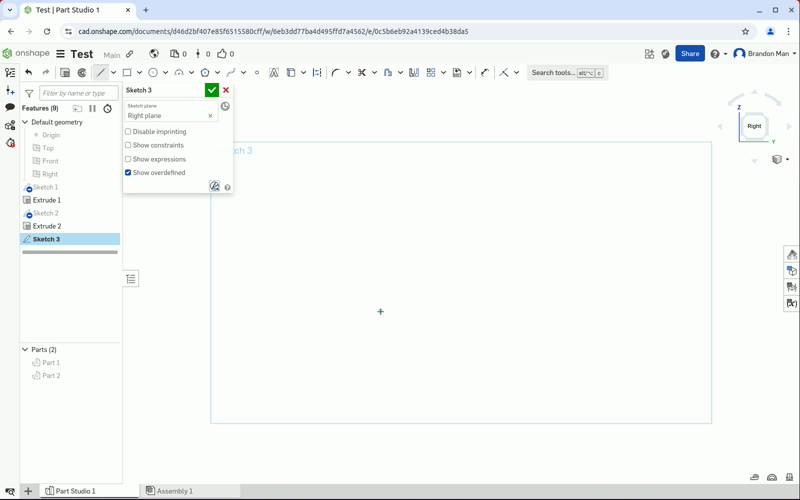
key_down(shift)
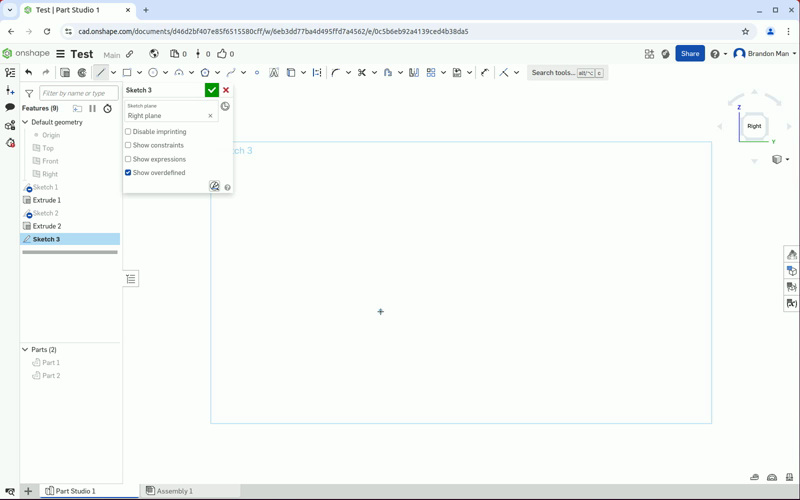
mouse_move(410, 311)
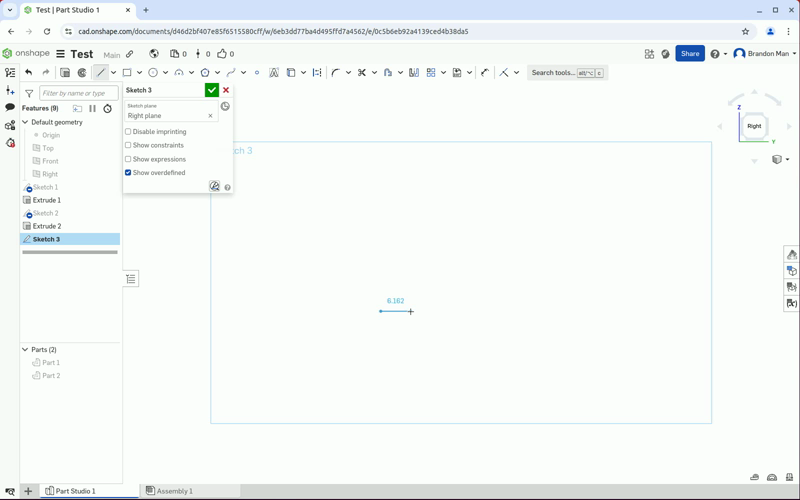
mouse_move(426, 311)
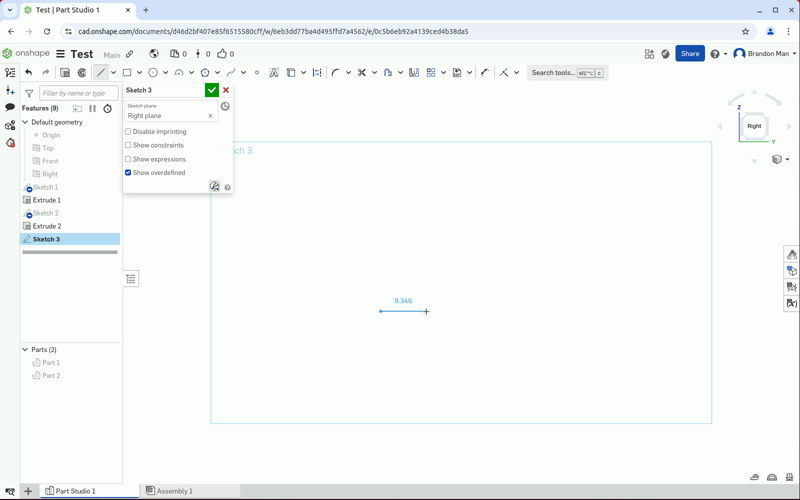
click(426, 311)
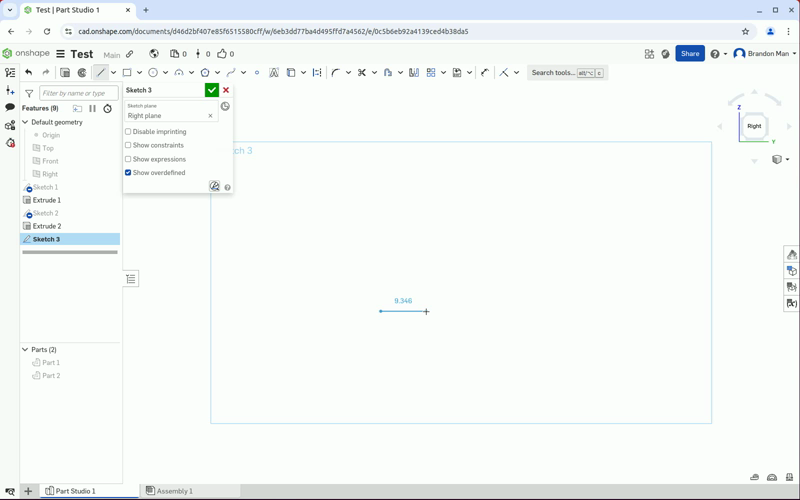
key_up(shift)
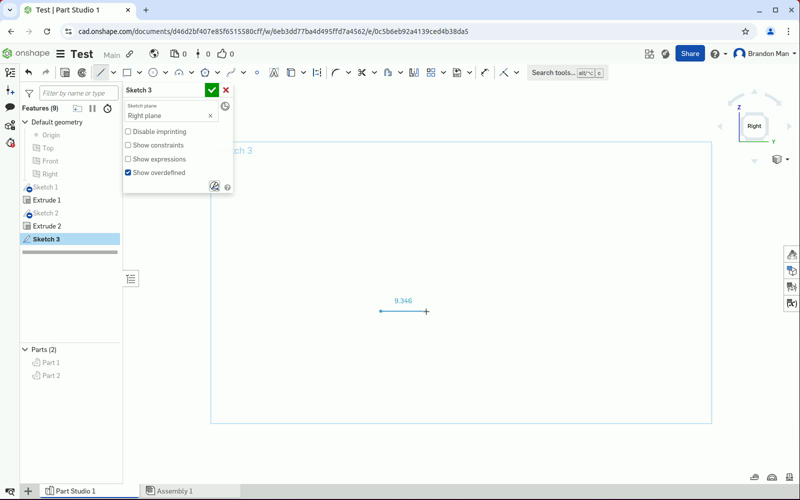
key_down(shift)
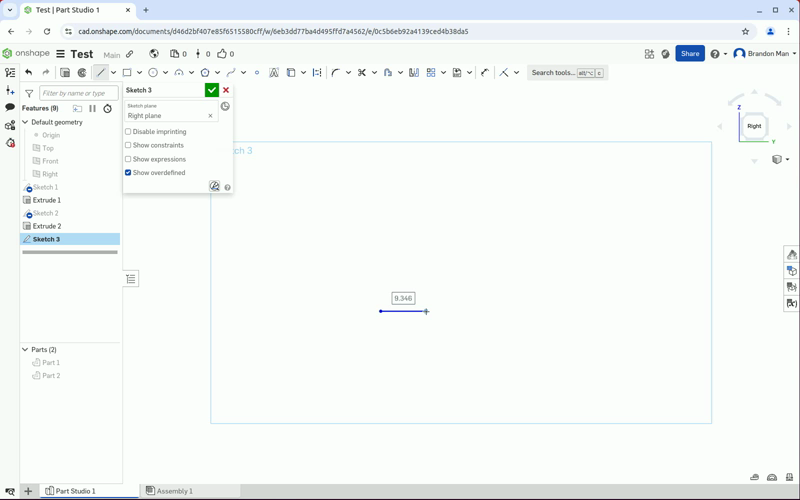
mouse_move(456, 311)
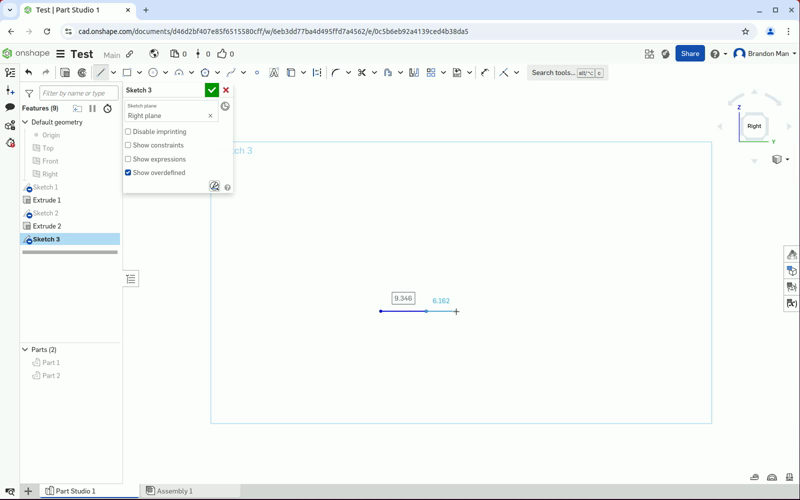
mouse_move(426, 282)
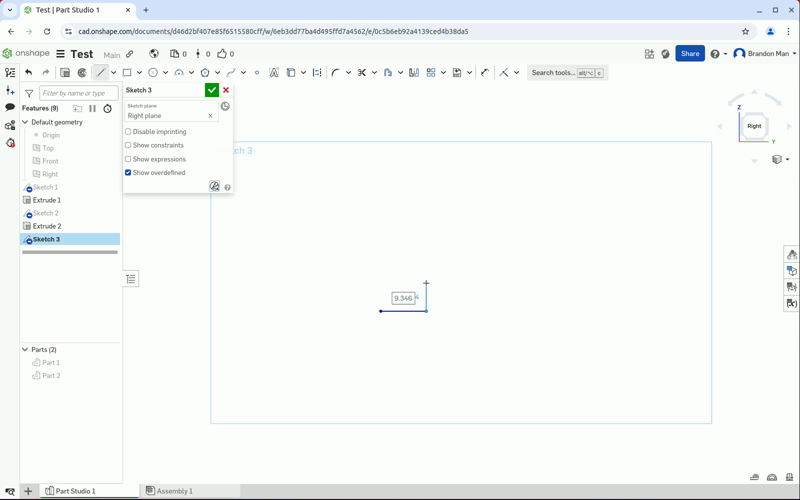
click(426, 282)
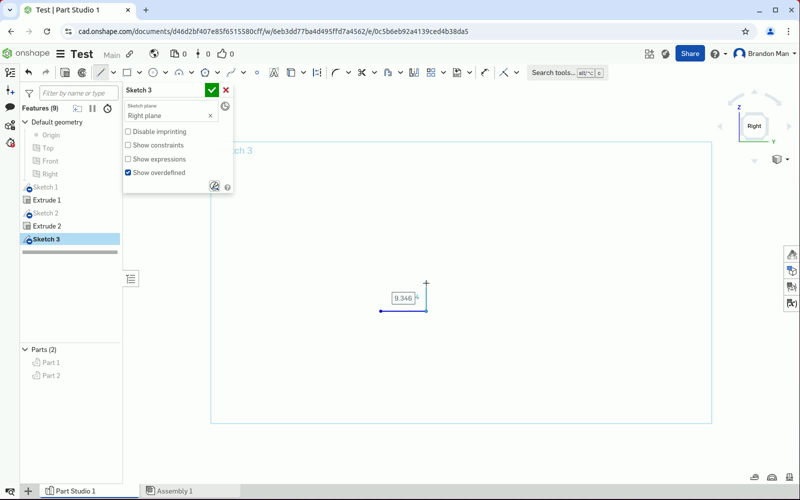
key_up(shift)
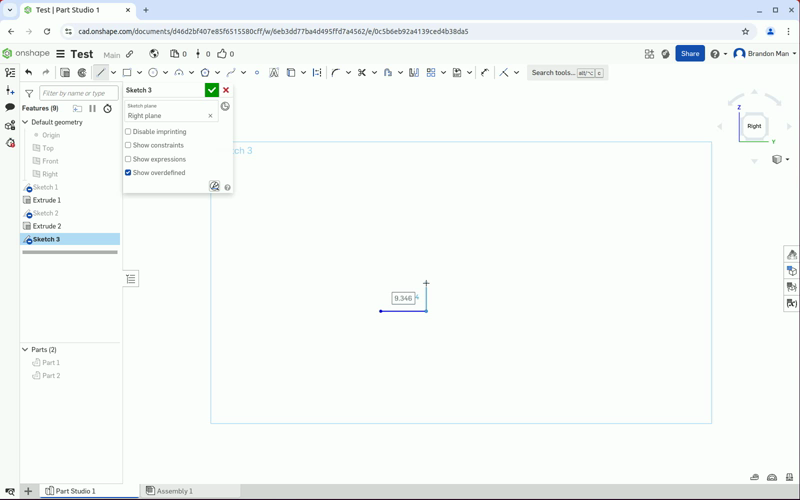
key_down(shift)
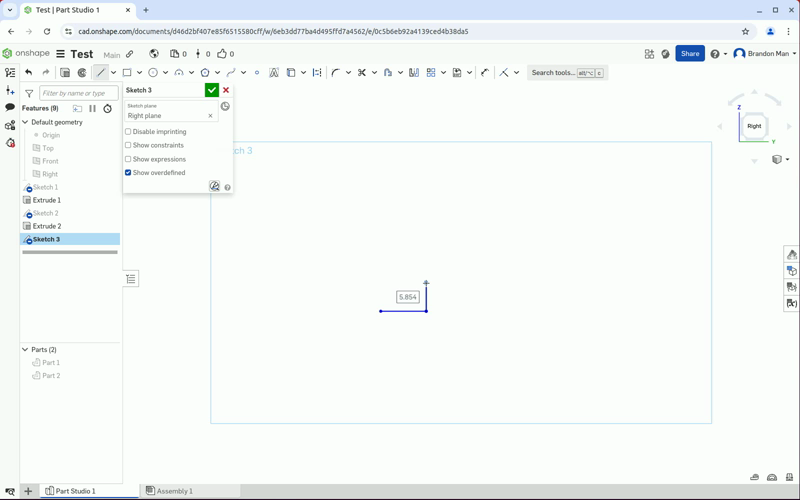
mouse_move(456, 282)
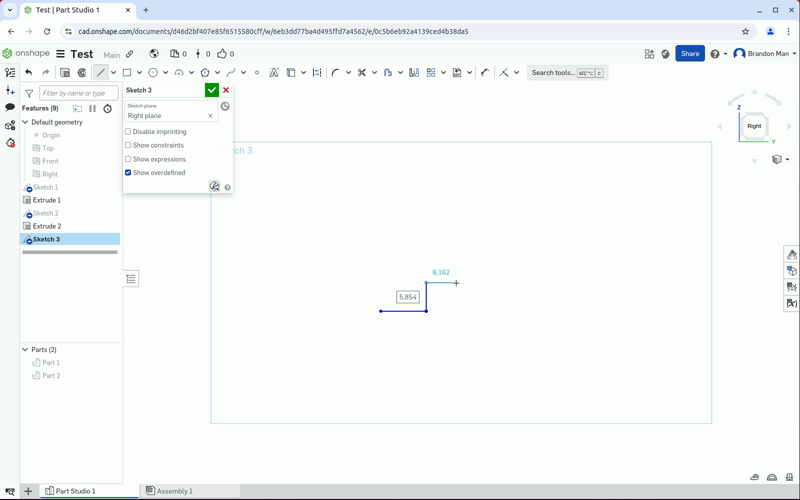
mouse_move(380, 282)
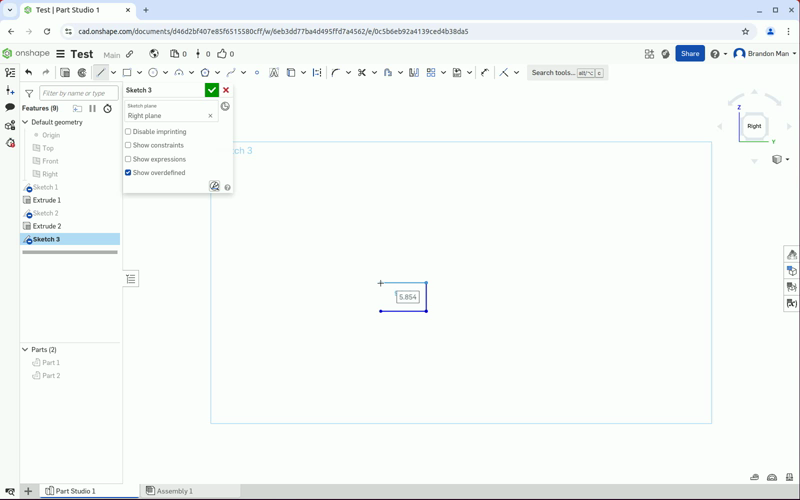
click(380, 282)
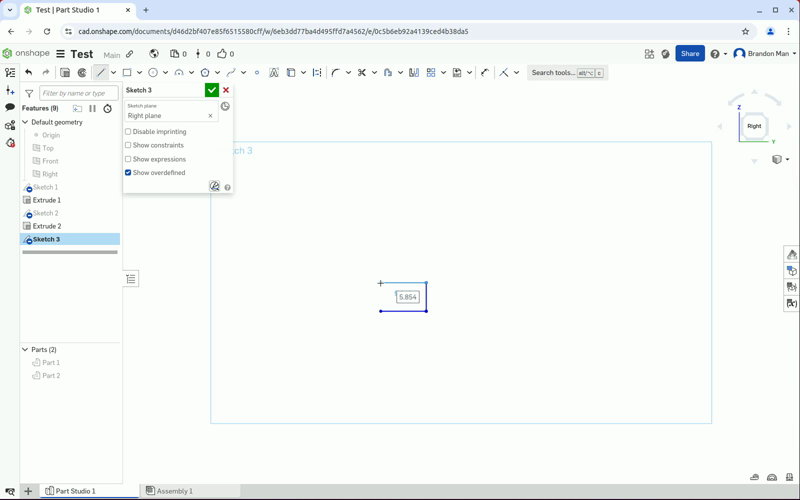
key_up(shift)
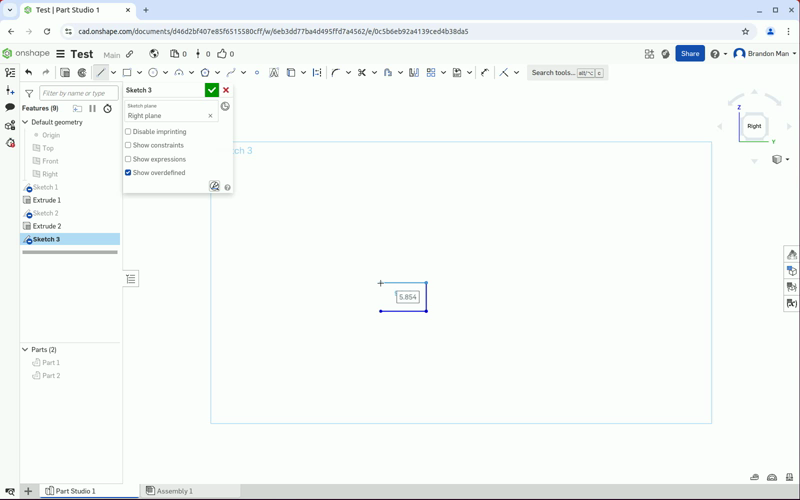
mouse_move(410, 282)
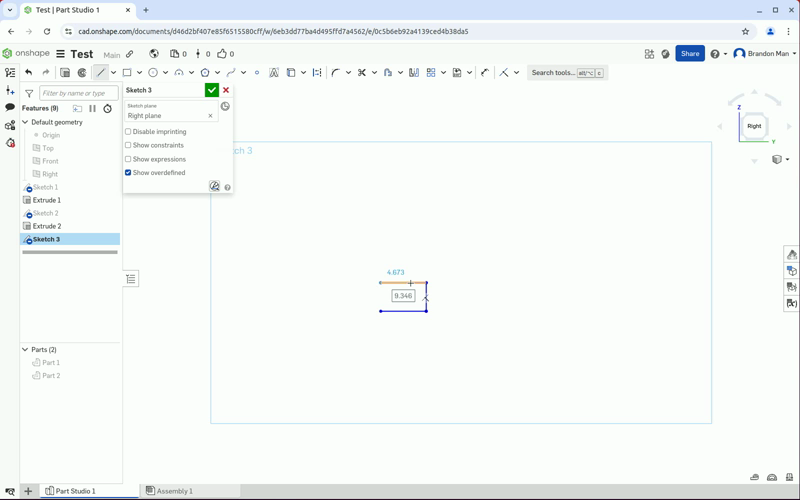
key_down(shift)
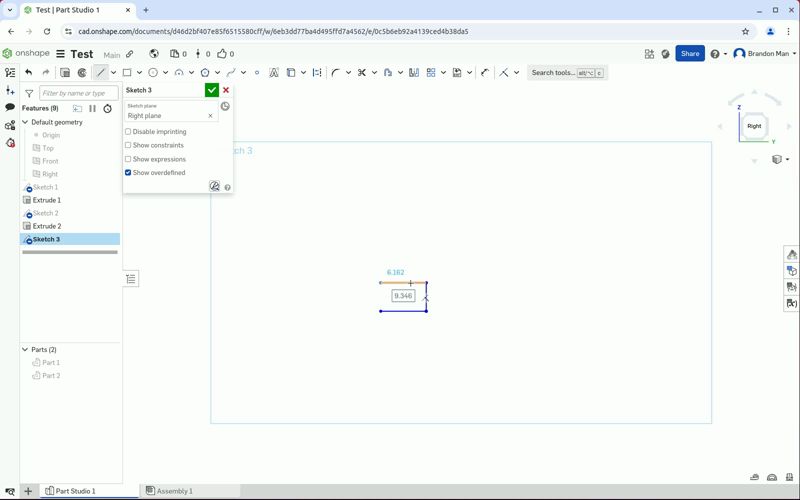
mouse_move(380, 311)
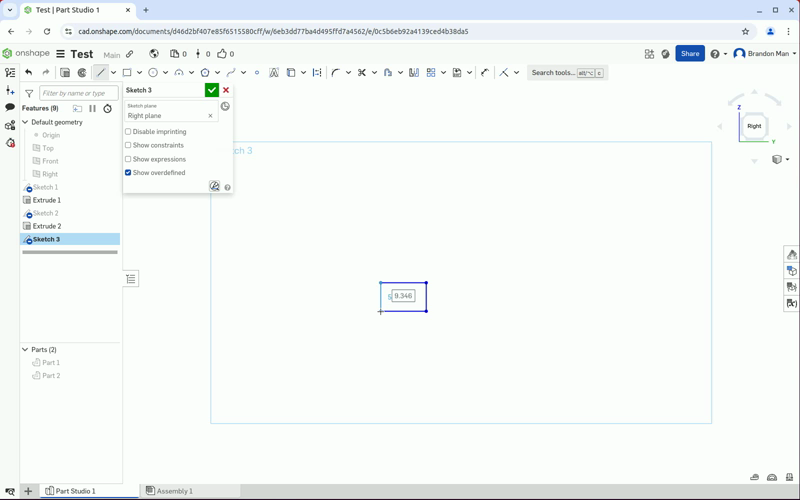
key_up(shift)
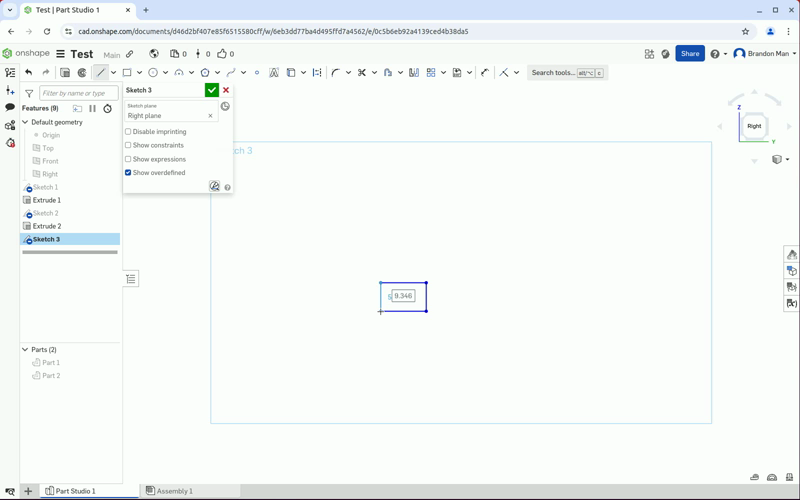
click(380, 311)
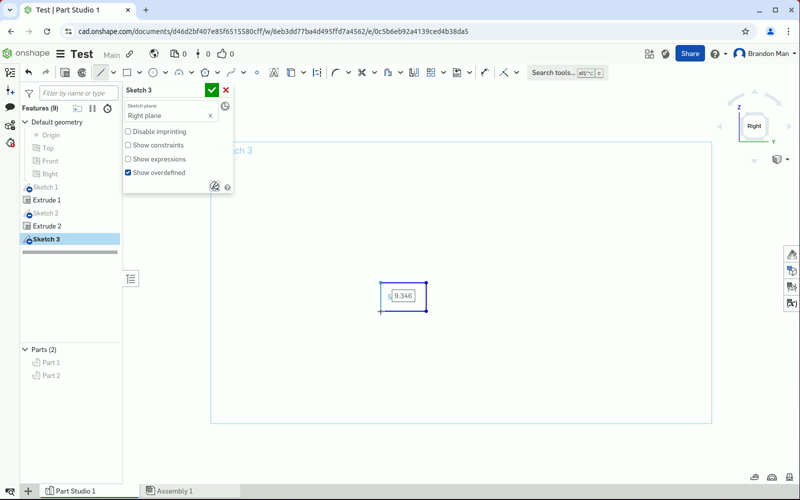
key(esc)
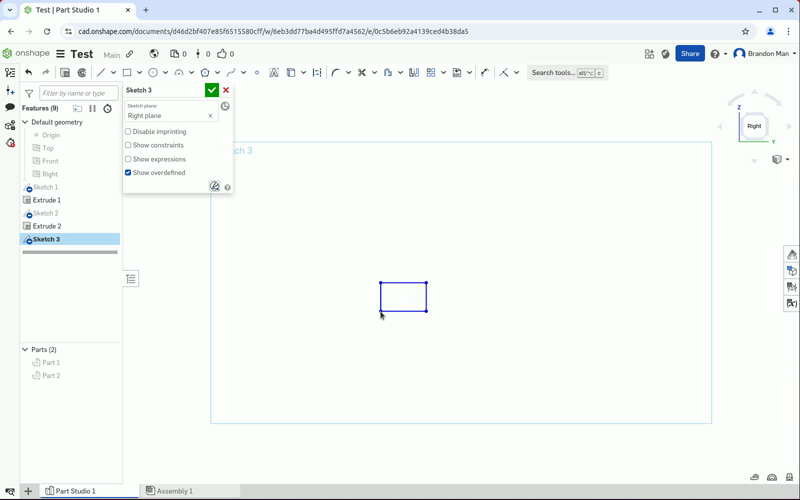
mouse_move(425, 298)
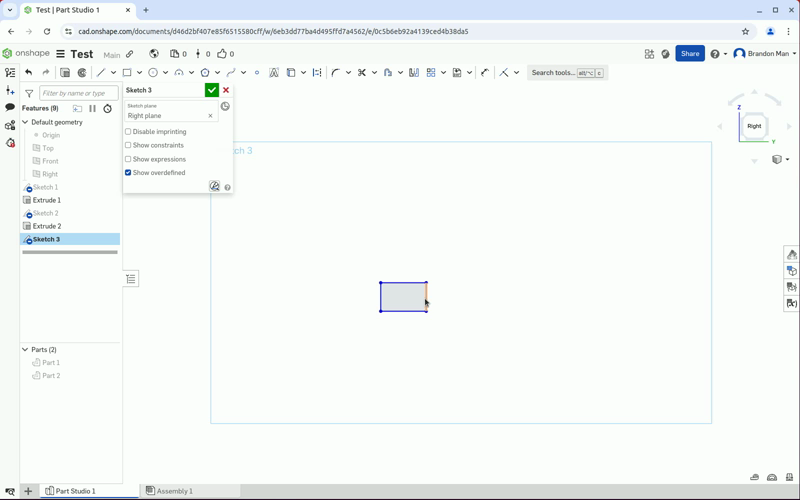
scroll(6)
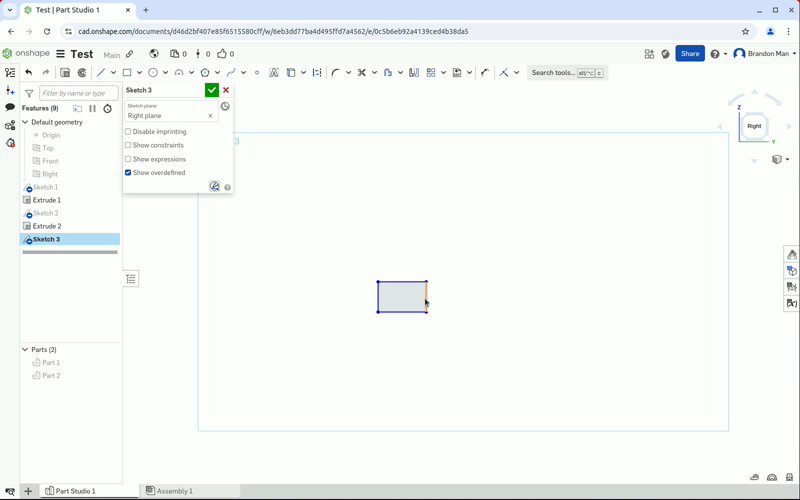
scroll(6)
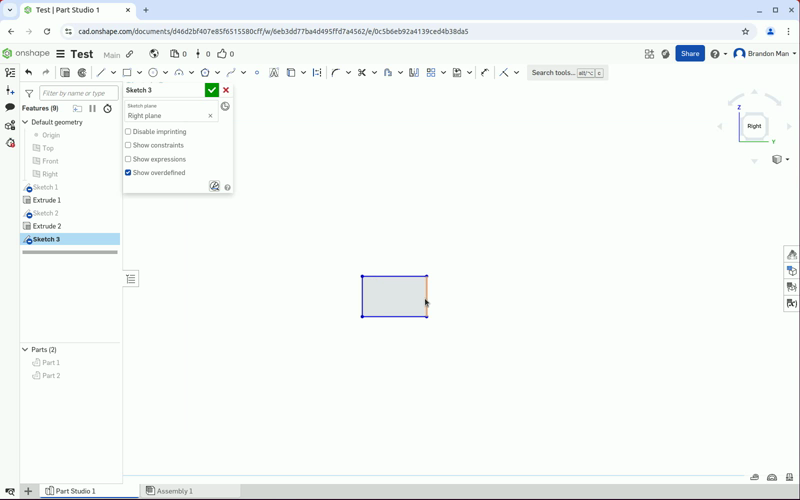
scroll(6)
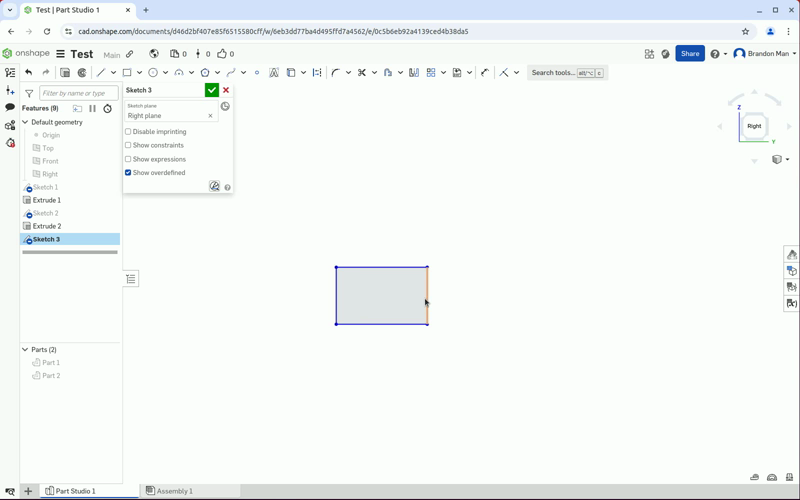
scroll(6)
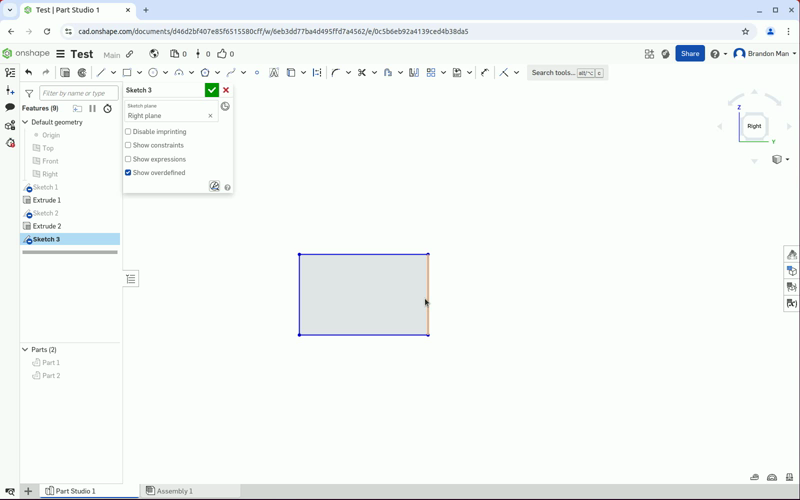
scroll(6)
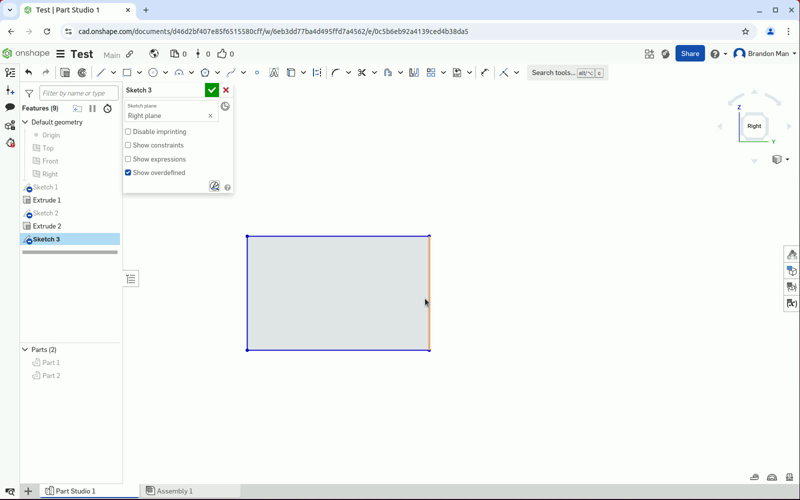
scroll(6)
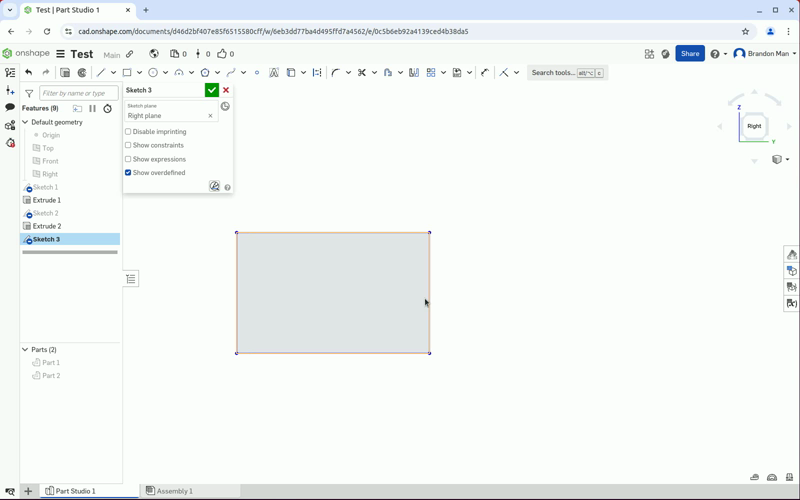
scroll(6)
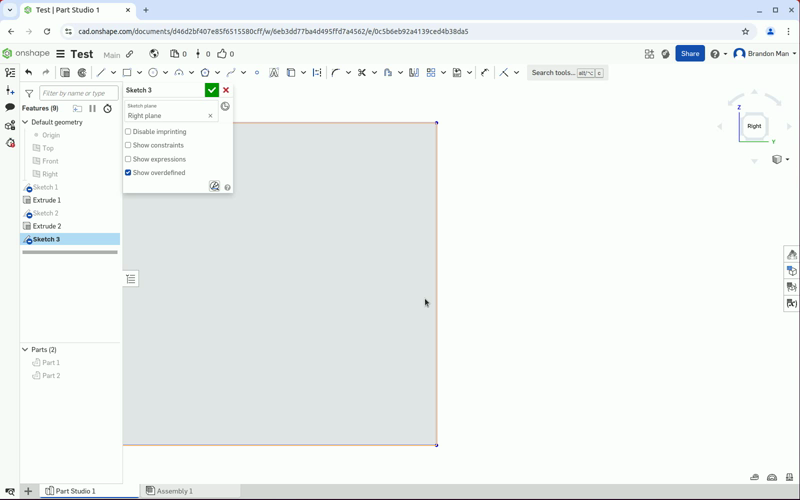
click(425, 298)
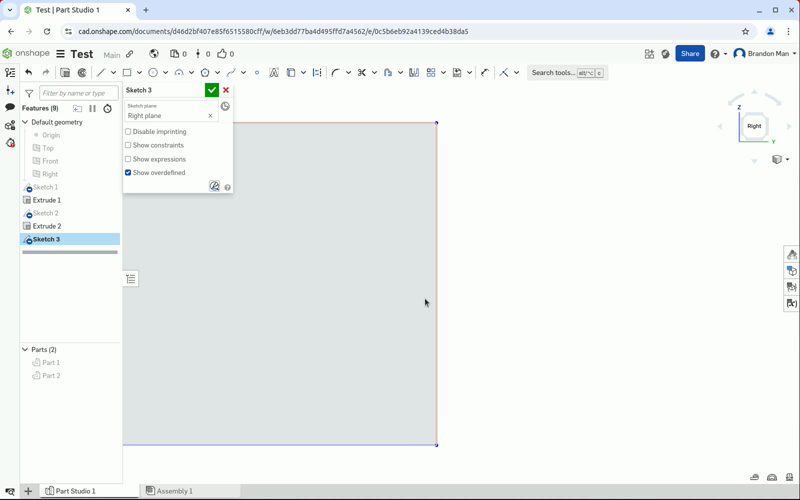
scroll(-6)
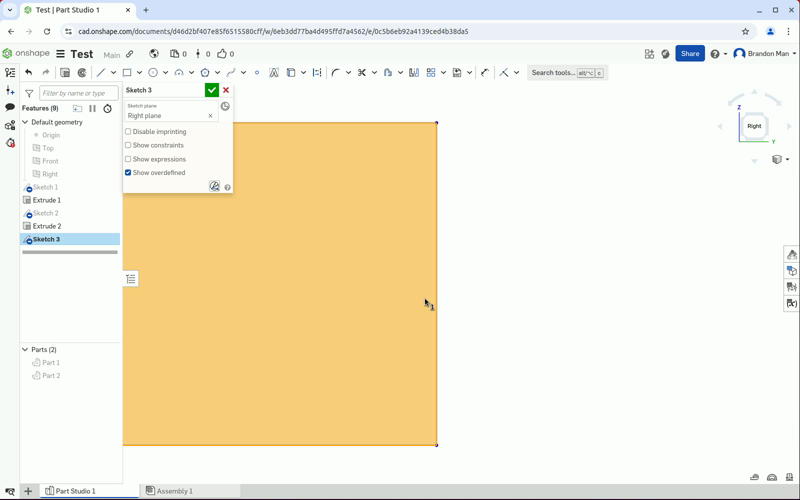
scroll(-6)
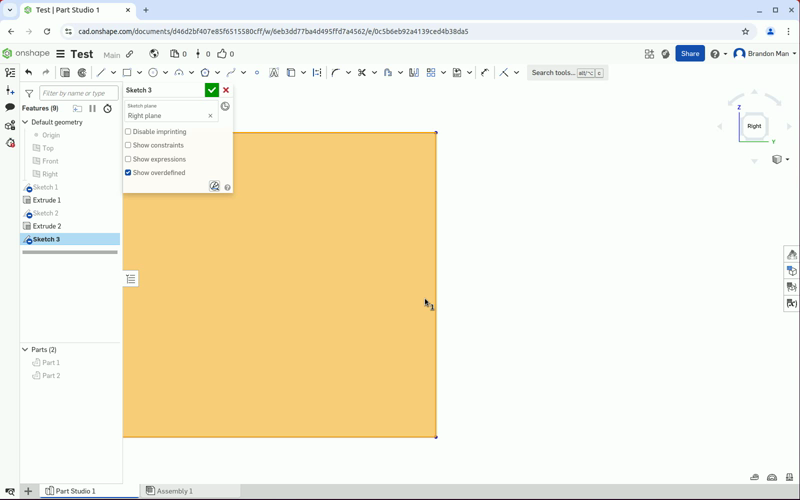
scroll(-6)
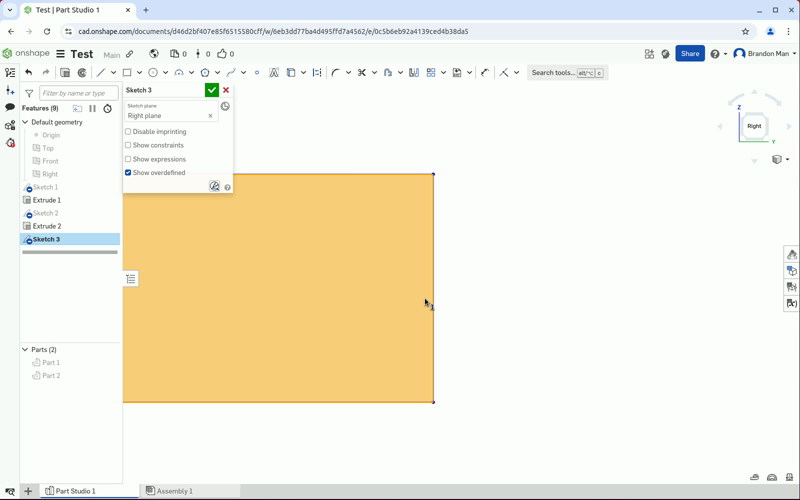
scroll(-6)
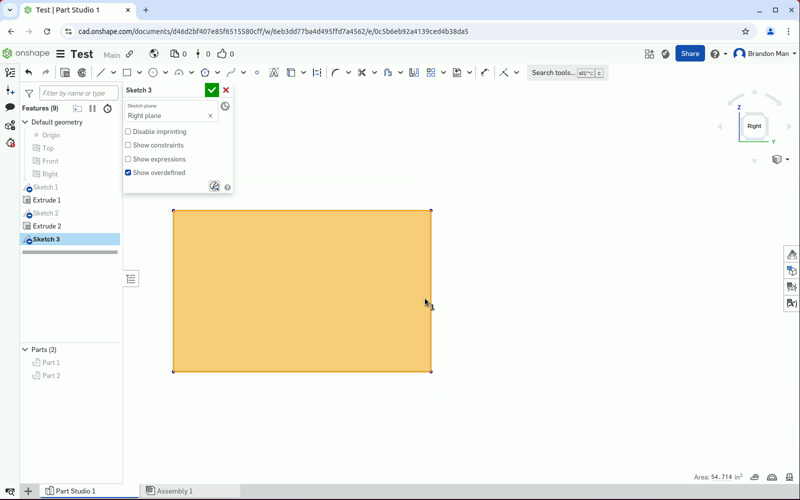
scroll(-6)
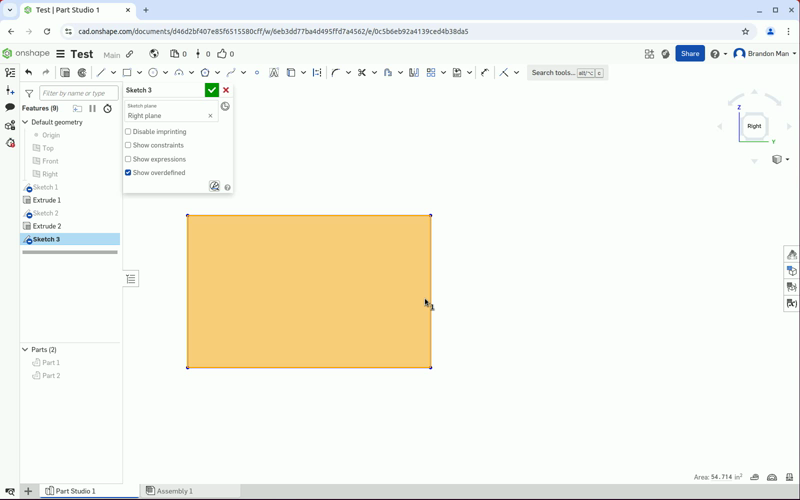
scroll(-6)
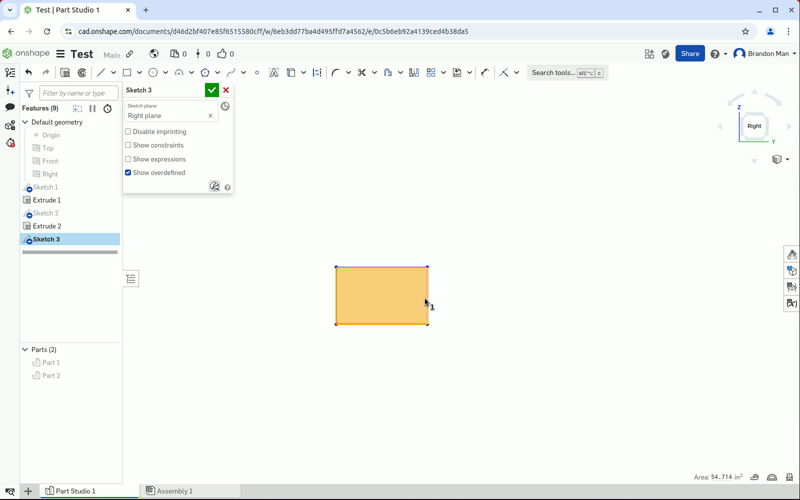
scroll(-6)
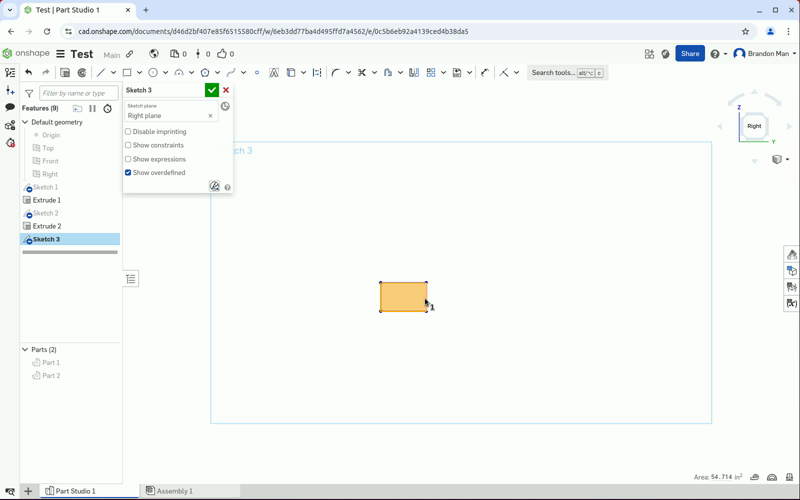
mouse_move(73, 352)
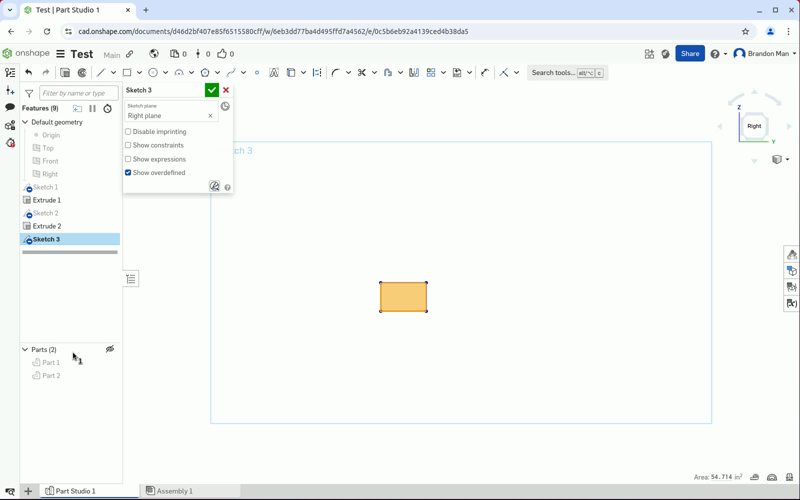
key(shift+y)
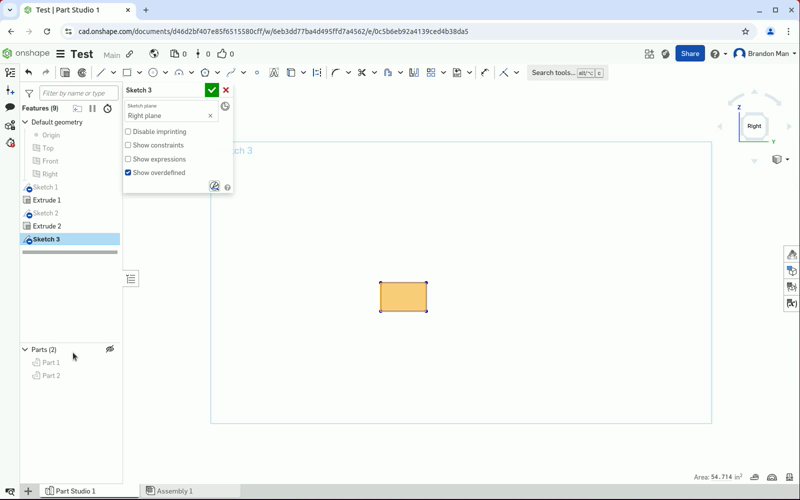
key(shift+e)
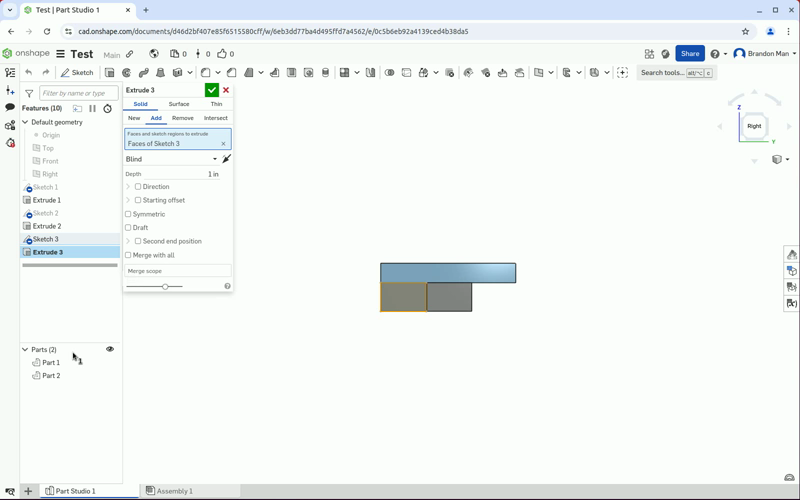
mouse_move(143, 106)
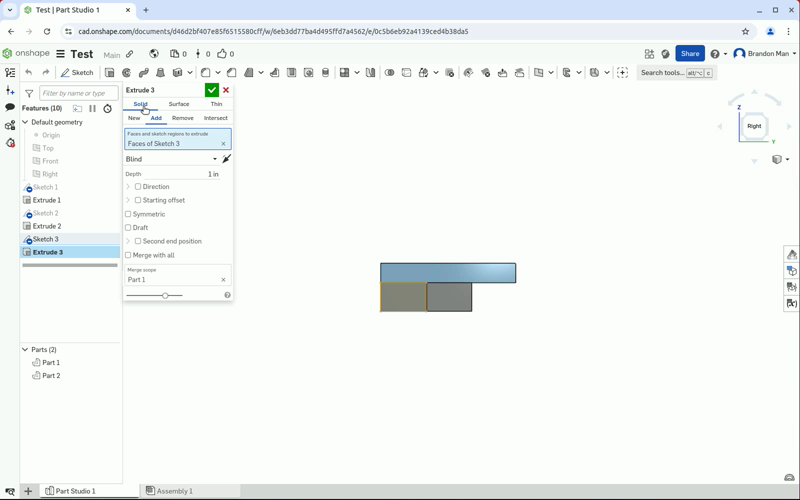
click(143, 106)
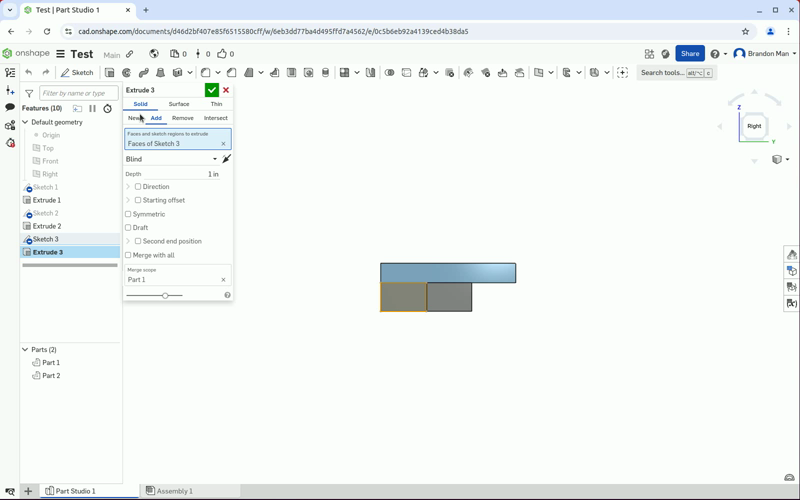
mouse_move(137, 120)
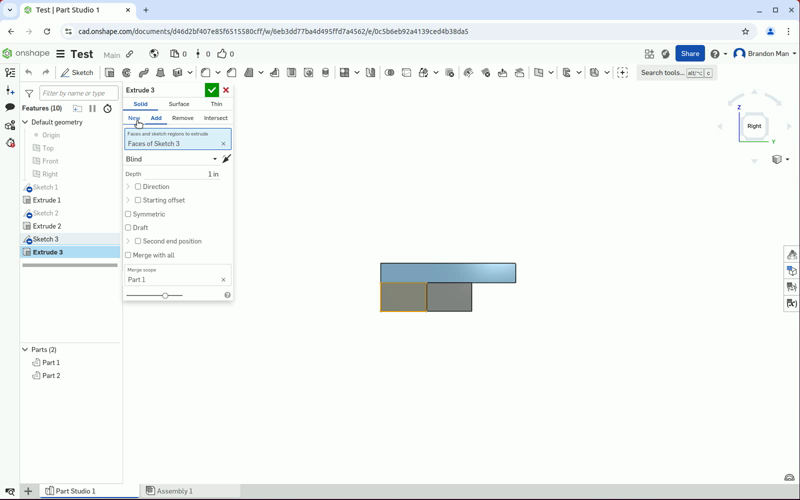
click(137, 120)
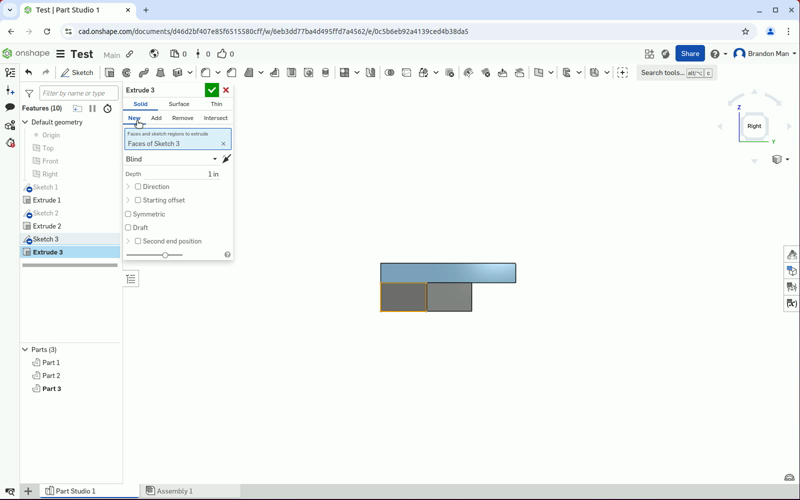
key(tab, 4)
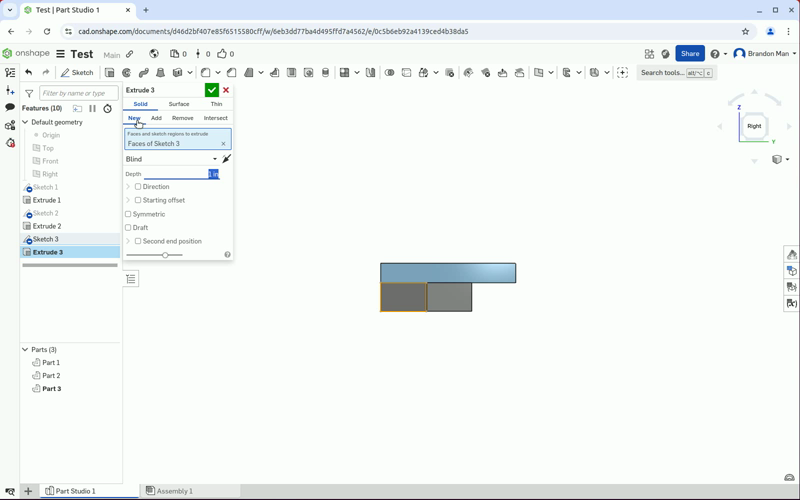
text(23.108)
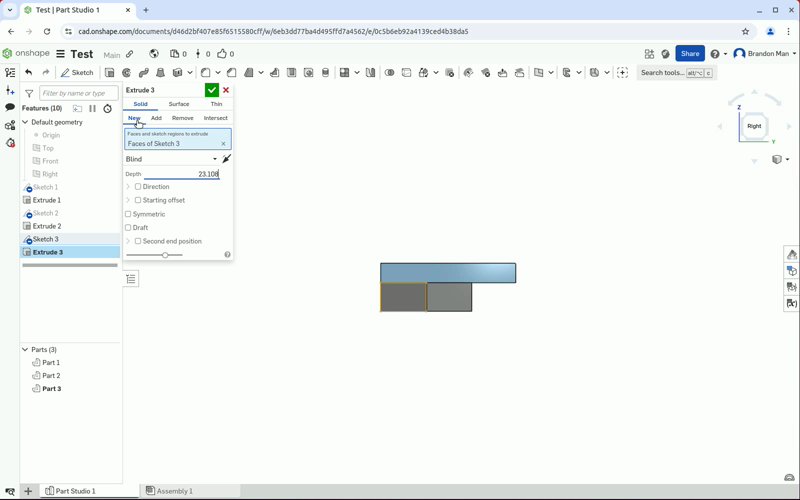
key(tab, 3)
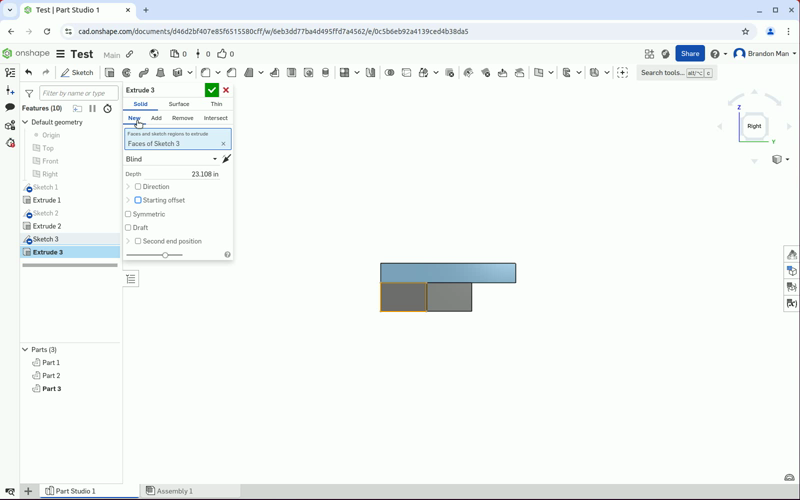
key(tab, 2)
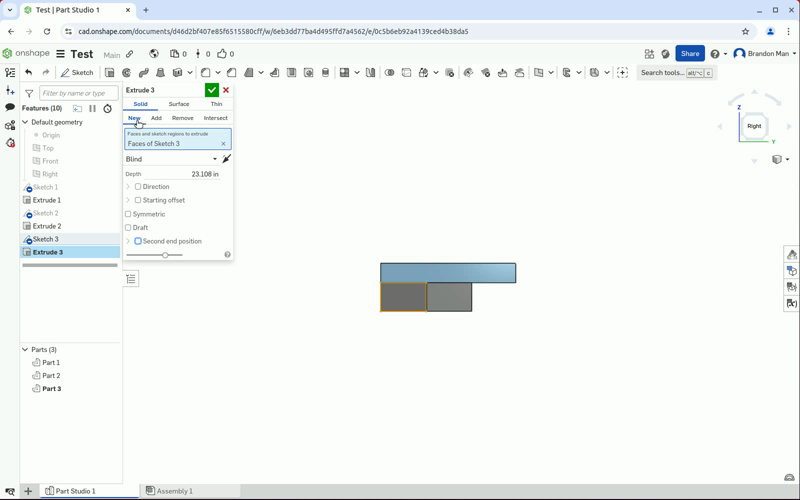
key(space)
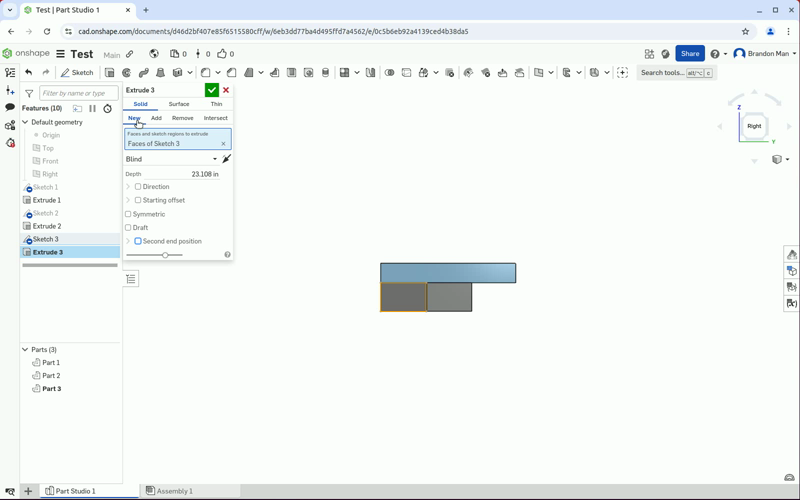
key(tab, 3)
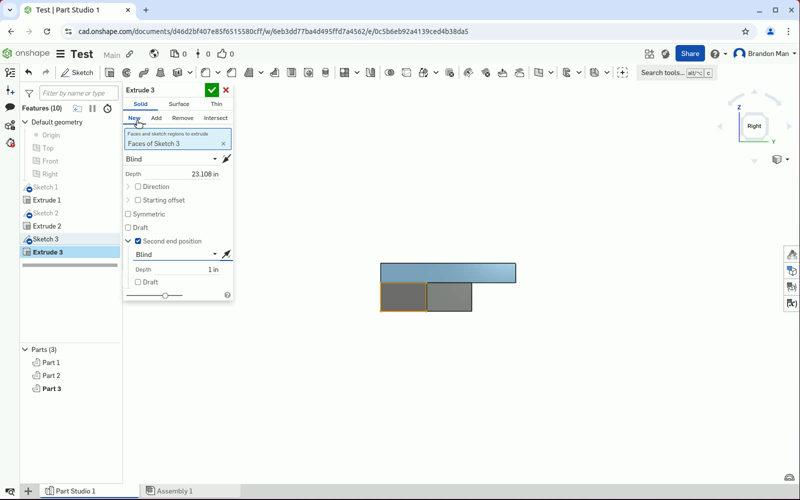
text(23.108)
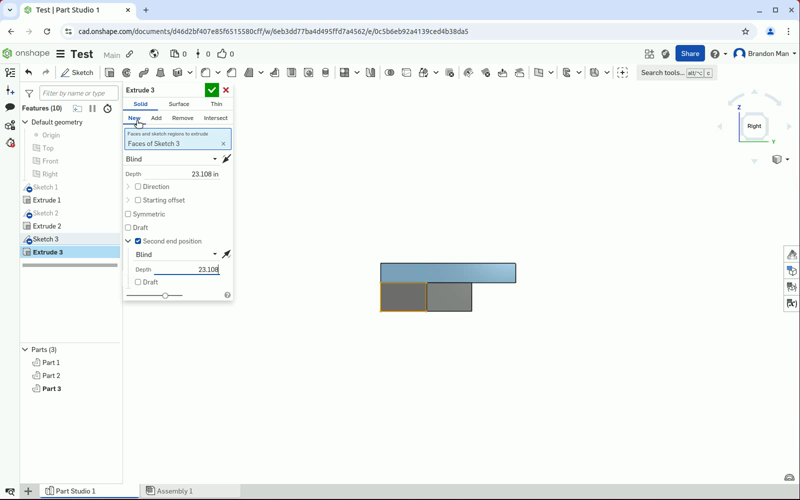
key(enter)
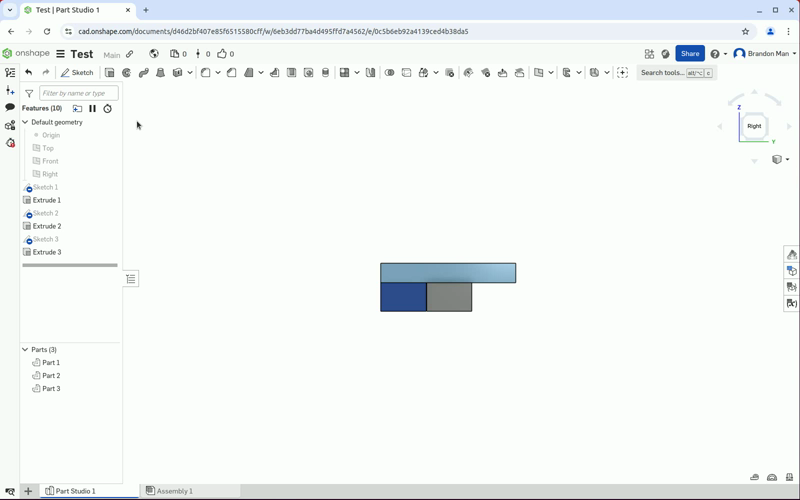
key(shift+h)
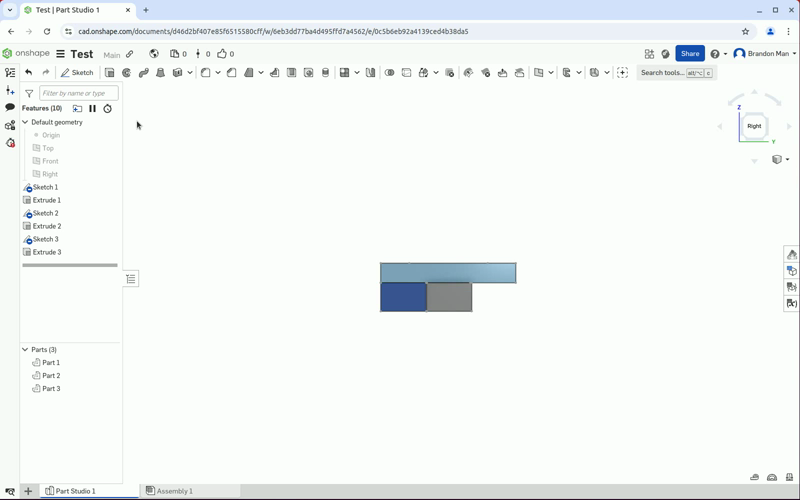
key(shift+h)
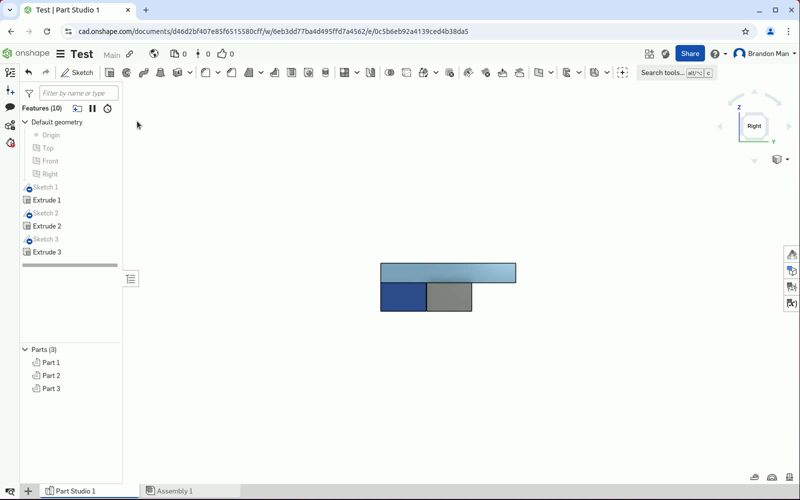
mouse_move(73, 189)
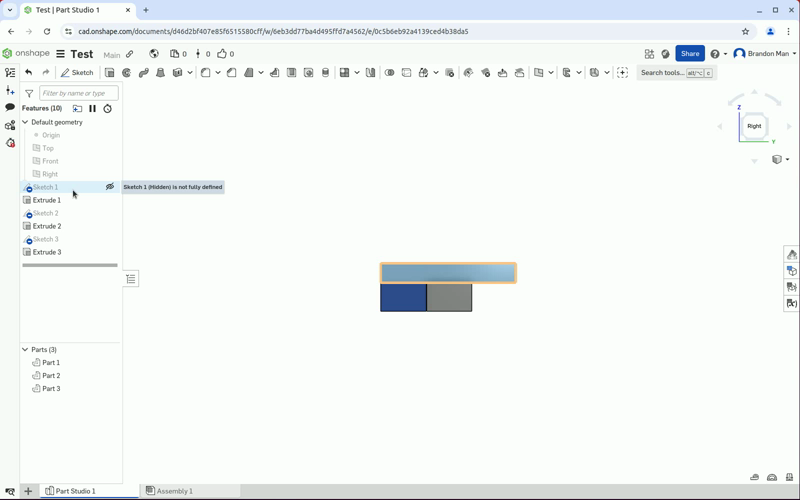
click(73, 189)
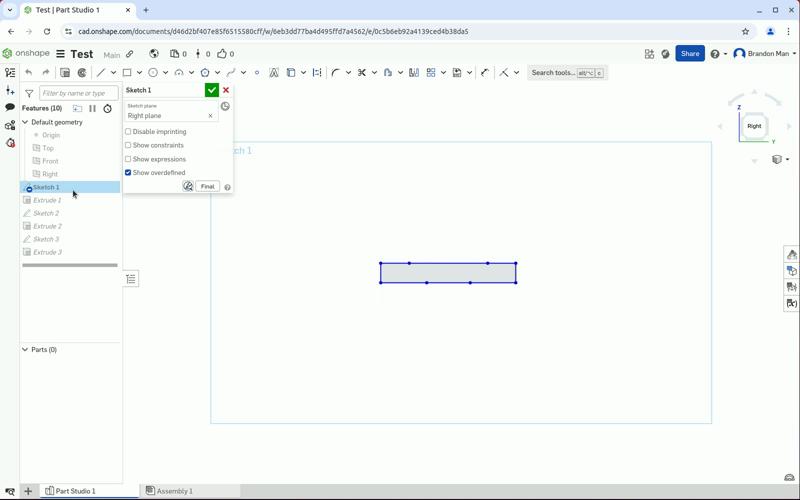
mouse_move(229, 92)
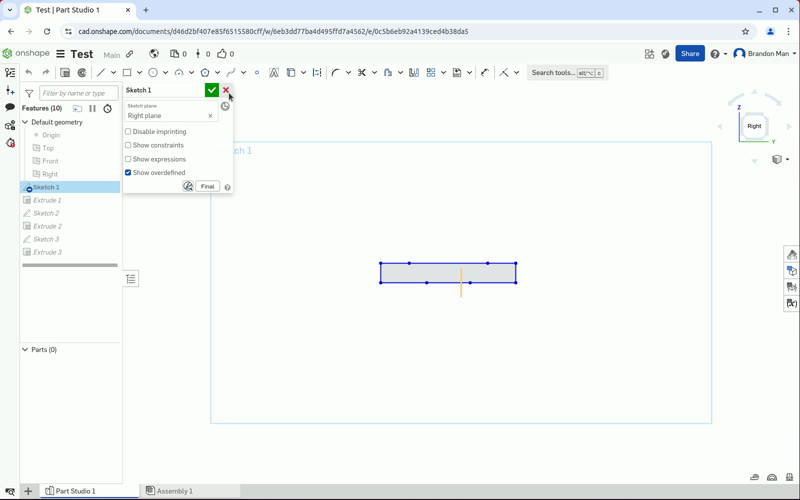
click(229, 92)
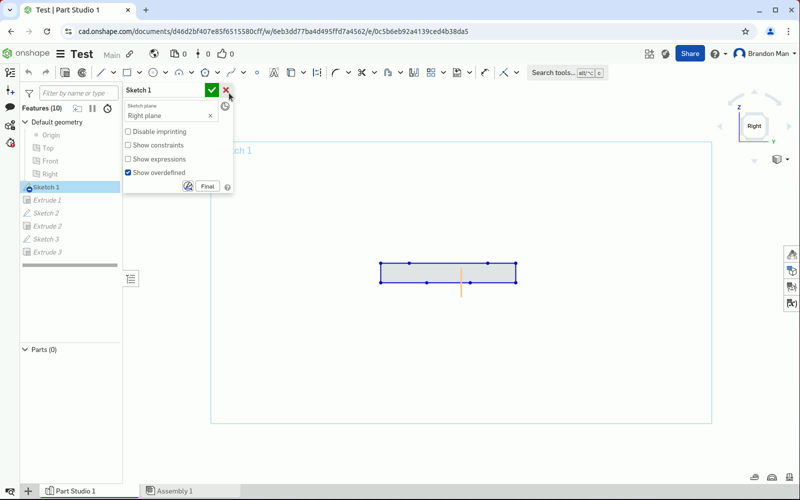
key(shift+s)
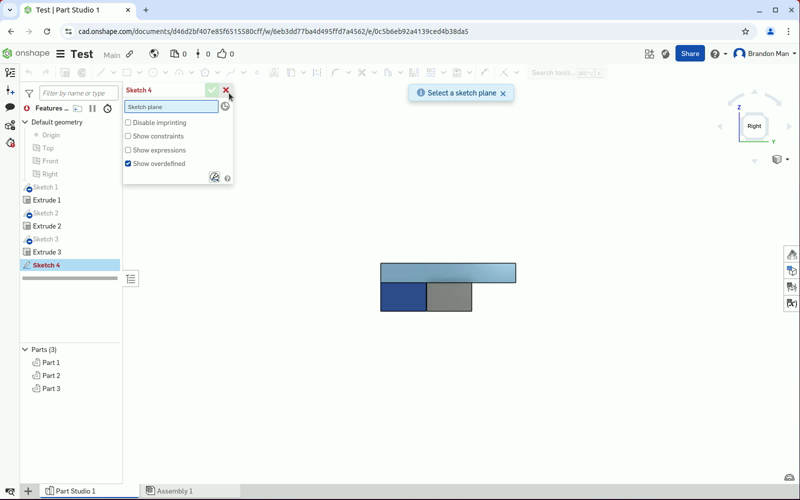
mouse_move(73, 176)
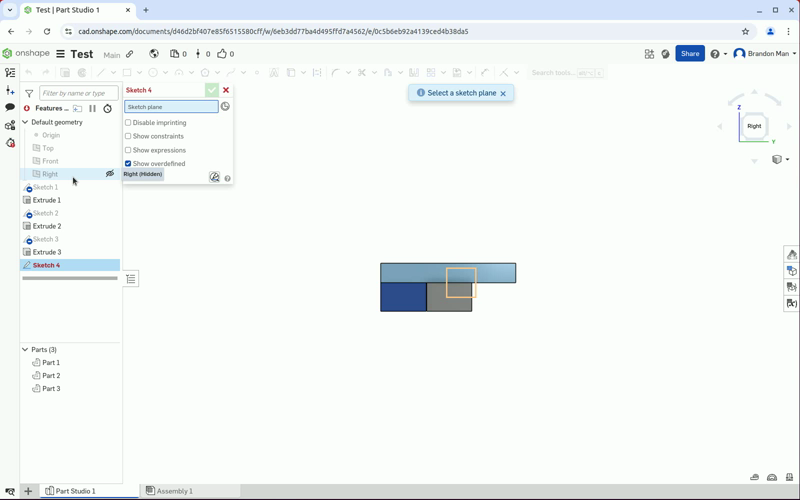
click(73, 176)
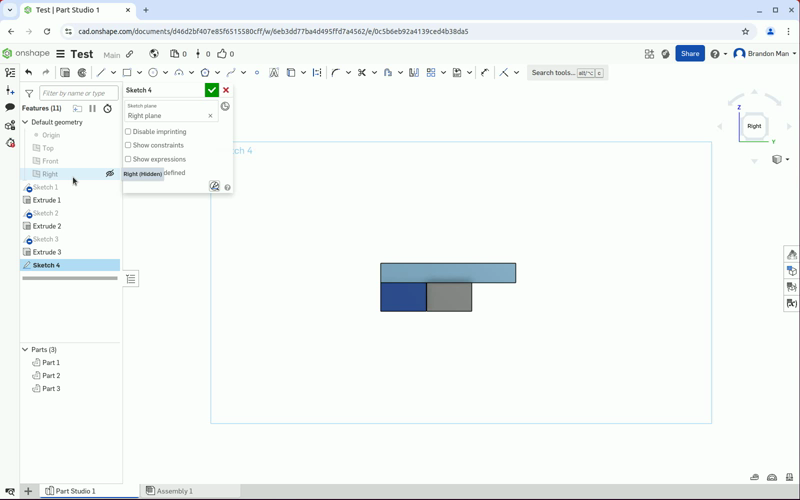
mouse_move(73, 352)
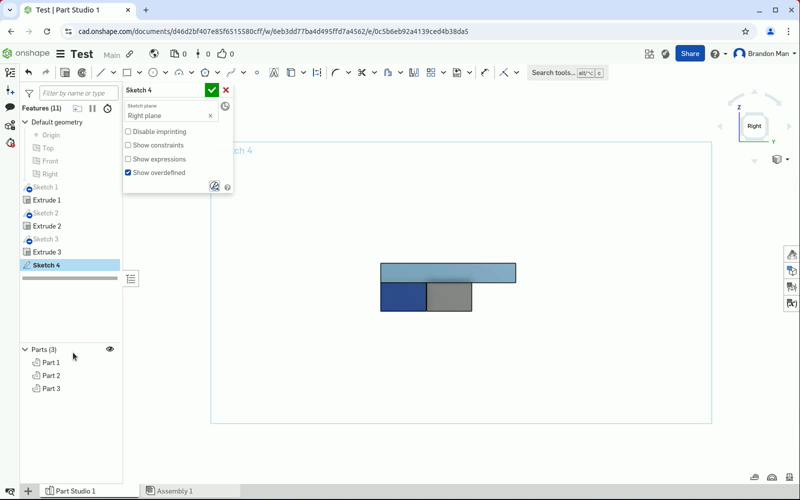
key(y)
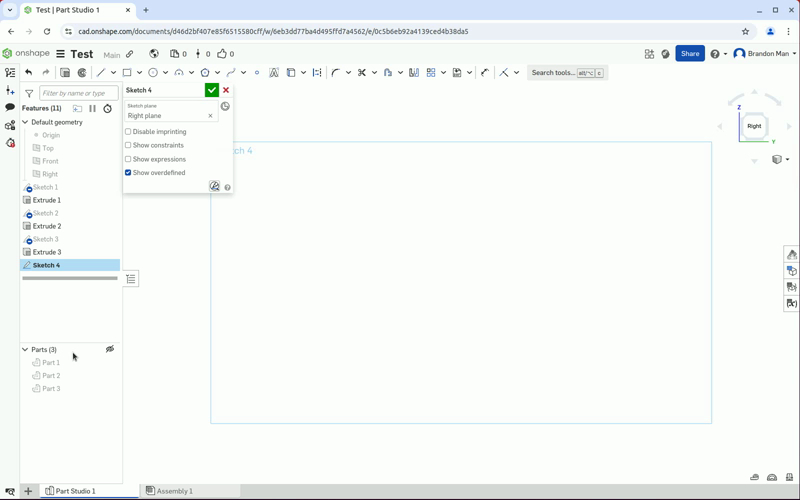
key(l)
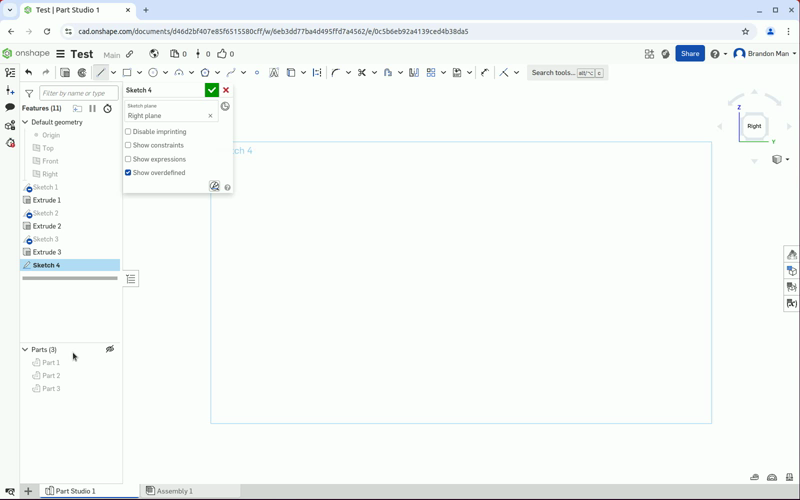
key_down(shift)
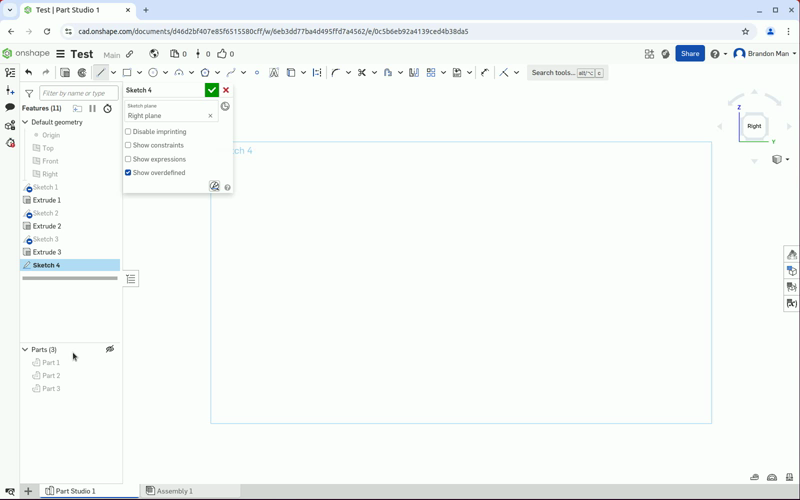
mouse_move(471, 311)
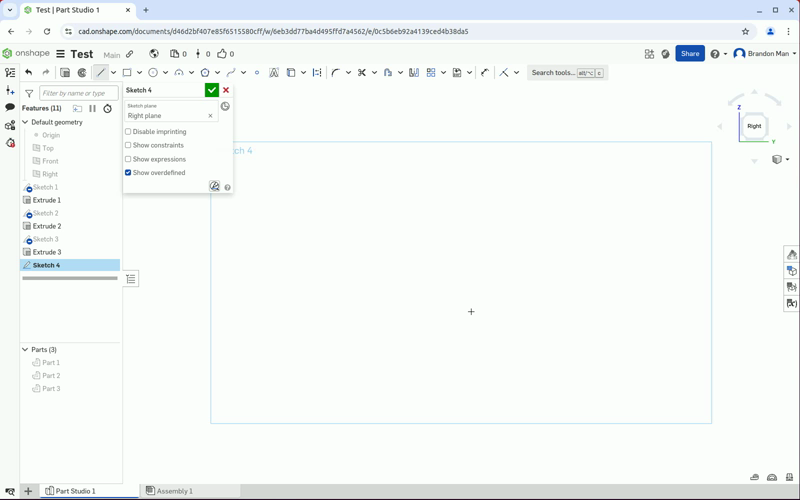
click(471, 311)
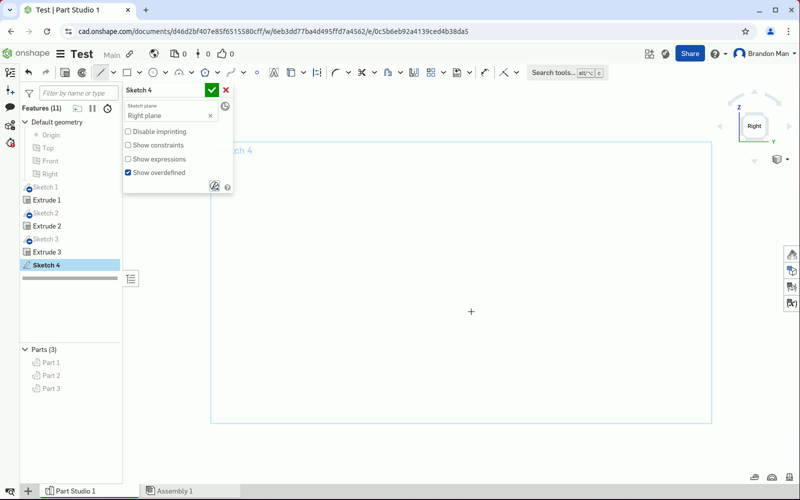
key_up(shift)
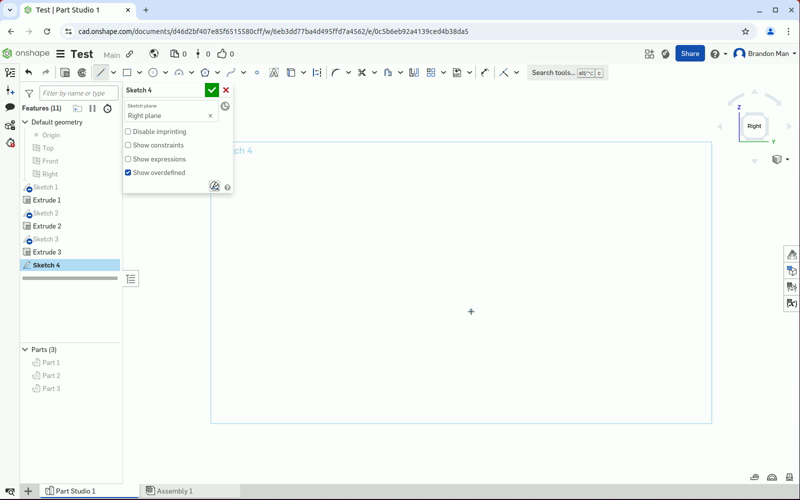
key_down(shift)
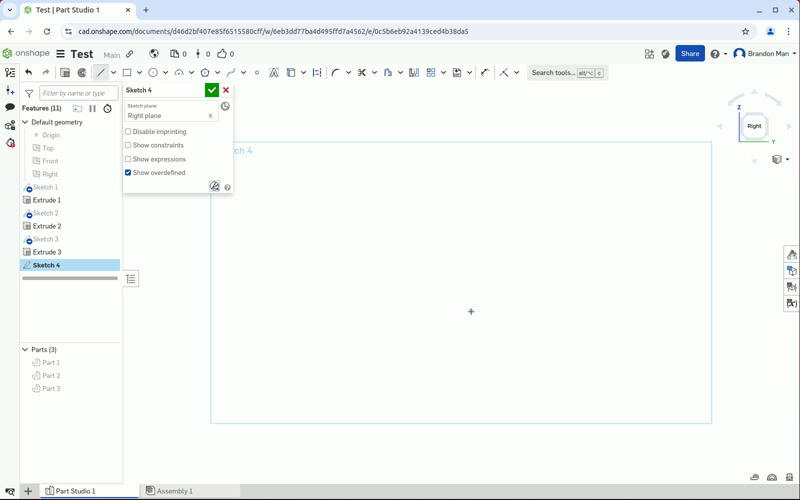
mouse_move(501, 311)
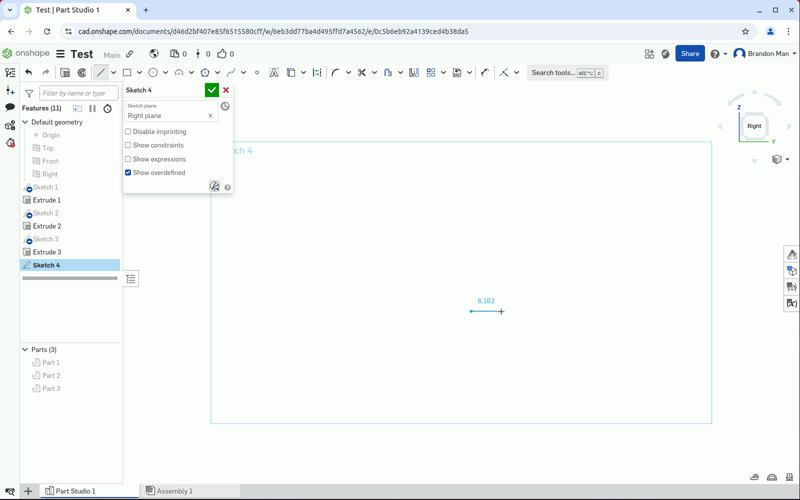
mouse_move(516, 311)
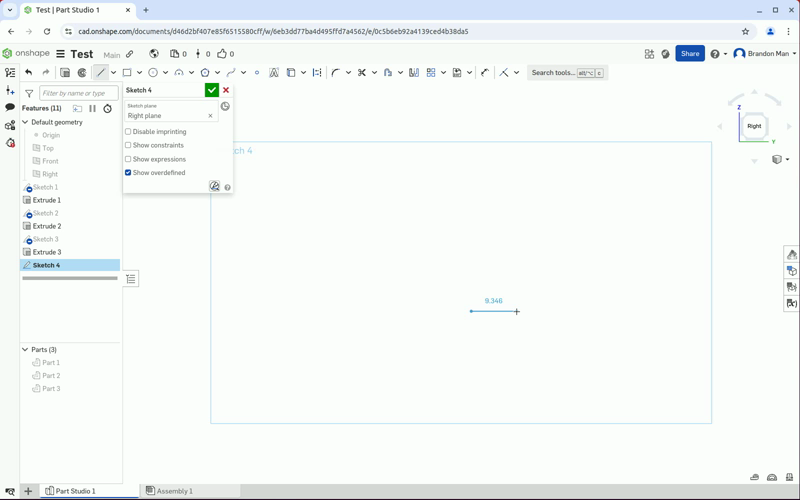
click(516, 311)
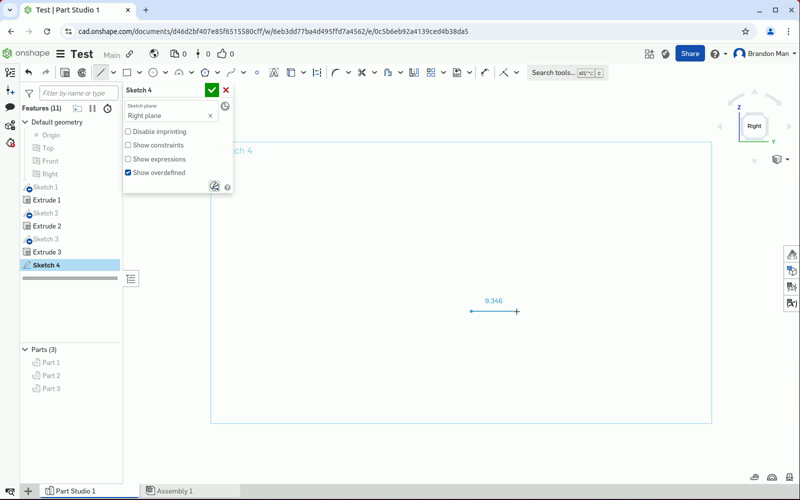
key_up(shift)
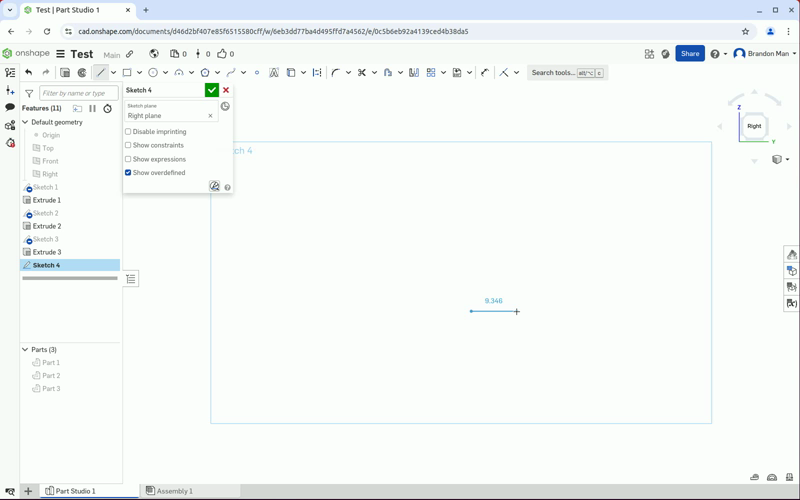
key_down(shift)
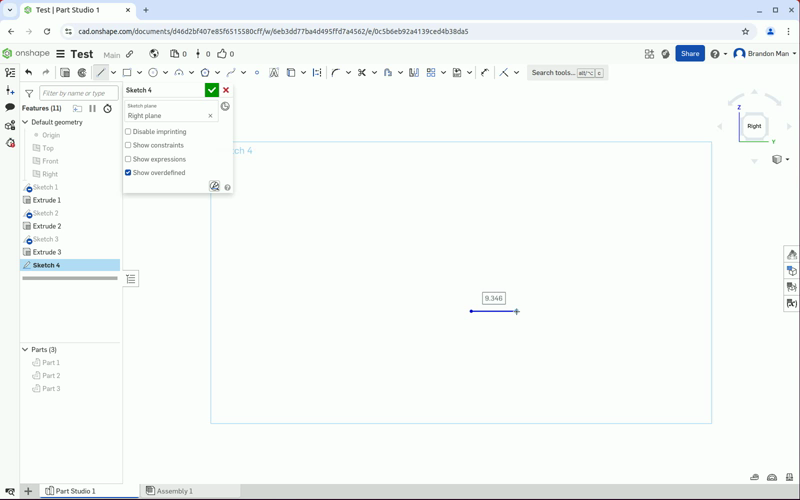
mouse_move(546, 311)
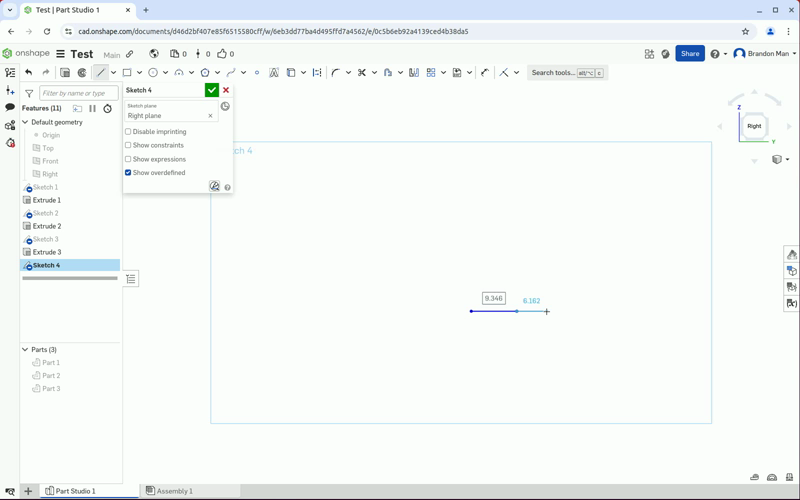
mouse_move(516, 282)
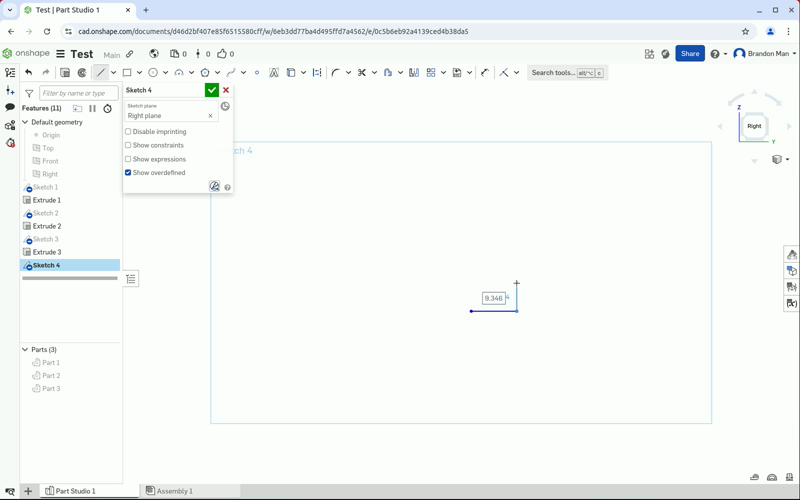
click(516, 282)
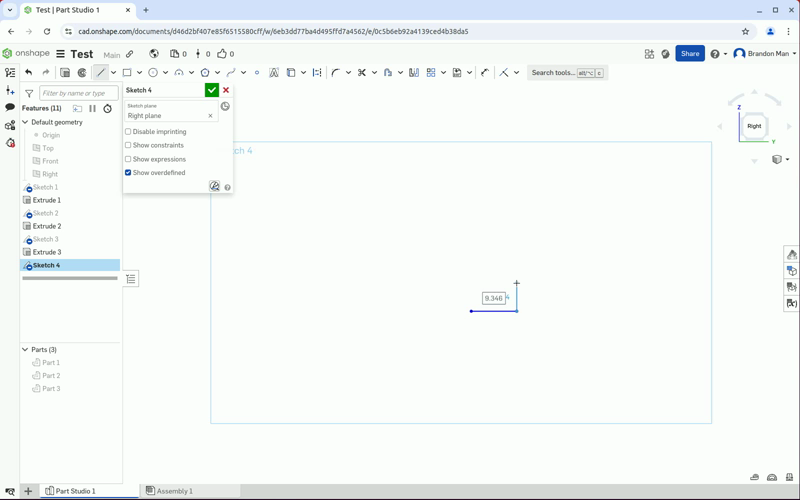
key_up(shift)
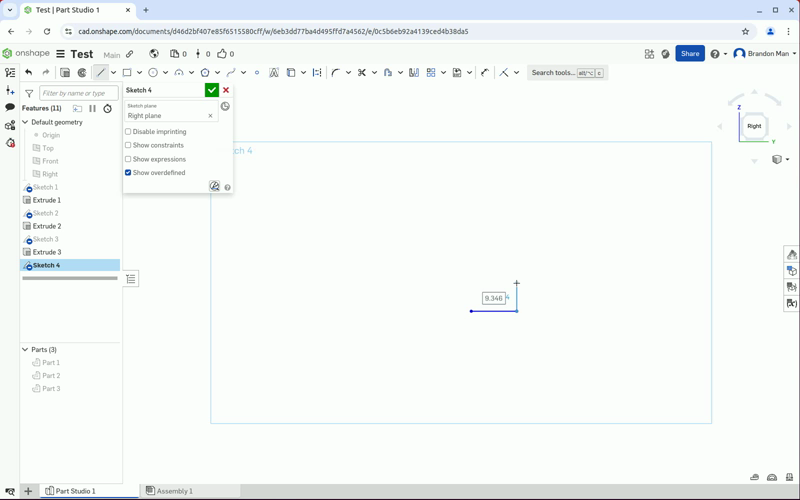
key_down(shift)
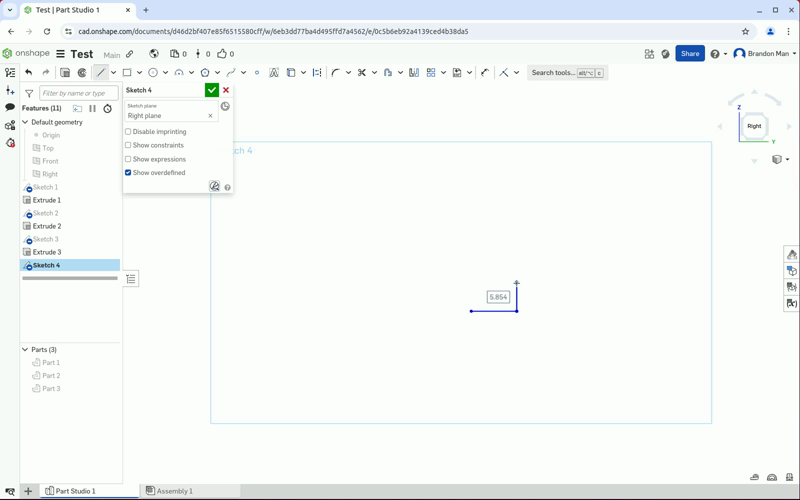
mouse_move(546, 282)
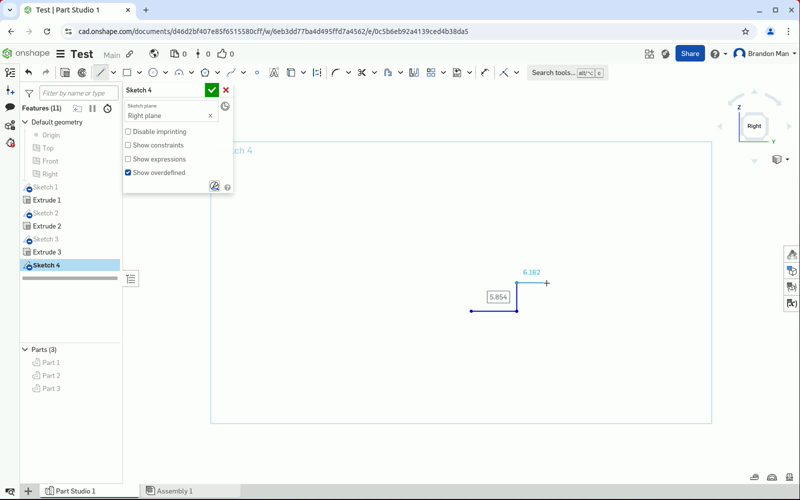
mouse_move(471, 282)
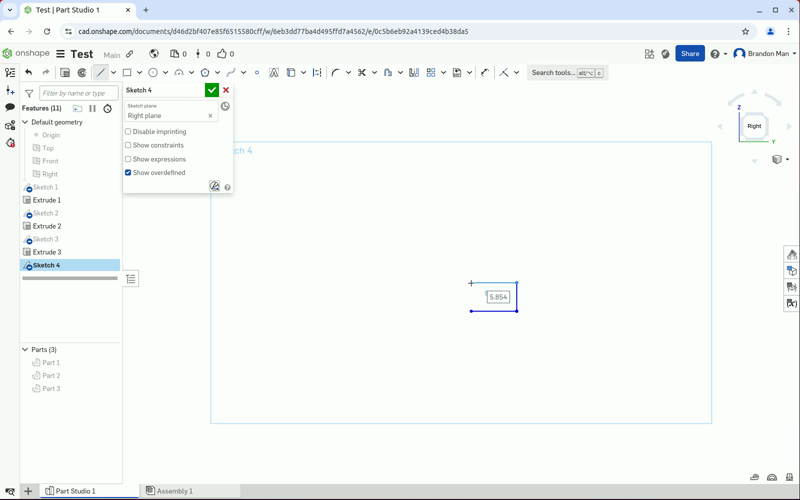
click(471, 282)
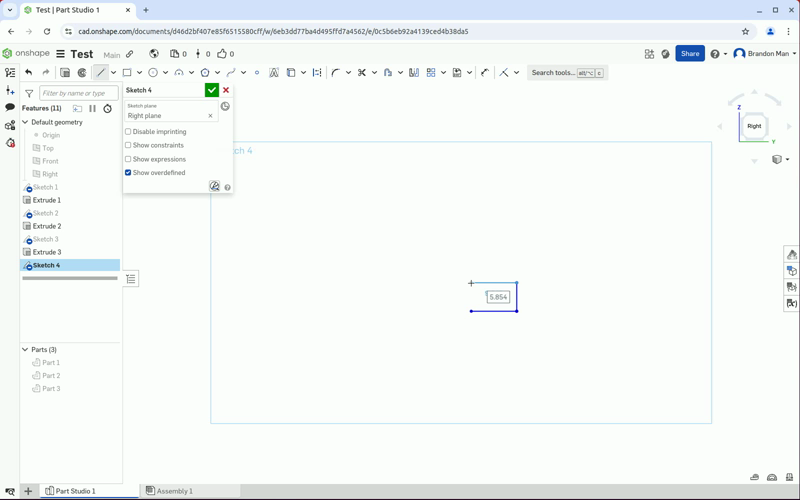
key_up(shift)
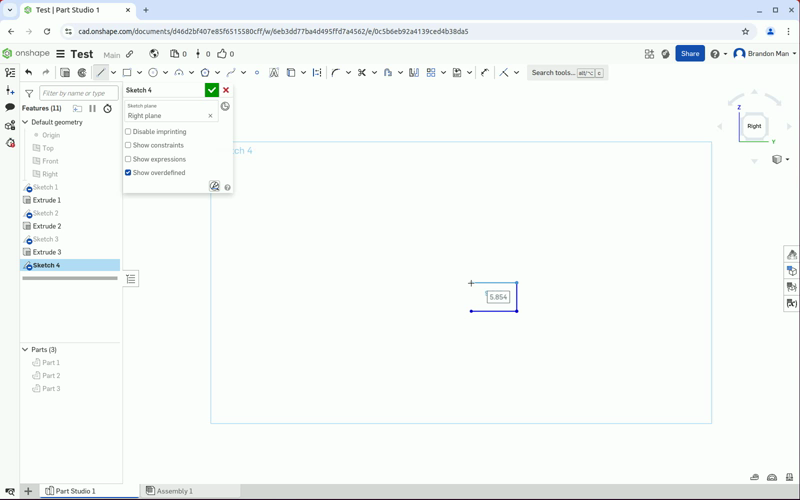
mouse_move(501, 282)
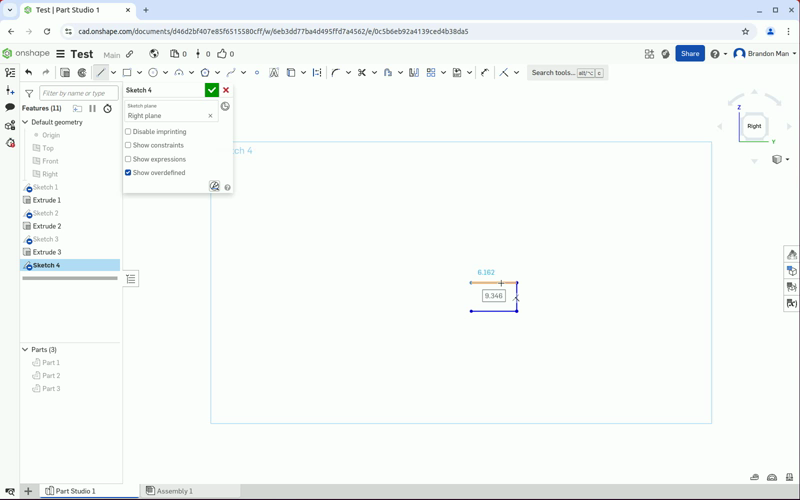
key_down(shift)
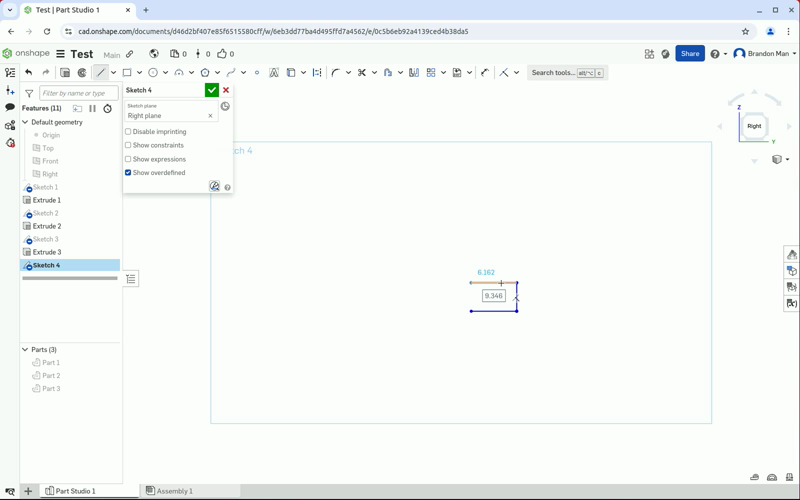
mouse_move(471, 311)
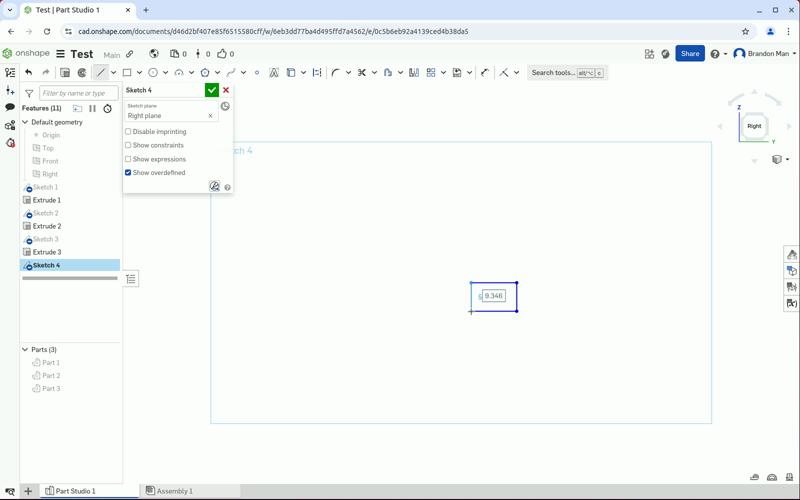
key_up(shift)
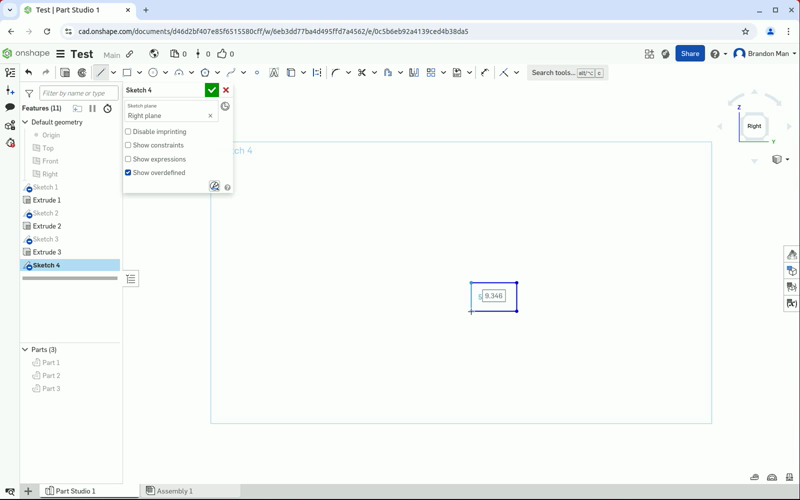
click(471, 311)
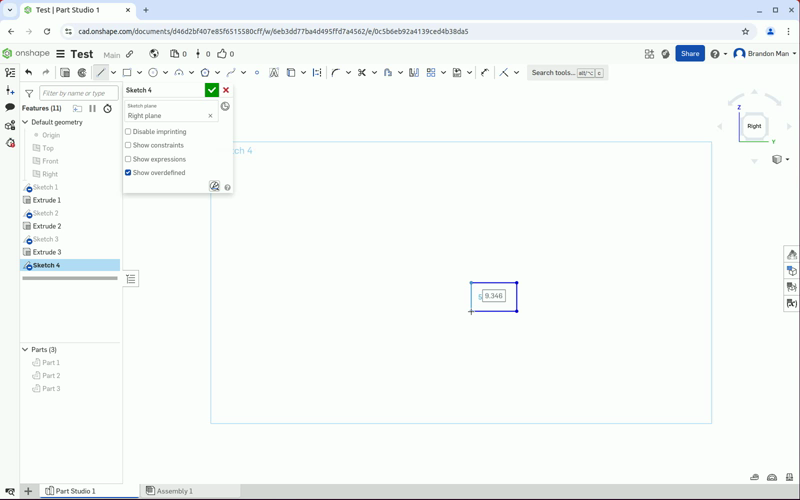
key(esc)
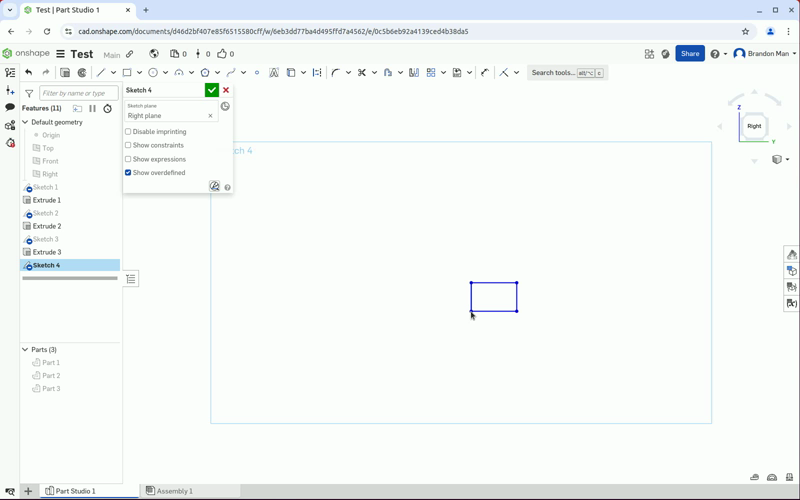
mouse_move(499, 286)
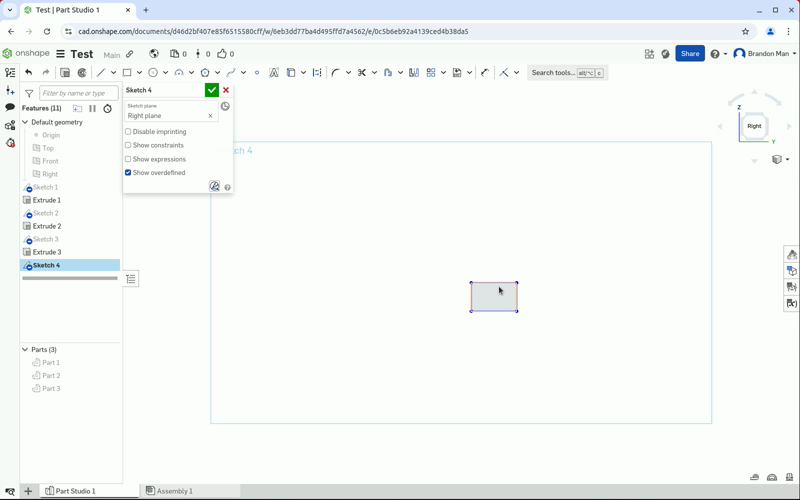
scroll(6)
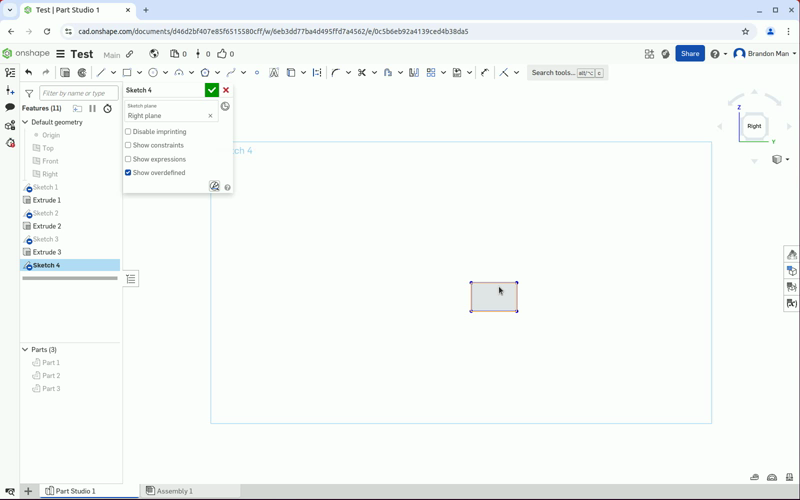
scroll(6)
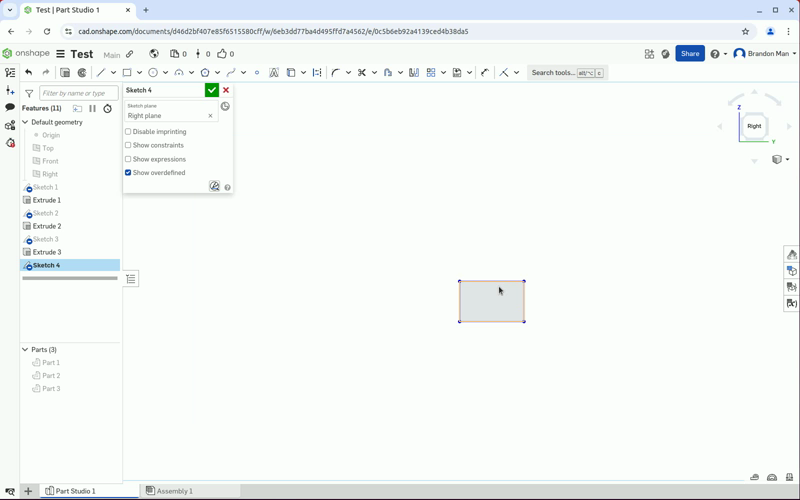
scroll(6)
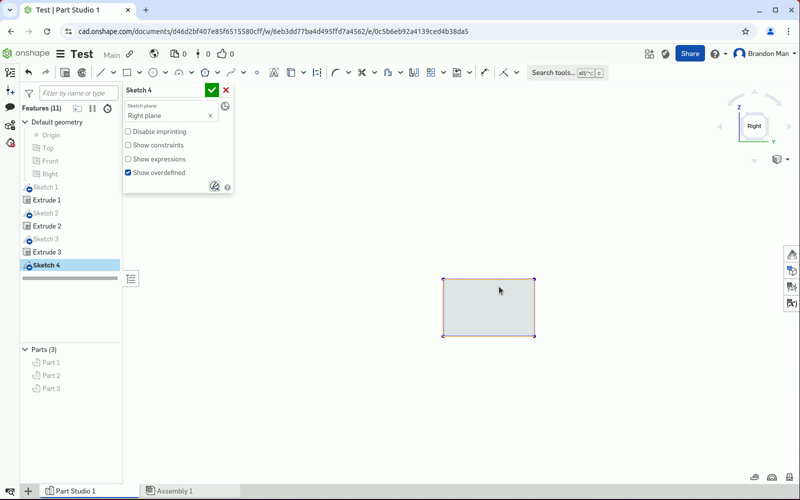
scroll(6)
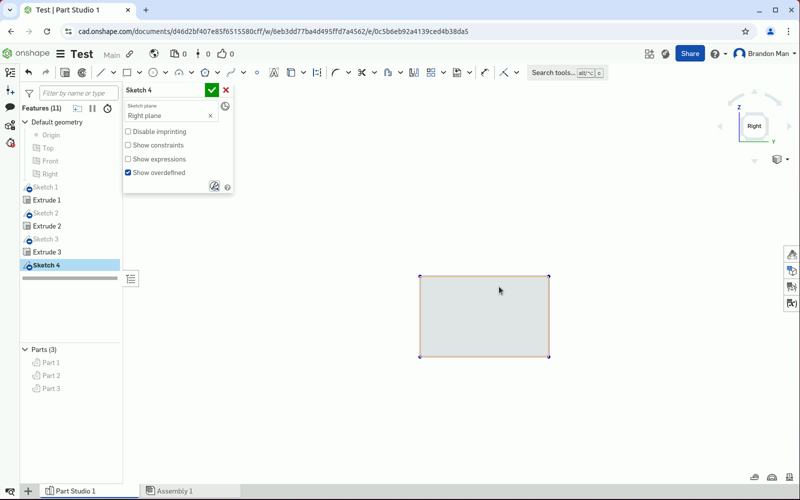
scroll(6)
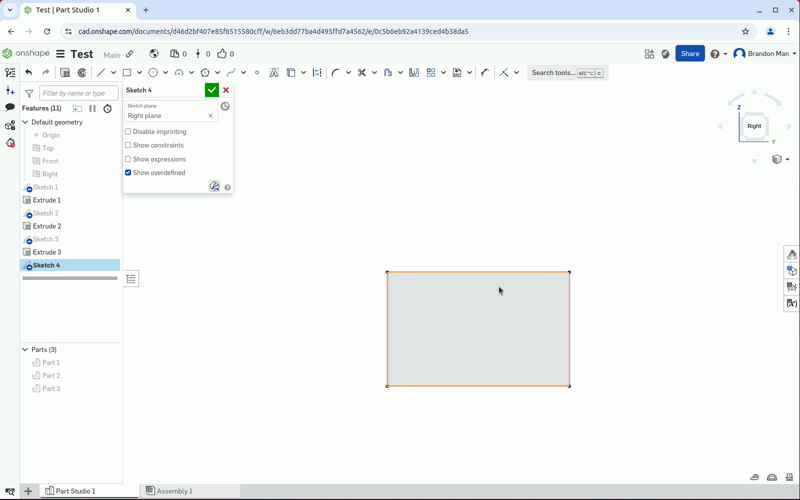
scroll(6)
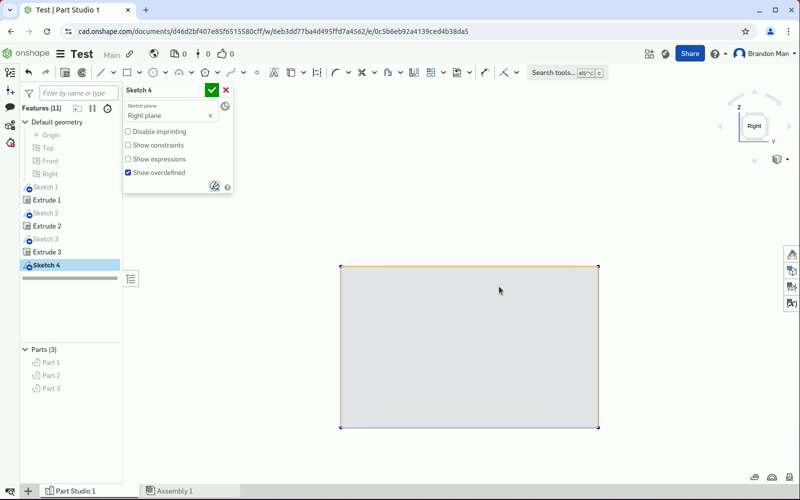
scroll(6)
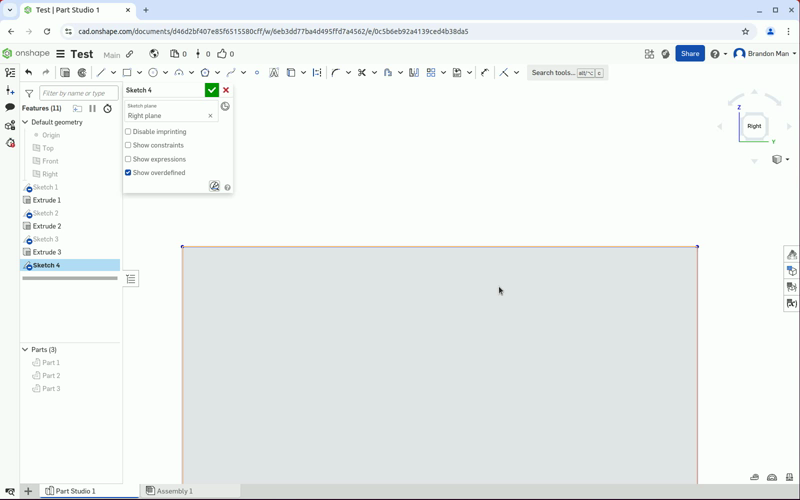
click(499, 286)
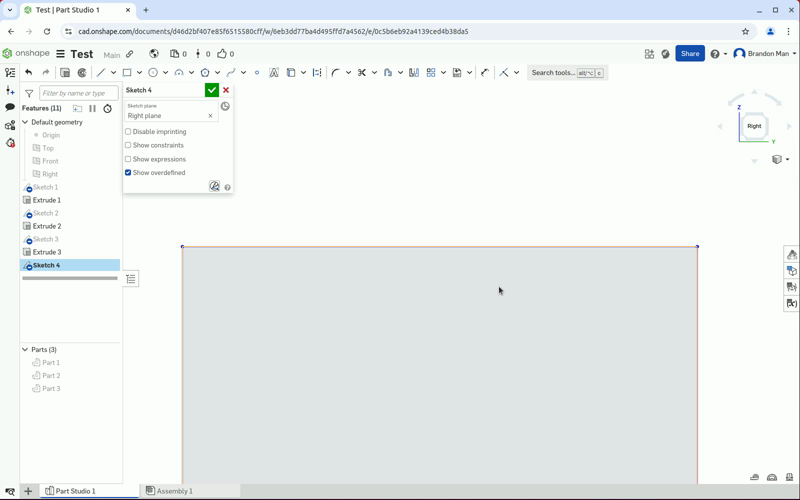
scroll(-6)
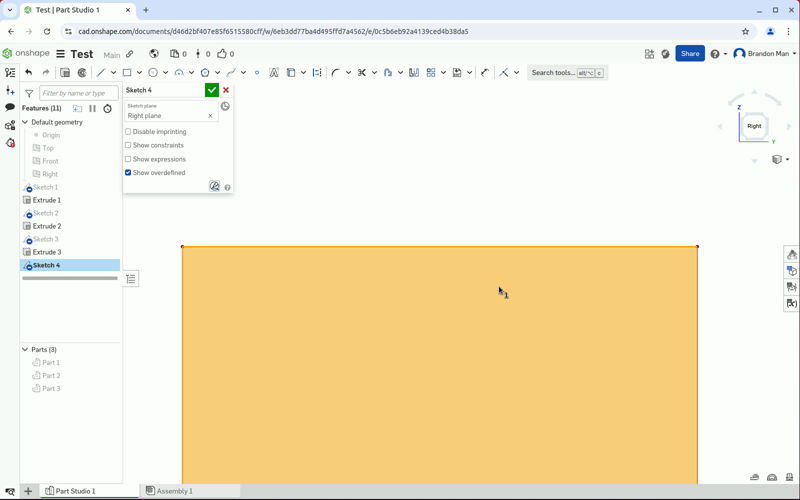
scroll(-6)
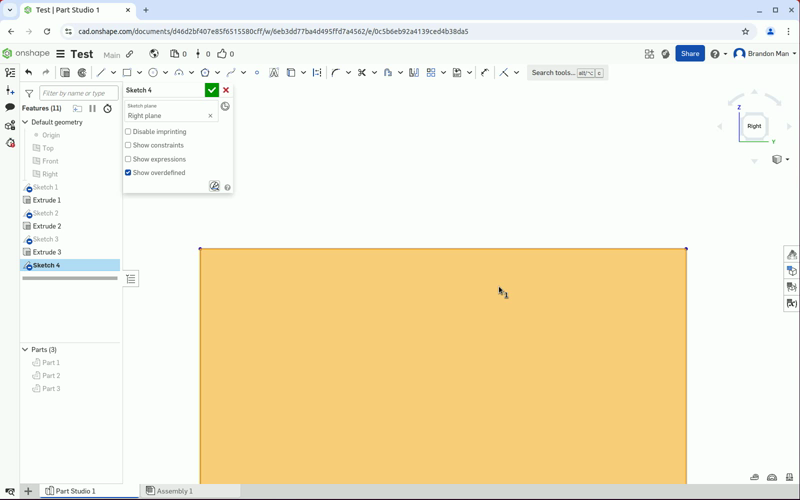
scroll(-6)
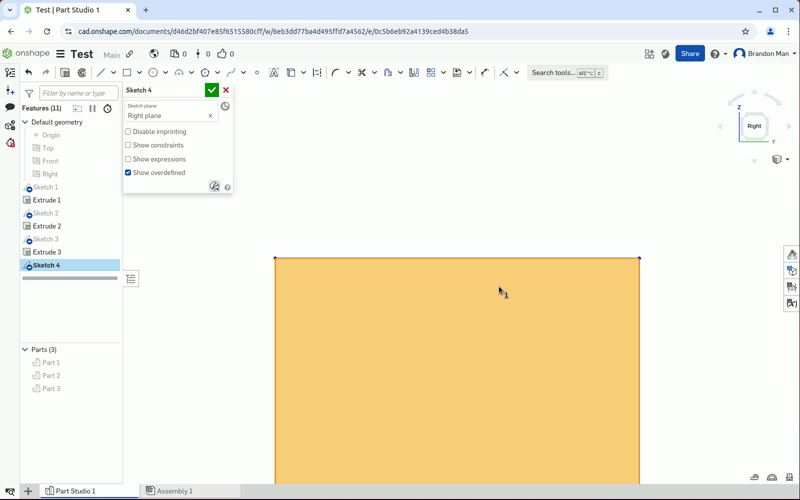
scroll(-6)
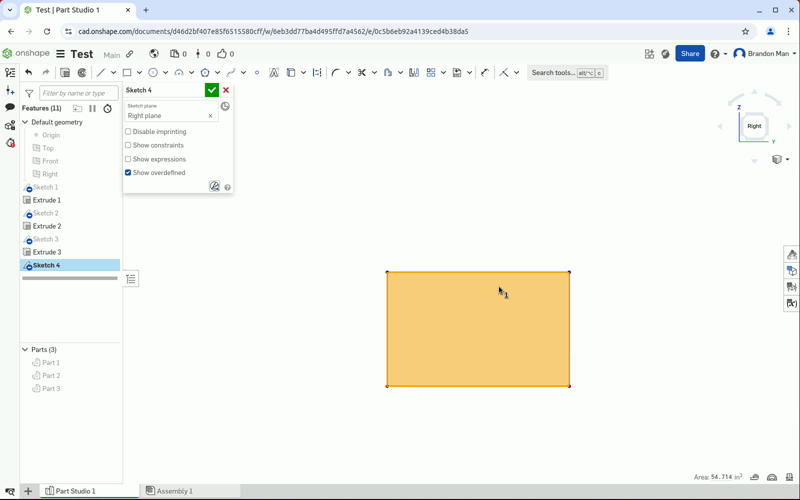
scroll(-6)
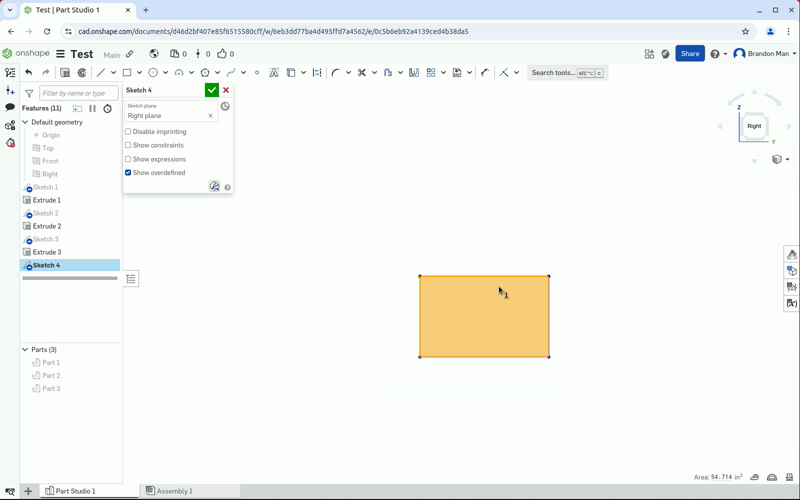
scroll(-6)
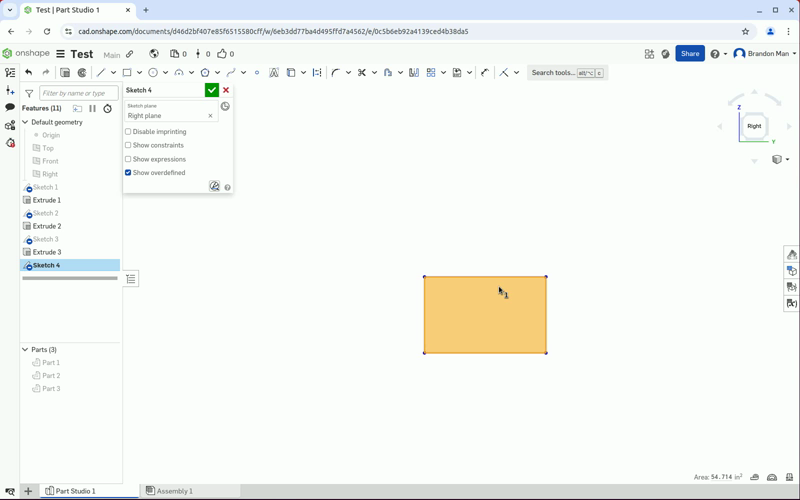
scroll(-6)
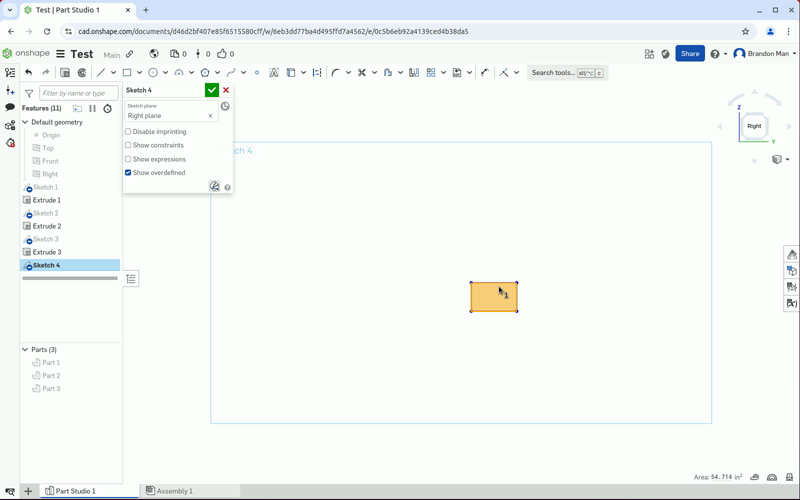
mouse_move(73, 352)
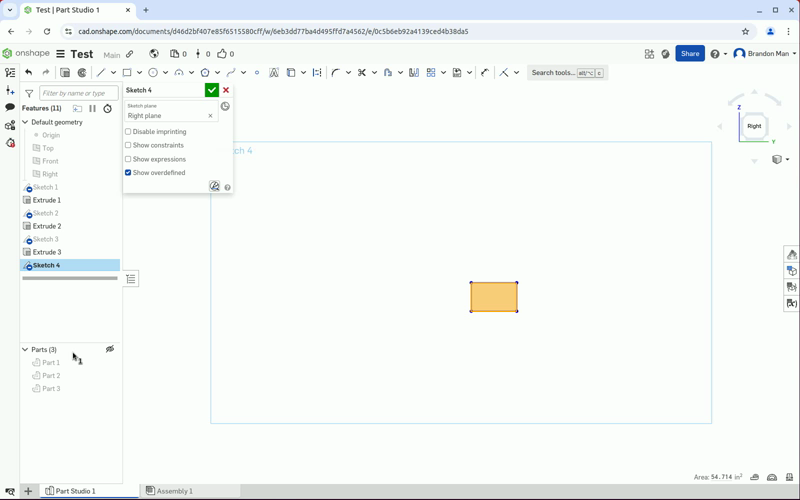
key(shift+y)
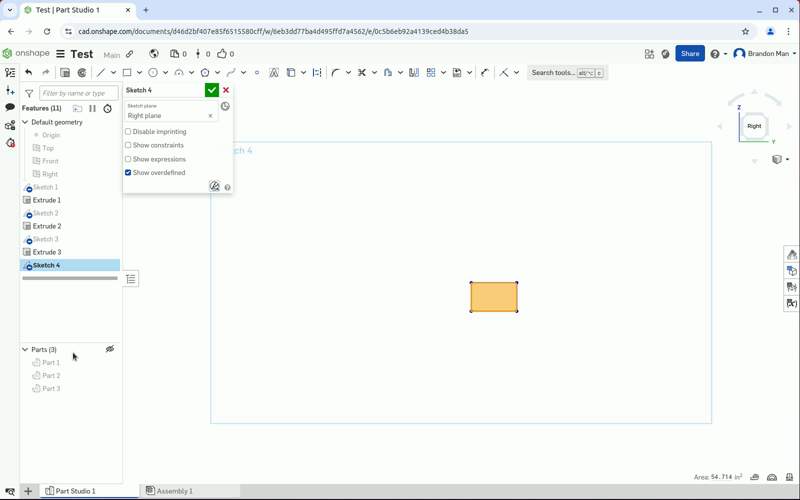
key(shift+e)
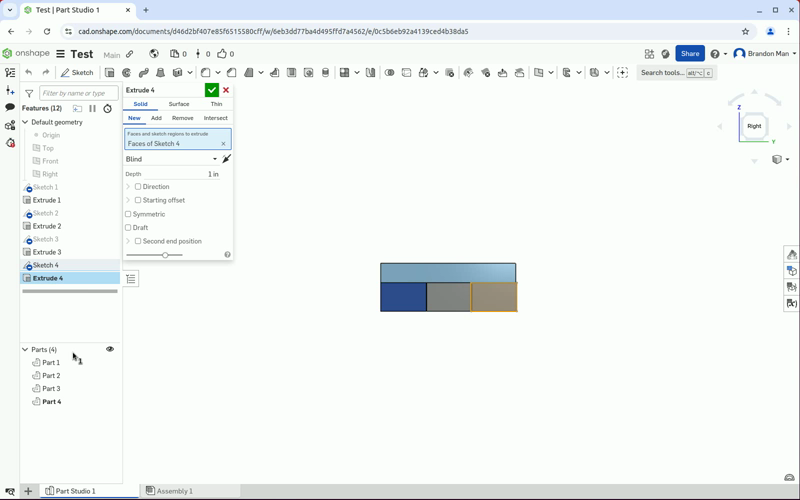
mouse_move(143, 106)
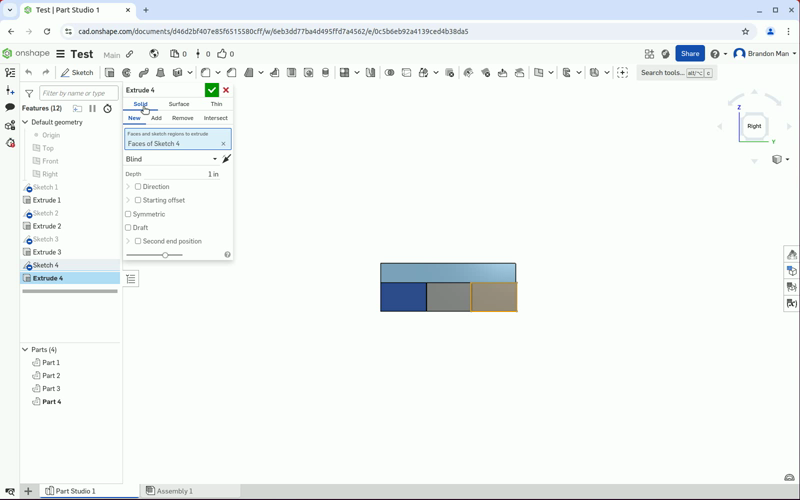
click(143, 106)
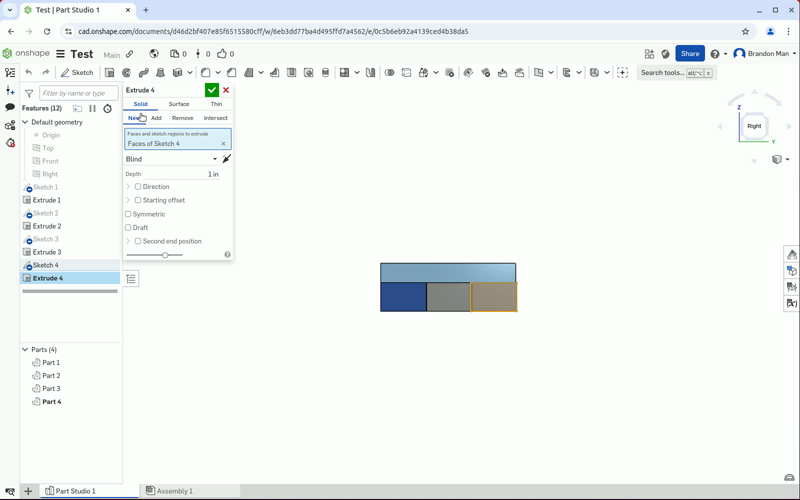
mouse_move(137, 120)
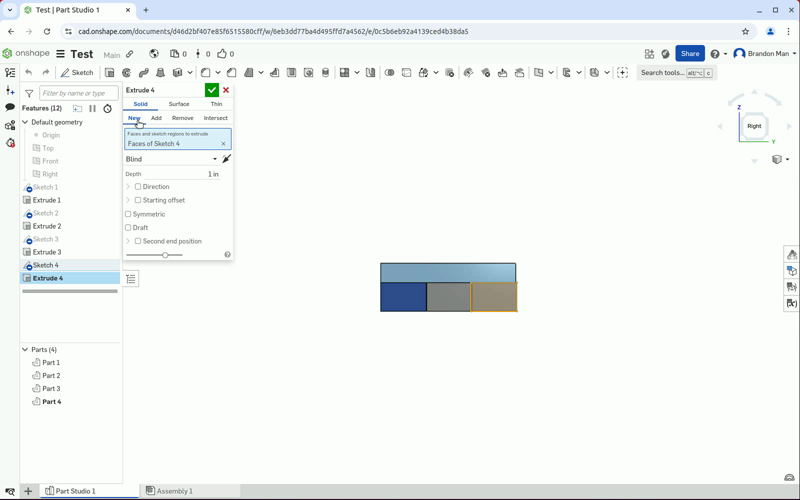
click(137, 120)
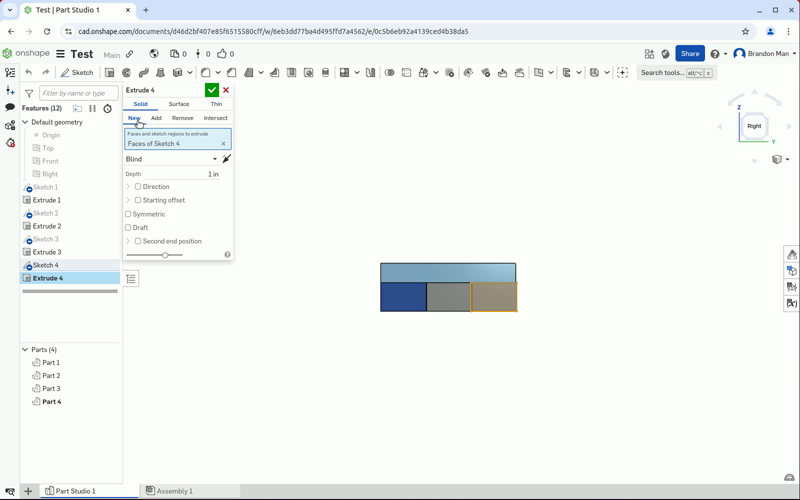
key(tab, 4)
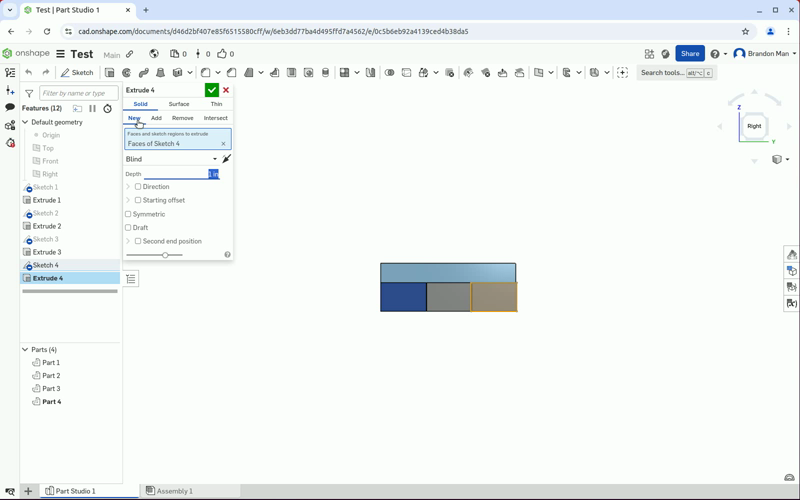
text(23.108)
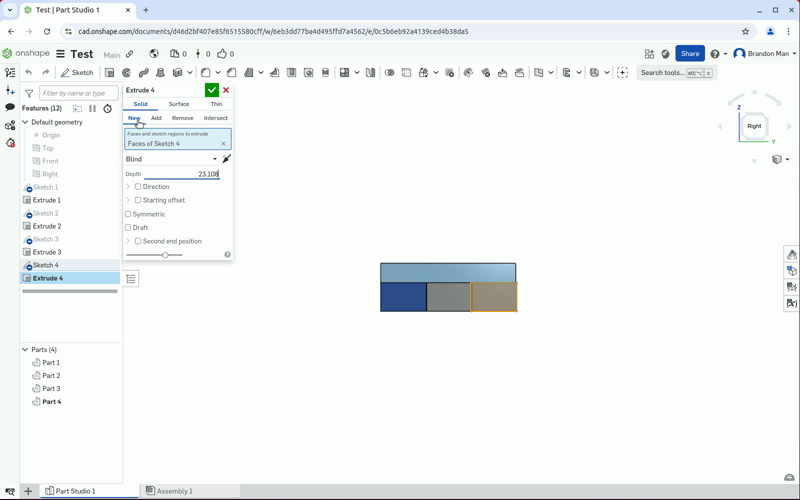
key(tab, 3)
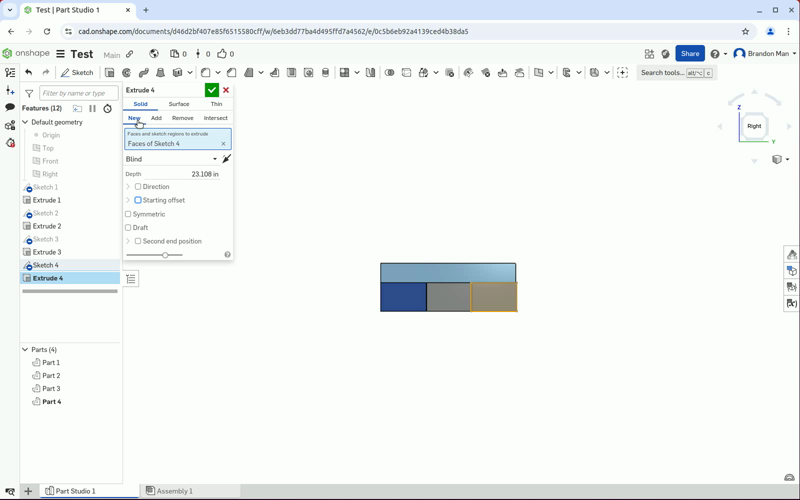
key(tab, 2)
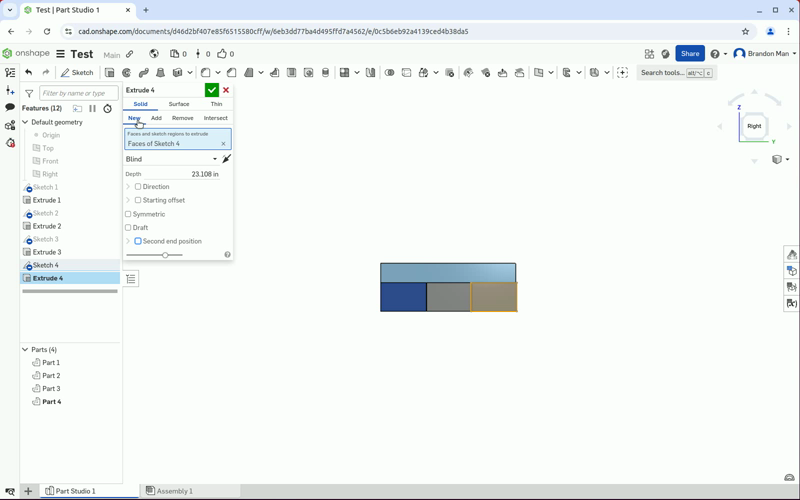
key(space)
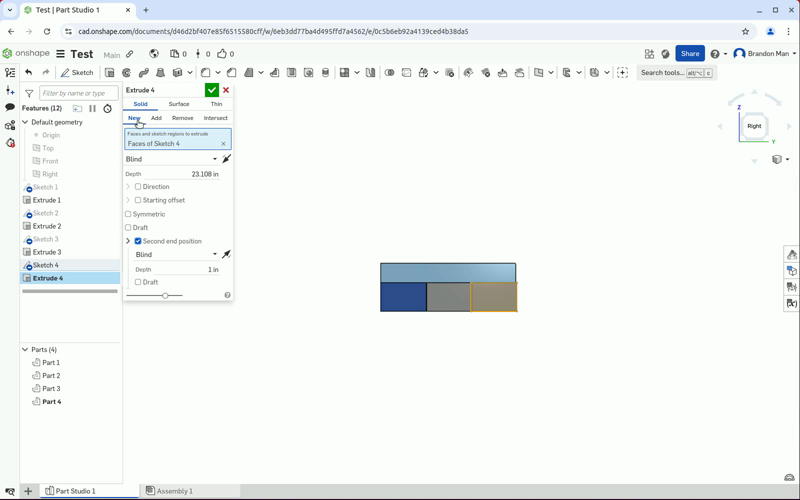
key(tab, 3)
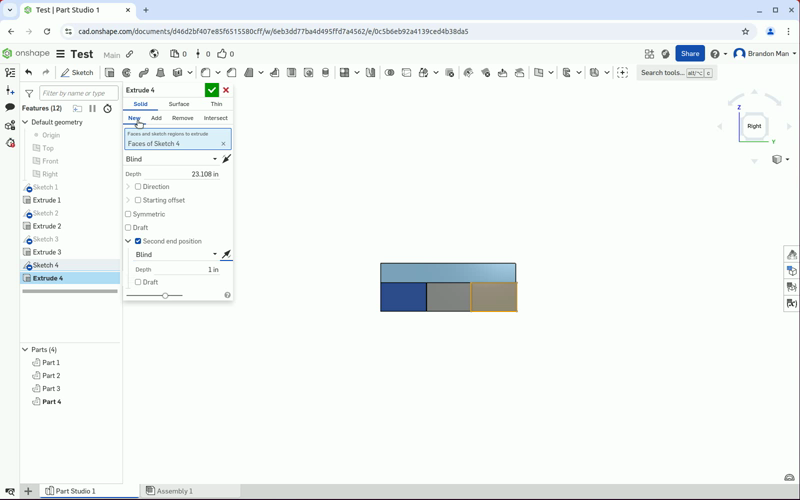
text(23.108)
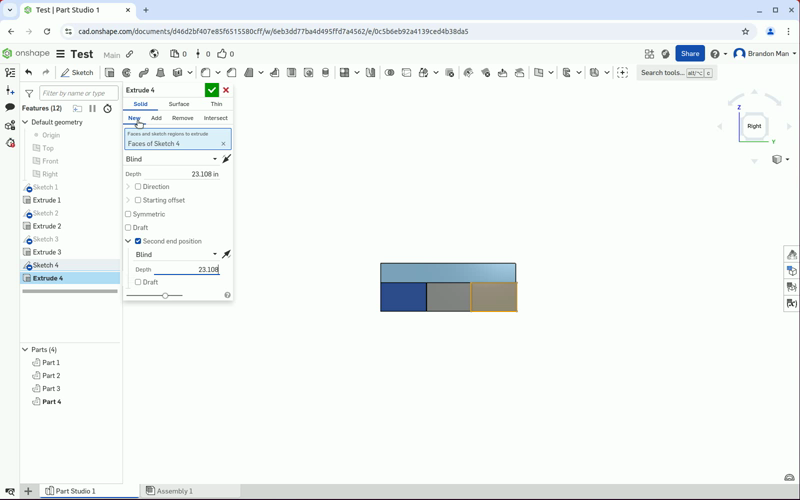
key(enter)
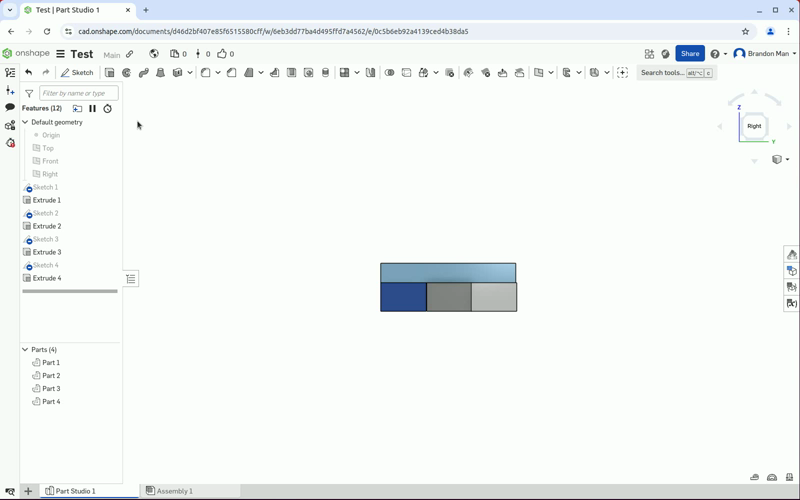
key(shift+h)
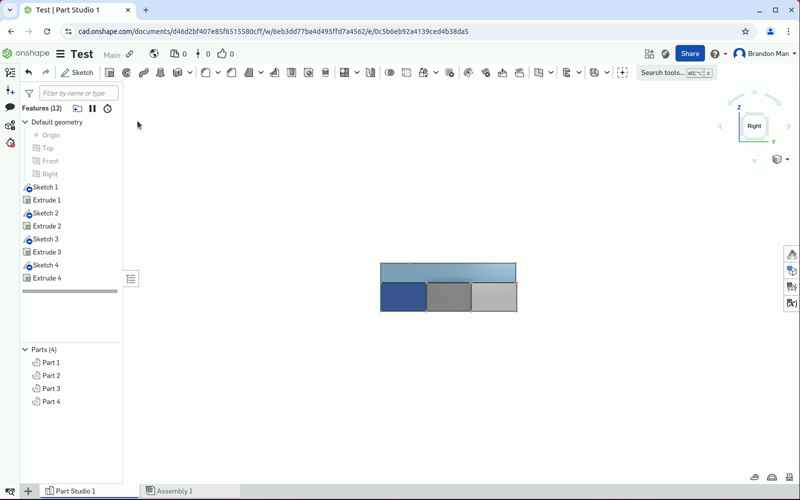
key(shift+h)
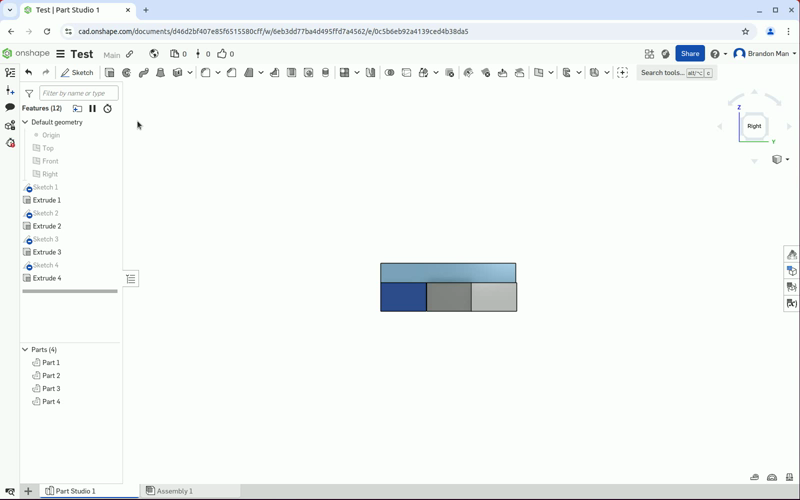
mouse_move(73, 189)
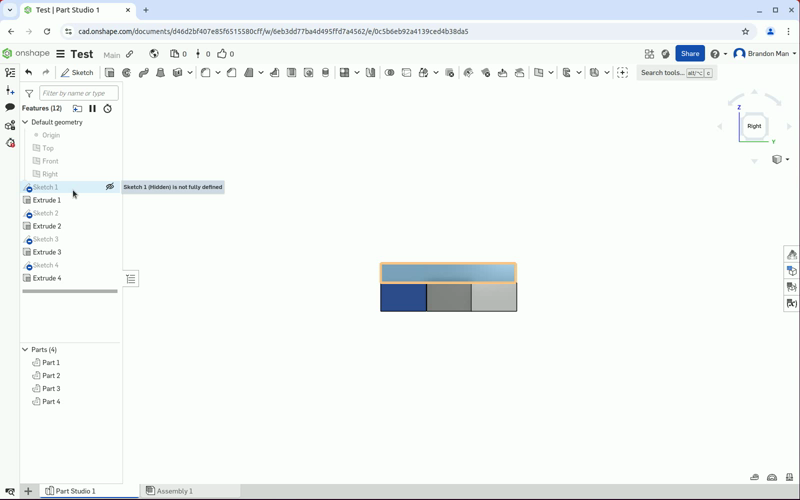
click(73, 189)
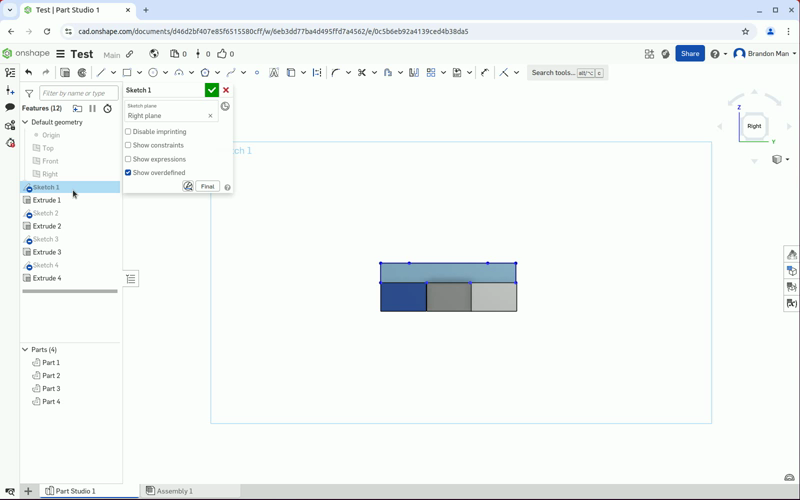
mouse_move(229, 92)
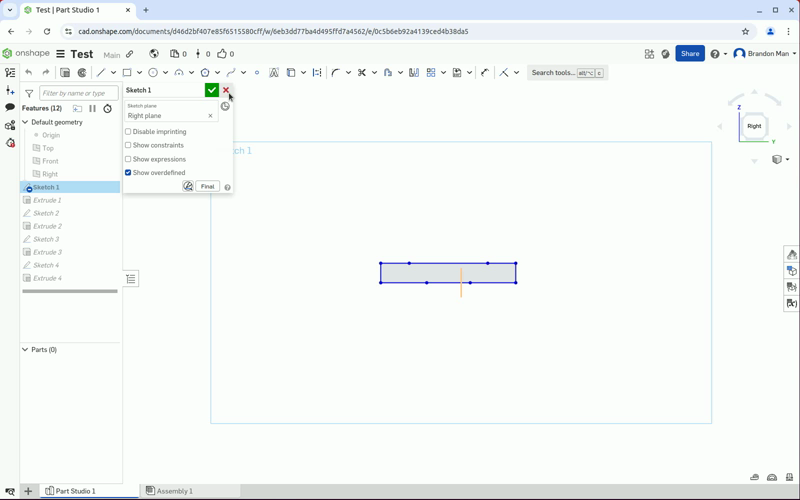
click(229, 92)
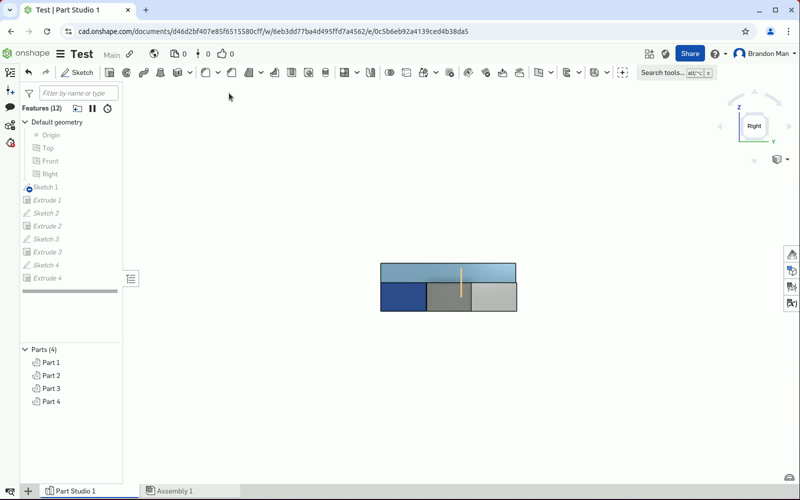
mouse_move(73, 352)
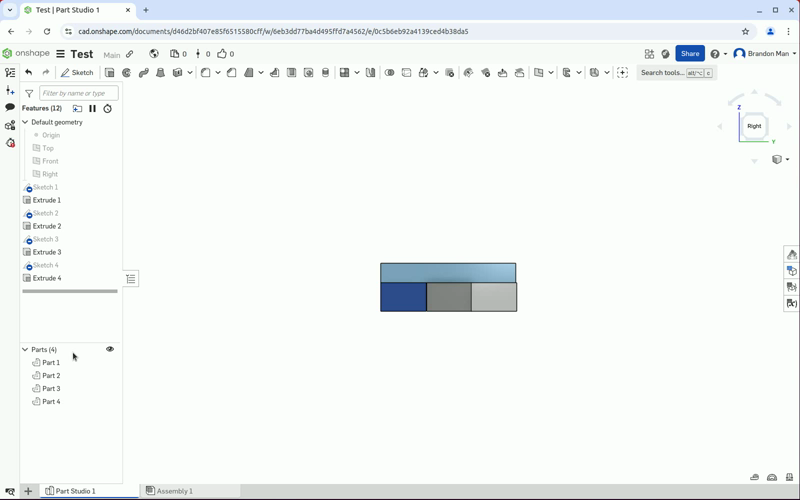
key(y)
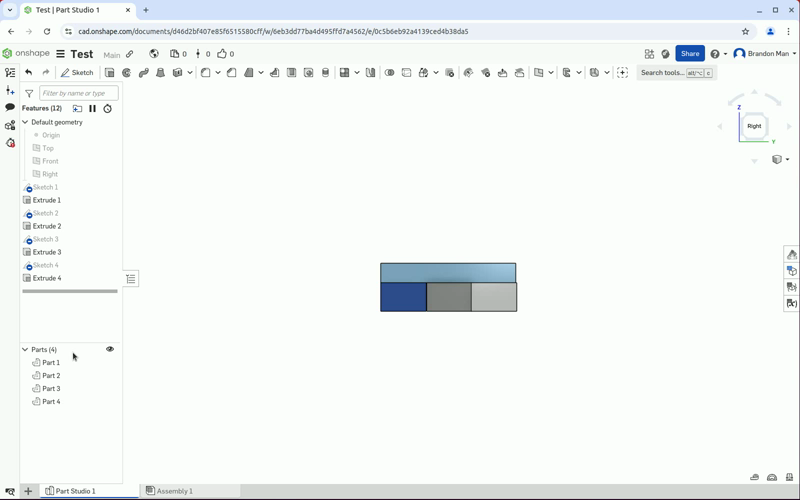
key(shift+p)
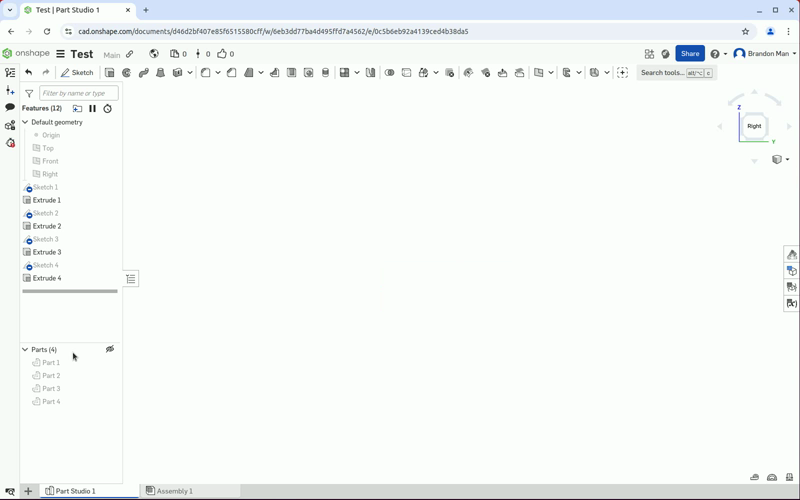
key(space)
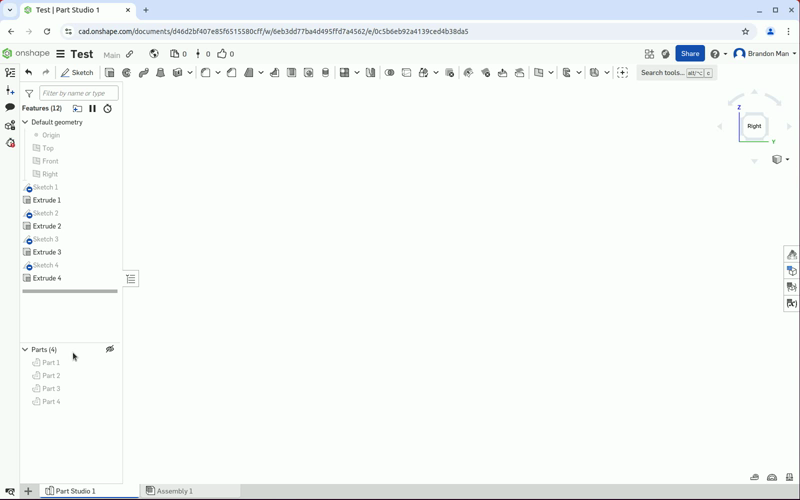
key_down(shift)
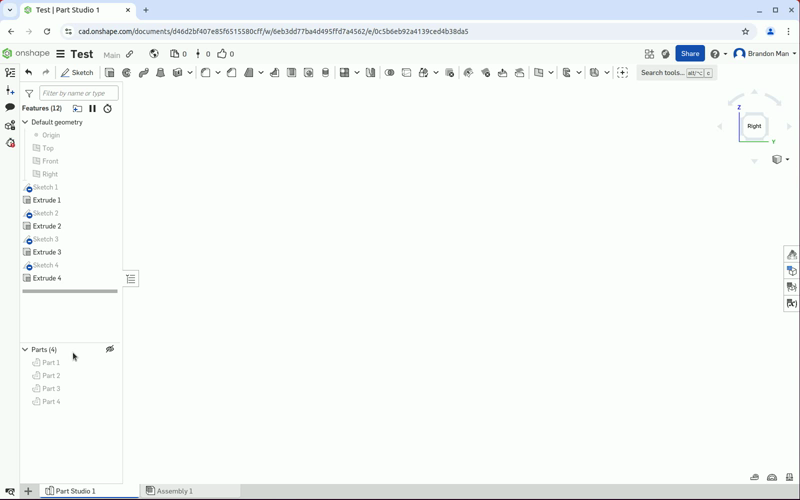
key(right)
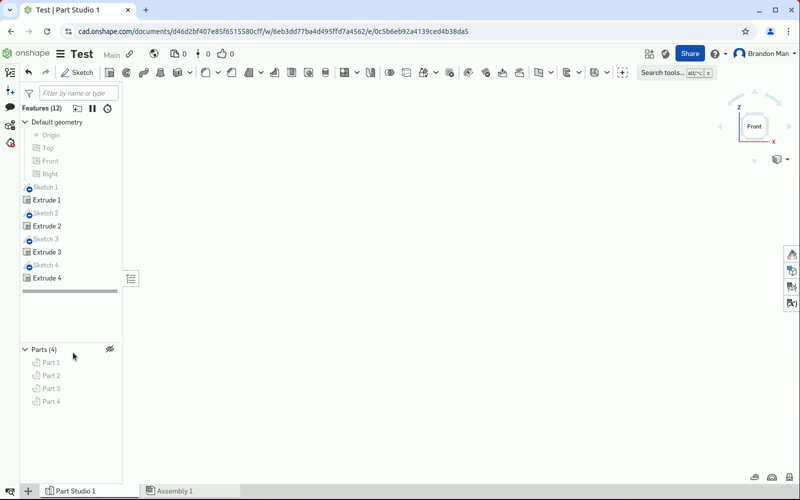
key_up(shift)
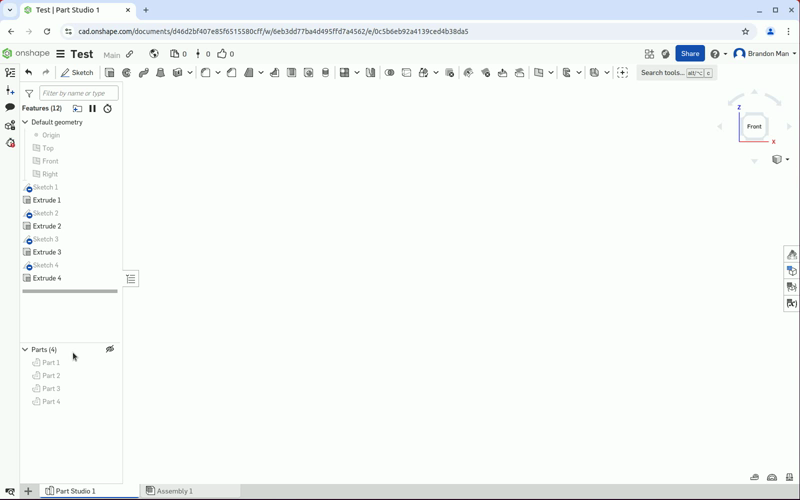
mouse_move(73, 352)
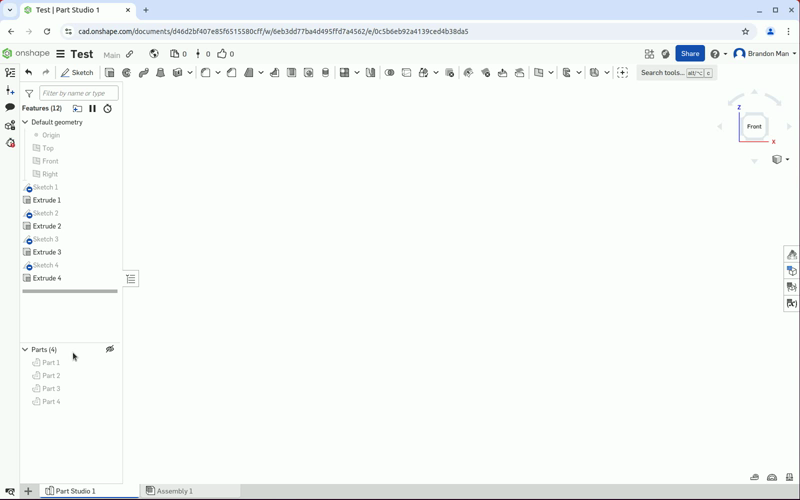
key(shift+y)
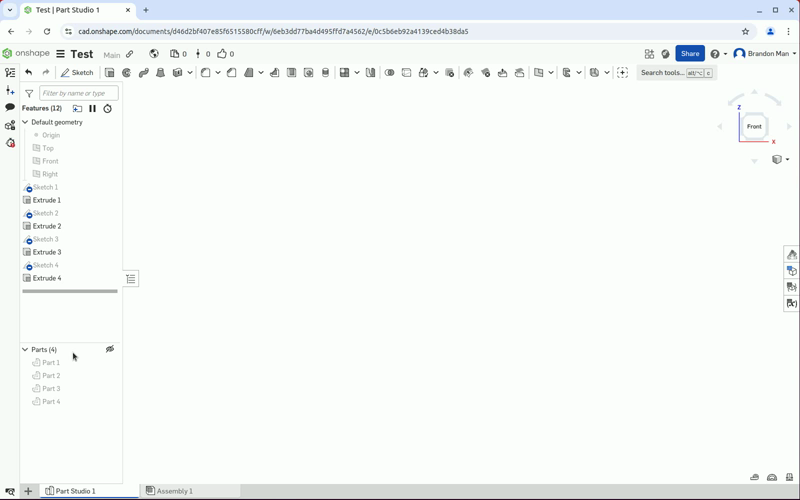
key(shift+s)
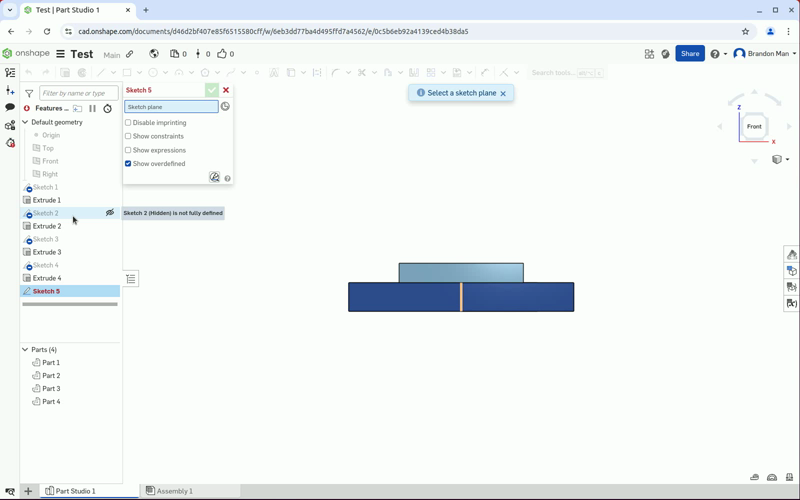
scroll(3)
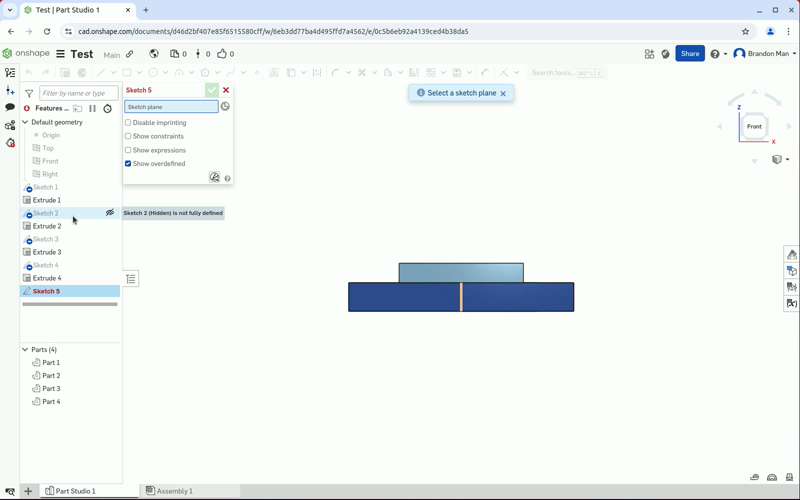
mouse_move(73, 163)
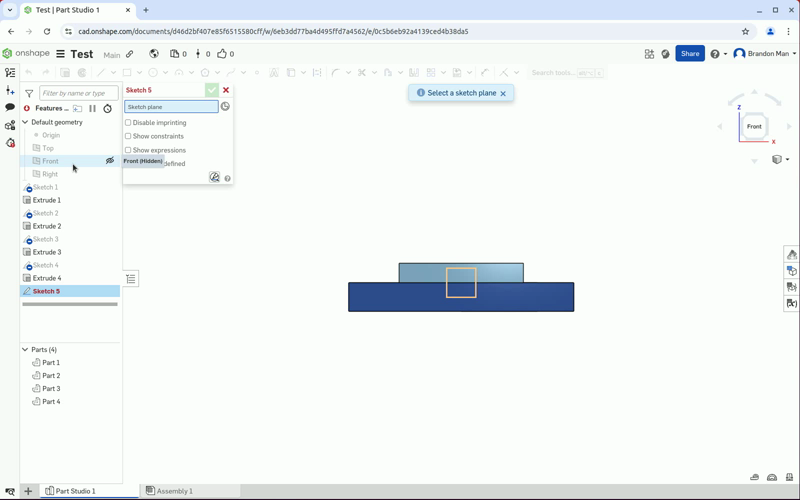
click(73, 163)
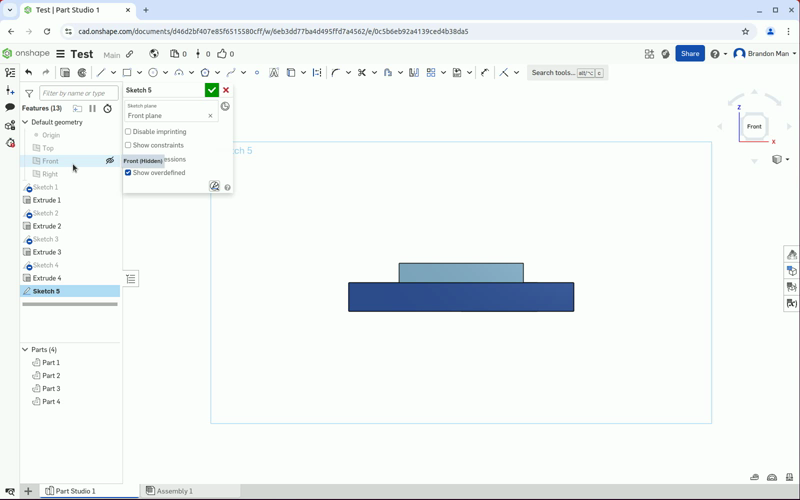
mouse_move(73, 352)
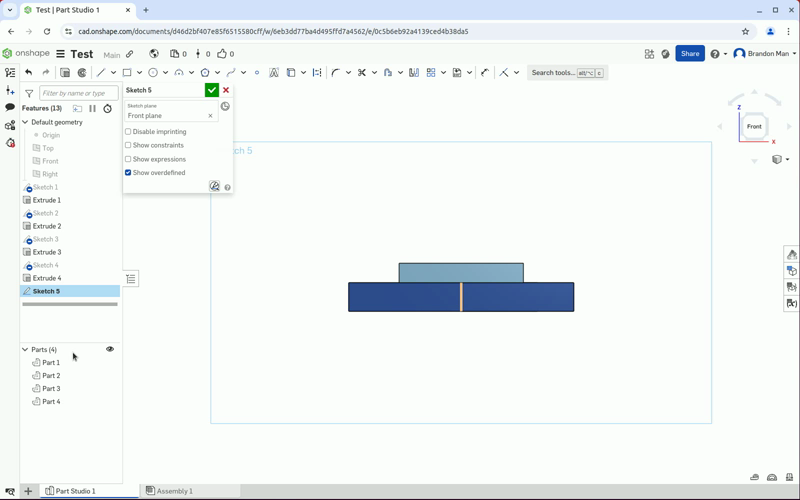
key(y)
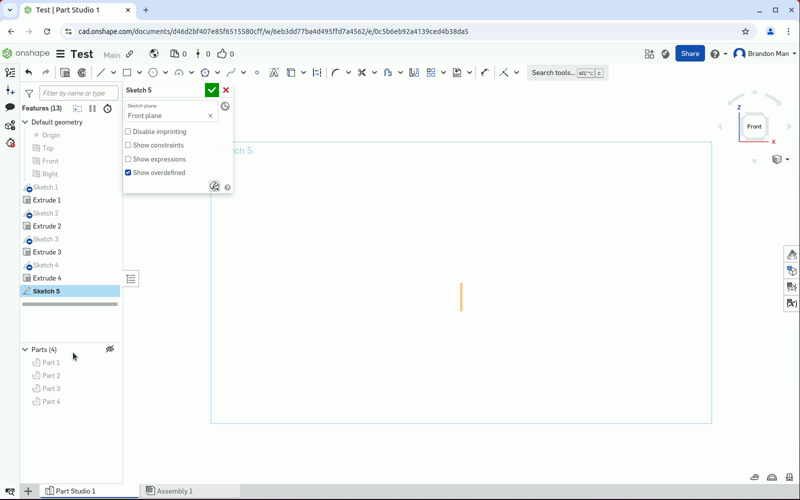
key(l)
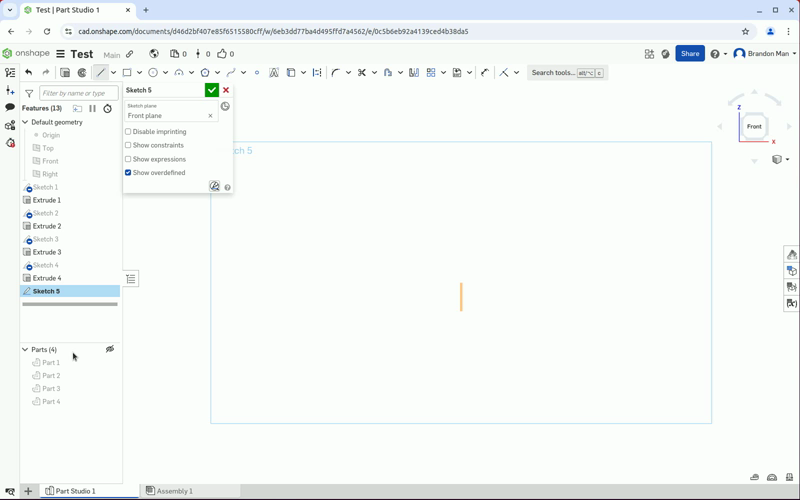
key_down(shift)
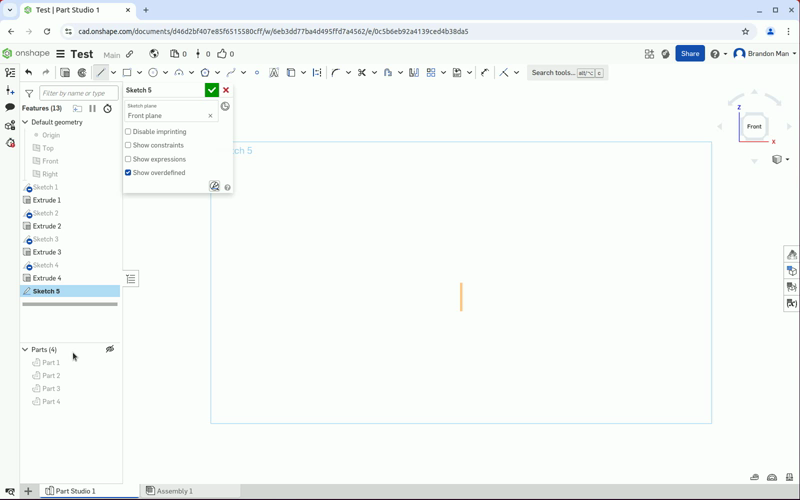
mouse_move(494, 262)
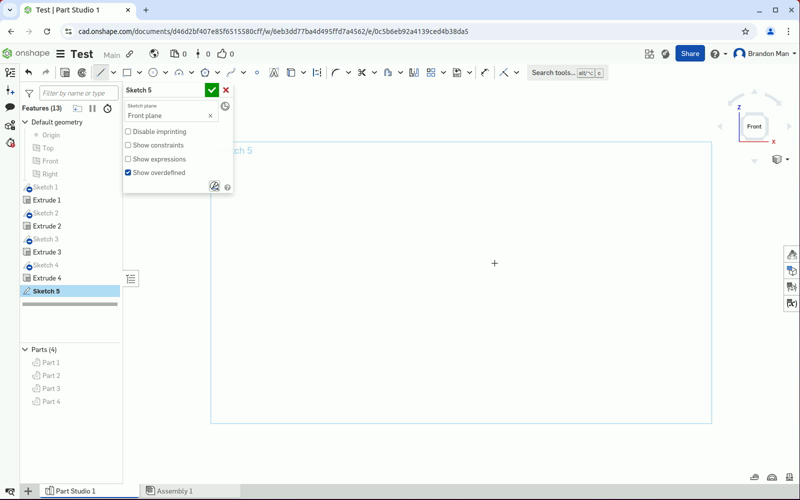
click(494, 262)
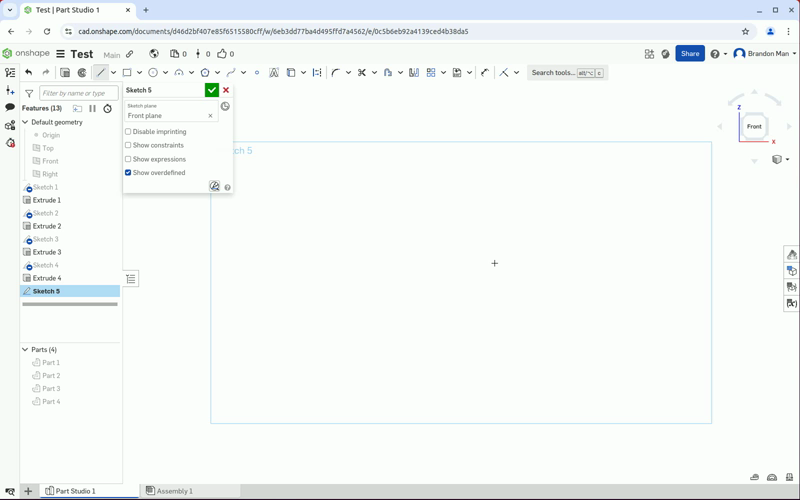
key_up(shift)
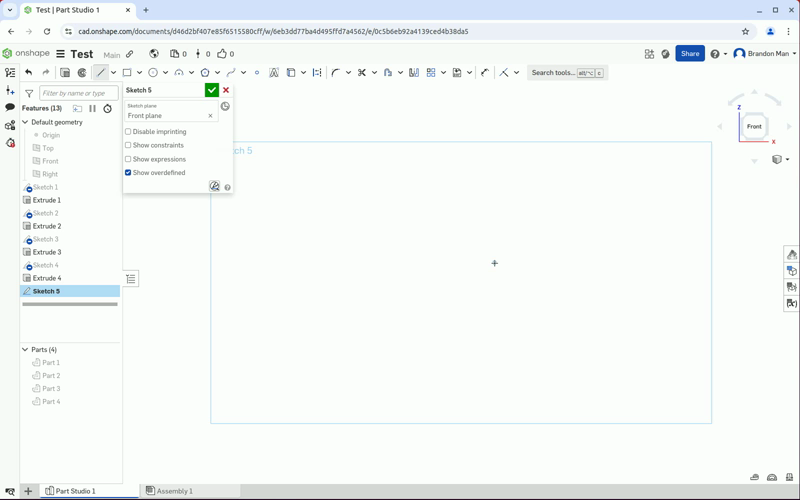
key_down(shift)
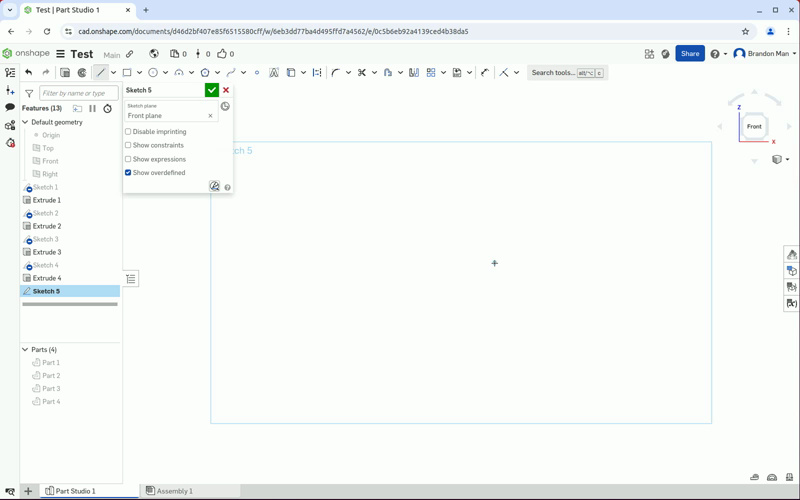
mouse_move(524, 262)
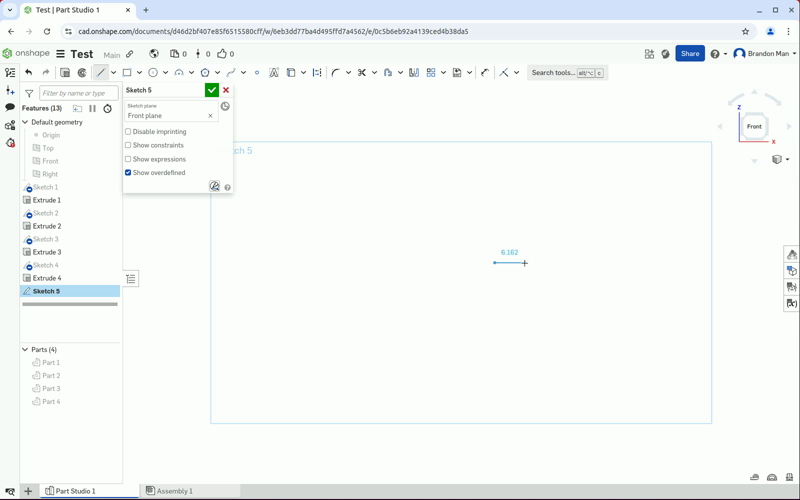
mouse_move(523, 262)
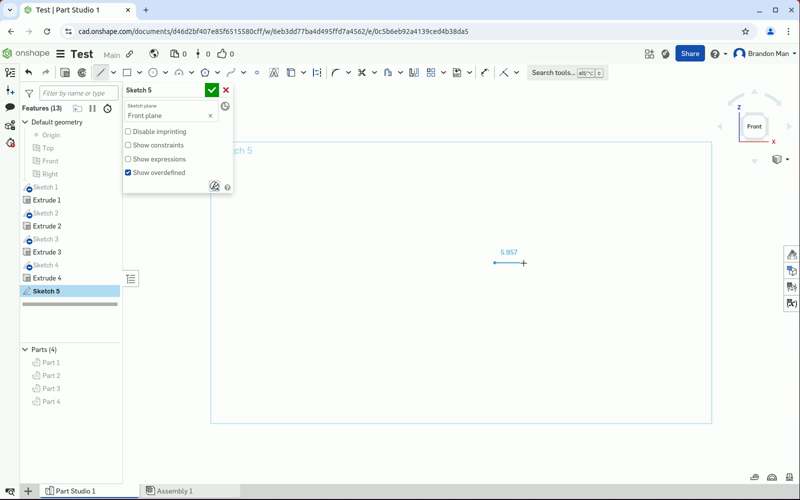
click(523, 262)
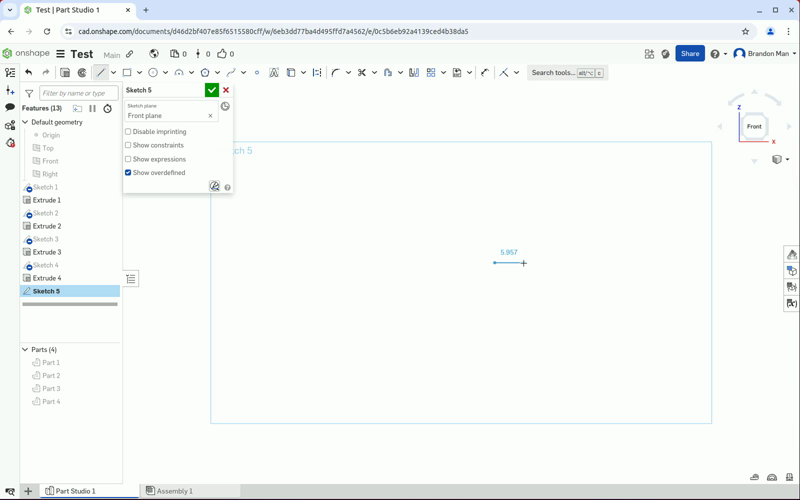
key_up(shift)
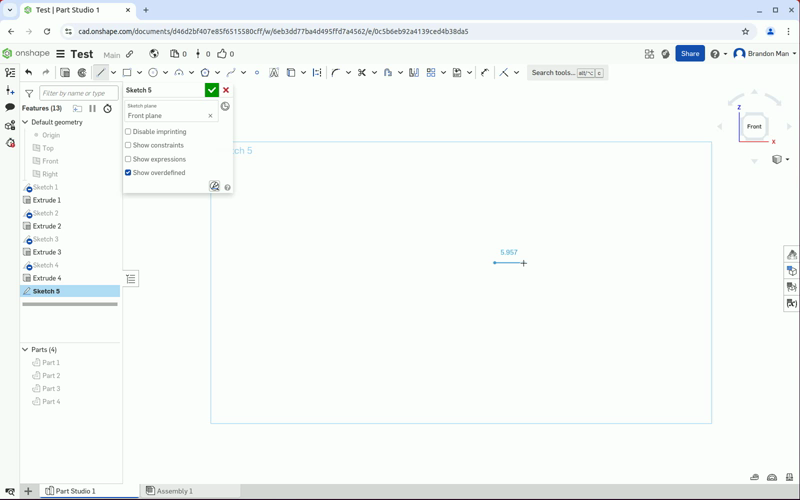
key_down(shift)
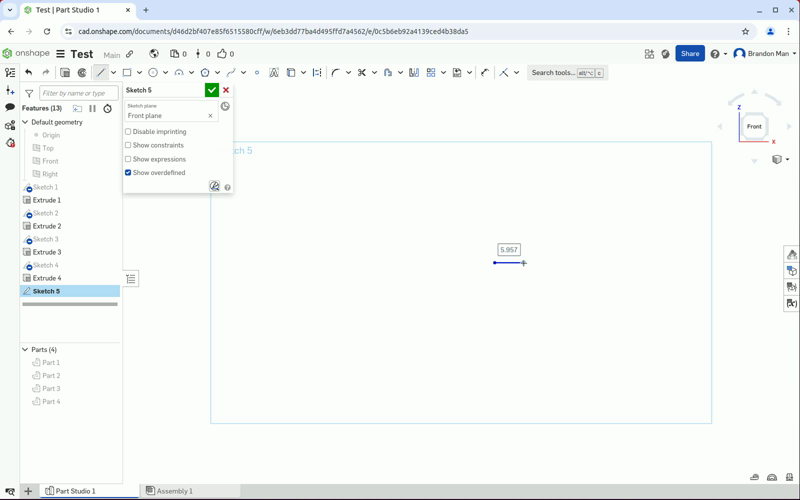
mouse_move(553, 262)
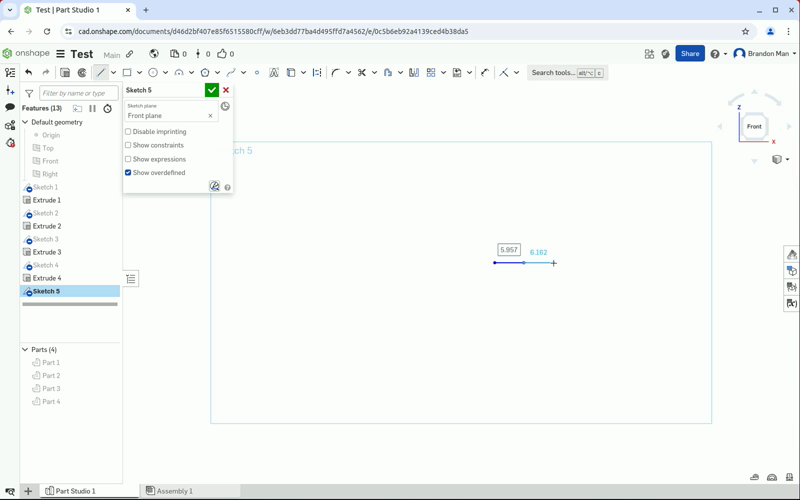
mouse_move(523, 245)
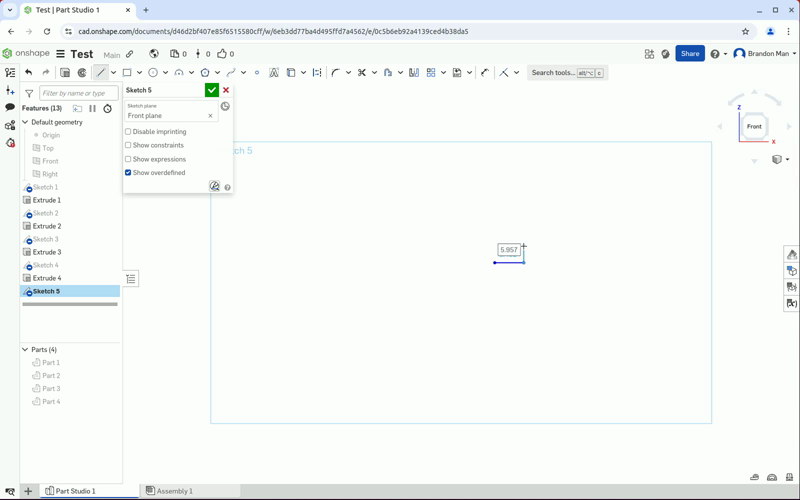
click(523, 245)
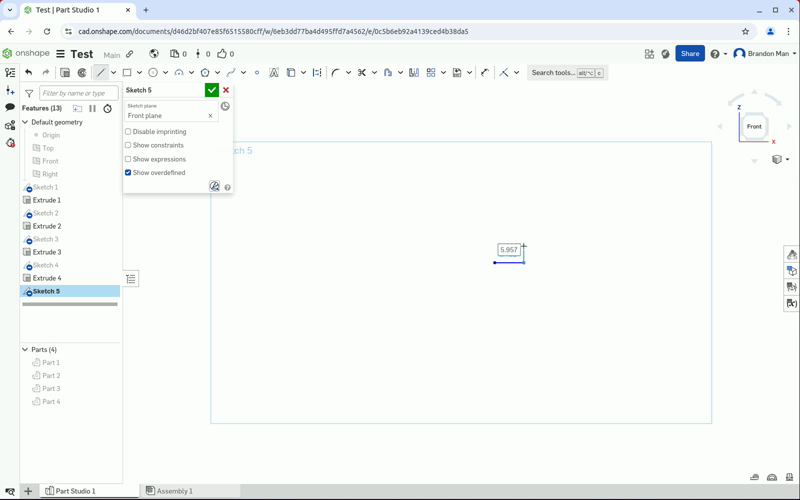
key_up(shift)
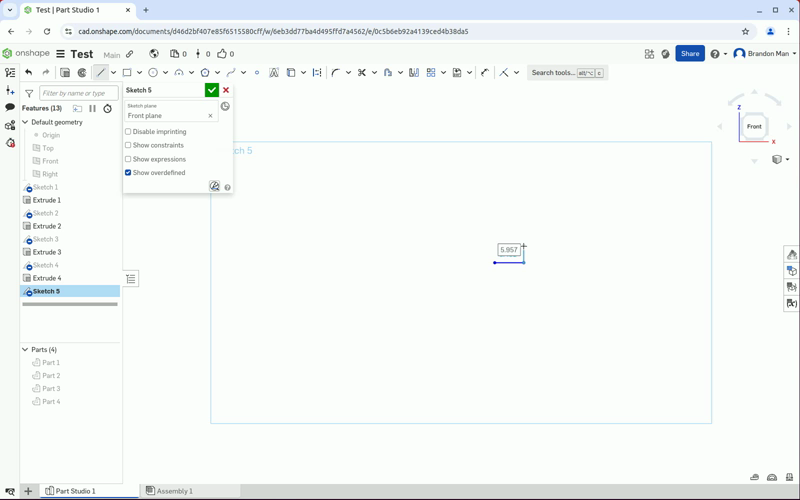
key_down(shift)
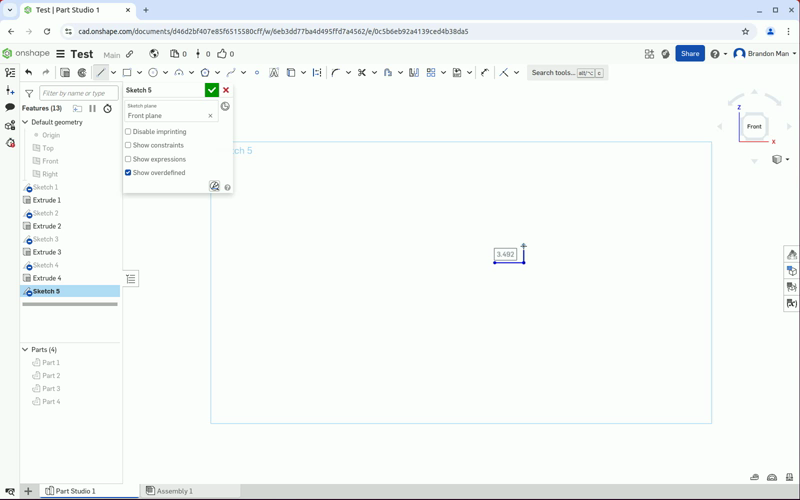
mouse_move(553, 245)
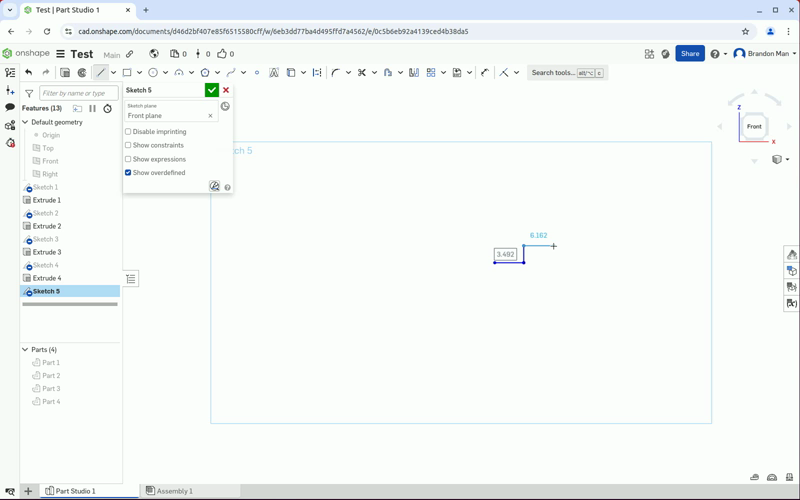
mouse_move(494, 245)
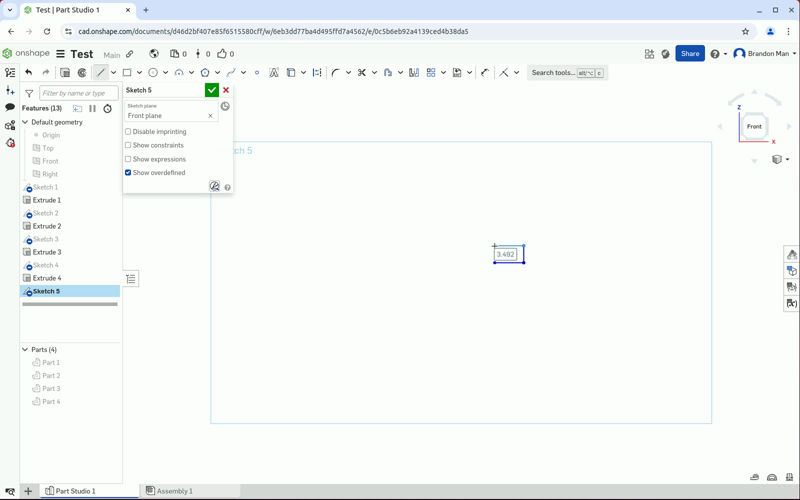
click(494, 245)
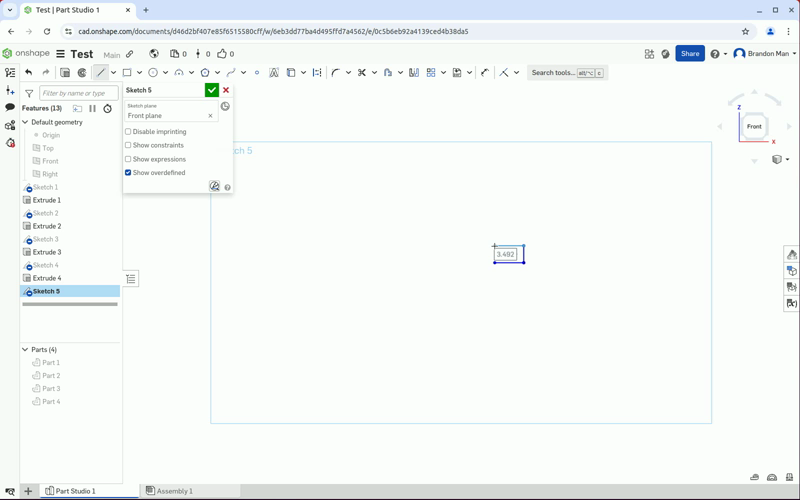
key_up(shift)
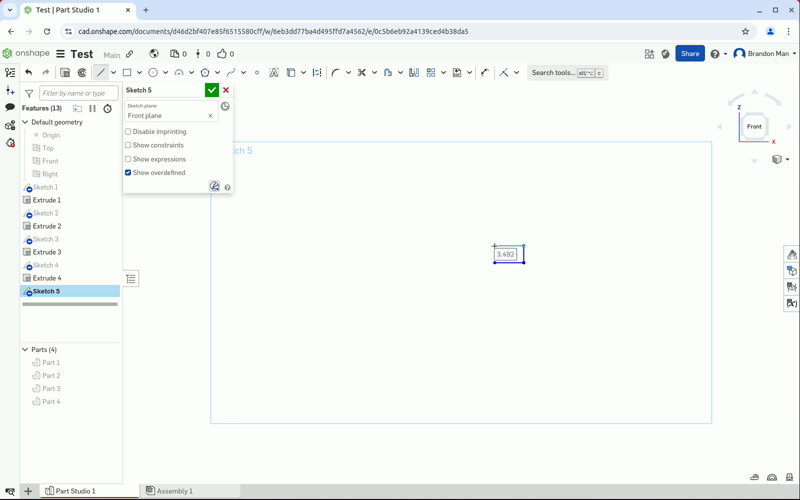
mouse_move(524, 245)
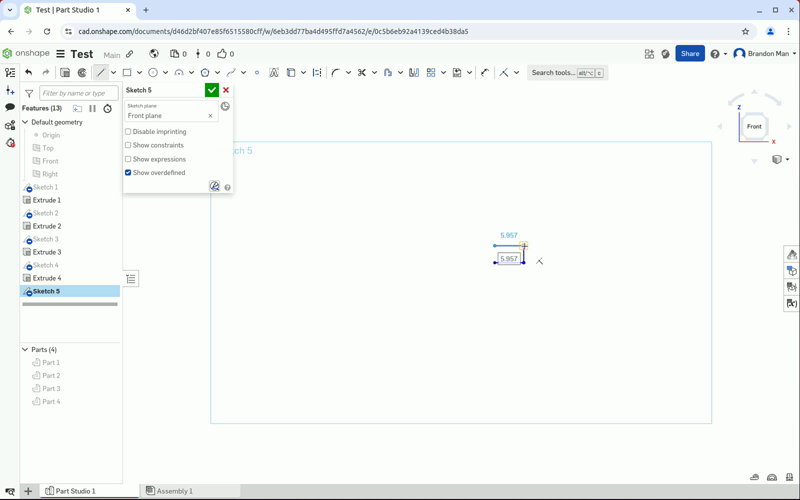
key_down(shift)
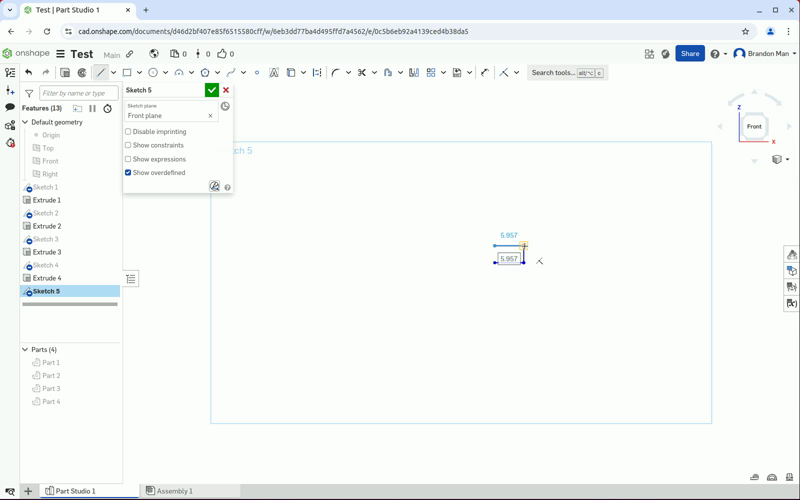
mouse_move(494, 262)
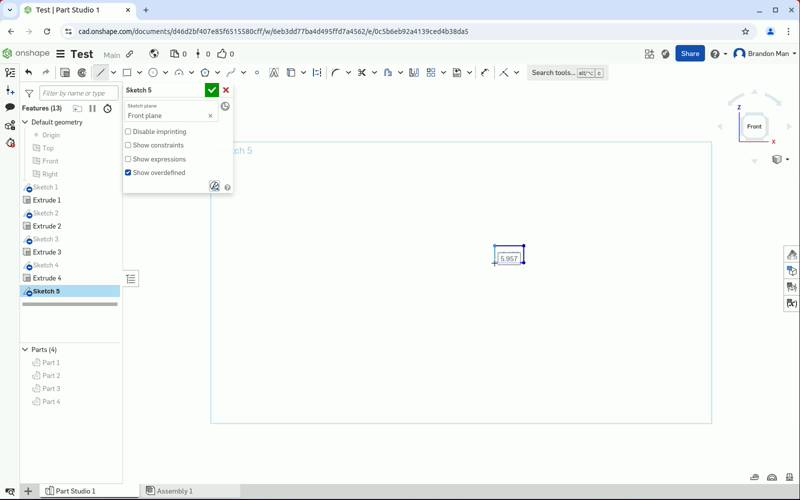
key_up(shift)
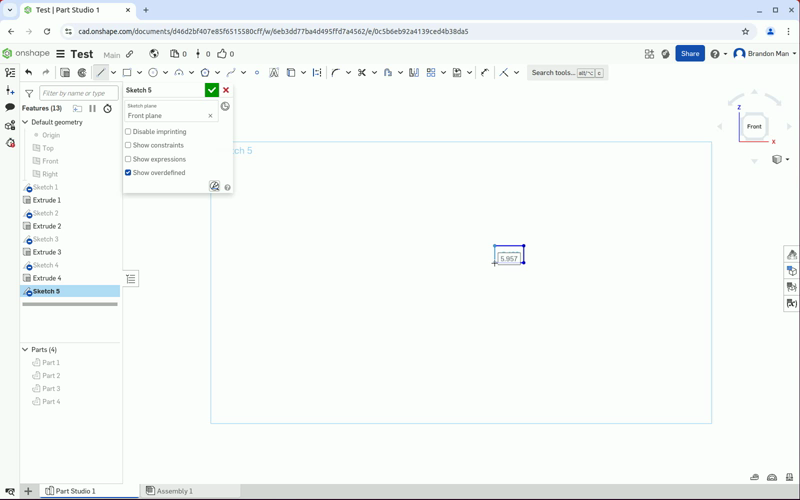
click(494, 262)
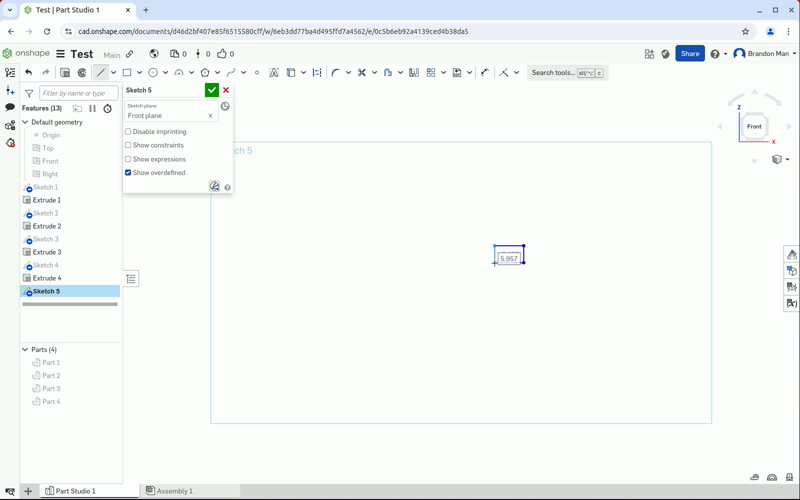
key(esc)
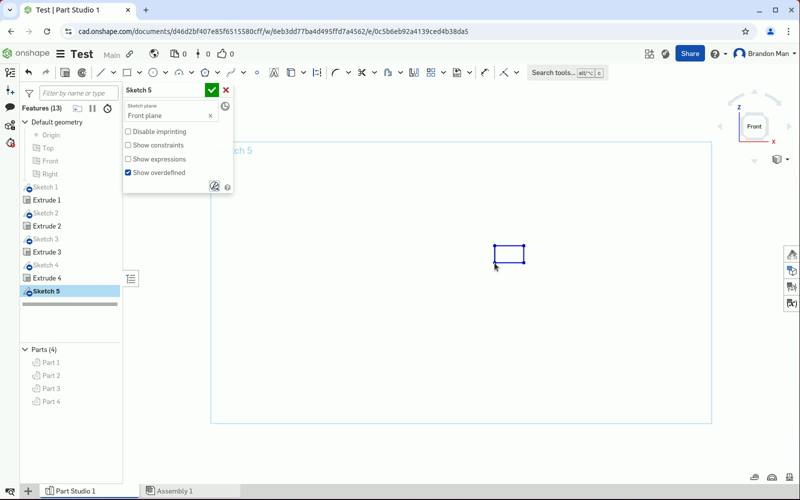
mouse_move(510, 251)
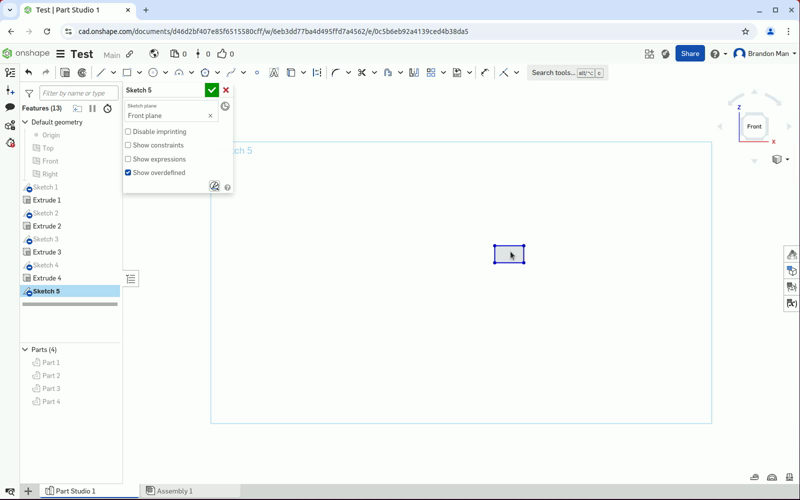
scroll(6)
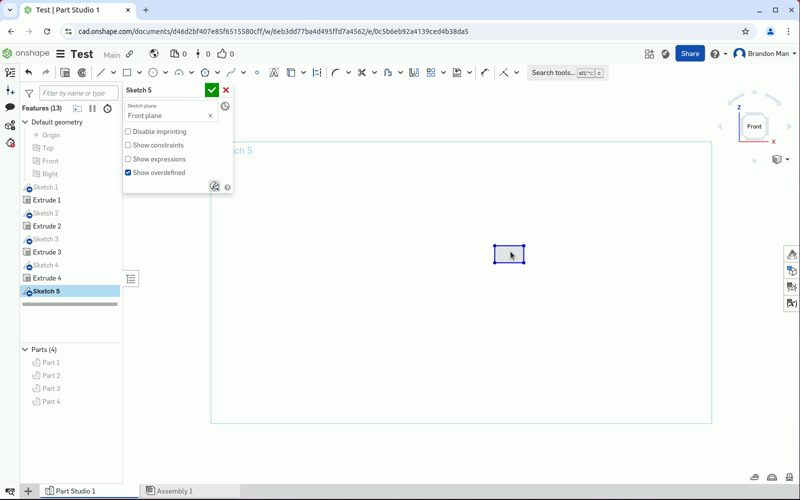
scroll(6)
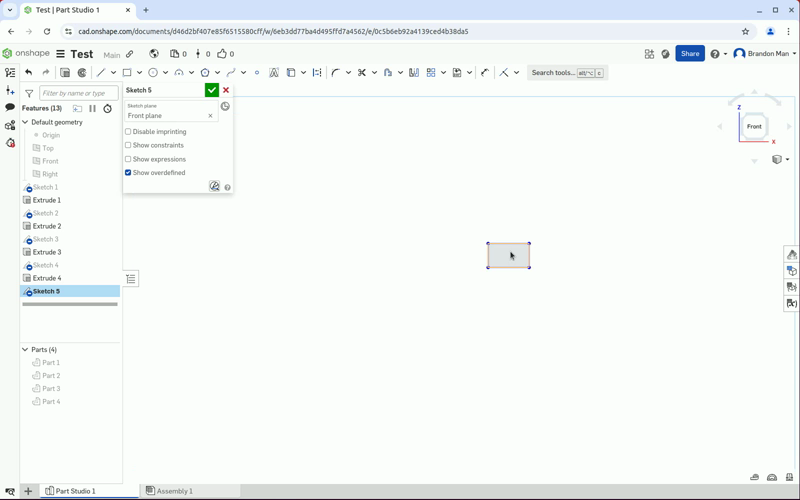
scroll(6)
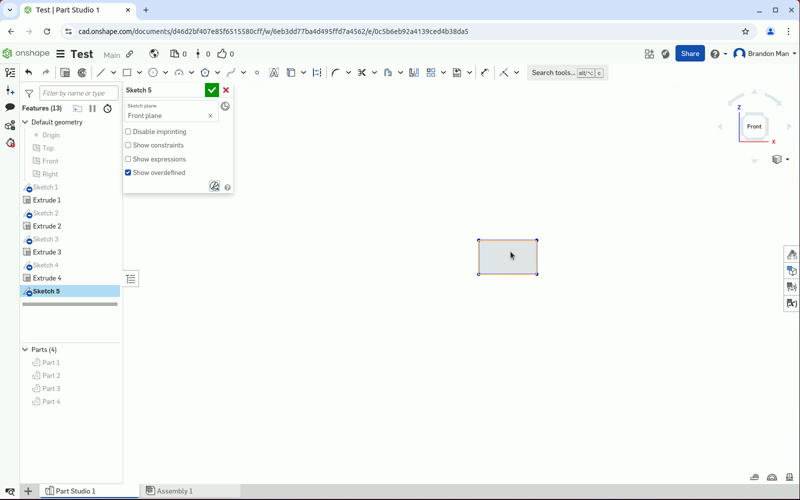
scroll(6)
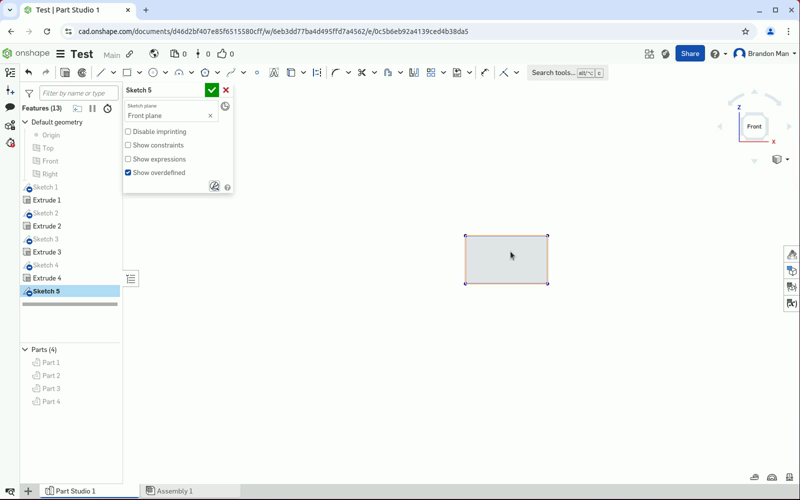
scroll(6)
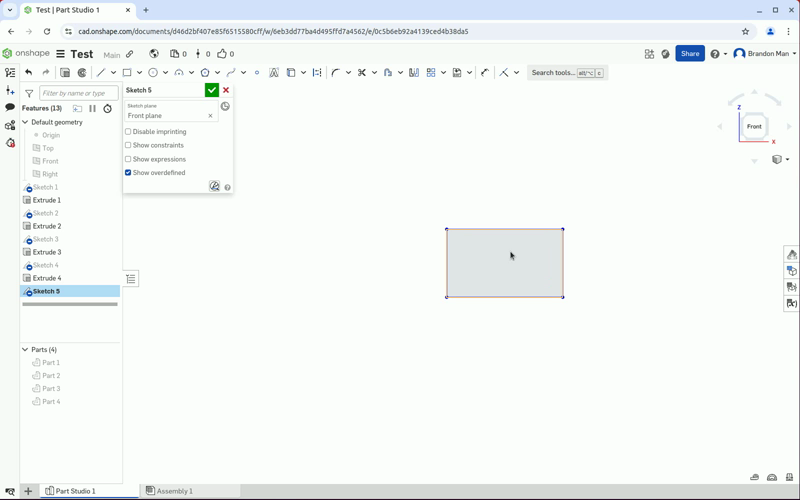
scroll(6)
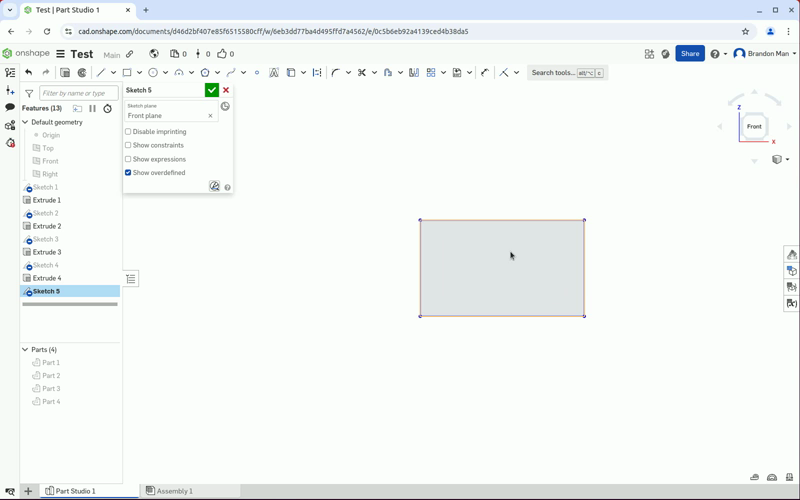
scroll(6)
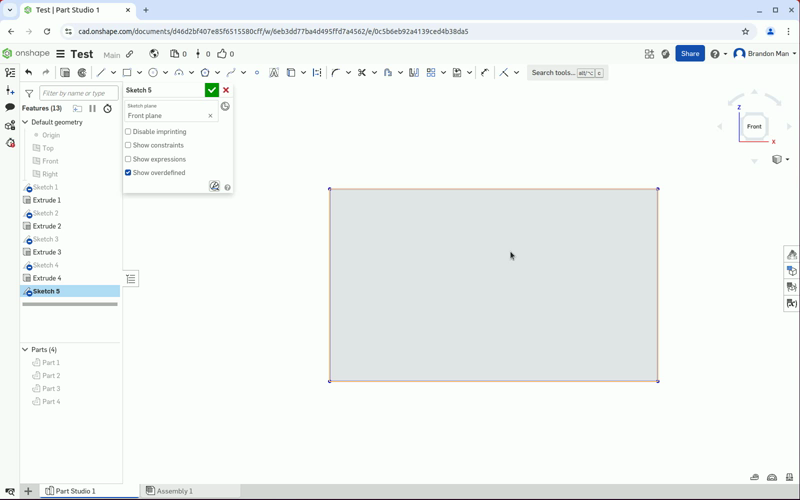
click(510, 251)
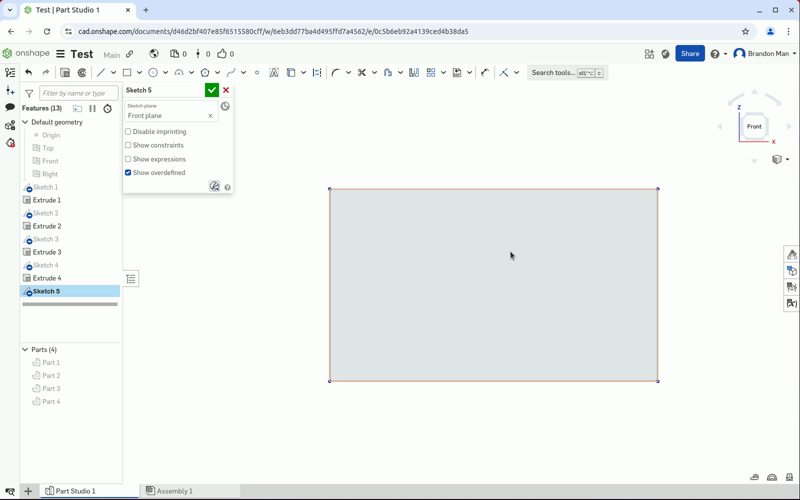
scroll(-6)
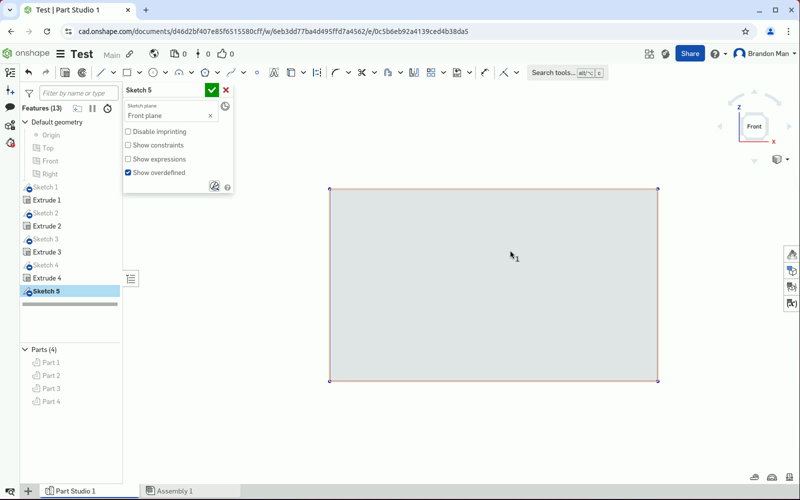
scroll(-6)
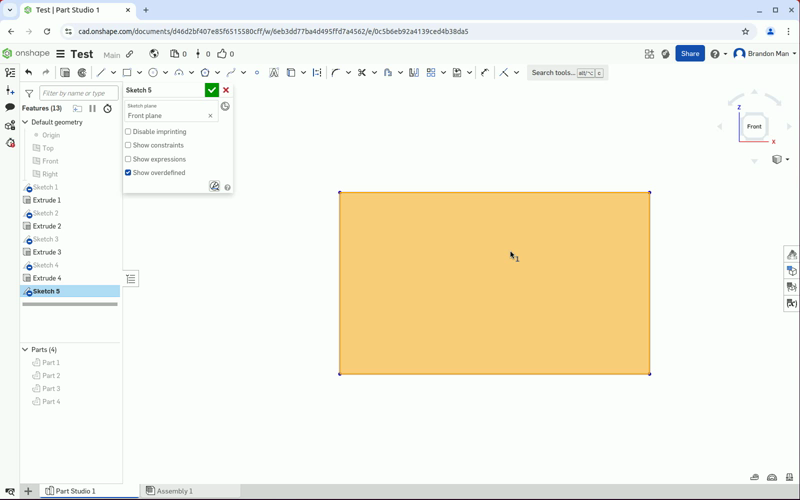
scroll(-6)
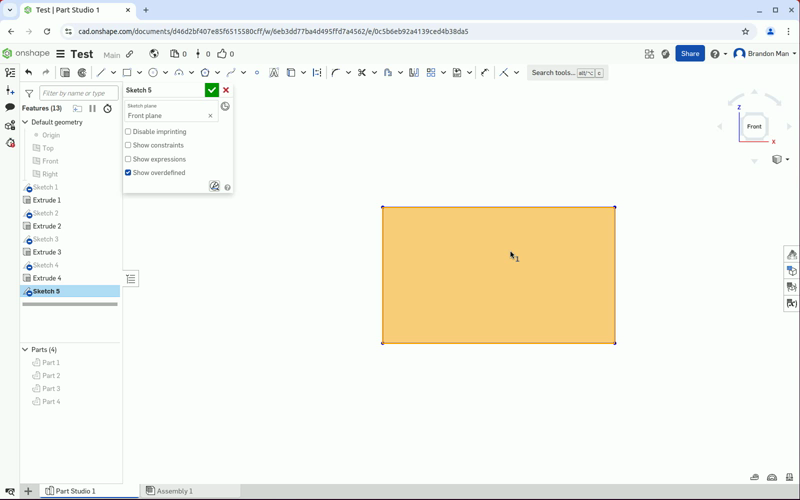
scroll(-6)
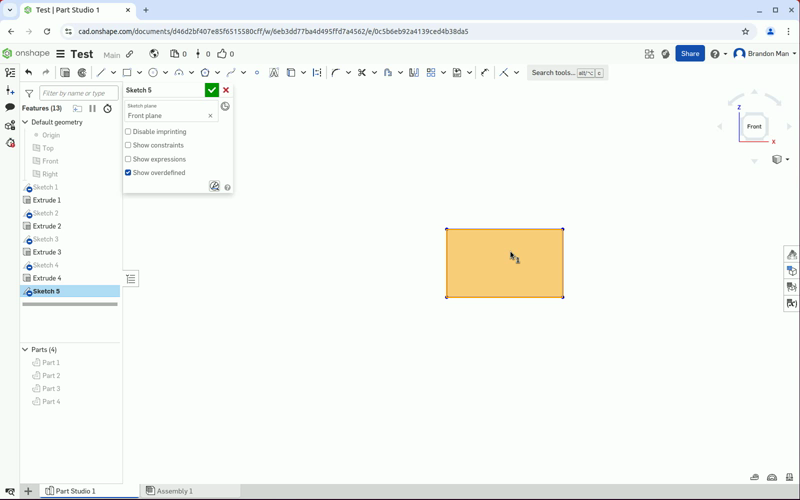
scroll(-6)
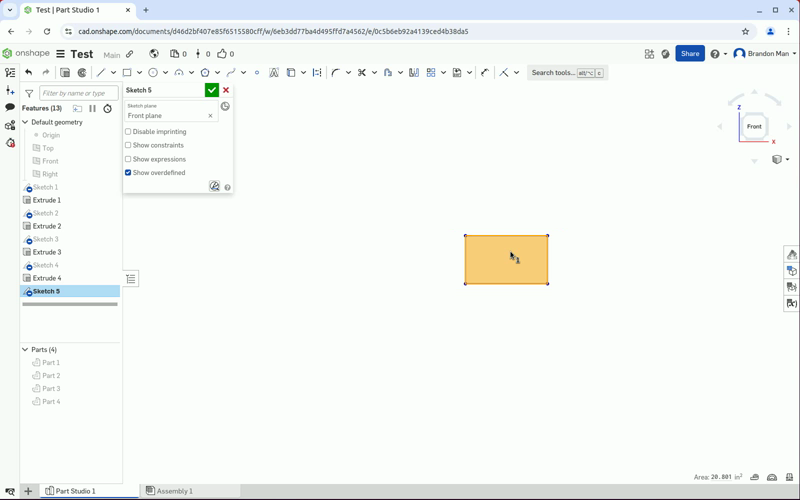
scroll(-6)
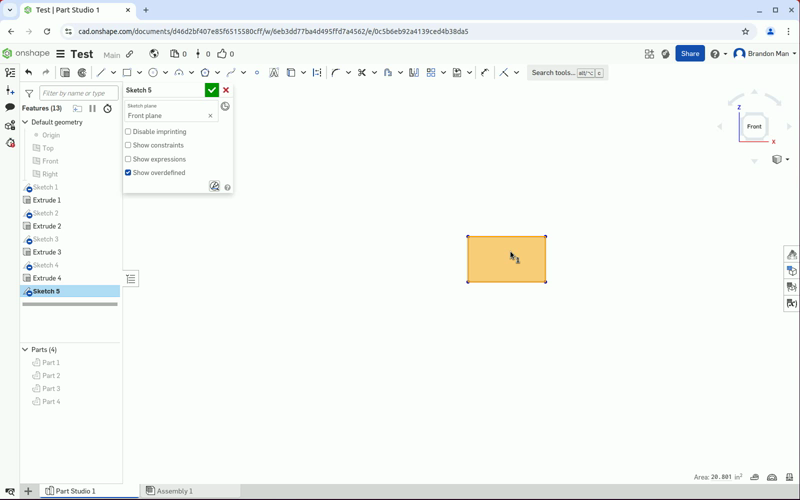
scroll(-6)
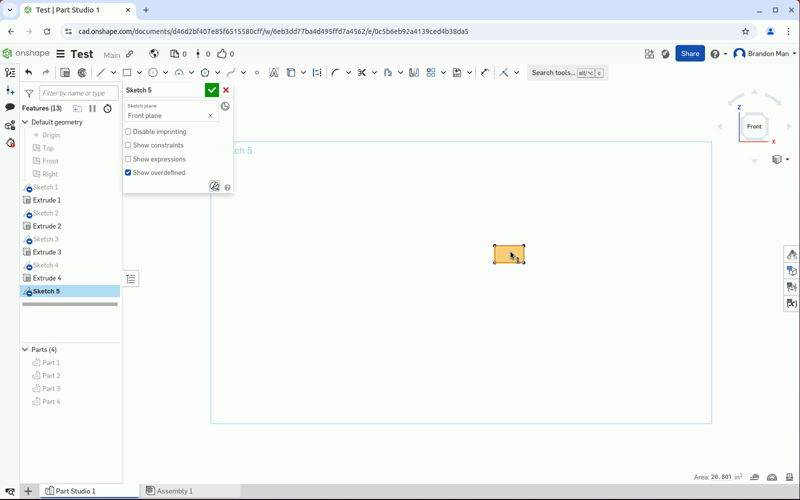
mouse_move(73, 352)
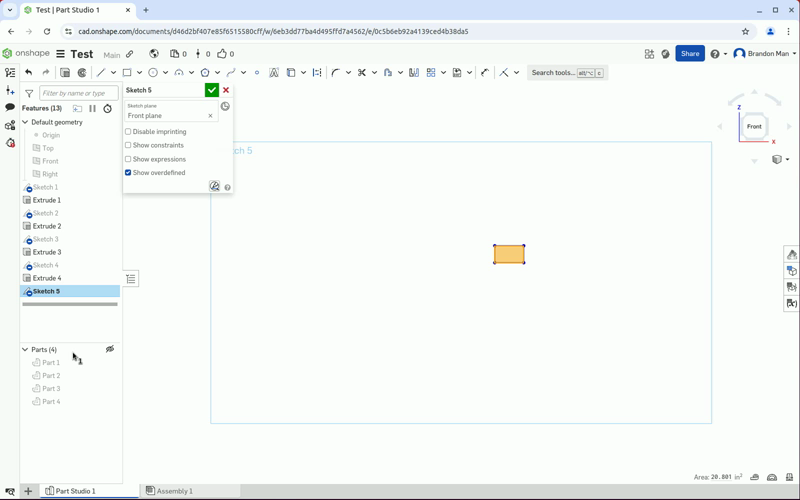
key(shift+y)
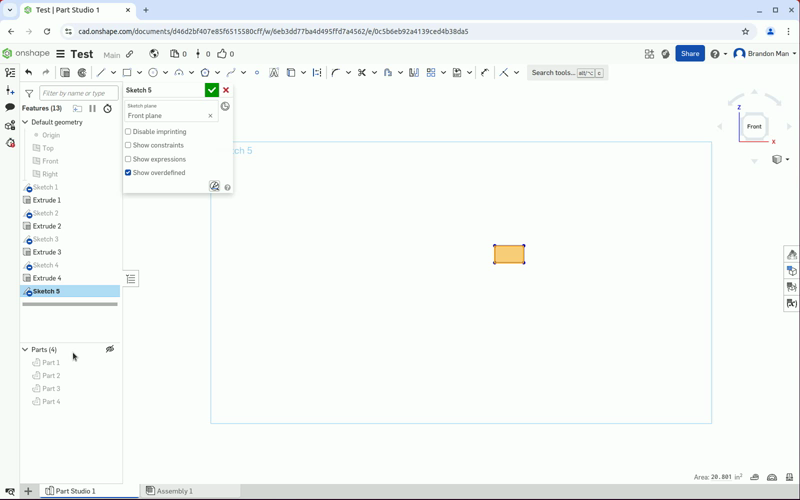
key(shift+e)
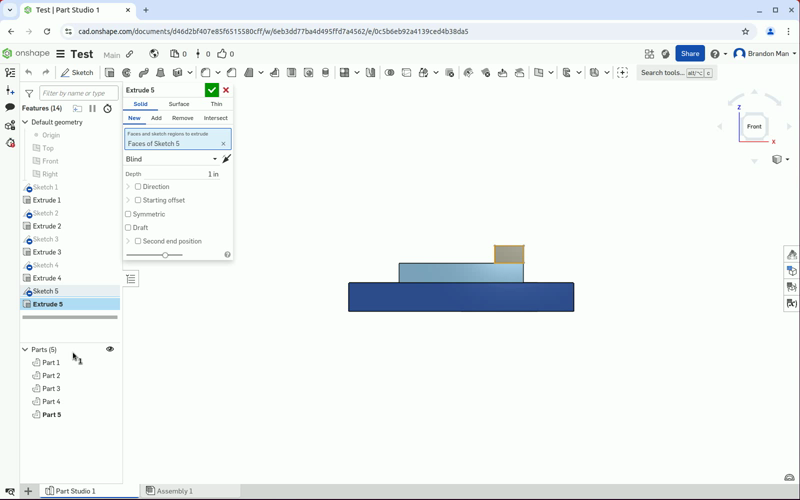
mouse_move(143, 106)
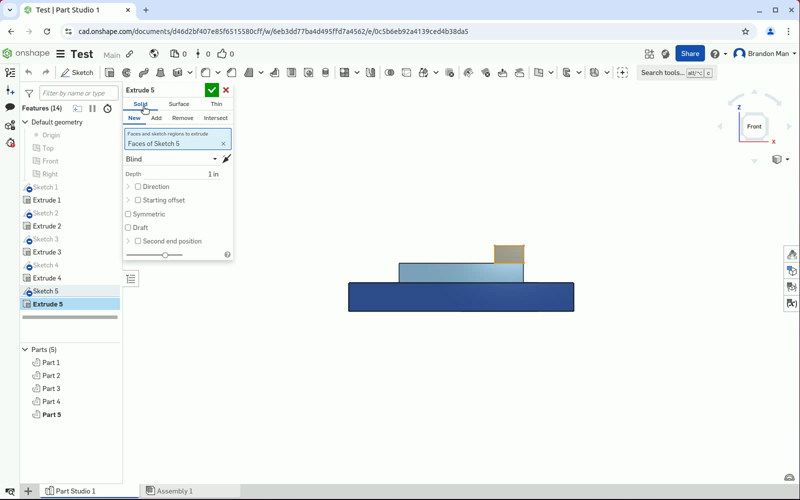
click(143, 106)
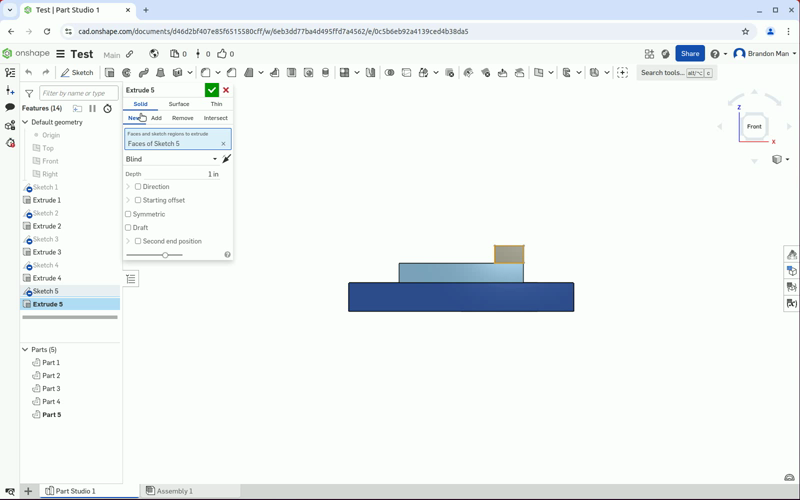
mouse_move(137, 120)
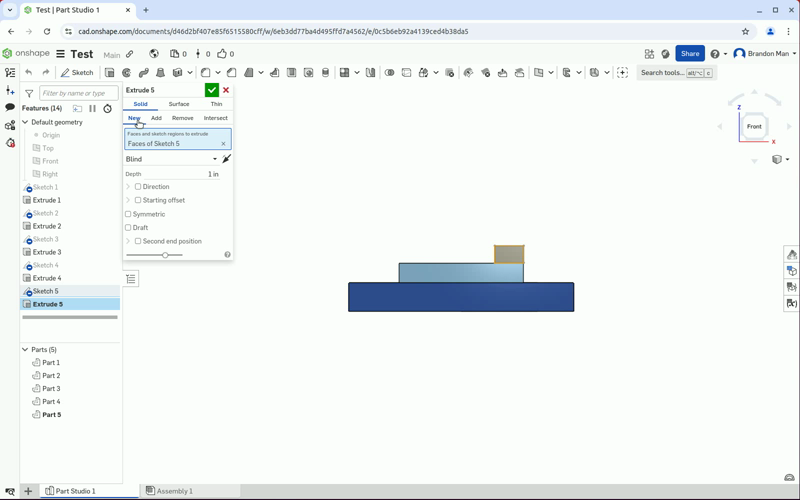
click(137, 120)
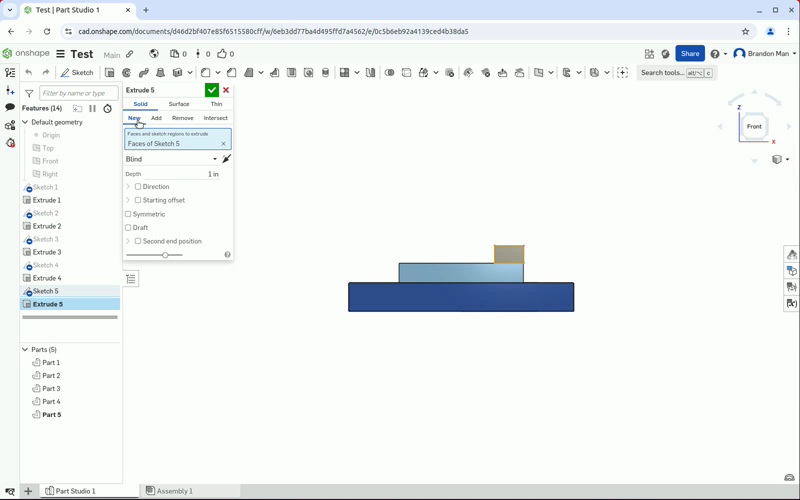
key(tab, 4)
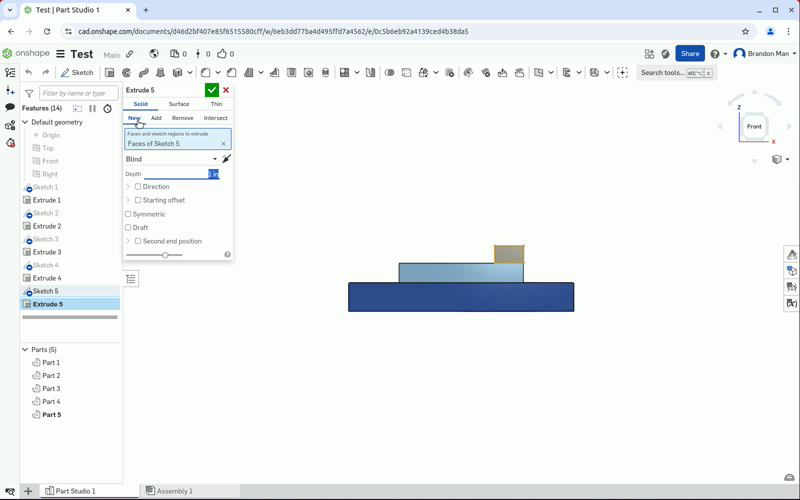
text(16.128)
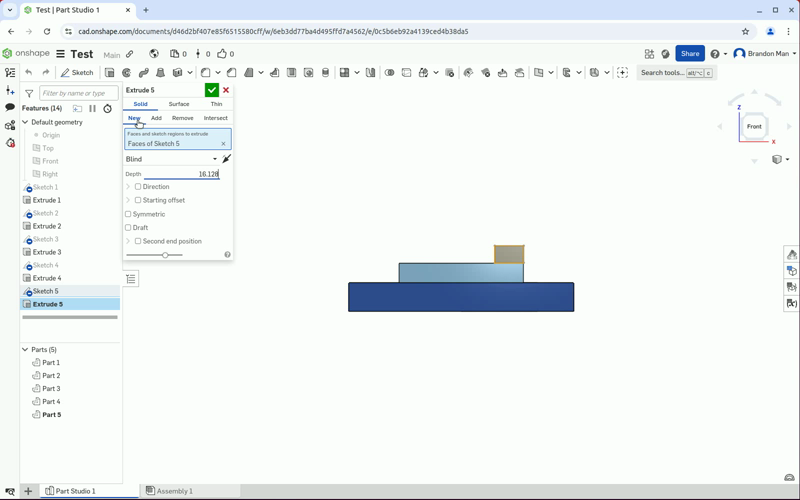
key(tab, 3)
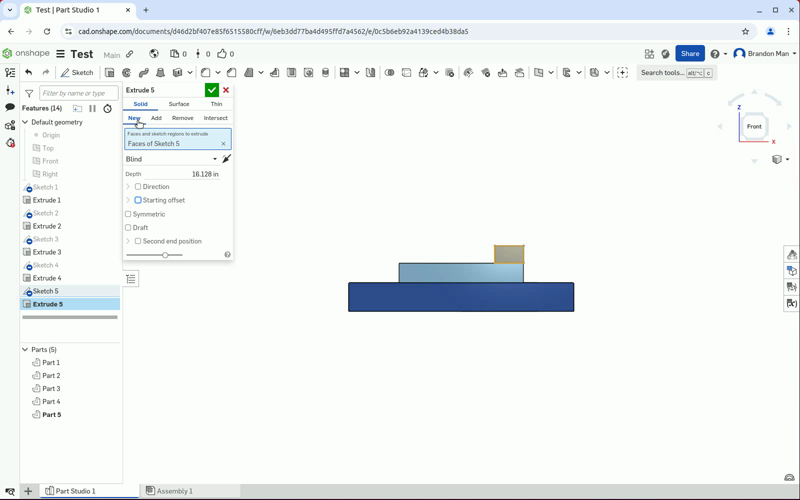
key(tab, 2)
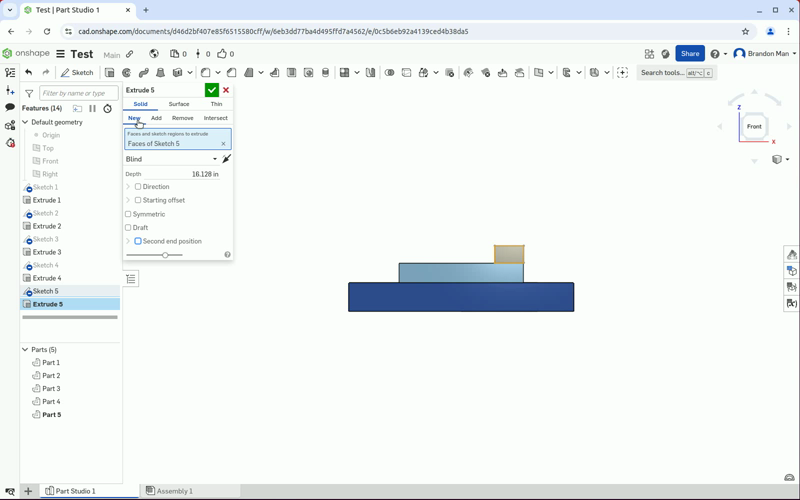
key(space)
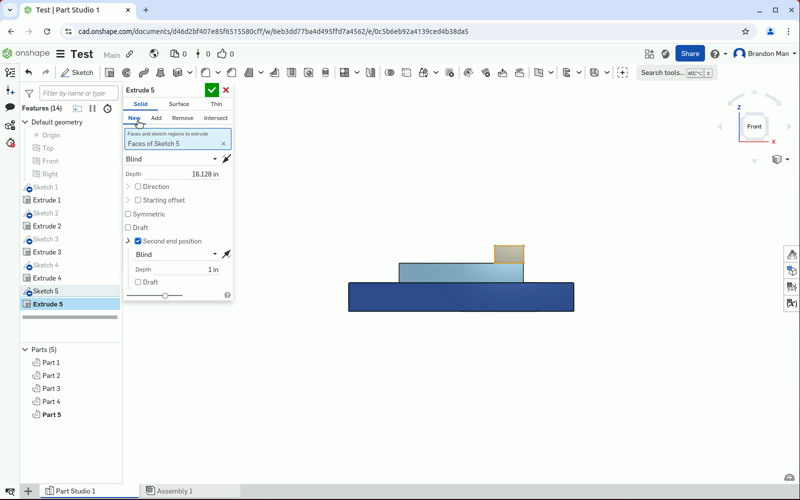
key(tab, 3)
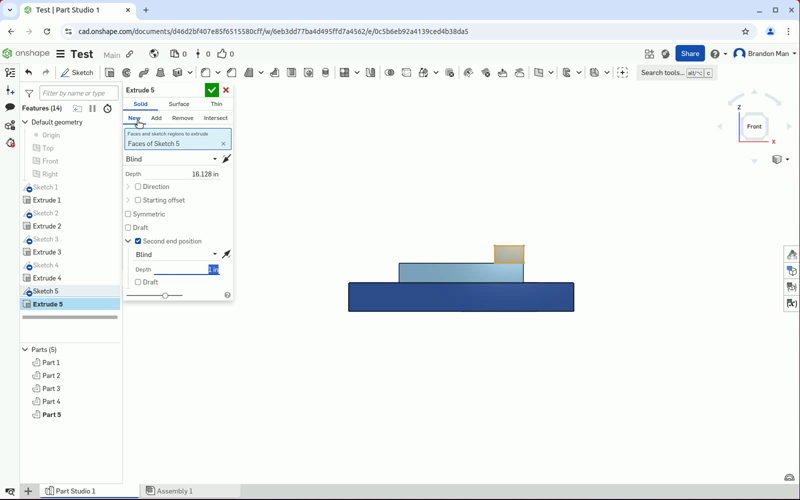
text(11.554)
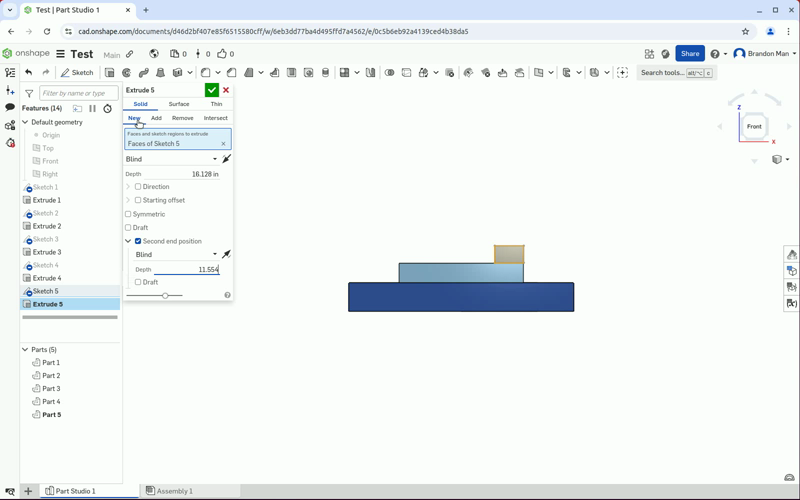
key(enter)
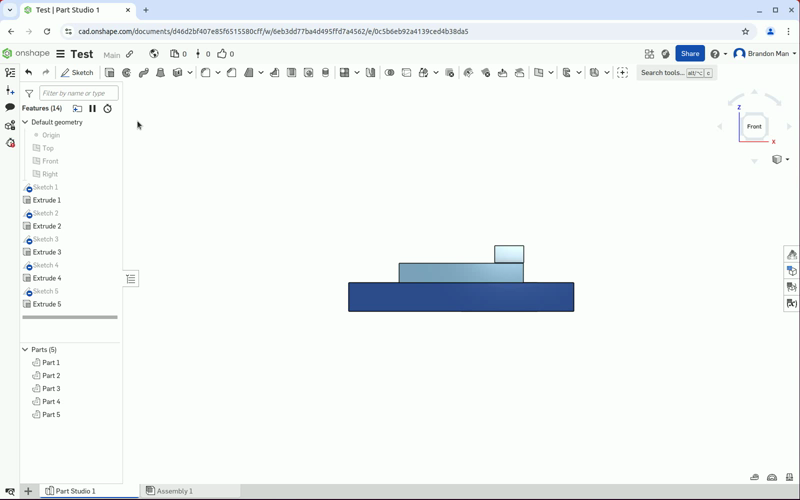
key(shift+h)
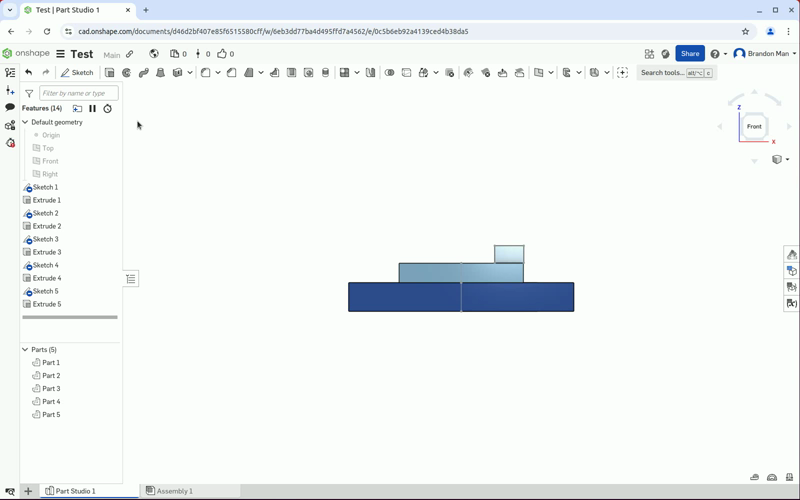
key(shift+h)
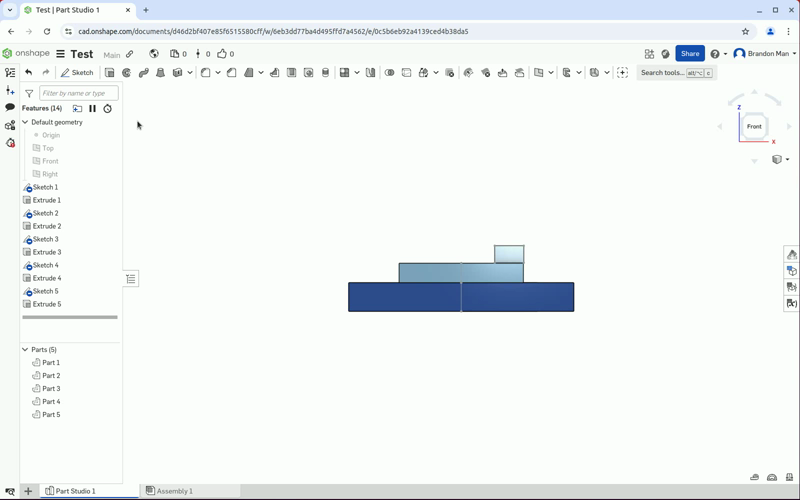
key(shift+7)
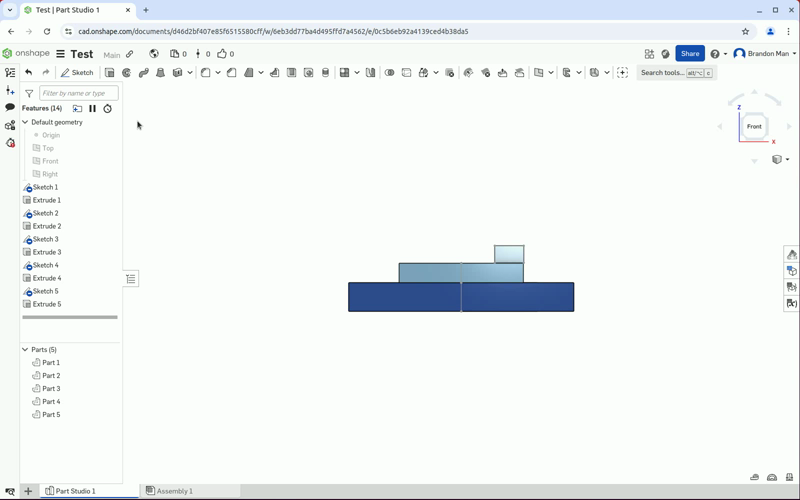
key(left, 2)
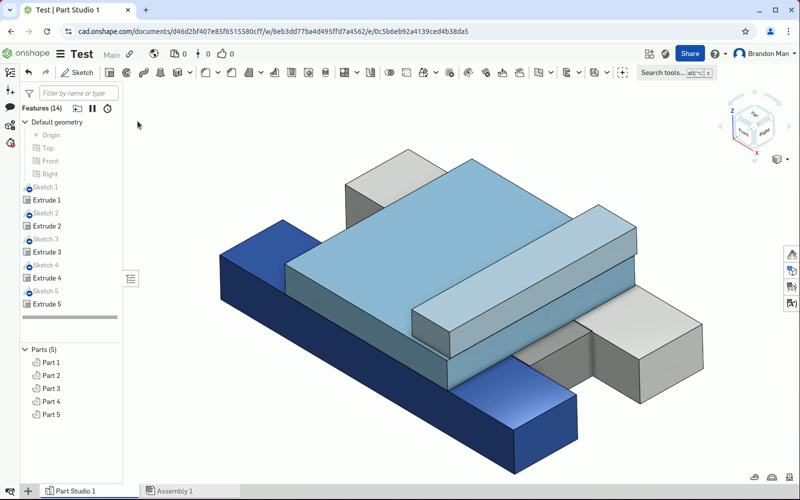
key(down, 2)
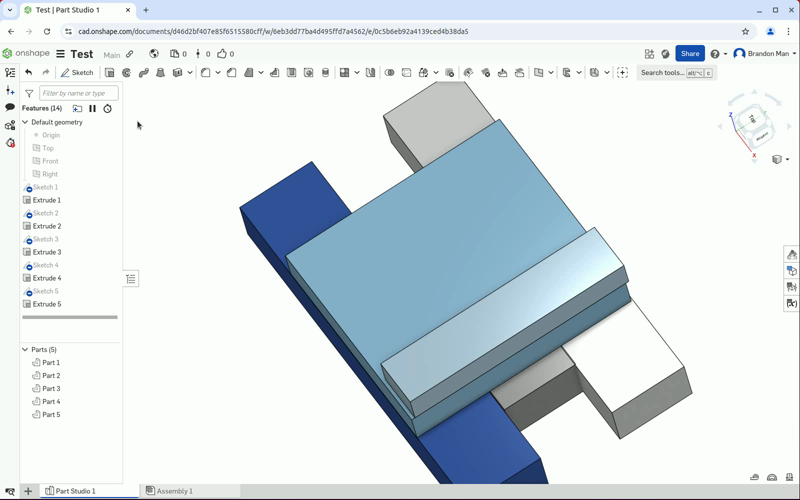
key(up, 2)
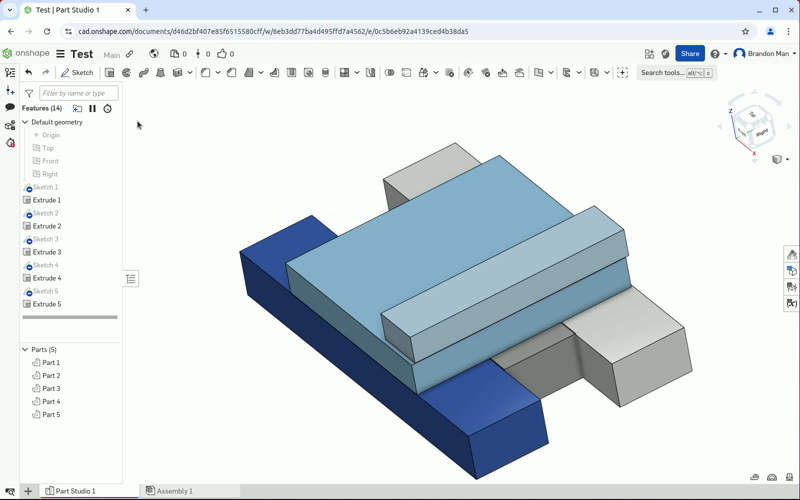
key(right, 2)
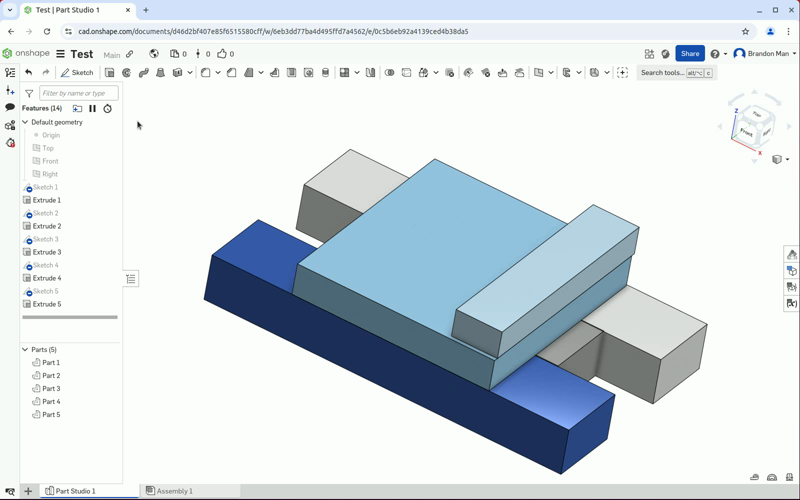
mouse_move(73, 189)
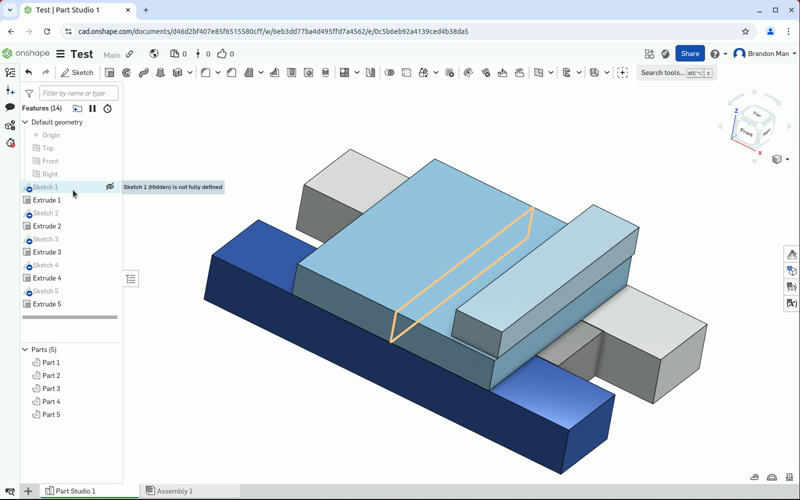
click(73, 189)